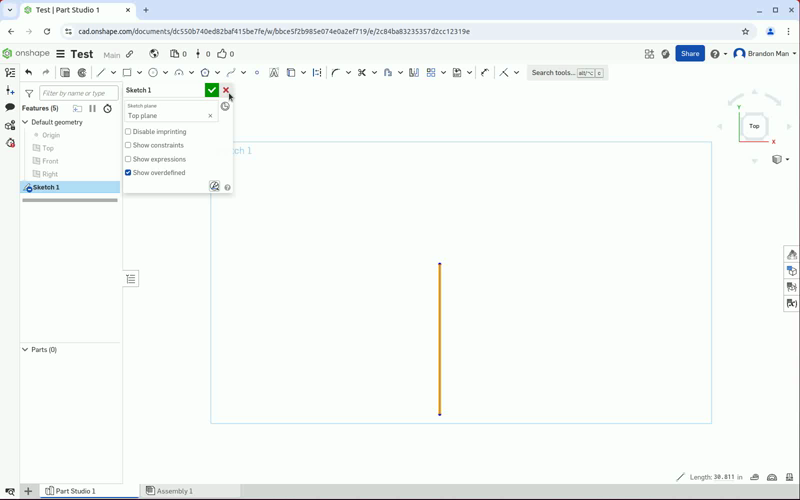
key(shift+h)
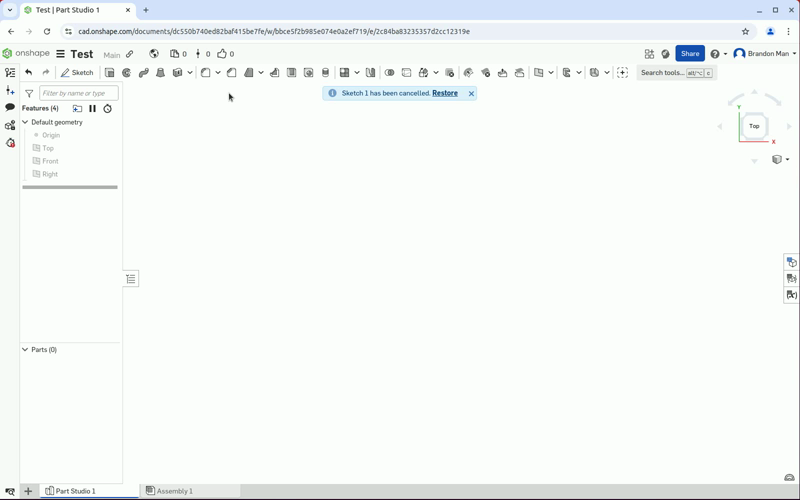
mouse_move(73, 352)
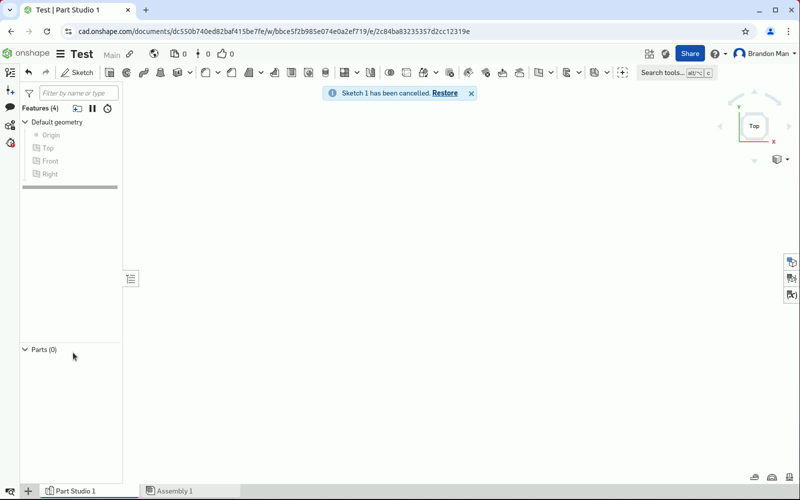
key(y)
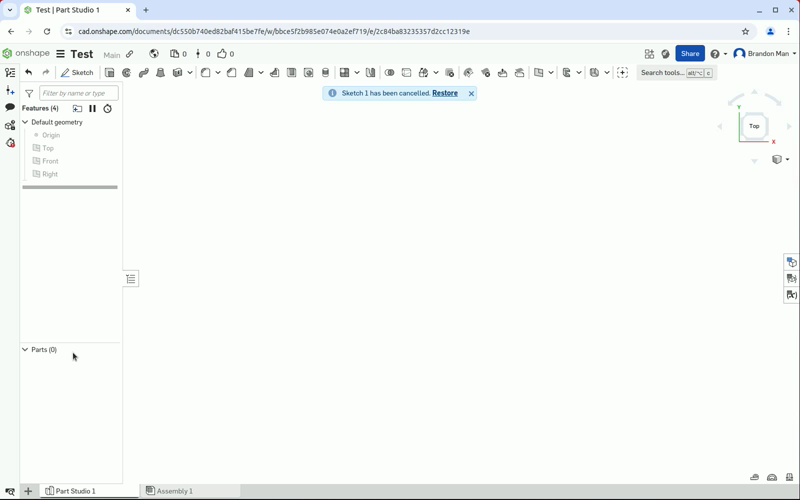
key(shift+p)
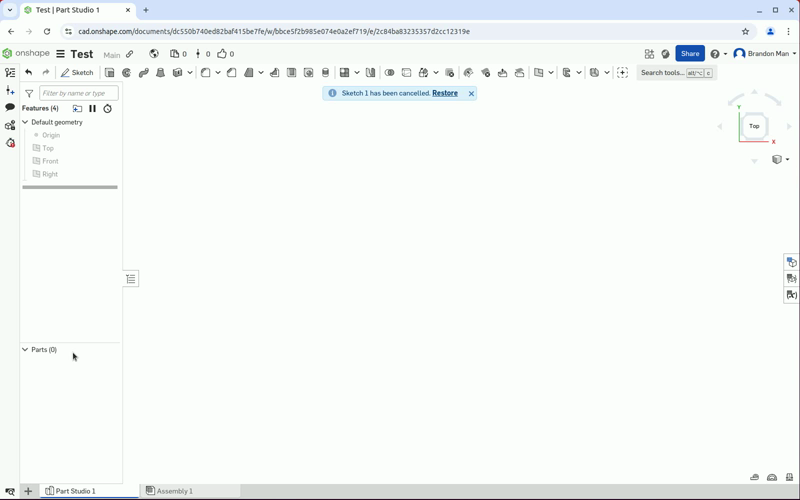
key(space)
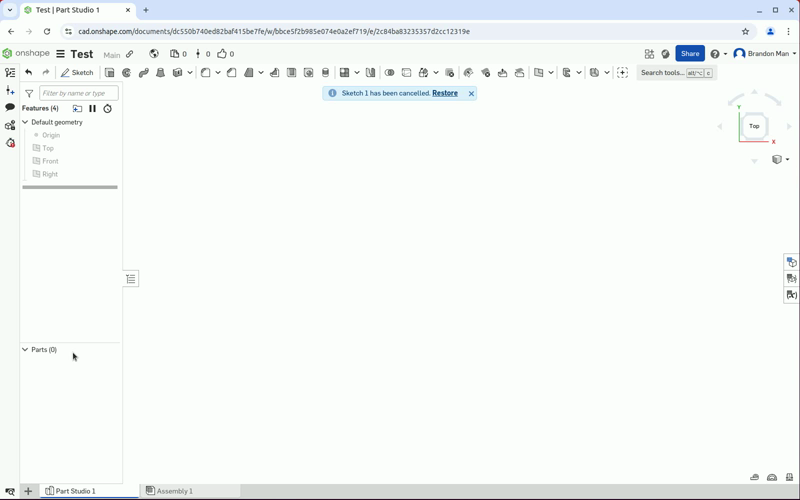
key_down(shift)
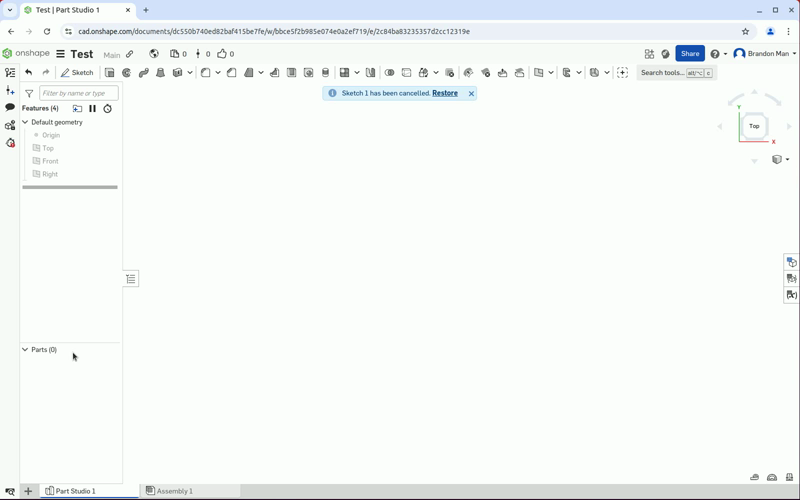
key(up)
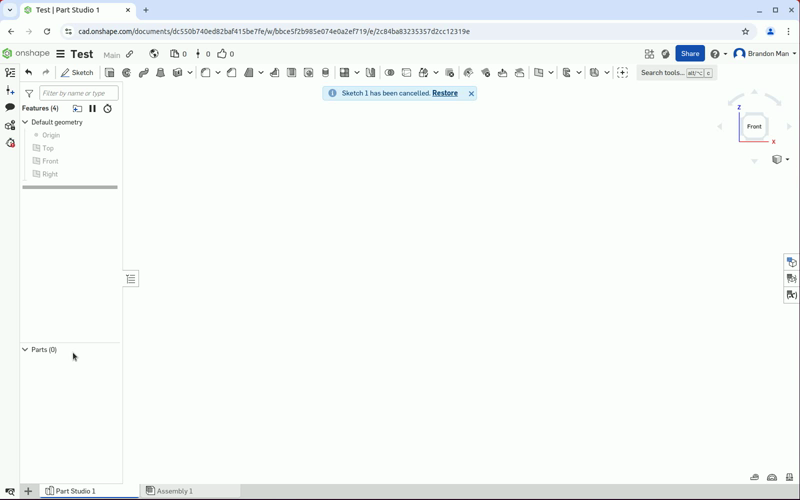
key_up(shift)
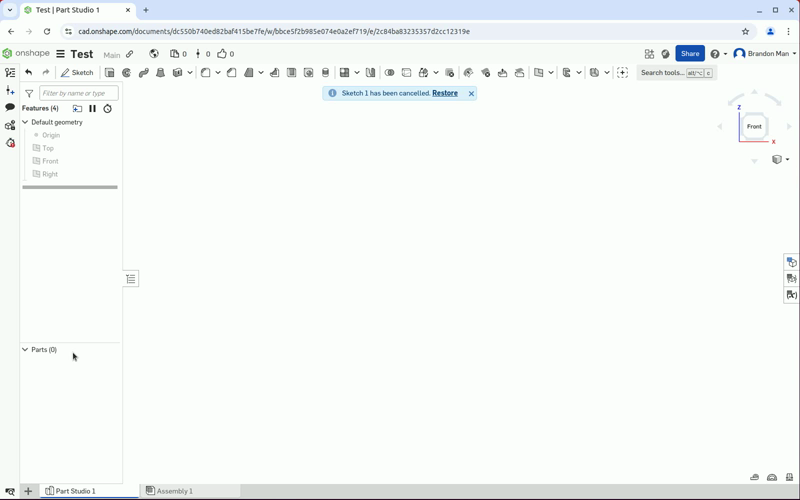
mouse_move(73, 352)
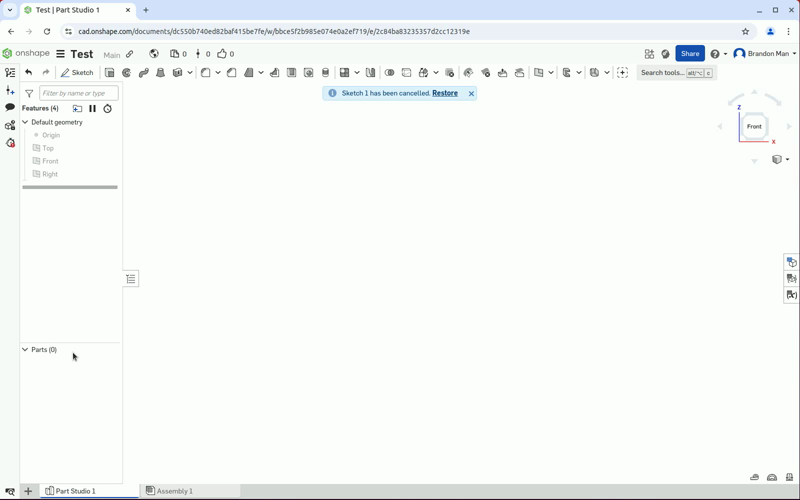
key(shift+y)
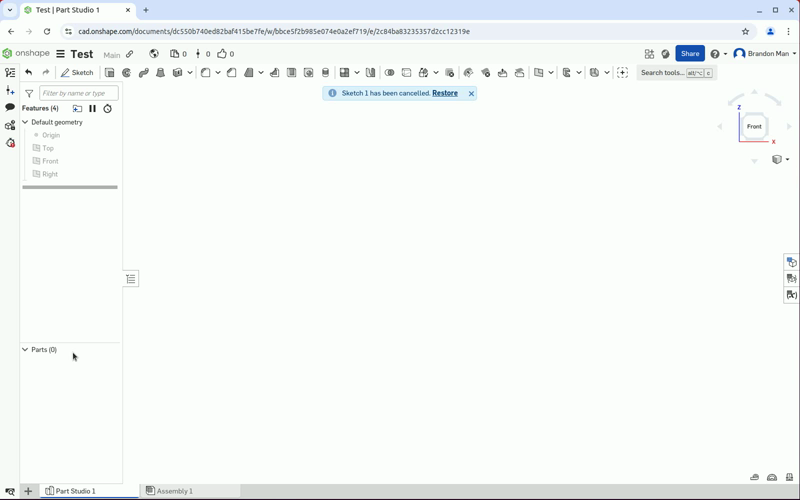
key(shift+s)
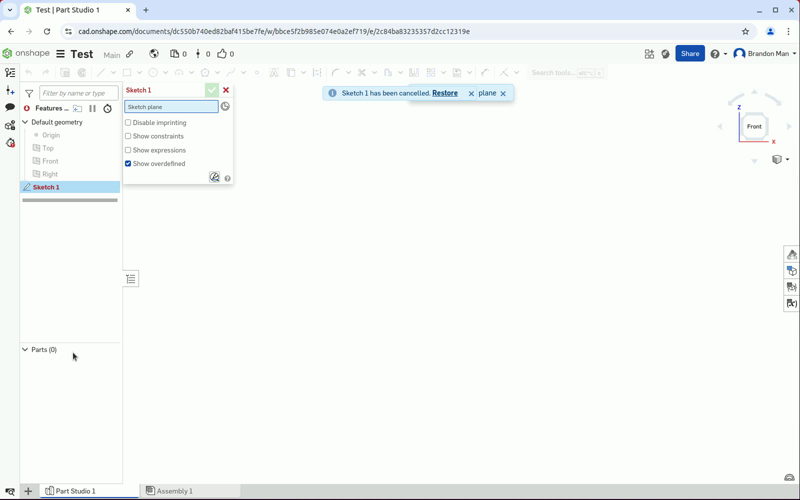
mouse_move(73, 163)
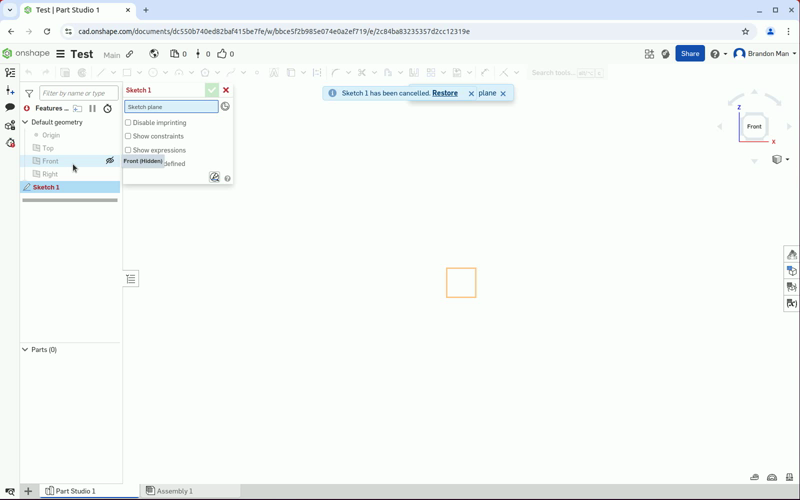
click(73, 163)
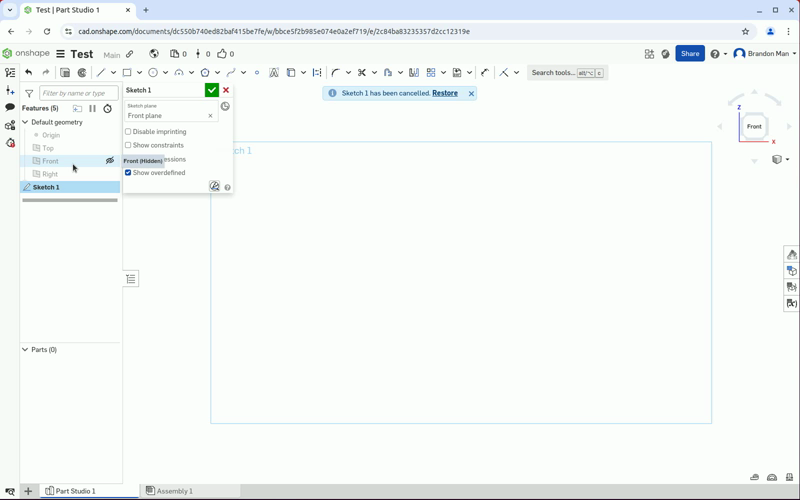
mouse_move(73, 352)
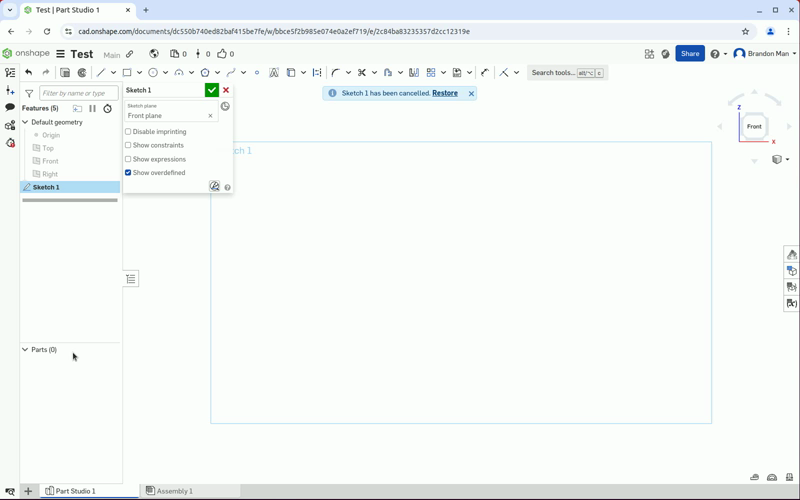
key(y)
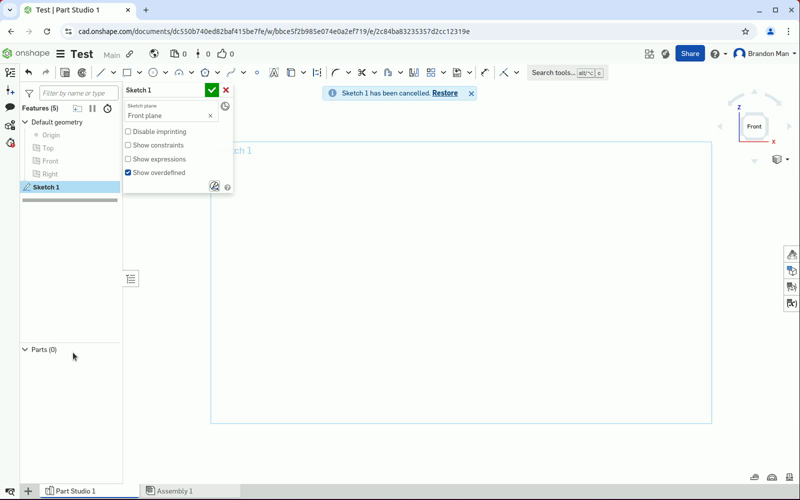
key(l)
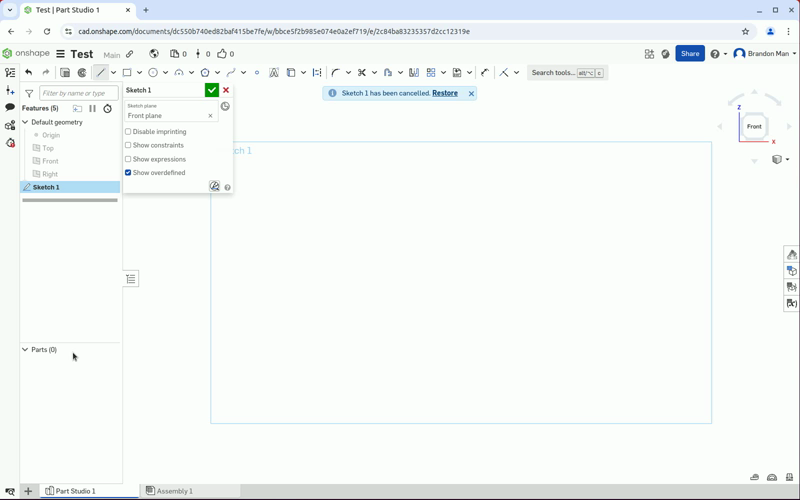
key_down(shift)
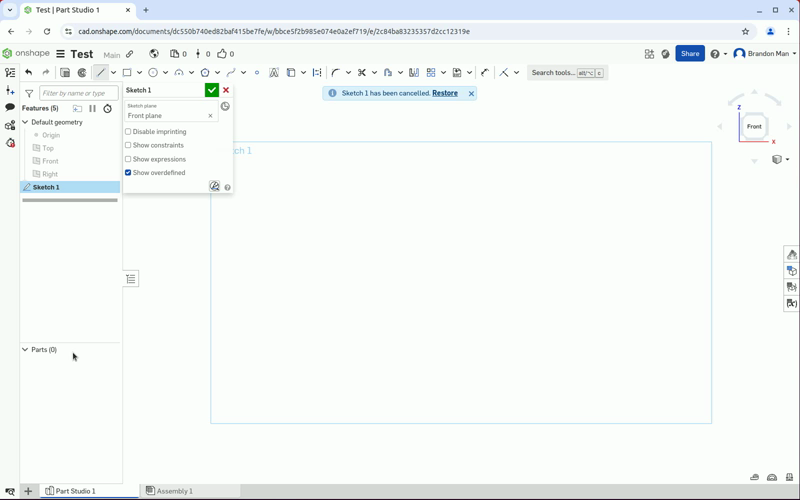
mouse_move(460, 282)
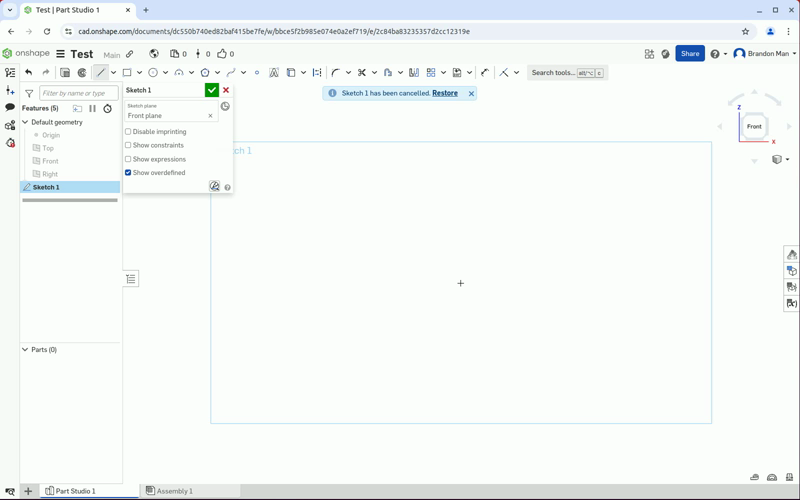
click(460, 282)
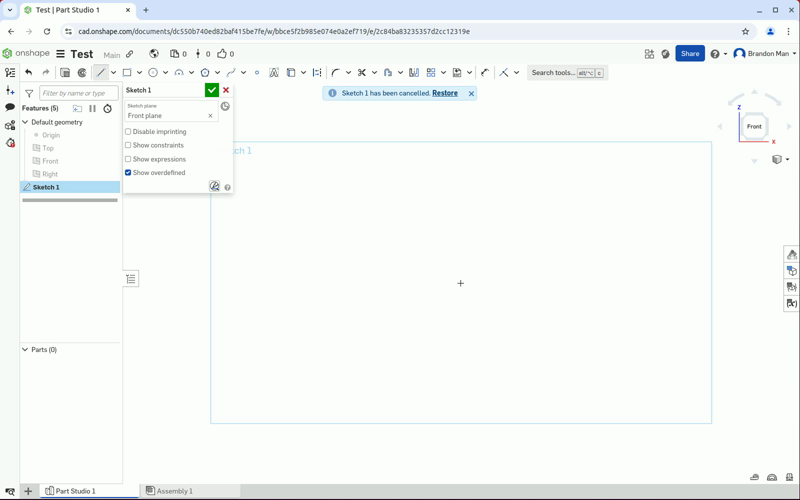
key_up(shift)
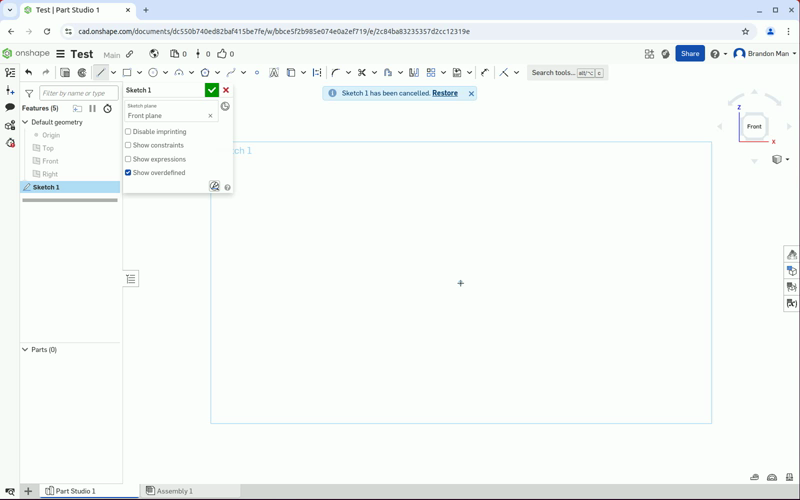
key_down(shift)
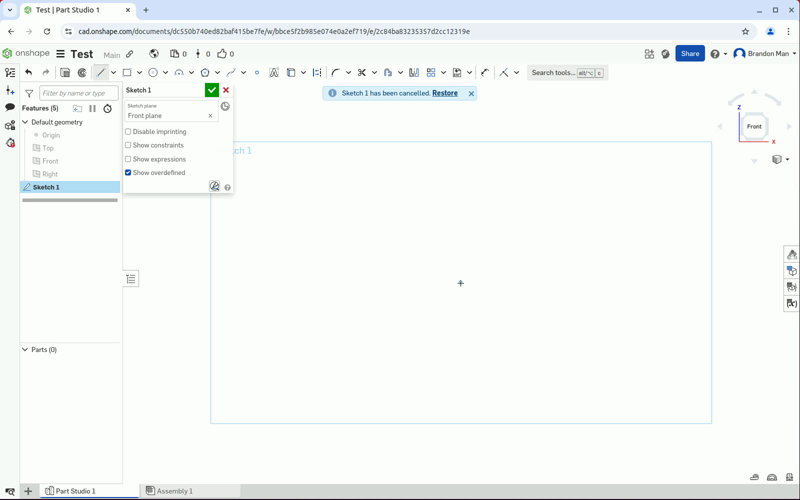
mouse_move(573, 282)
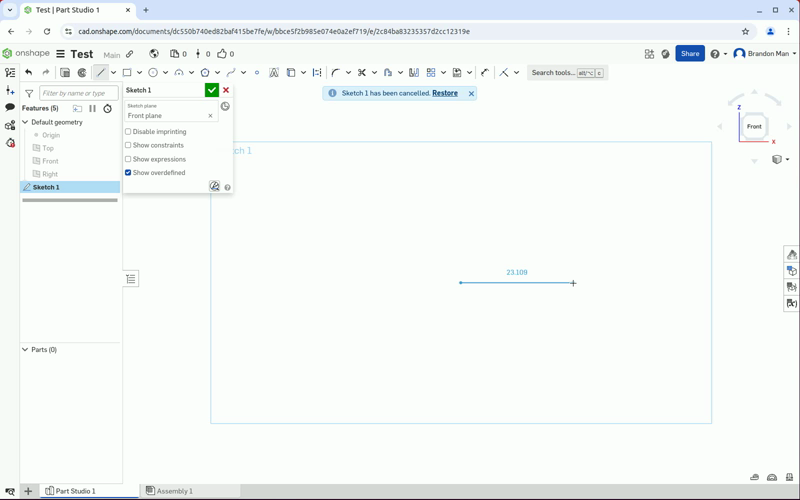
click(573, 282)
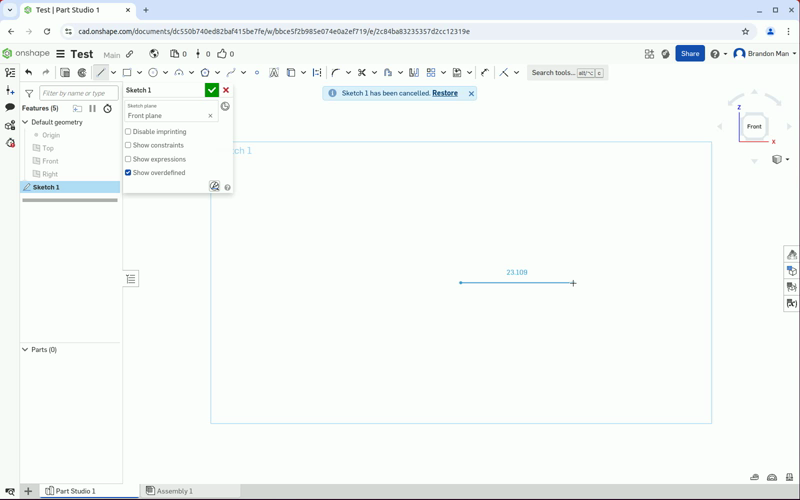
key_up(shift)
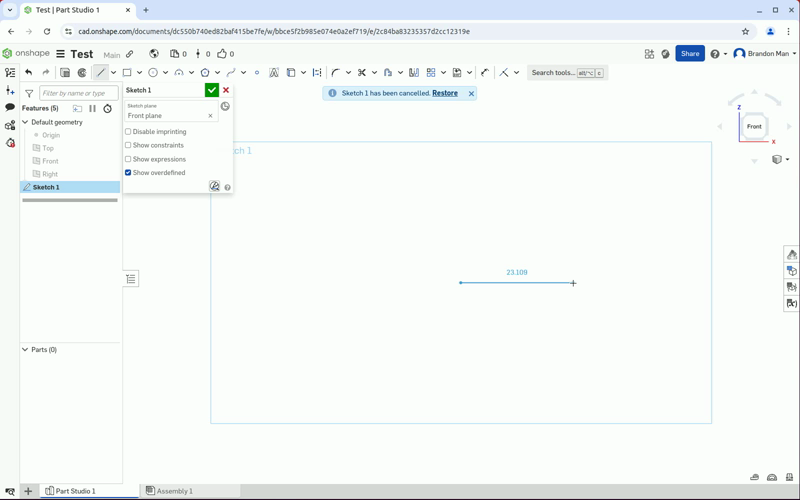
key_down(shift)
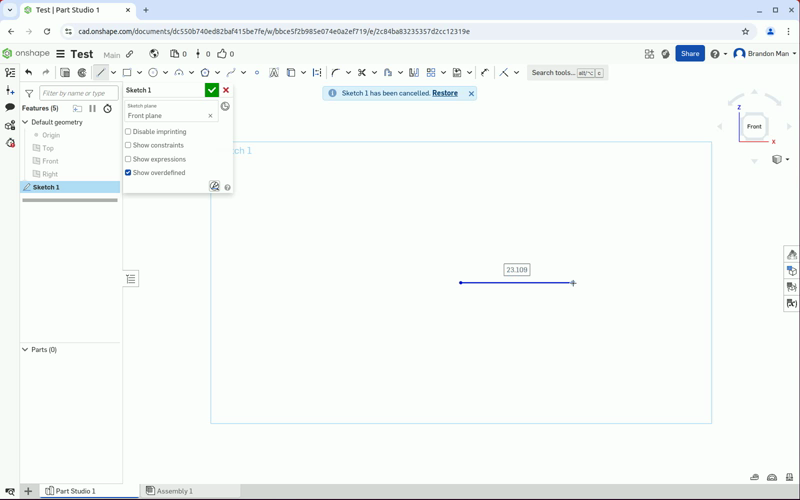
mouse_move(589, 282)
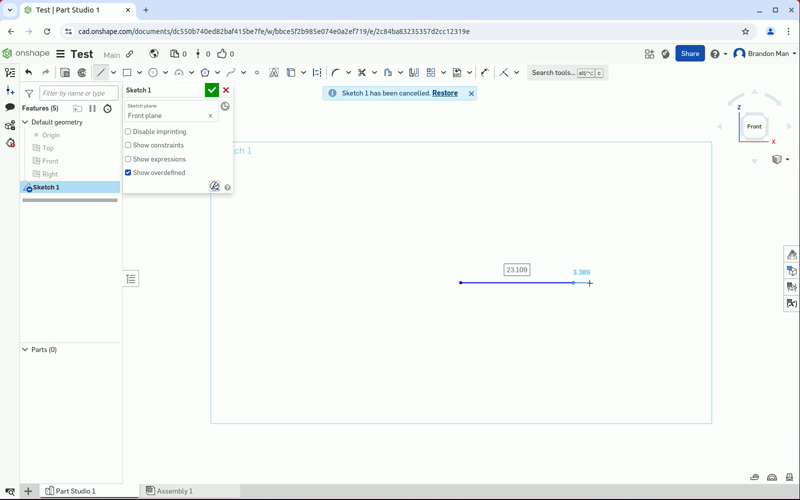
mouse_move(573, 252)
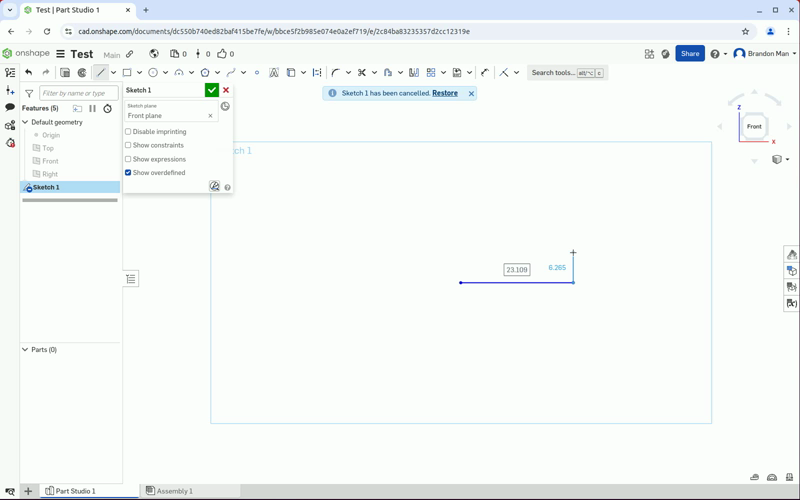
click(573, 252)
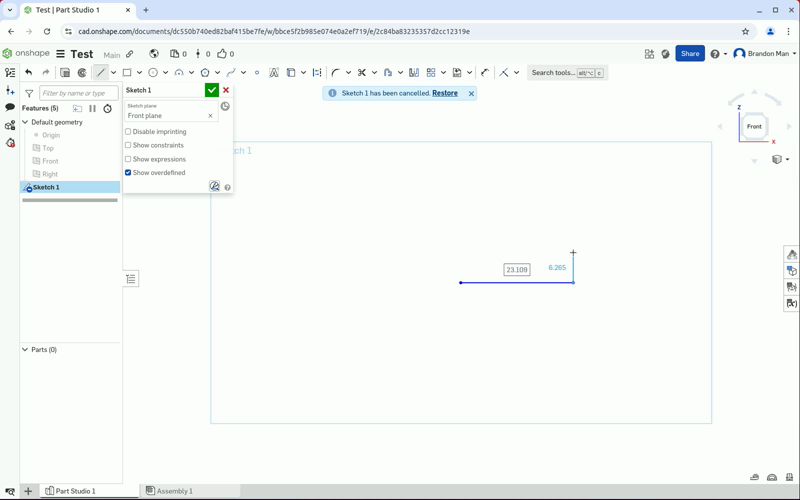
key_up(shift)
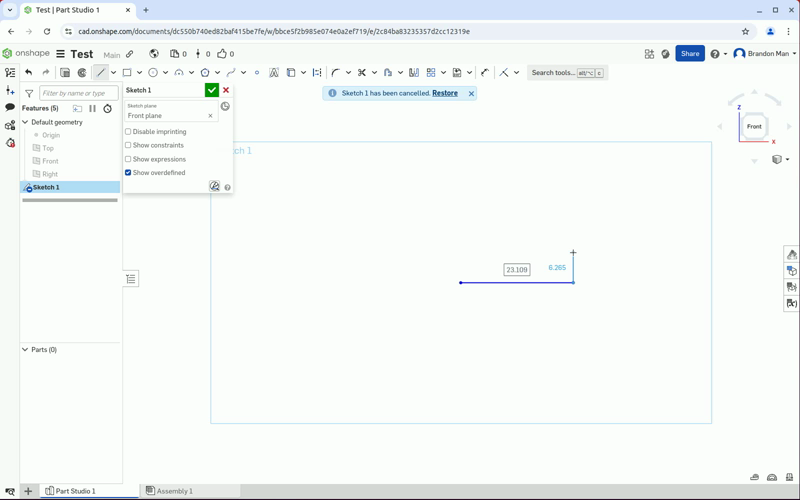
key_down(shift)
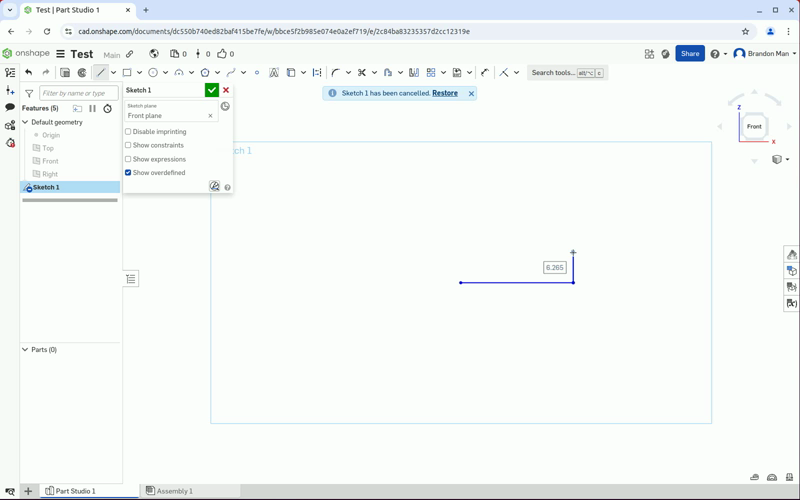
mouse_move(460, 252)
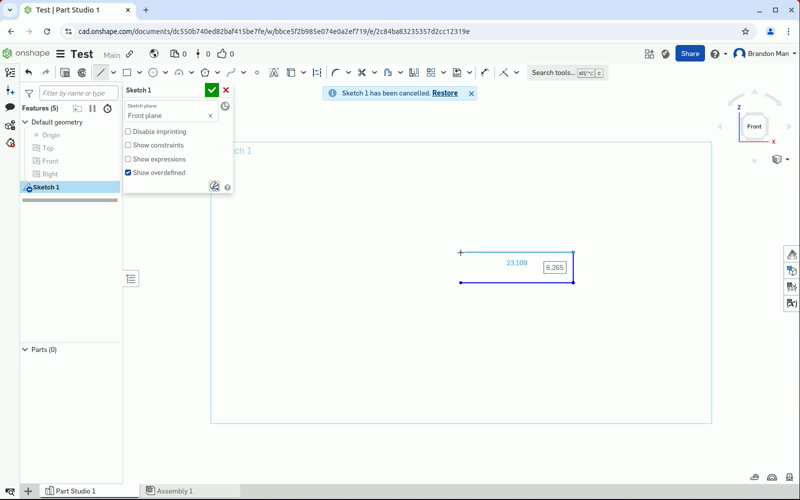
click(460, 252)
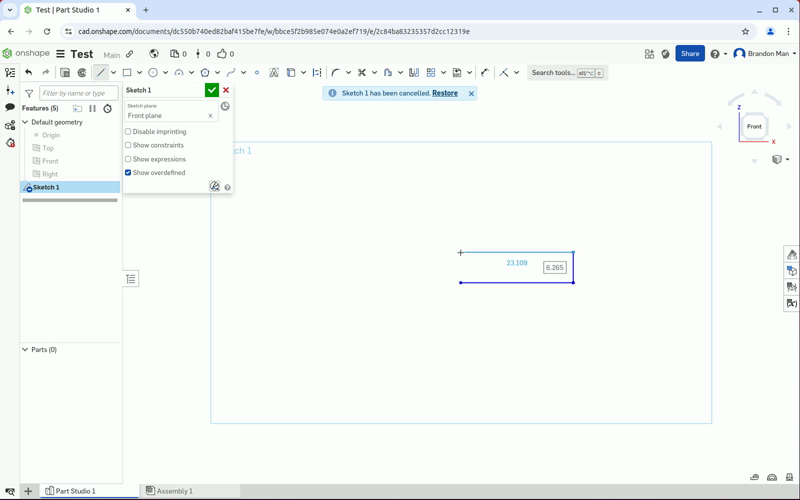
key_up(shift)
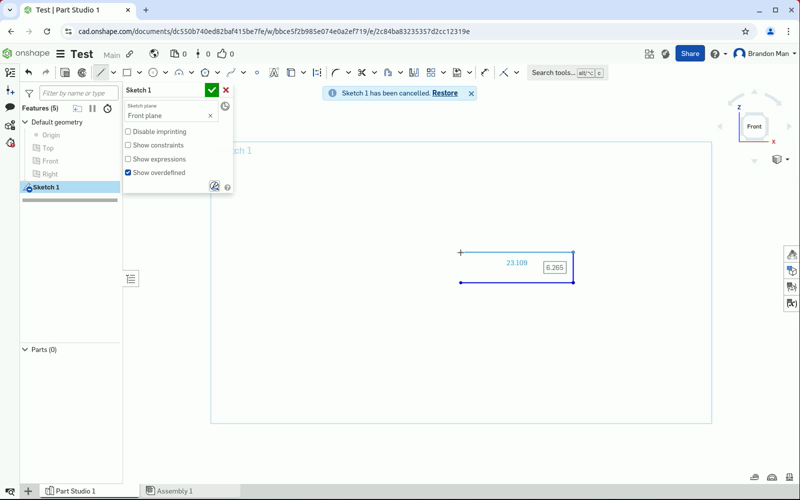
mouse_move(490, 252)
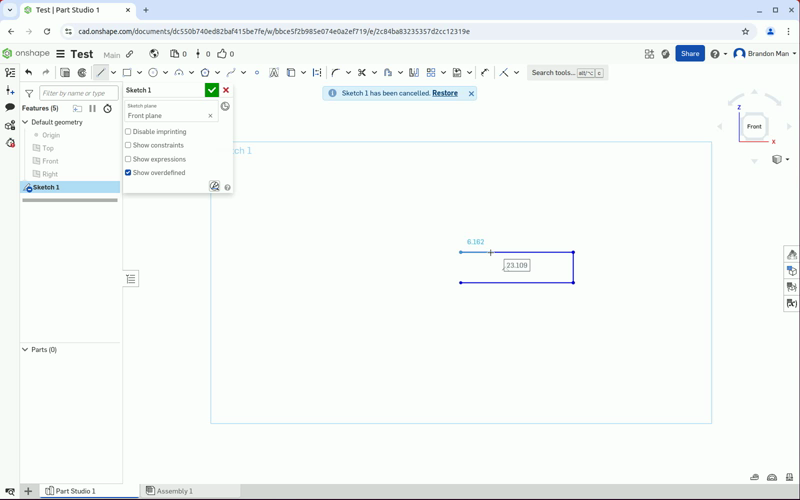
key_down(shift)
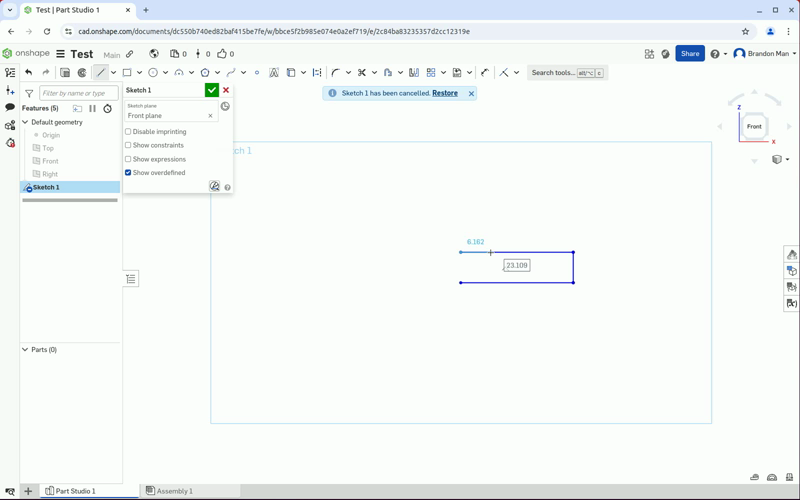
mouse_move(460, 282)
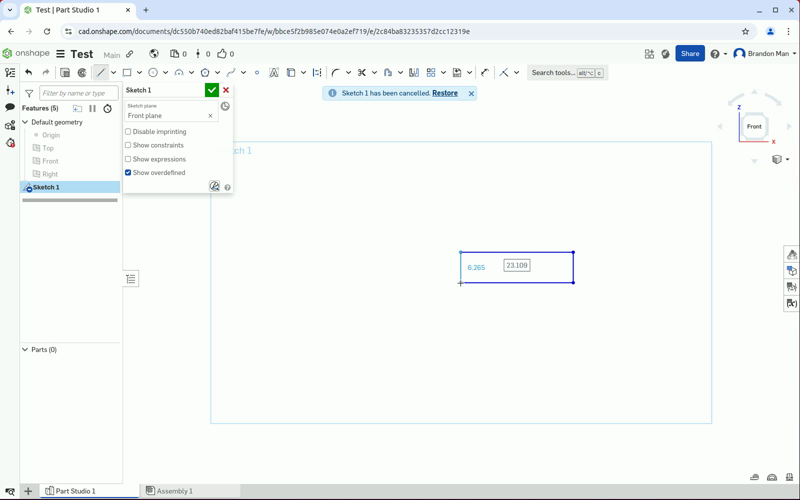
key_up(shift)
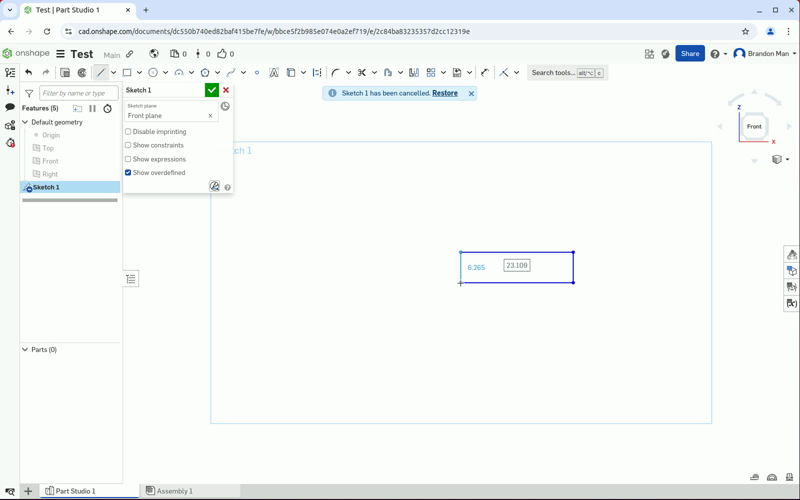
click(460, 282)
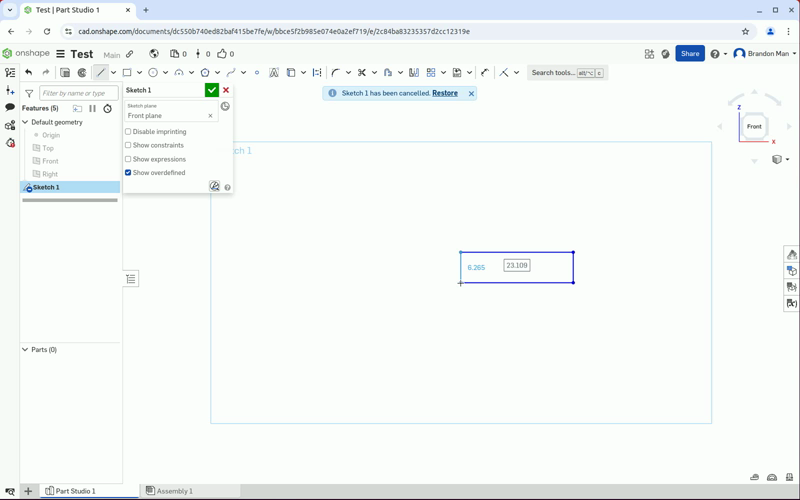
key(esc)
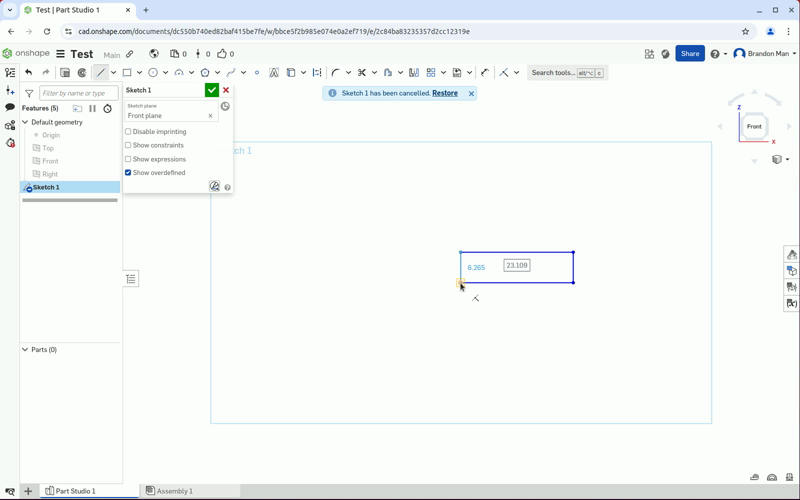
mouse_move(505, 274)
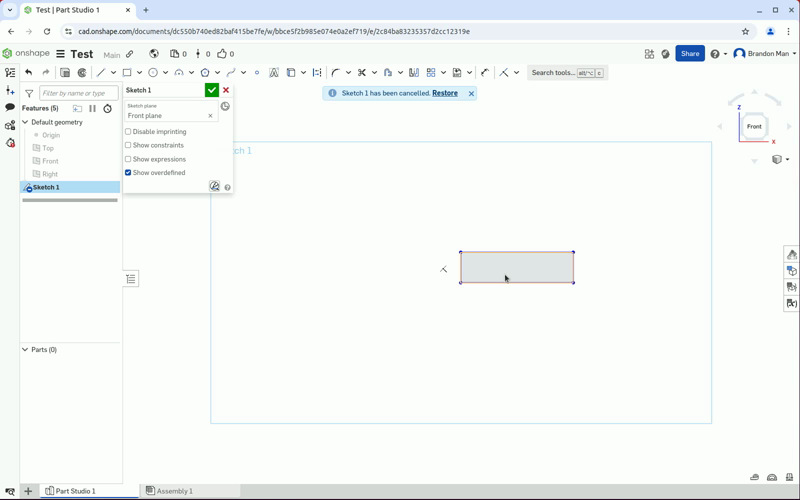
click(505, 274)
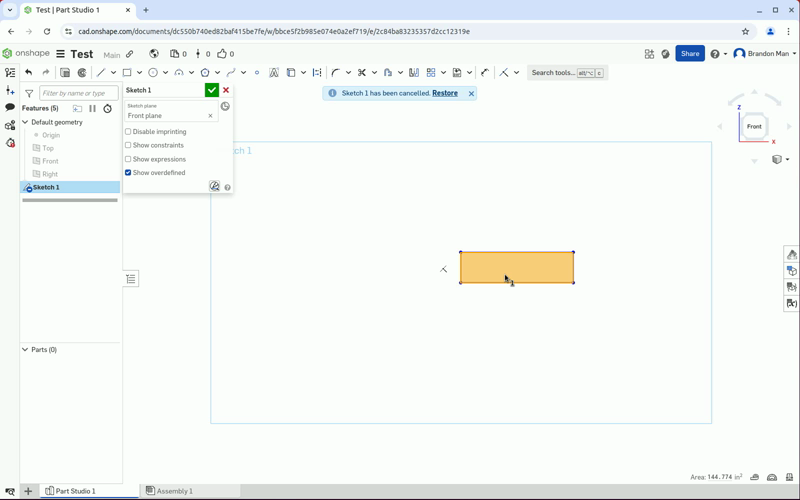
mouse_move(73, 352)
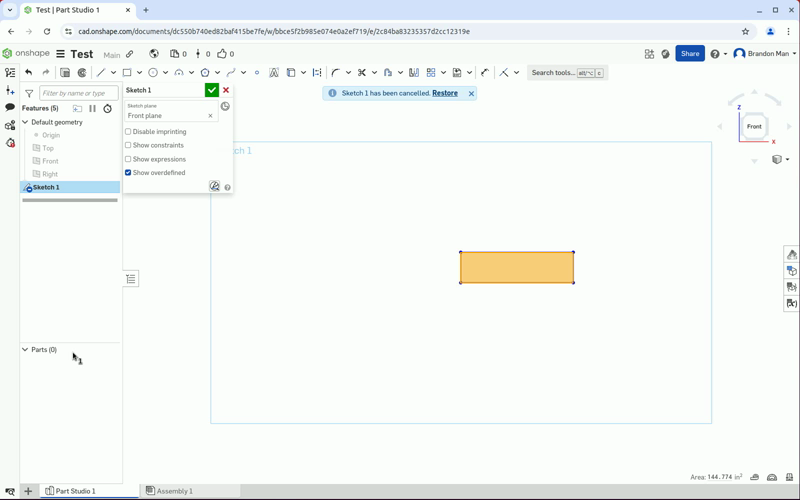
key(shift+y)
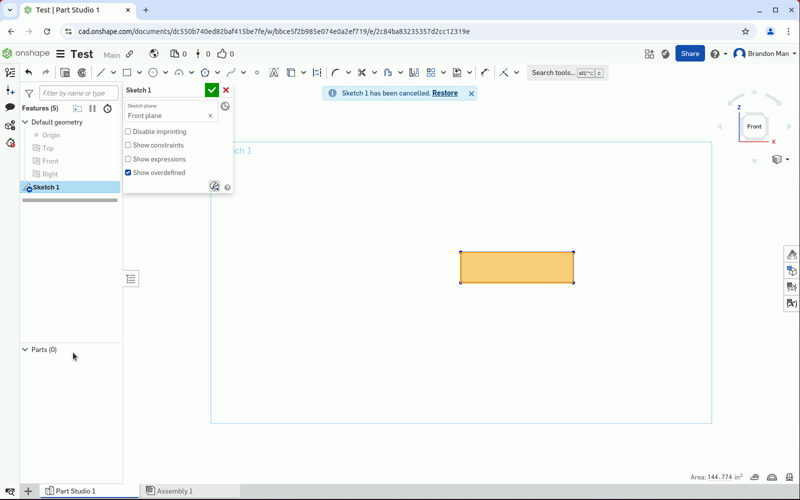
key(shift+e)
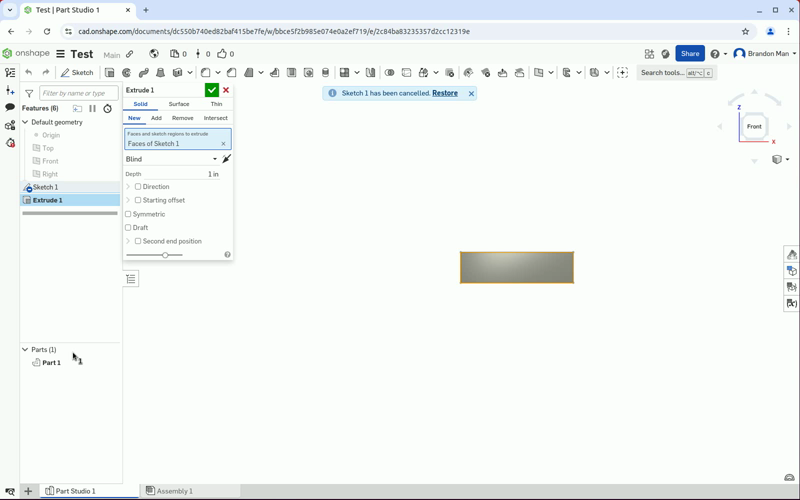
mouse_move(143, 106)
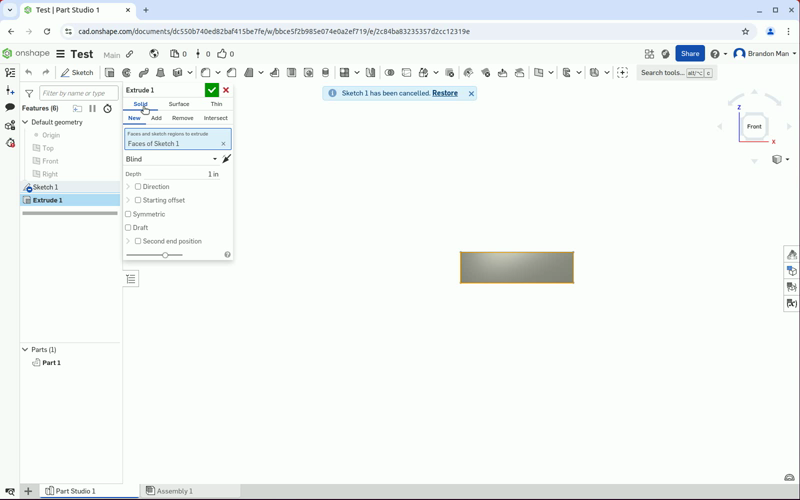
click(143, 106)
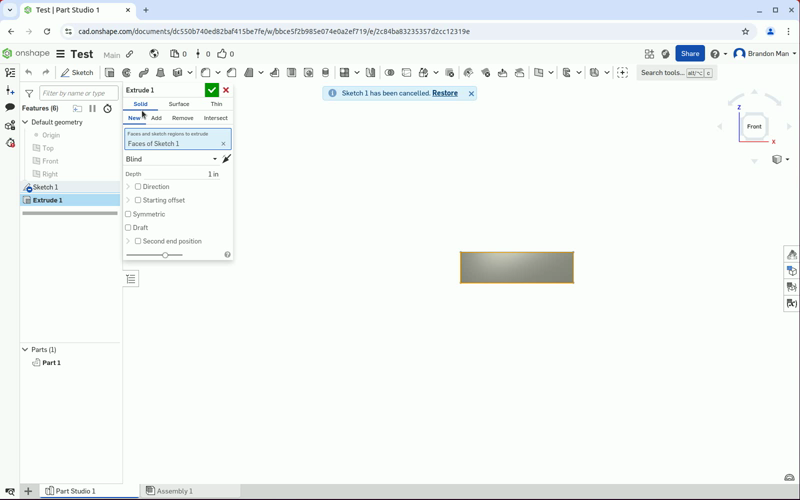
mouse_move(137, 120)
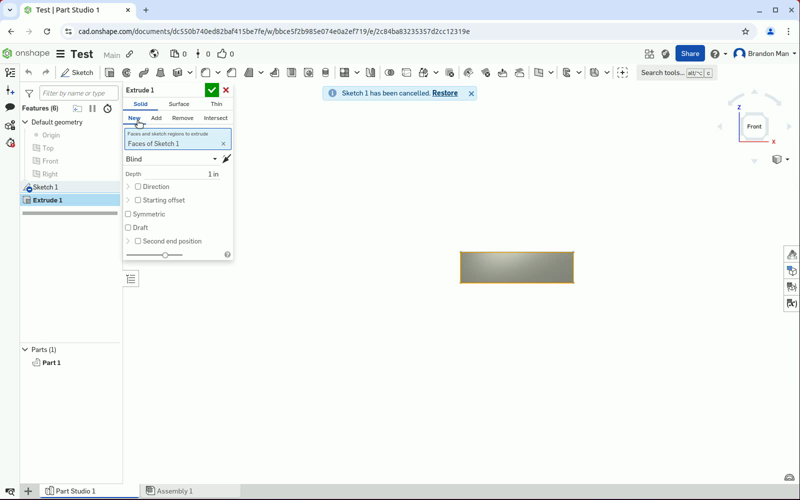
click(137, 120)
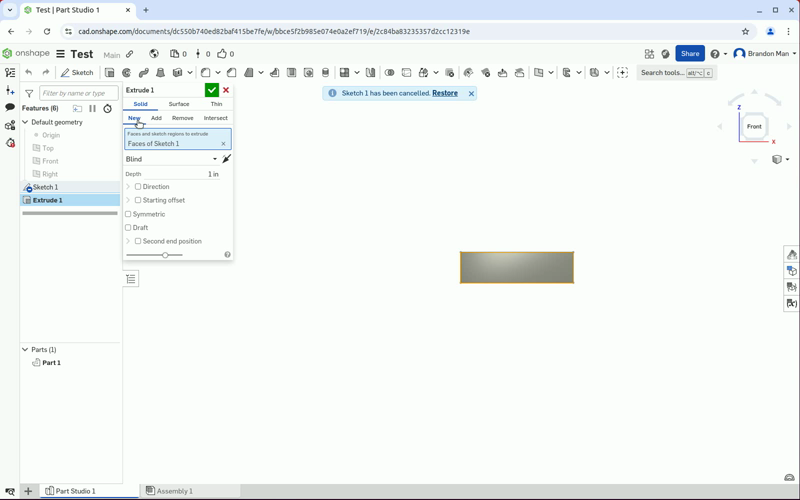
key(tab, 4)
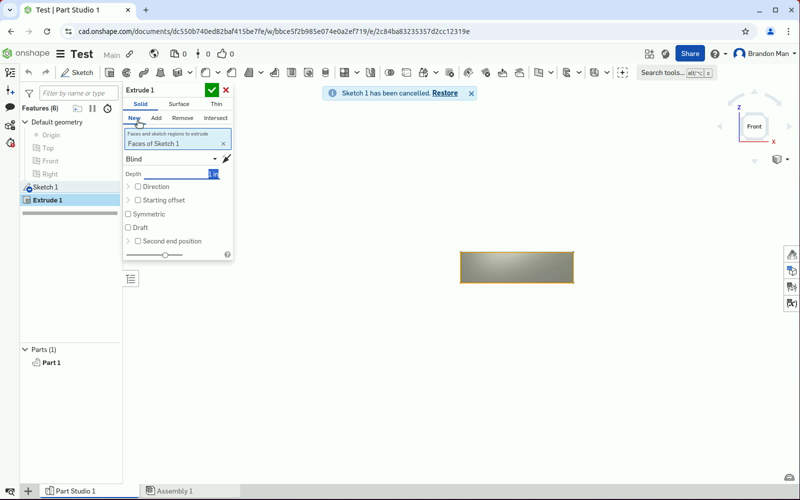
text(12.517)
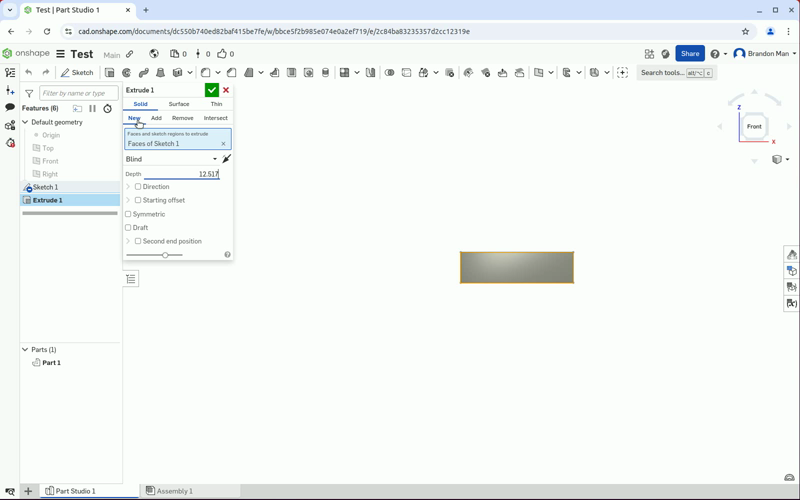
key(enter)
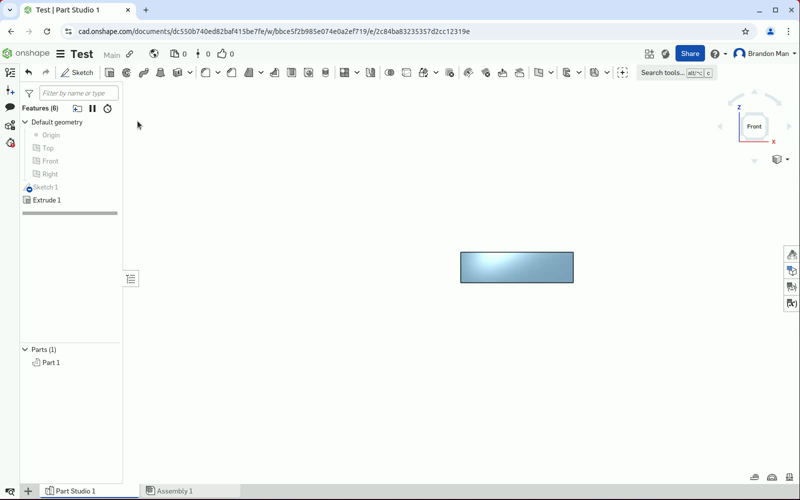
key(shift+h)
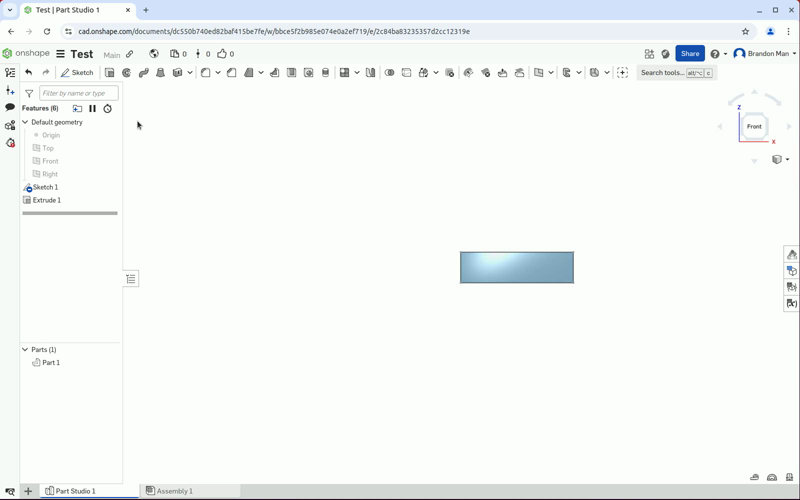
key(shift+h)
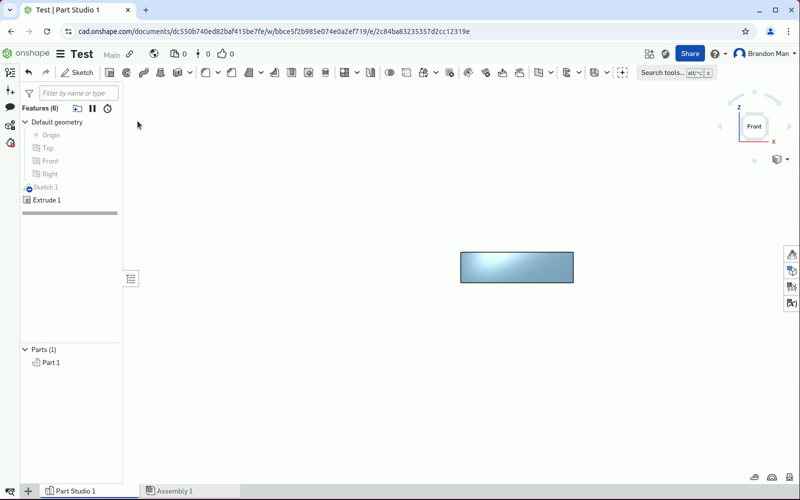
mouse_move(73, 189)
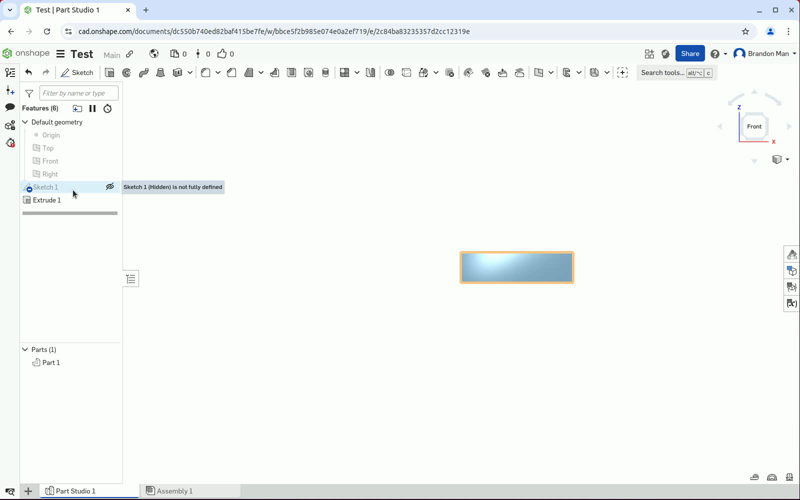
click(73, 189)
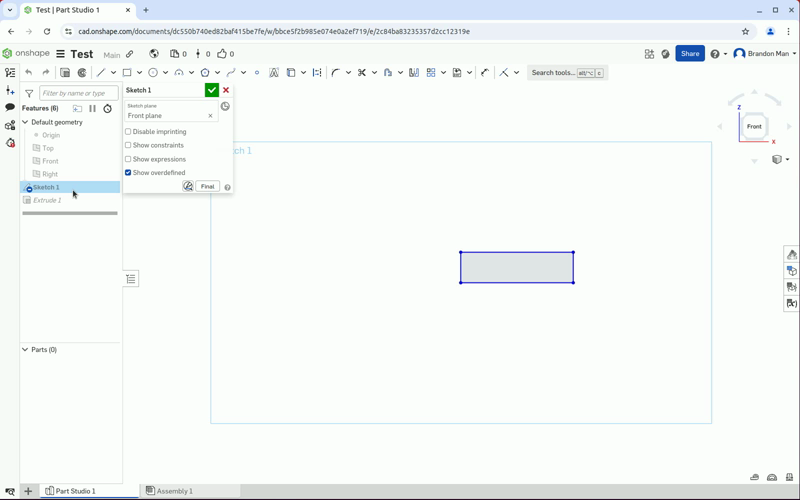
mouse_move(229, 92)
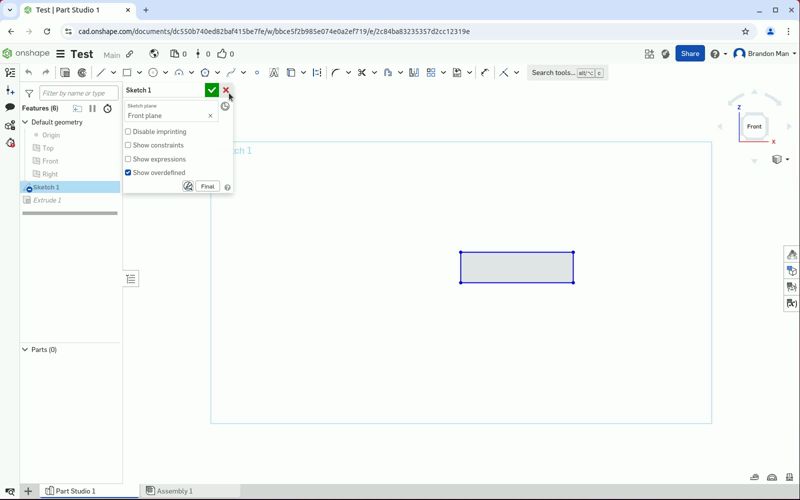
click(229, 92)
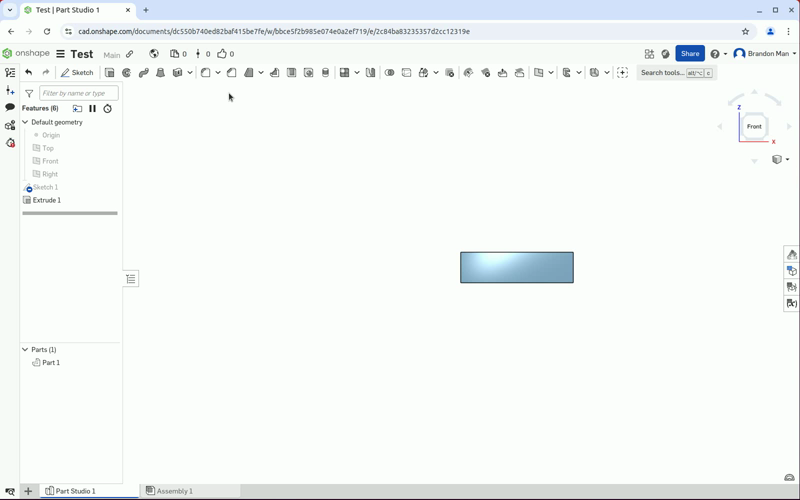
mouse_move(73, 352)
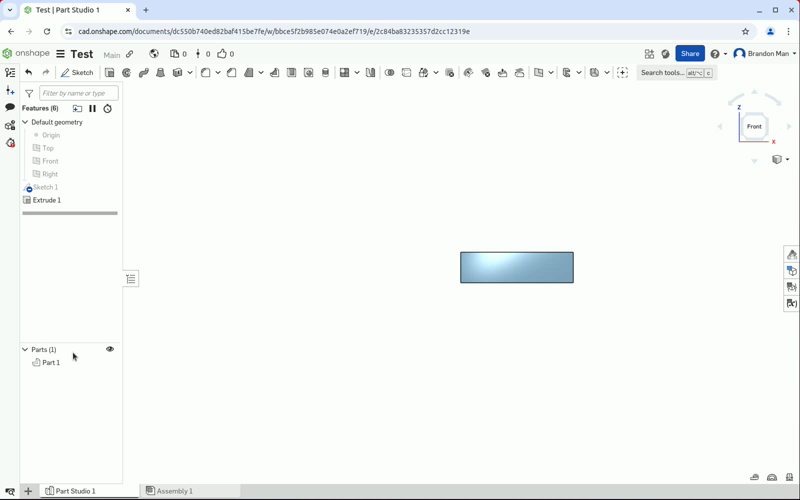
key(y)
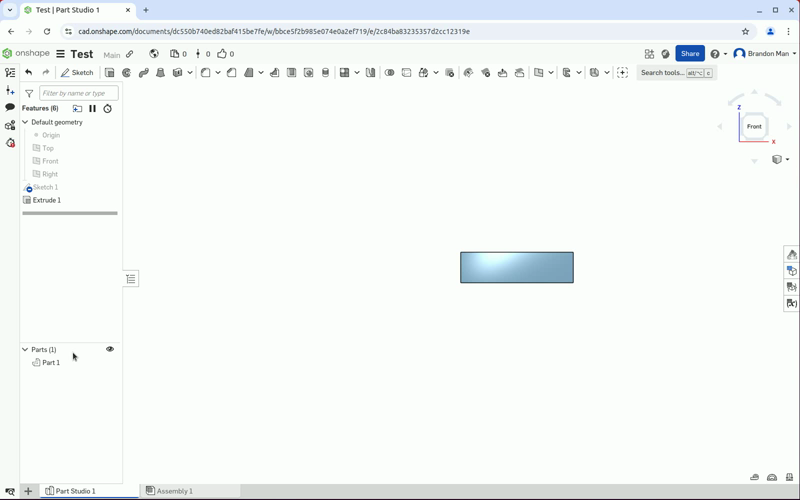
key(shift+p)
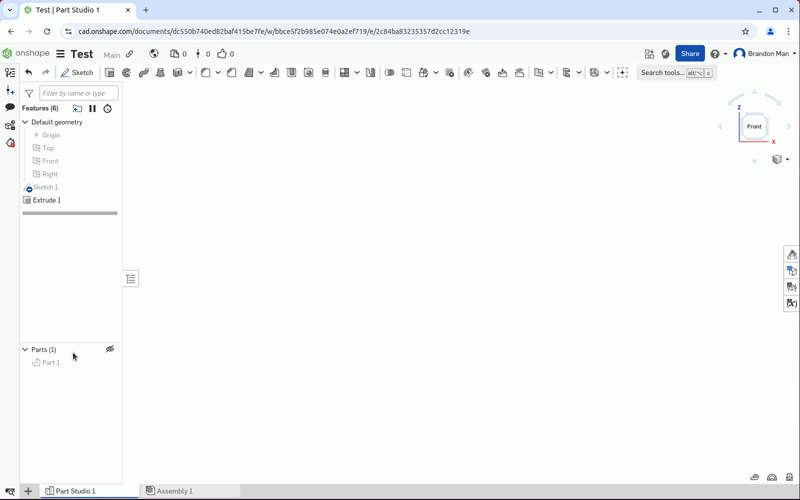
key(space)
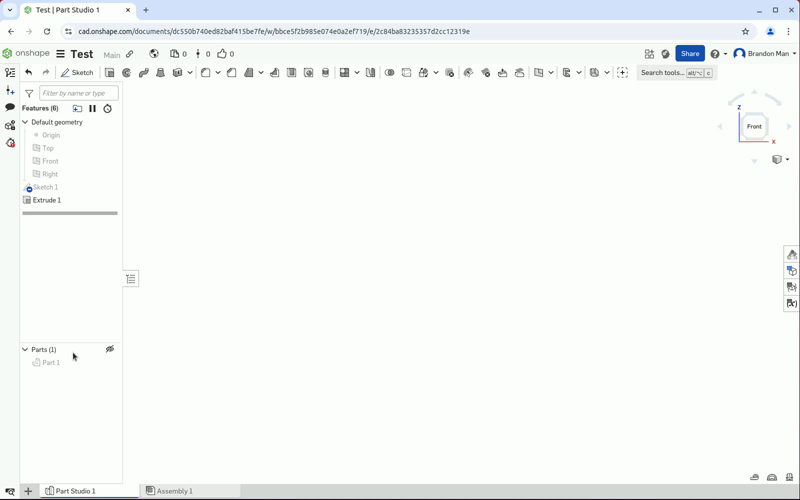
key_down(shift)
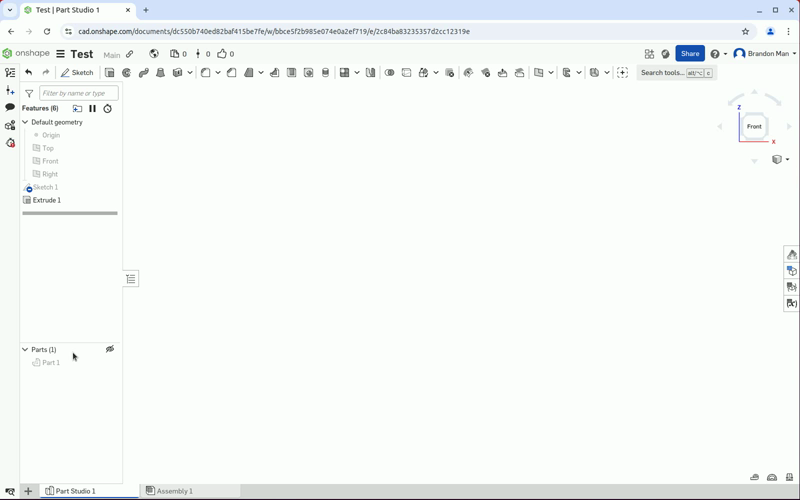
key(left)
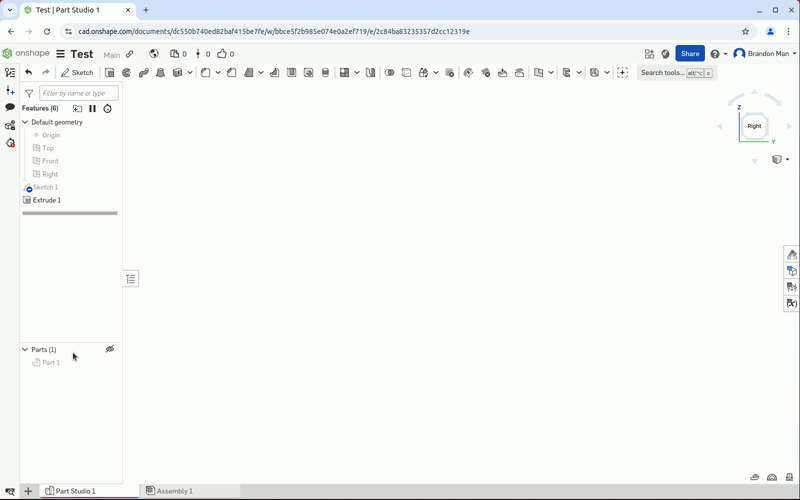
key_up(shift)
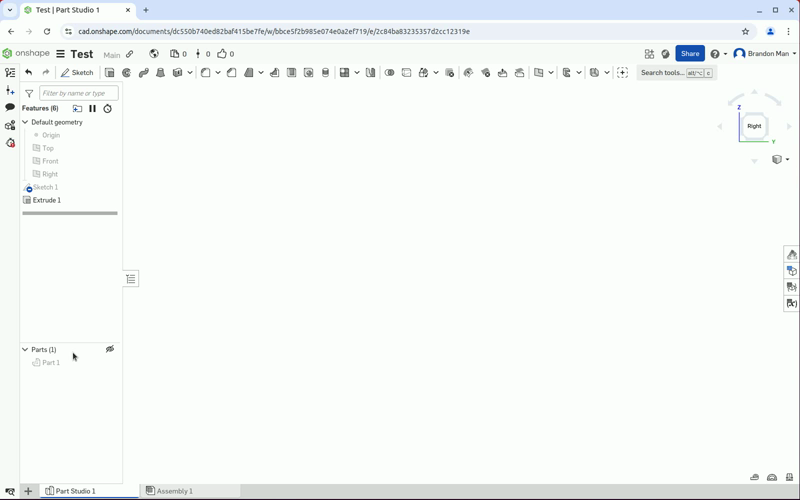
mouse_move(73, 352)
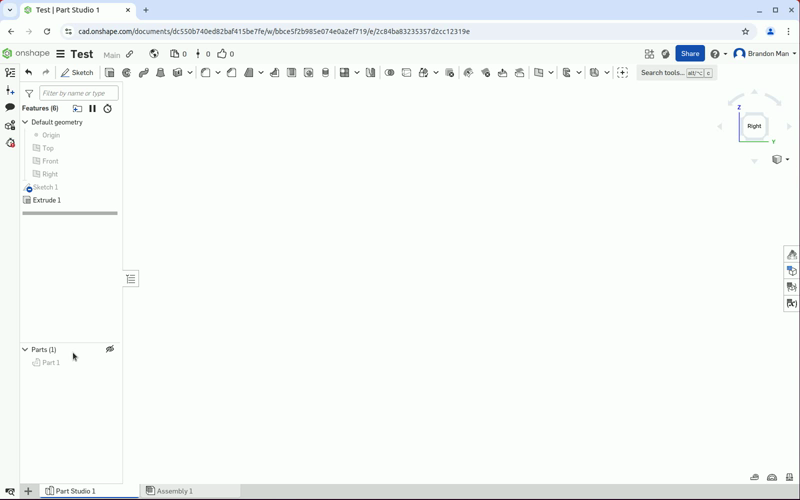
key(shift+y)
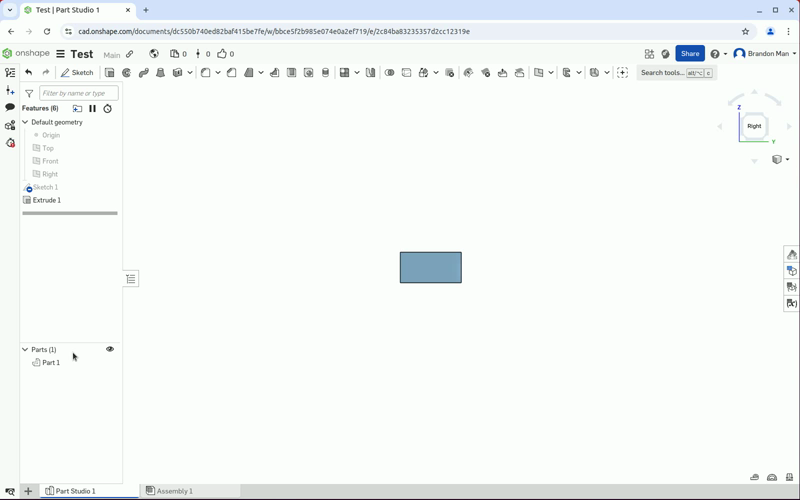
mouse_move(541, 75)
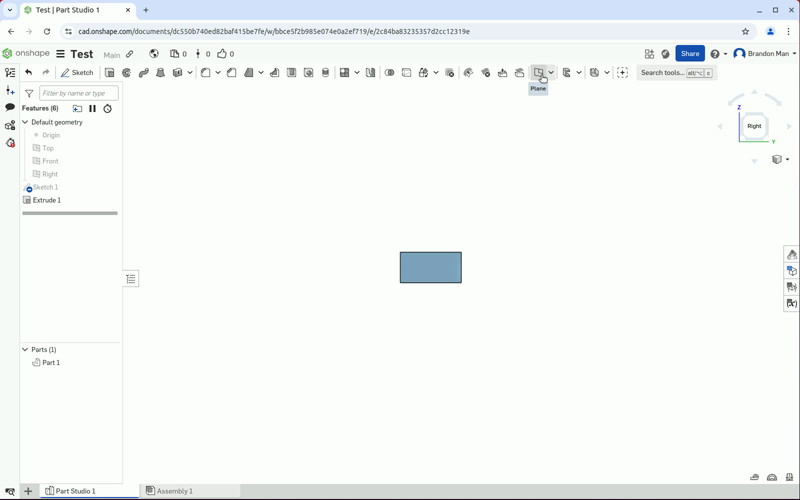
click(541, 75)
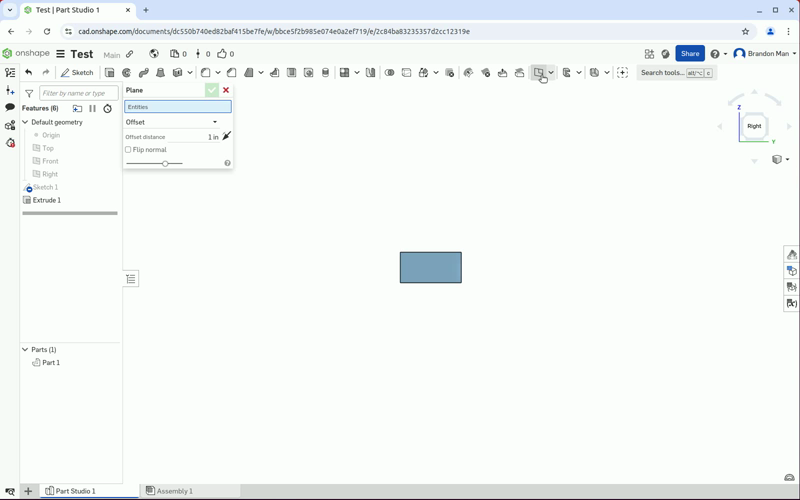
mouse_move(73, 176)
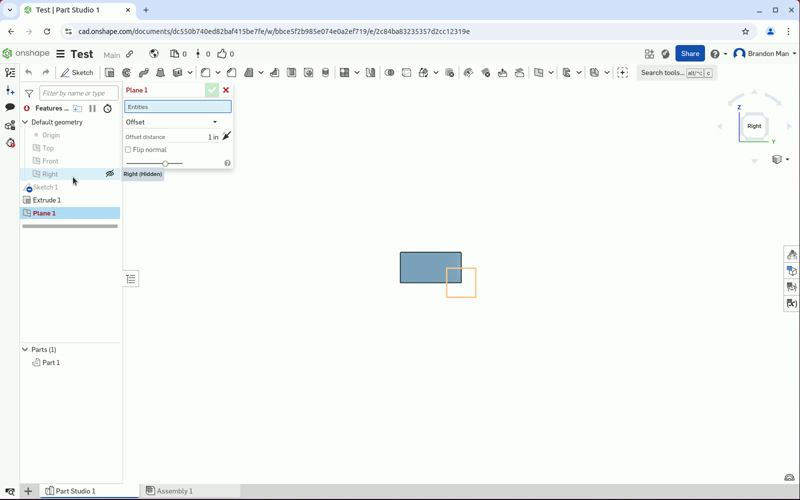
click(73, 176)
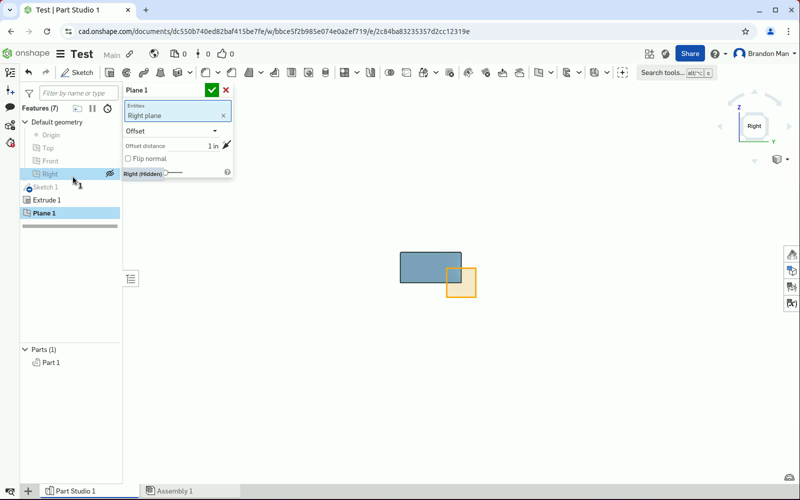
key(tab, 2)
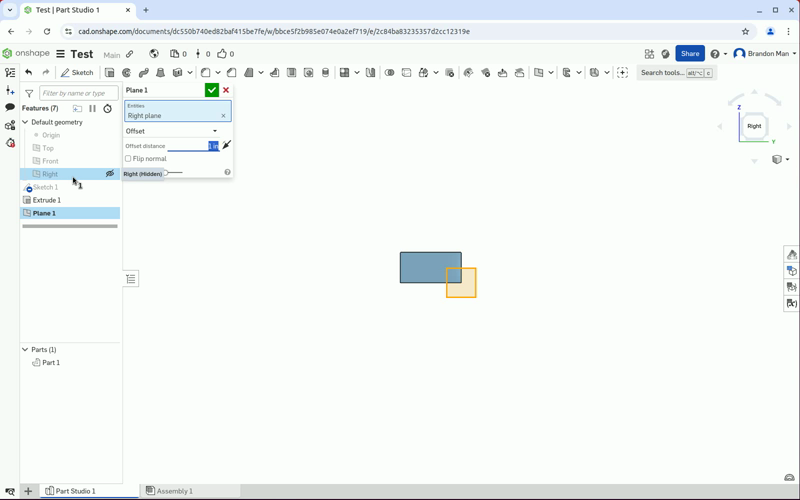
text(23.108)
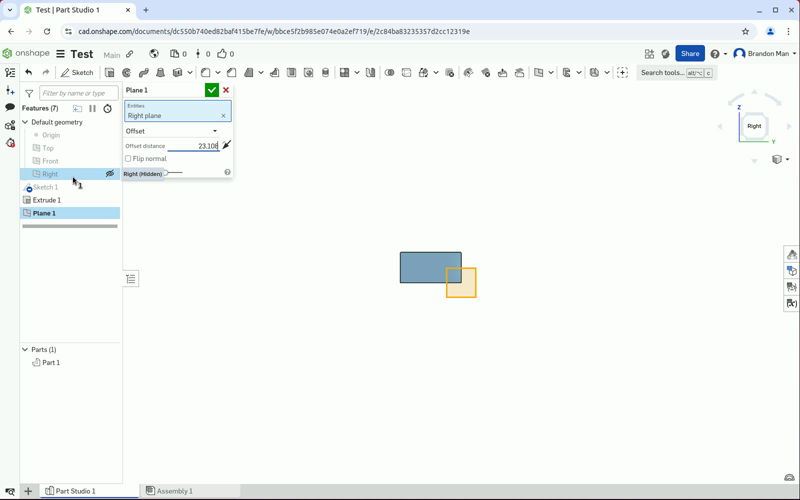
key(enter, 2)
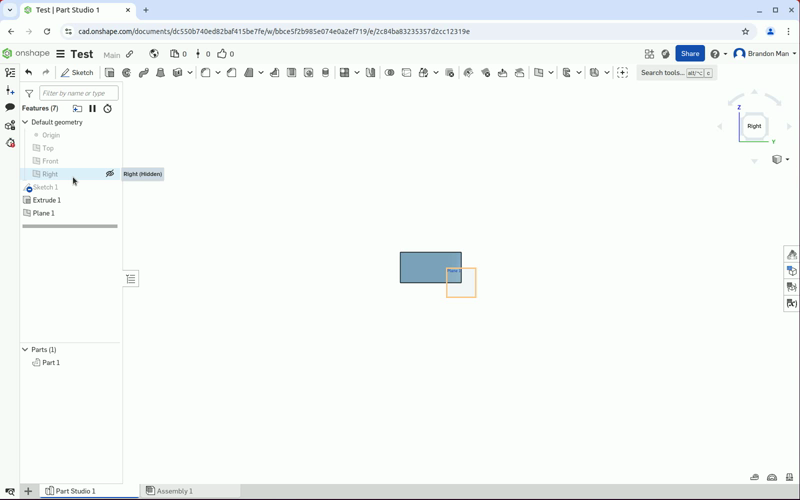
key(shift+s)
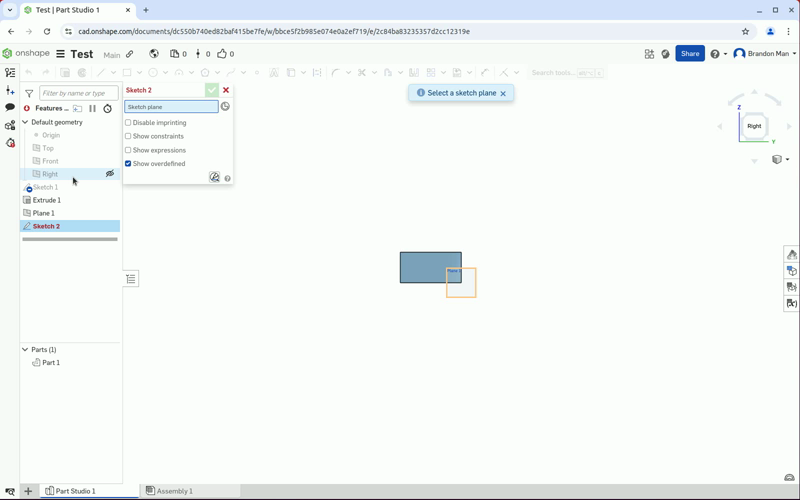
mouse_move(73, 215)
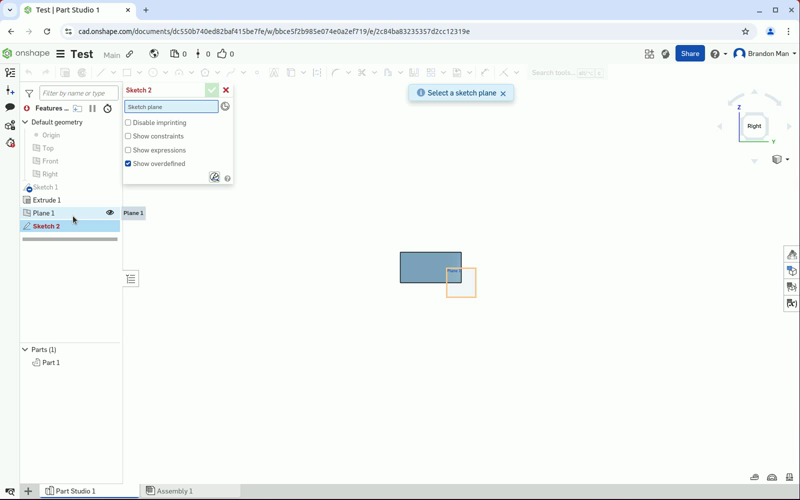
click(73, 215)
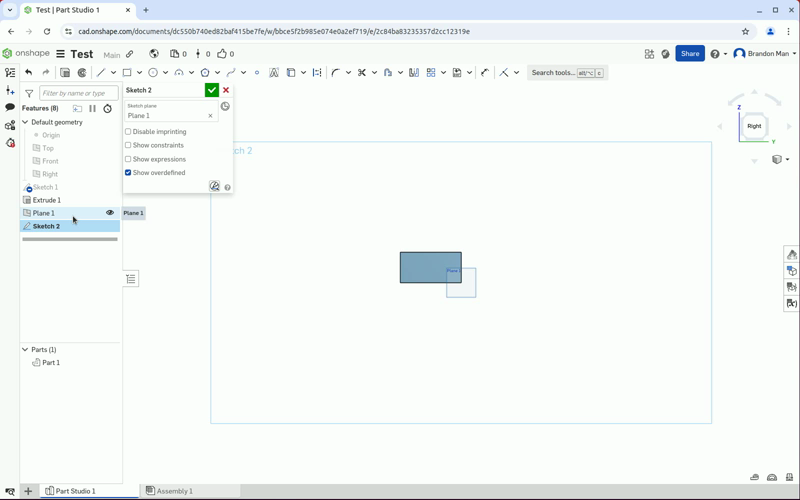
mouse_move(73, 352)
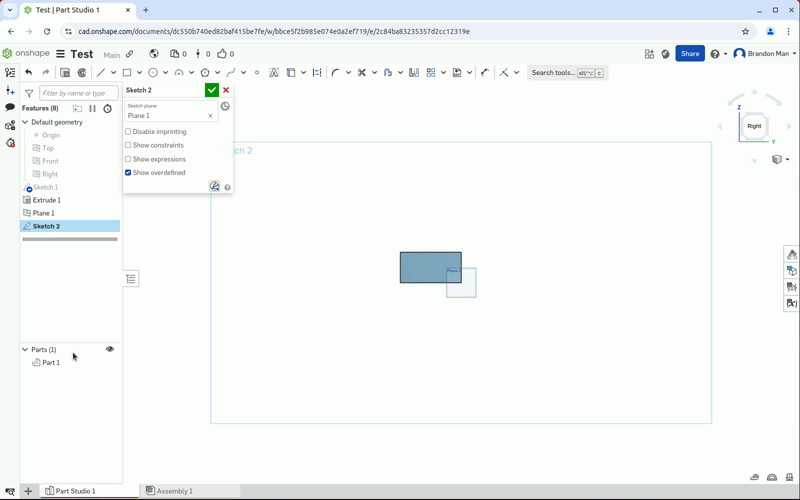
key(y)
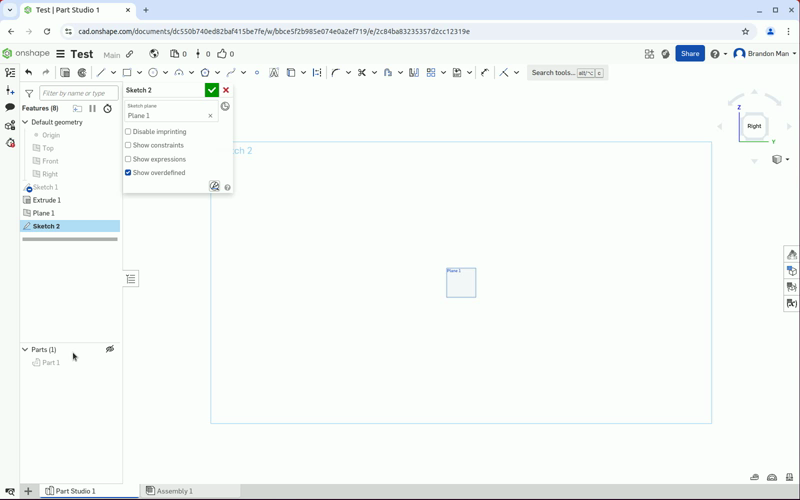
key(l)
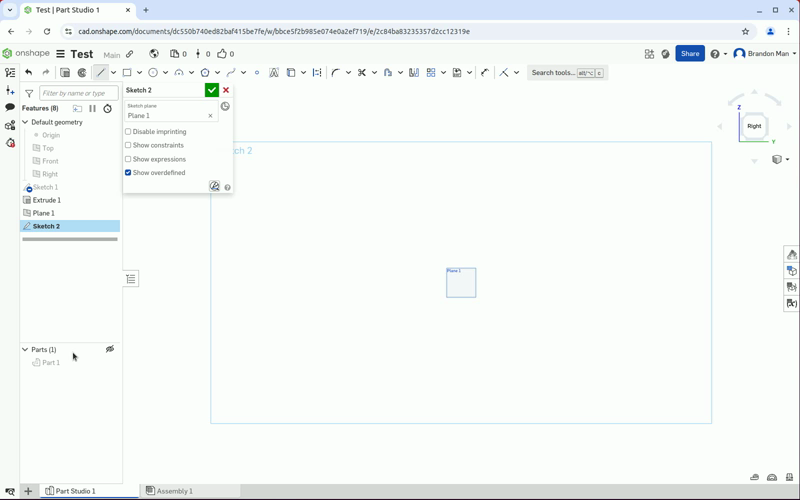
key_down(shift)
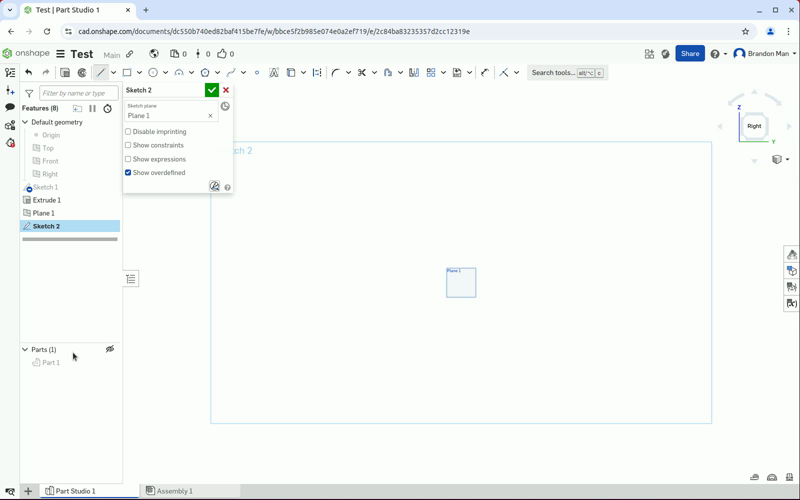
mouse_move(447, 261)
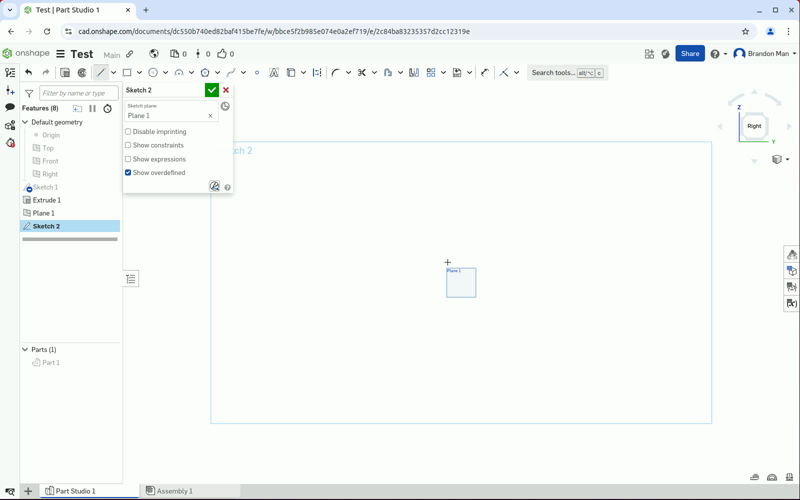
click(447, 261)
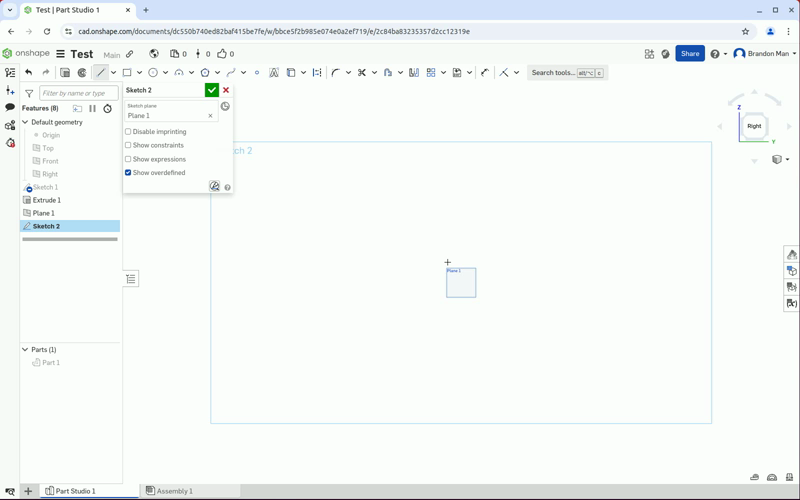
key_up(shift)
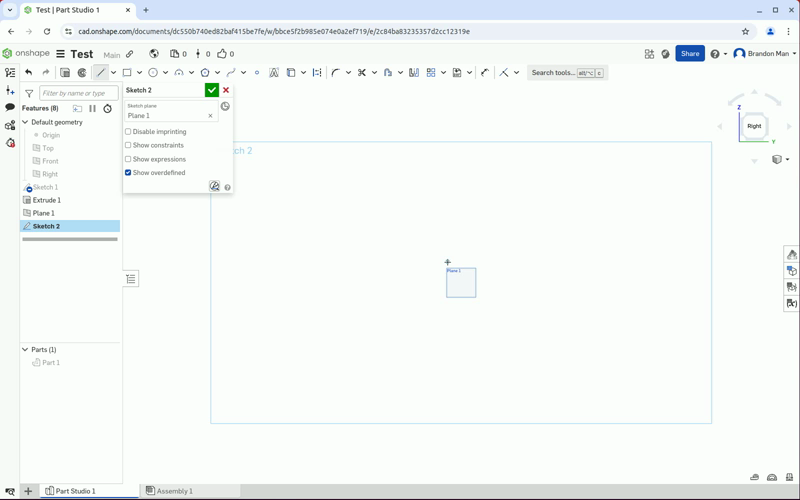
key_down(shift)
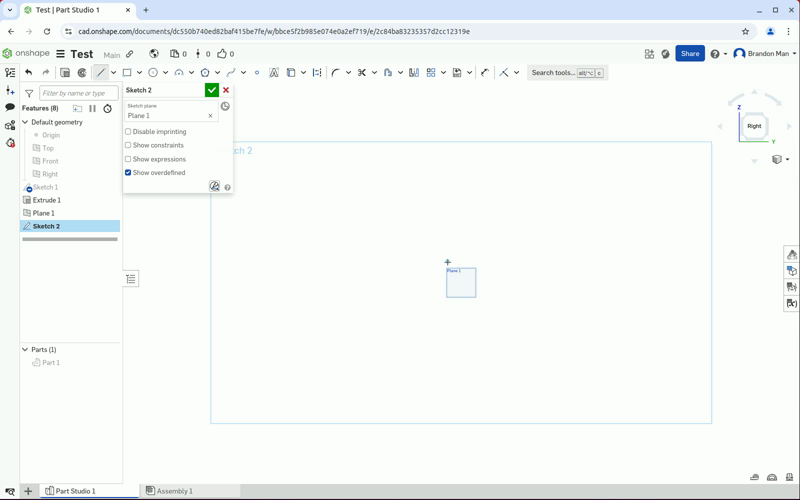
mouse_move(477, 261)
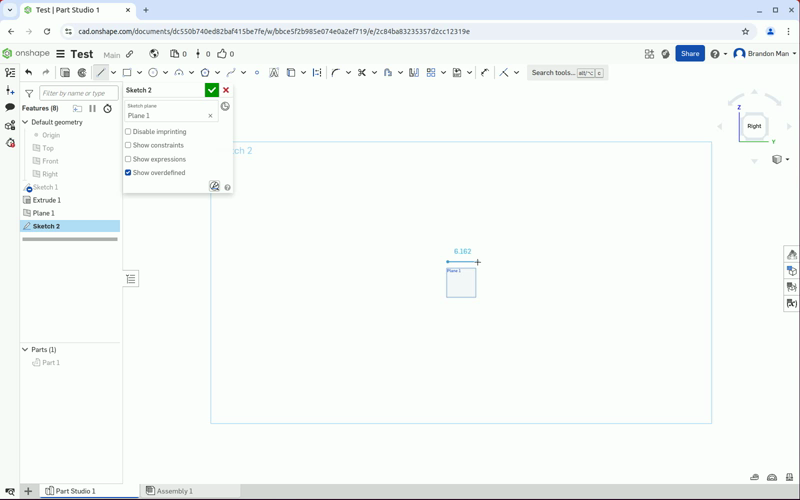
mouse_move(461, 261)
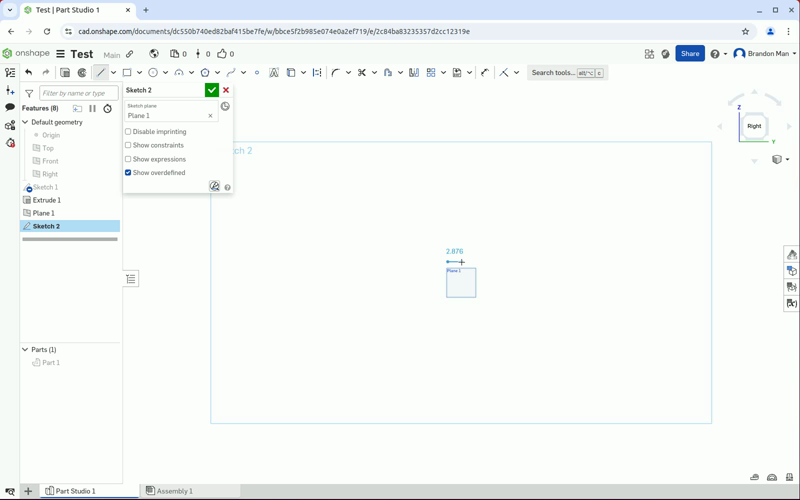
click(461, 261)
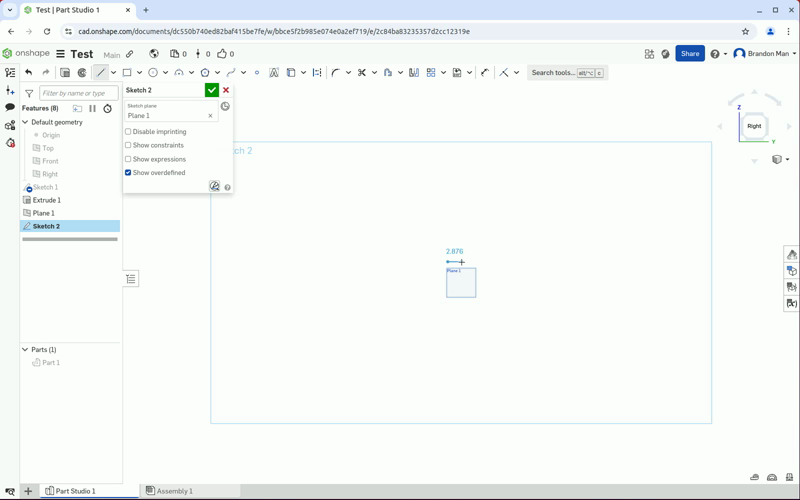
key_up(shift)
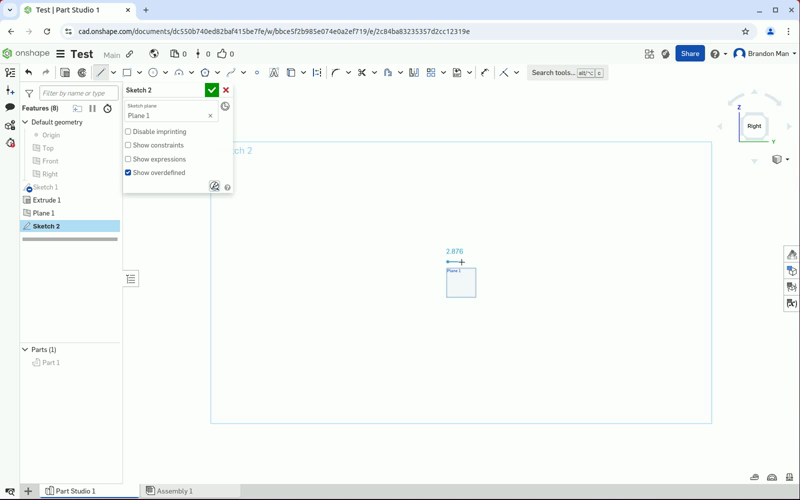
key_down(shift)
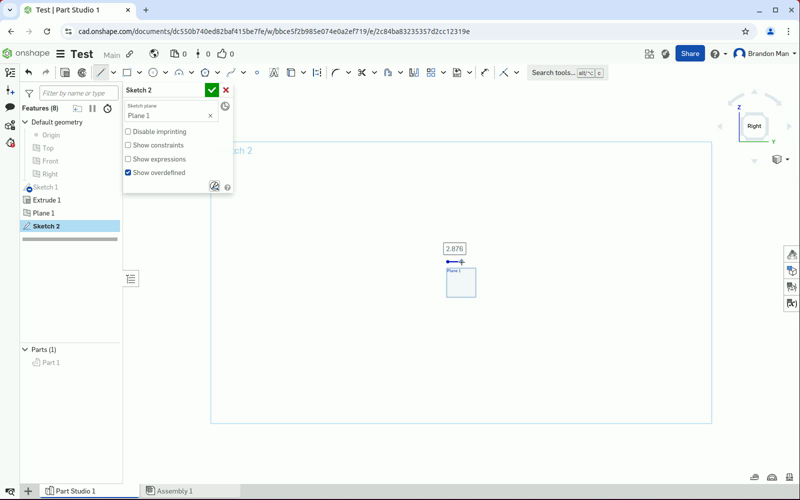
mouse_move(491, 261)
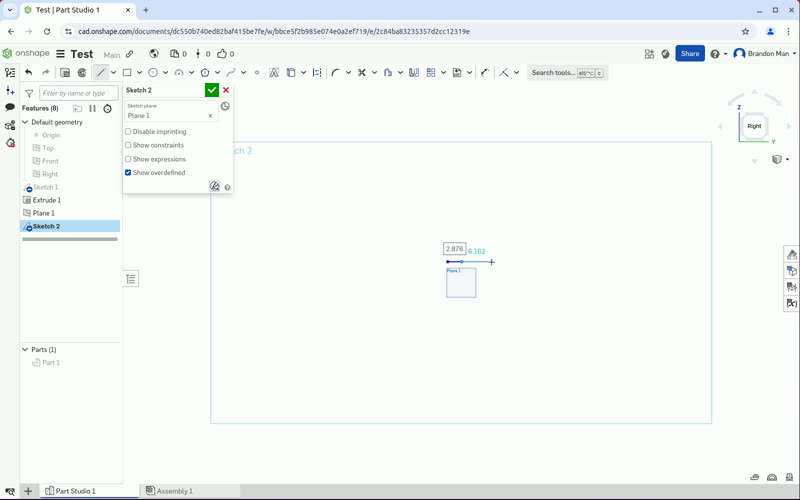
mouse_move(461, 252)
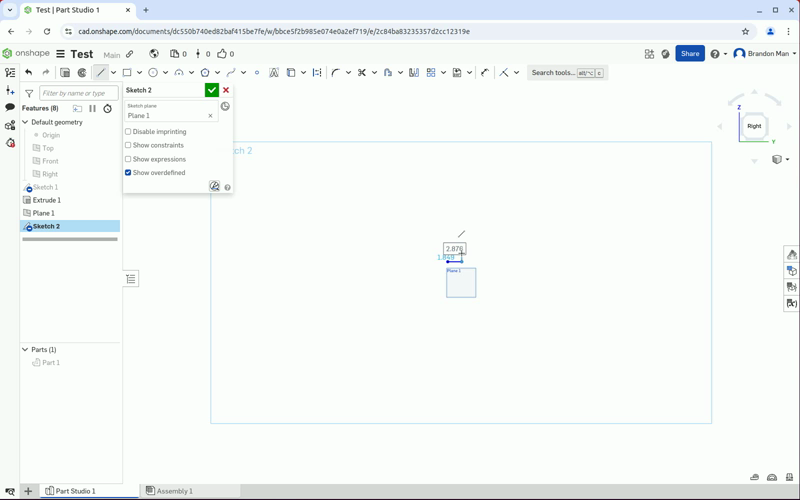
click(461, 252)
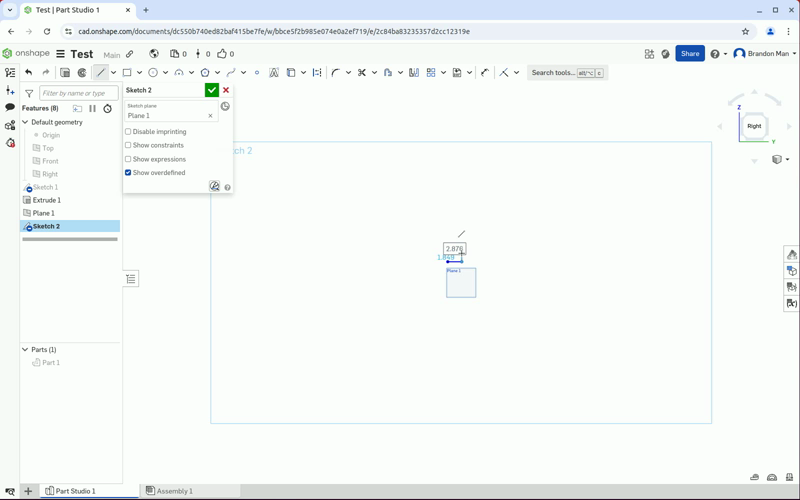
key_up(shift)
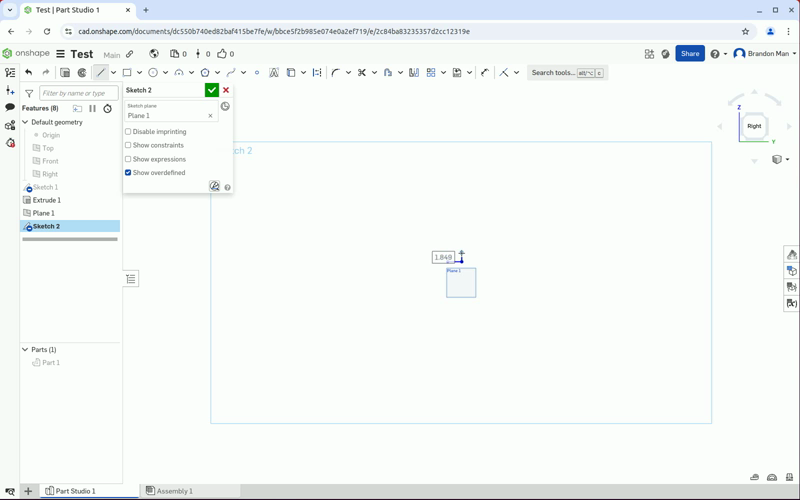
key_down(shift)
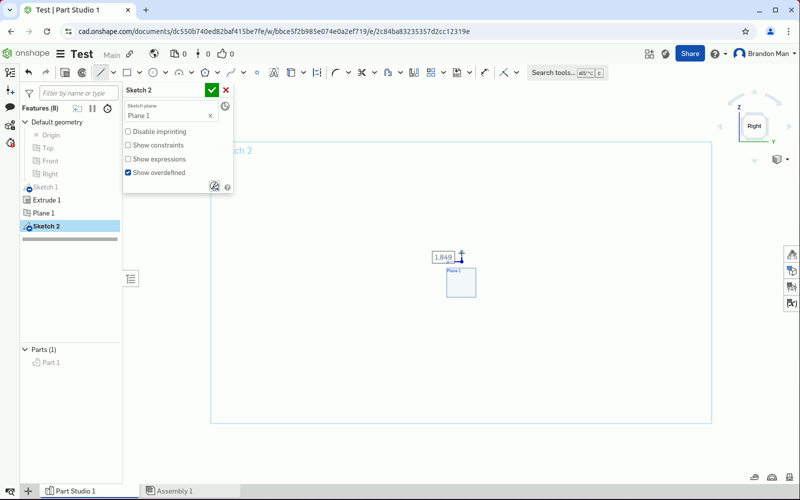
mouse_move(491, 252)
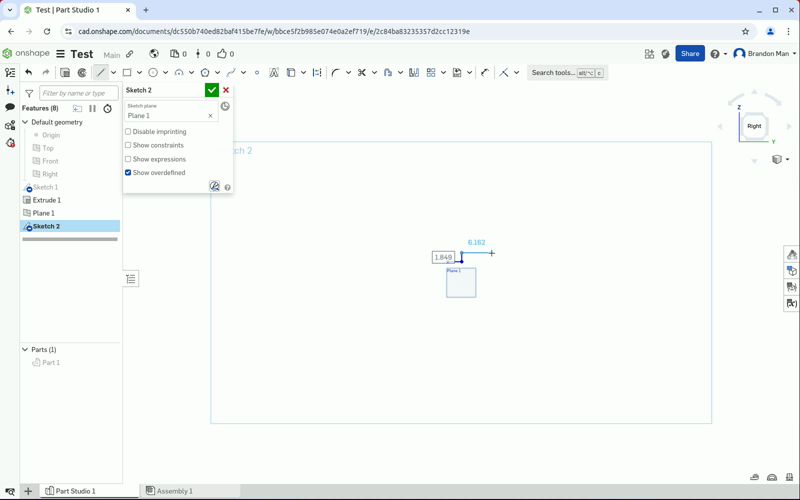
mouse_move(447, 252)
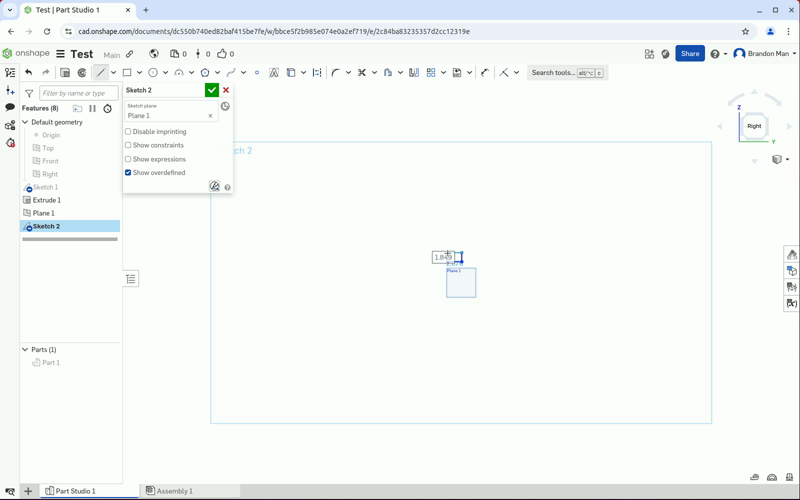
click(447, 252)
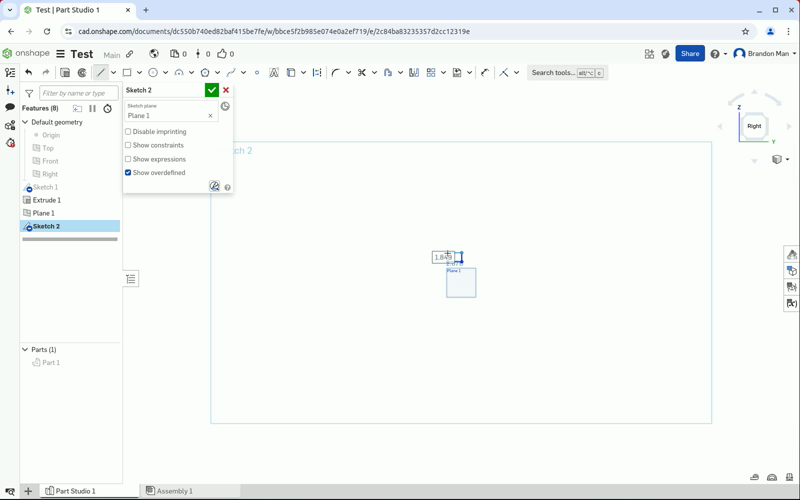
key_up(shift)
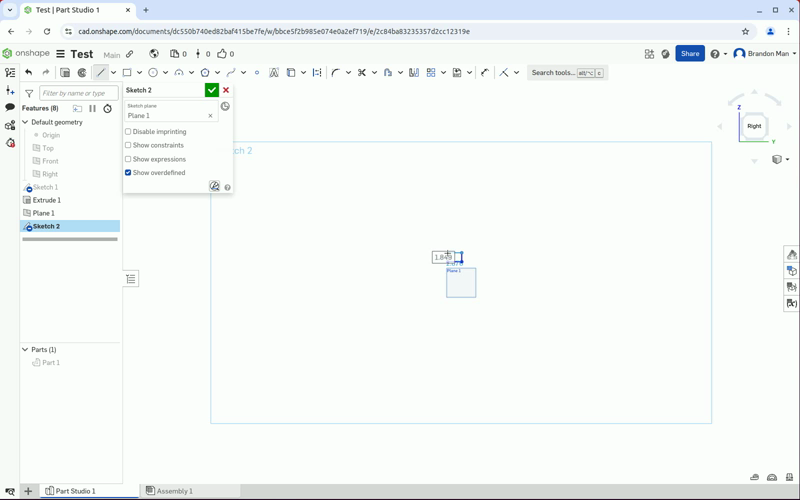
mouse_move(477, 252)
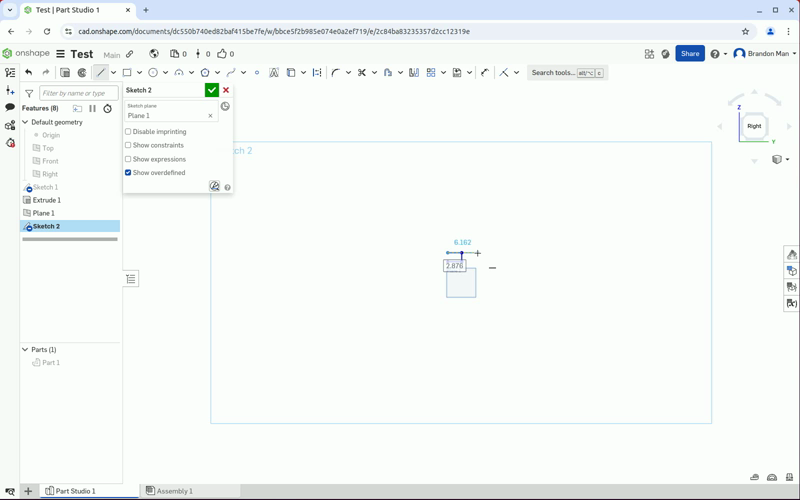
key_down(shift)
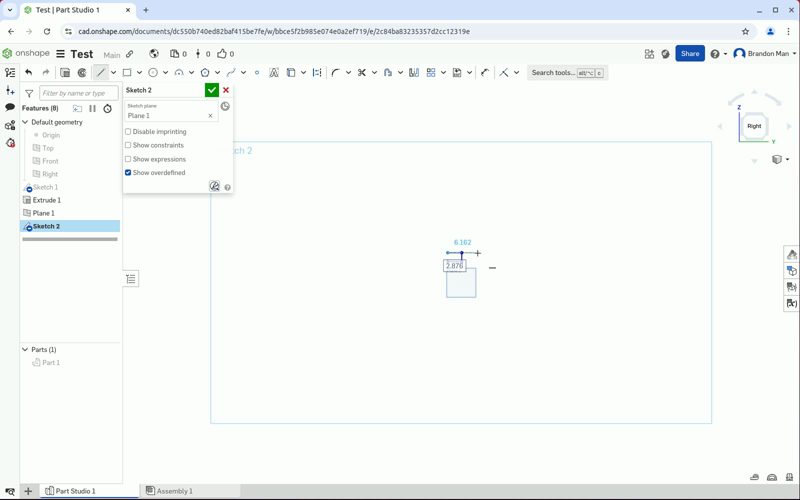
mouse_move(447, 261)
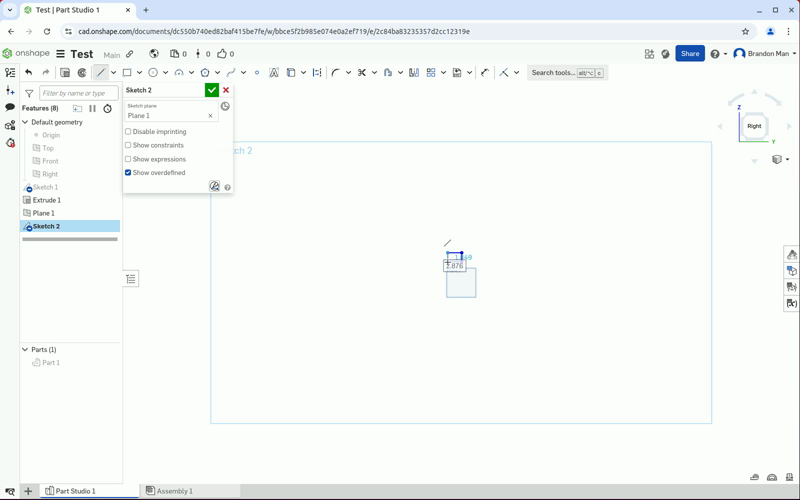
key_up(shift)
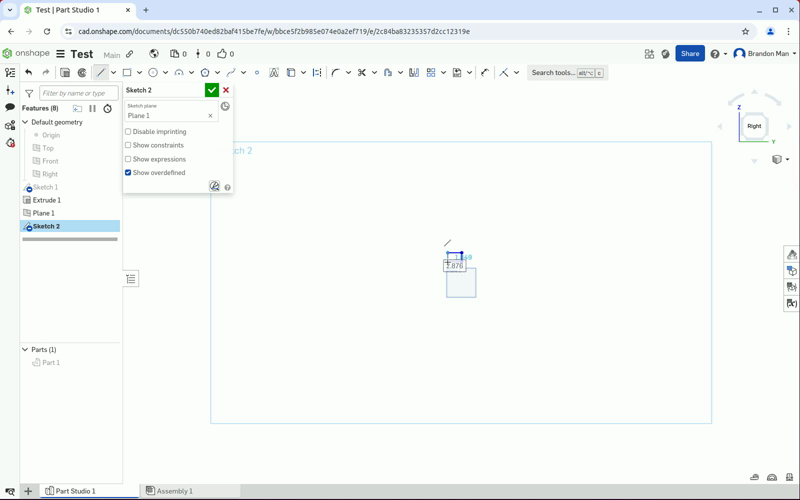
click(447, 261)
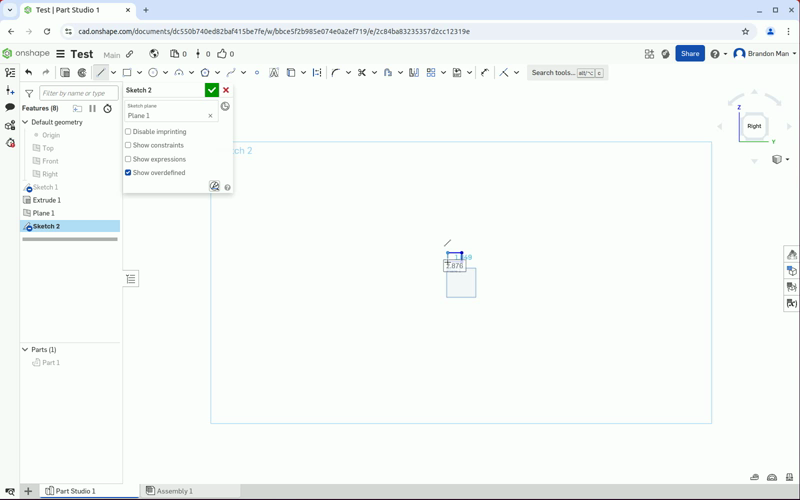
key(esc)
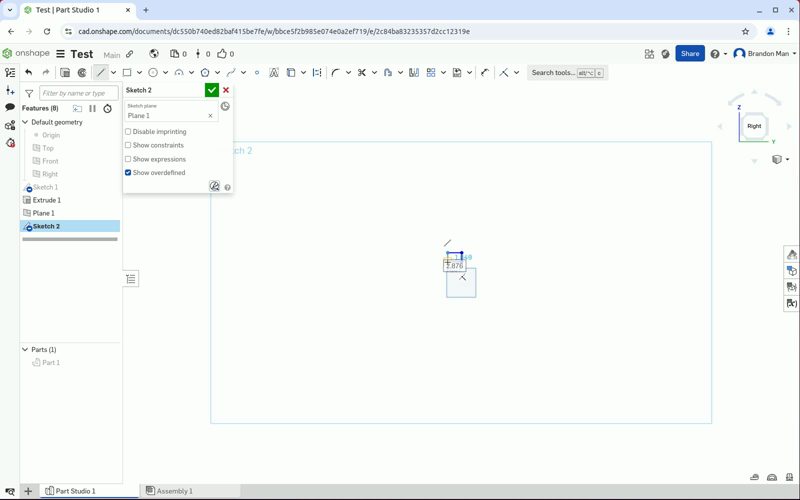
mouse_move(461, 254)
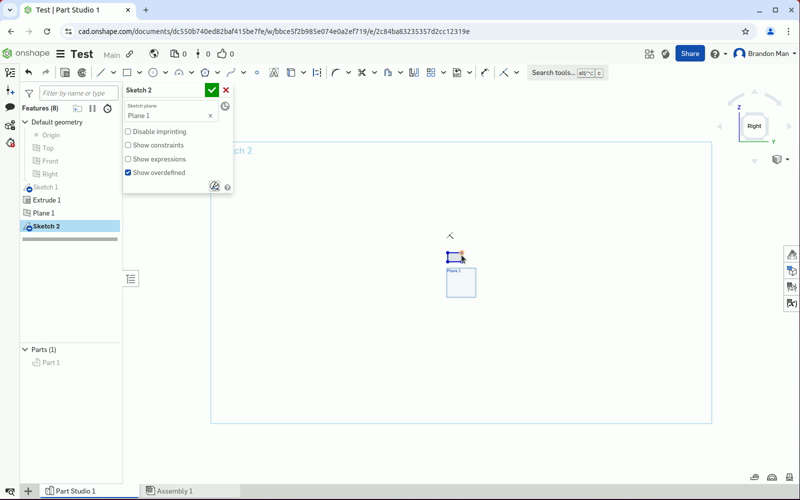
scroll(6)
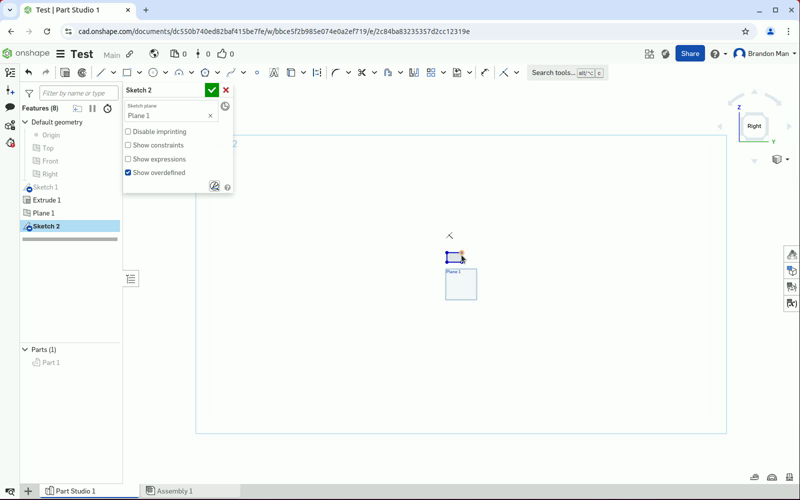
scroll(6)
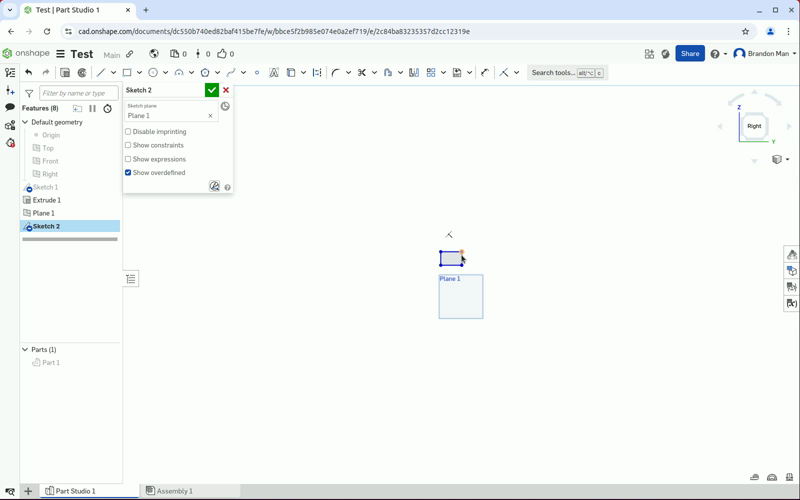
scroll(6)
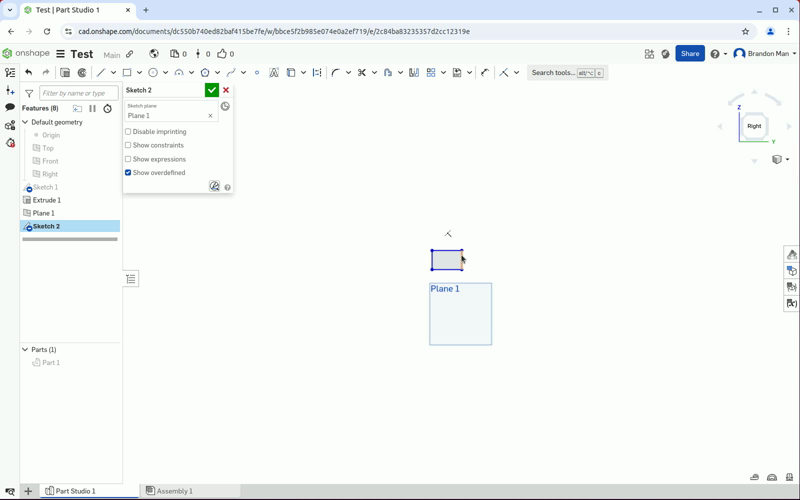
scroll(6)
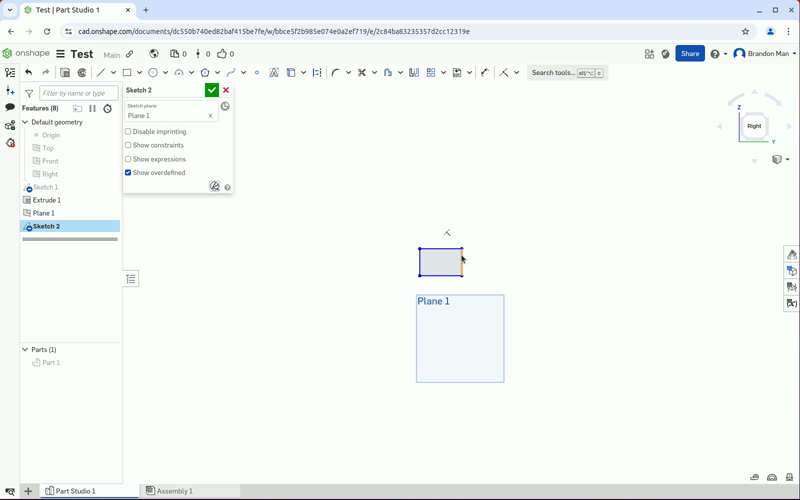
scroll(6)
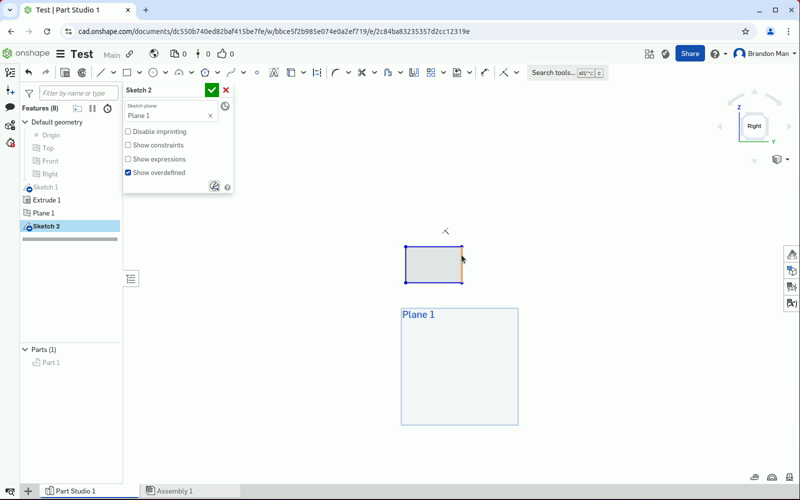
scroll(6)
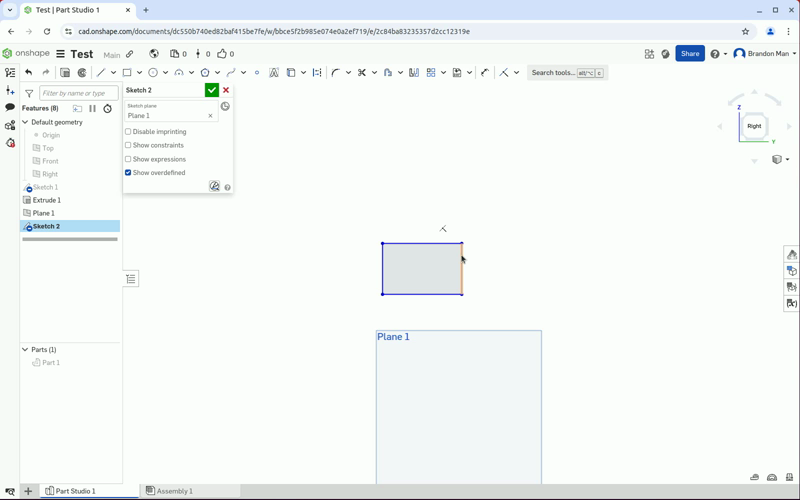
scroll(6)
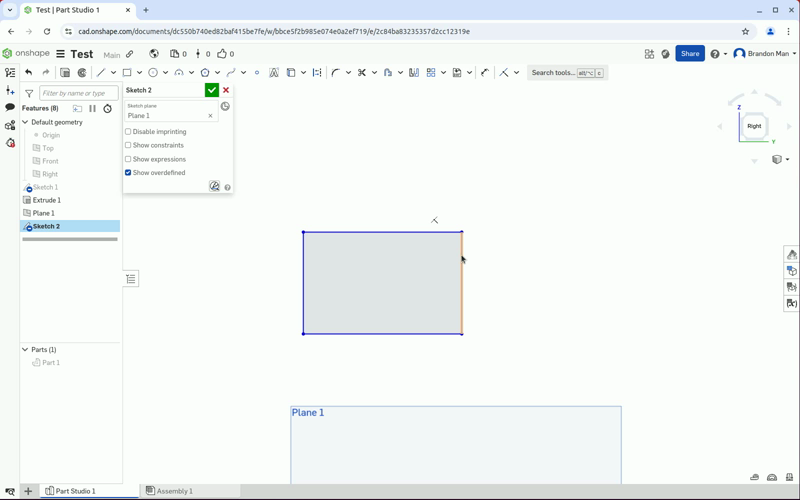
click(461, 254)
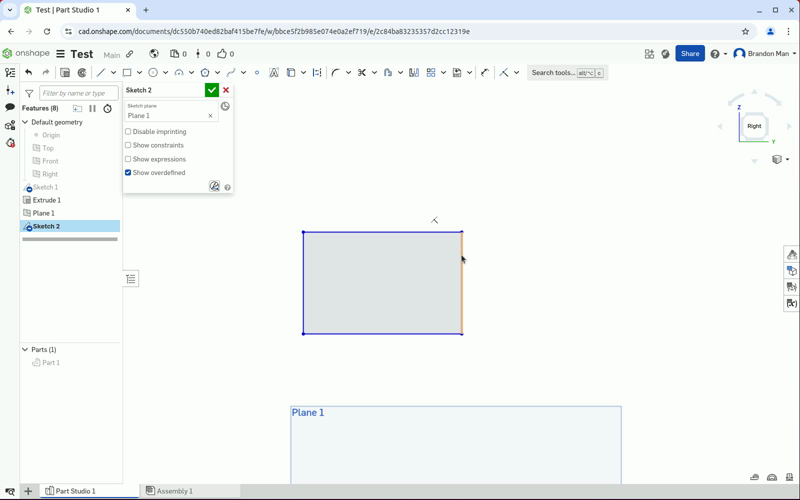
scroll(-6)
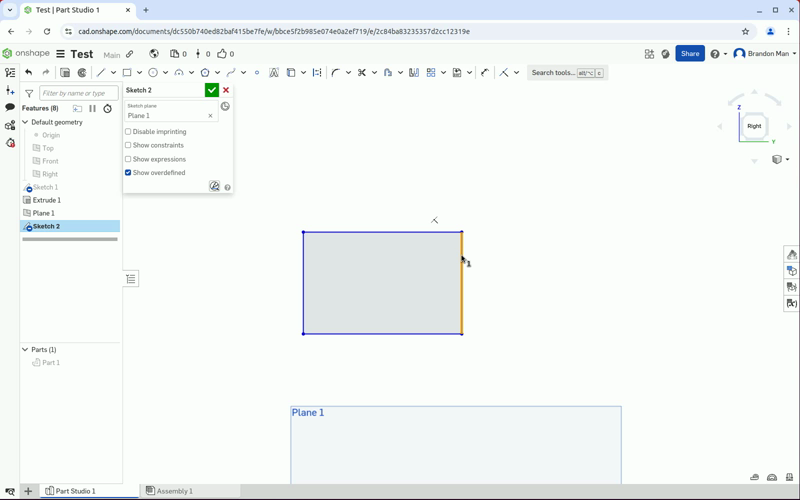
scroll(-6)
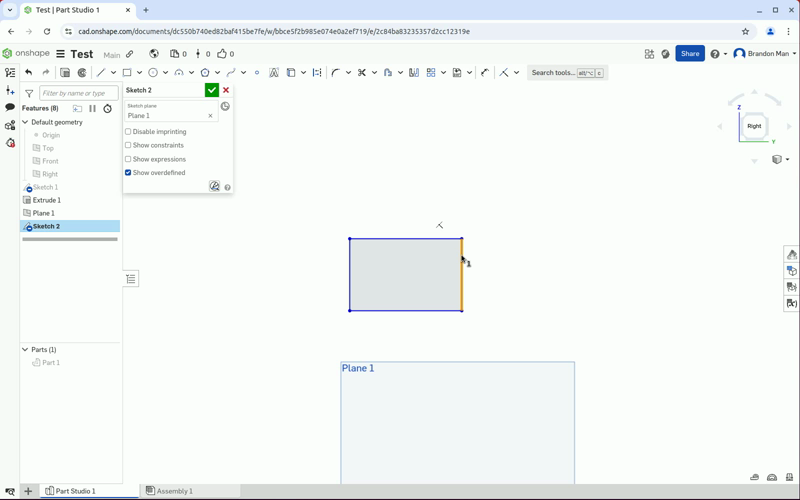
scroll(-6)
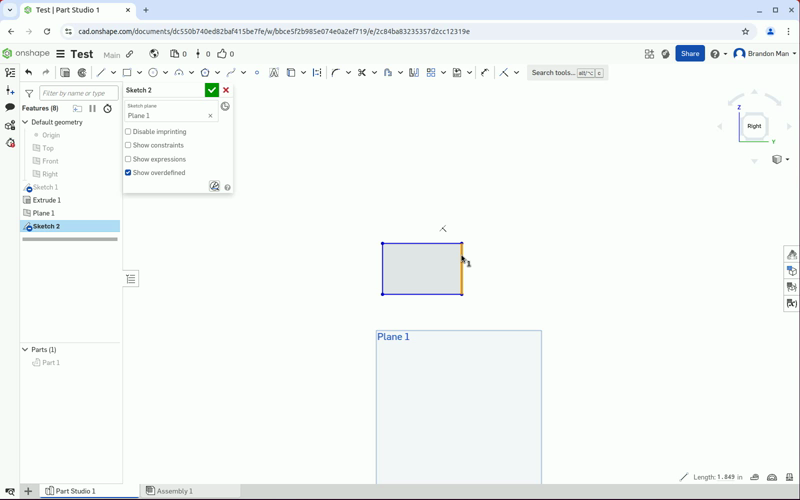
scroll(-6)
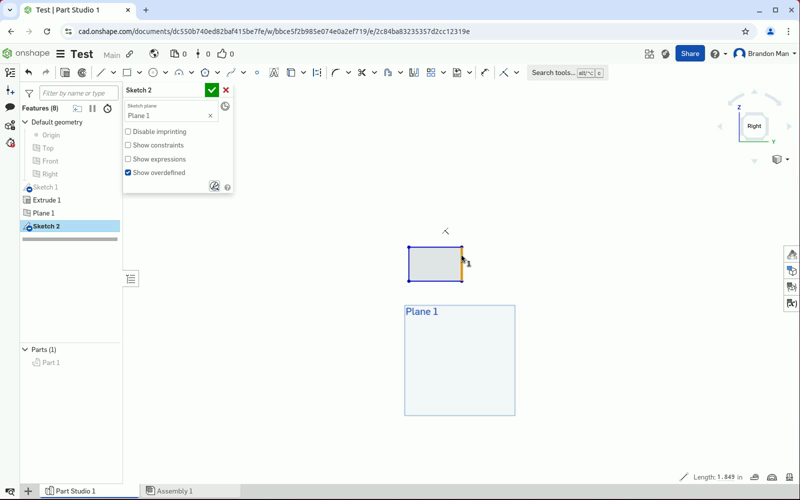
scroll(-6)
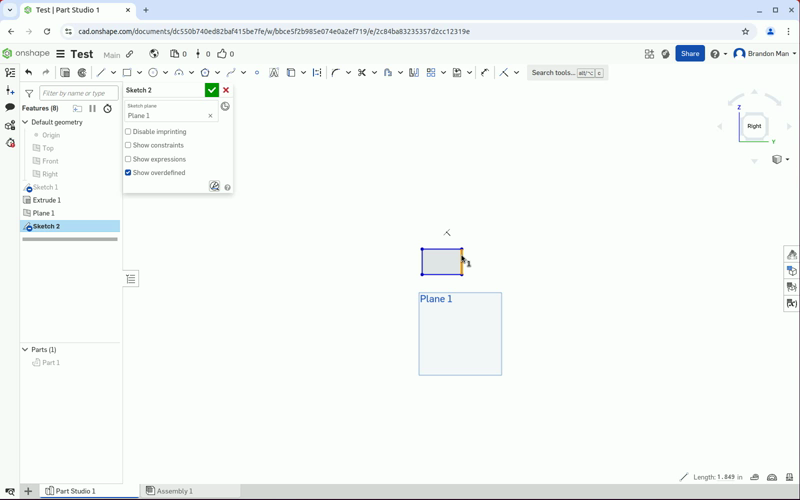
scroll(-6)
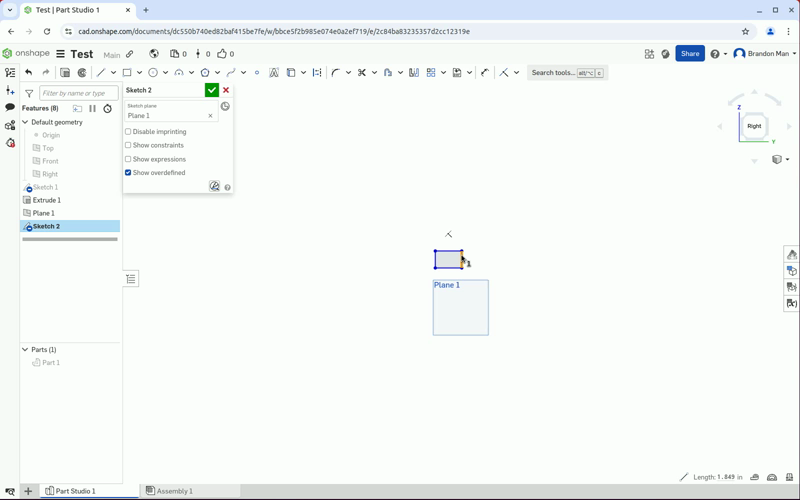
scroll(-6)
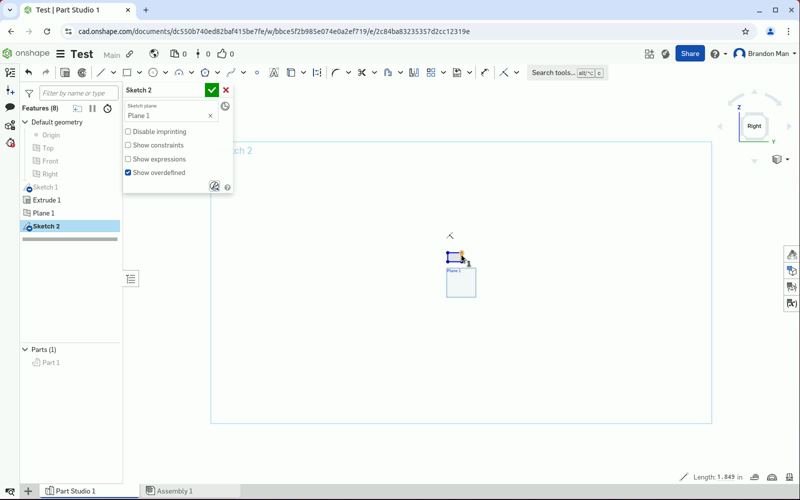
mouse_move(73, 352)
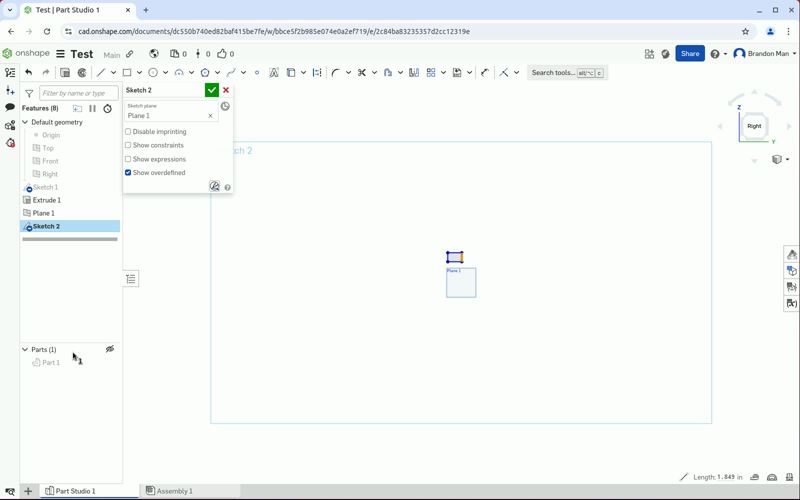
key(shift+y)
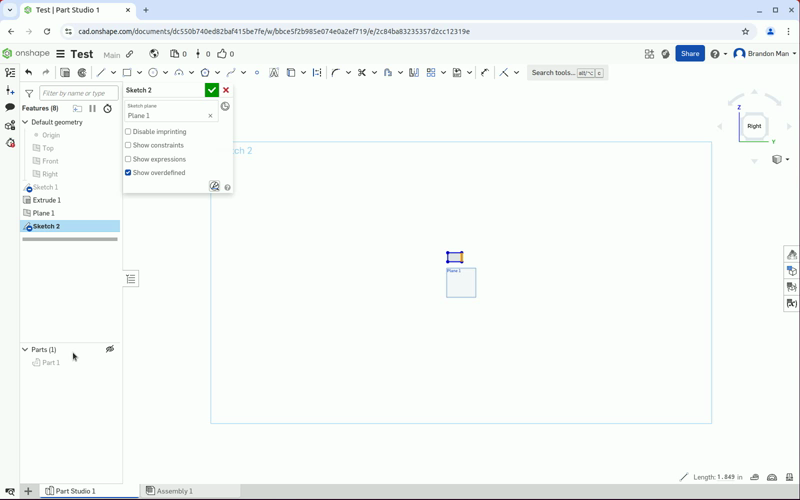
key(shift+e)
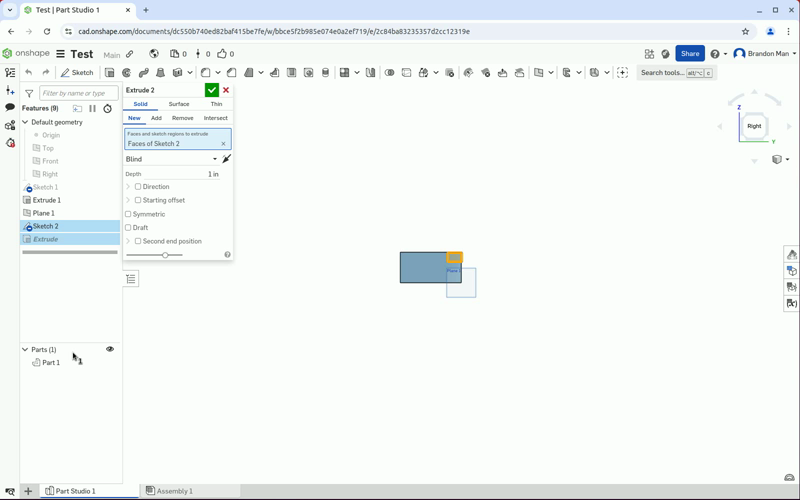
mouse_move(143, 106)
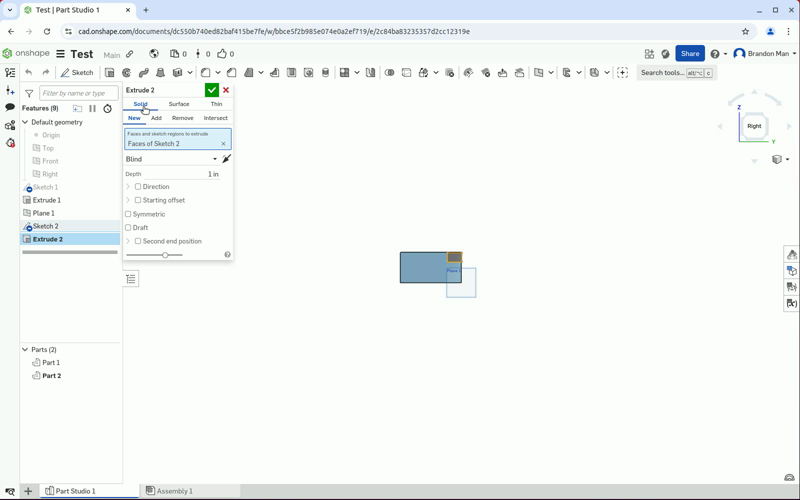
click(143, 106)
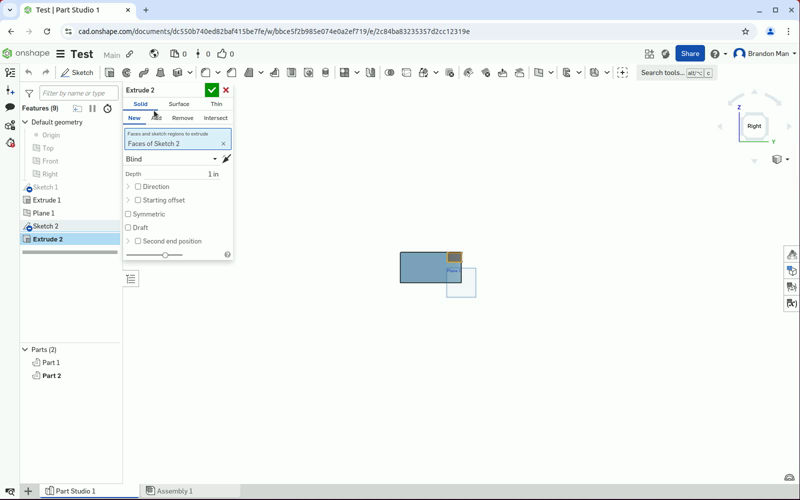
mouse_move(186, 120)
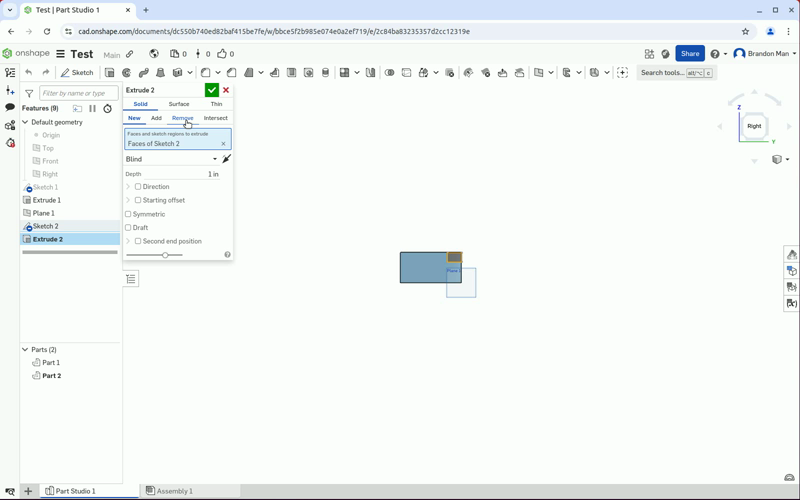
click(186, 120)
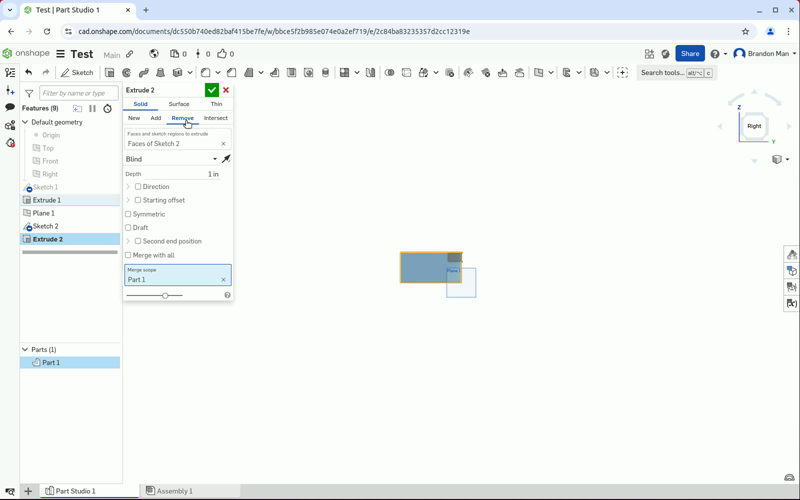
key(tab, 4)
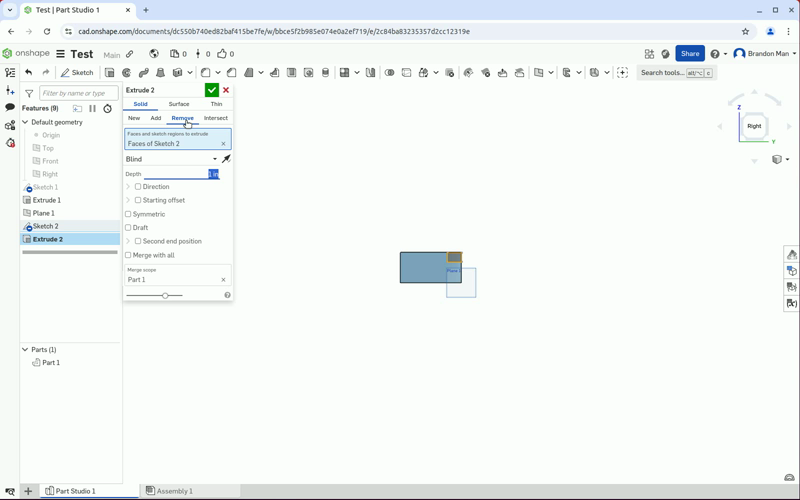
text(23.108)
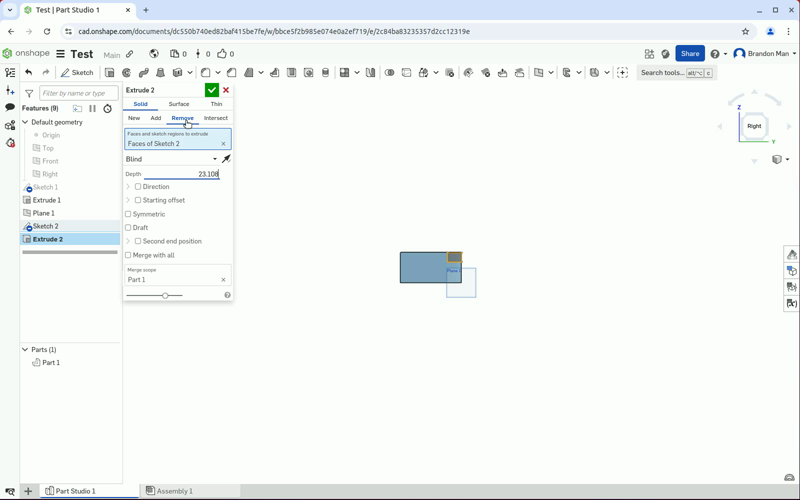
key(tab, 6)
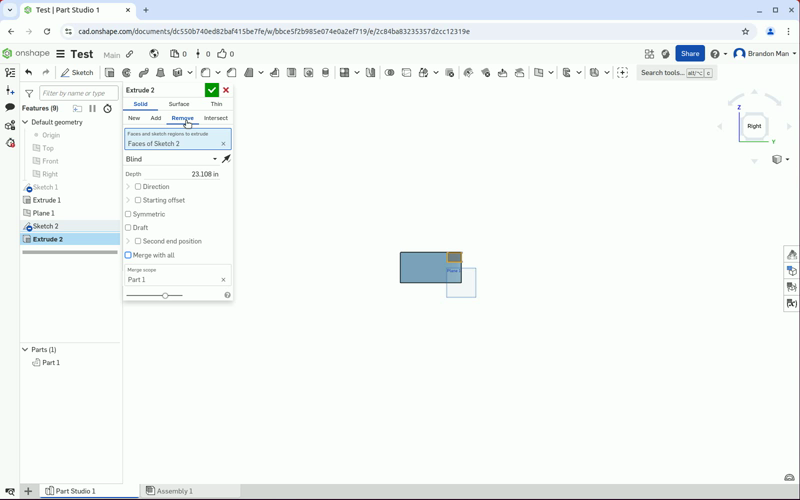
key(space)
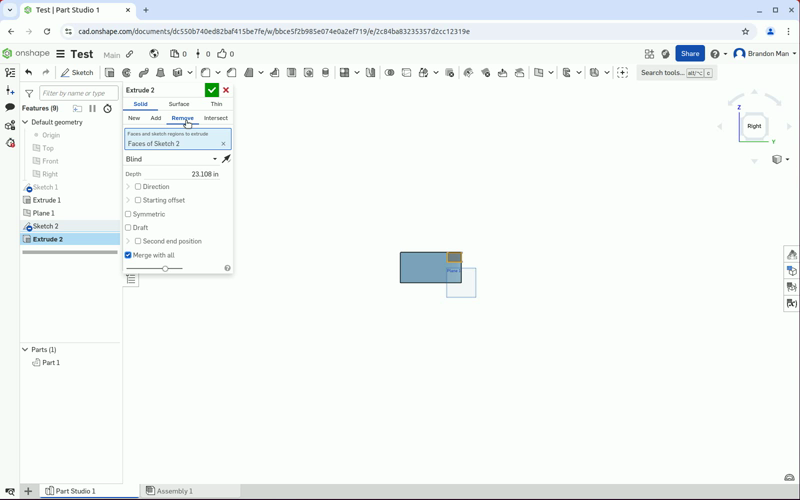
key(enter)
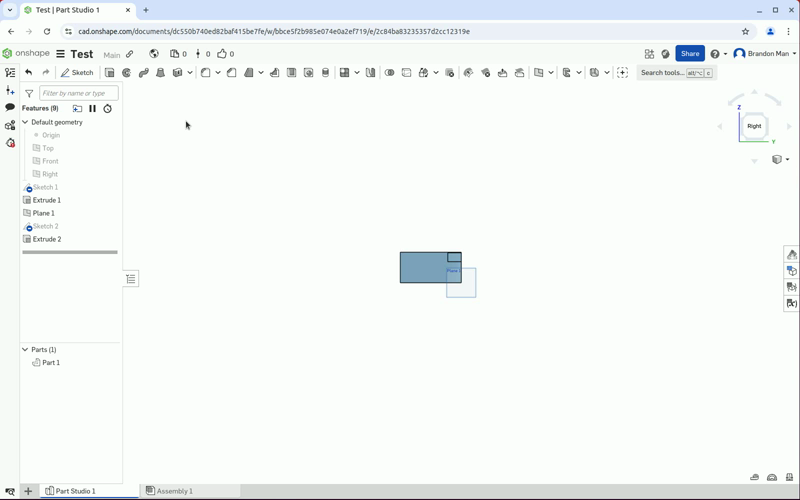
key(shift+h)
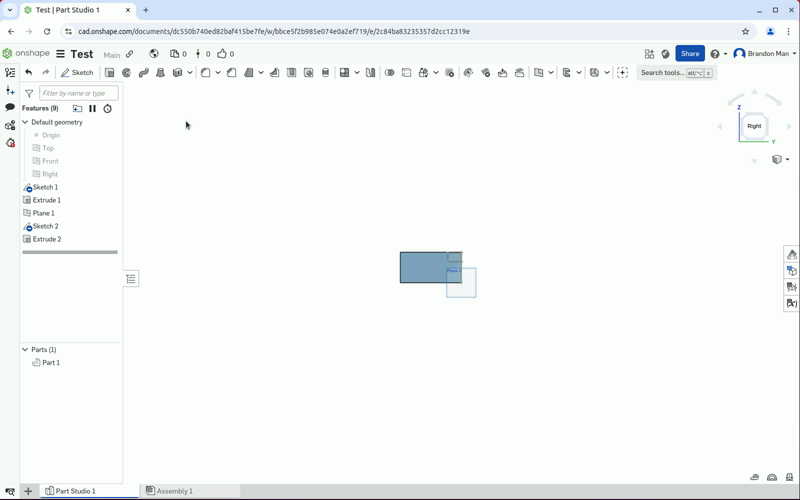
key(shift+h)
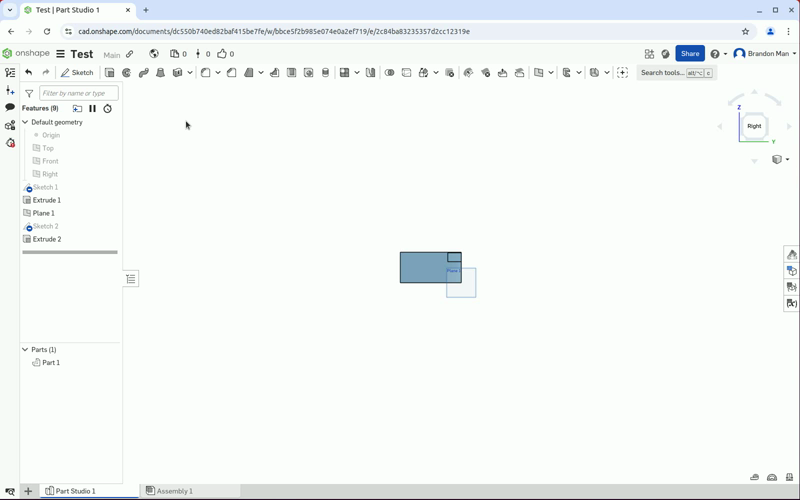
mouse_move(73, 189)
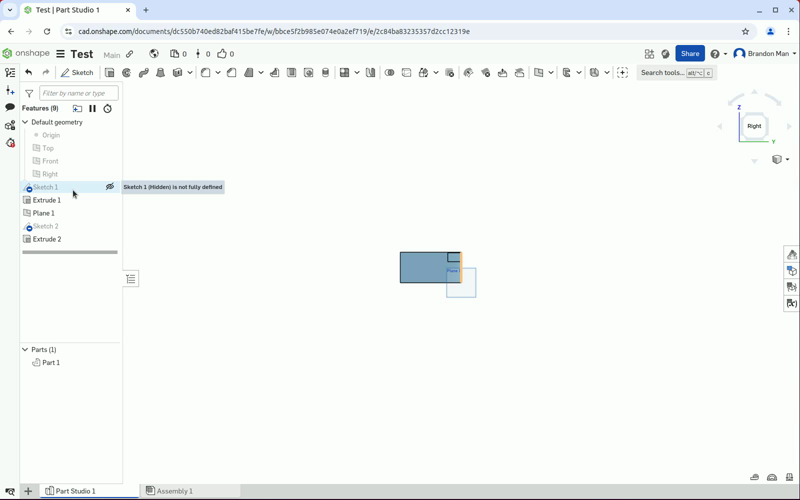
click(73, 189)
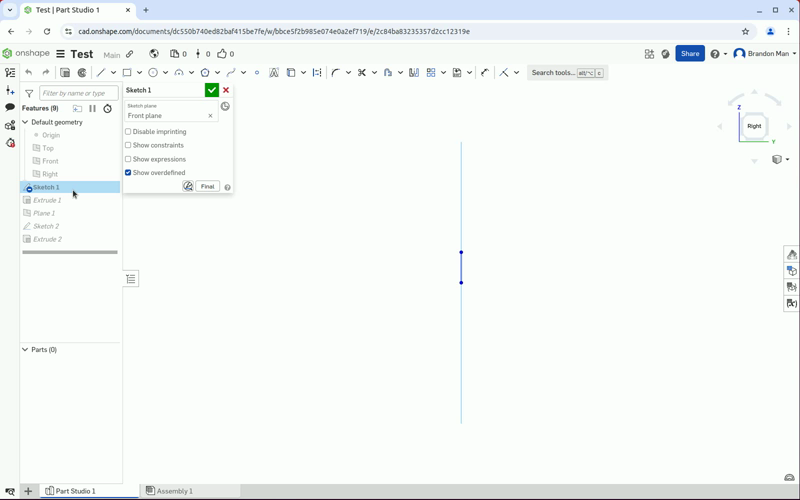
mouse_move(229, 92)
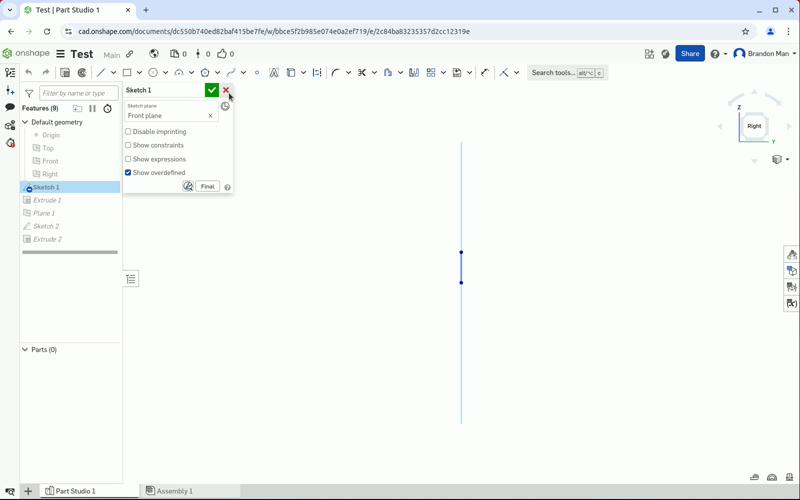
click(229, 92)
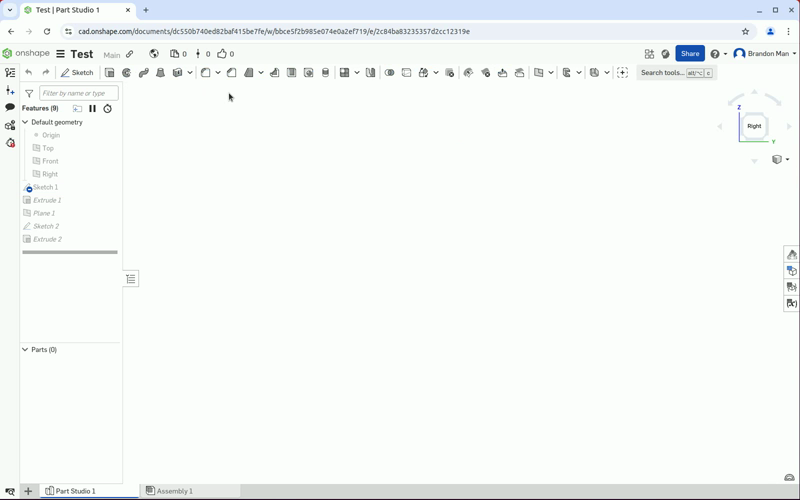
key(shift+s)
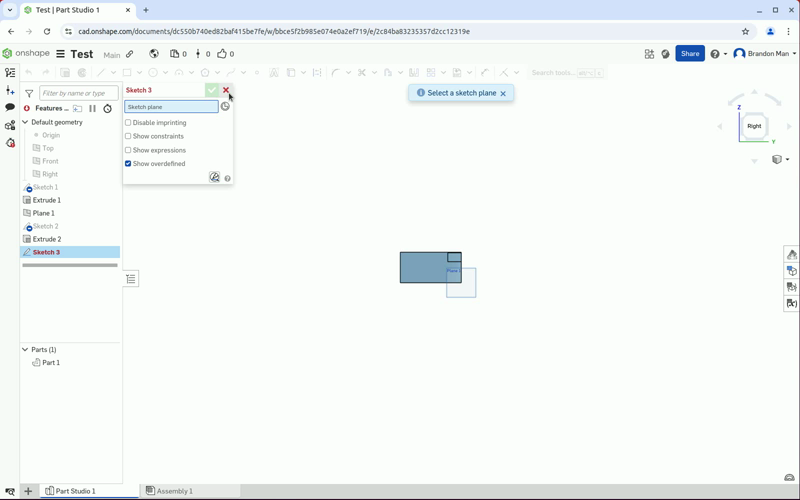
mouse_move(73, 215)
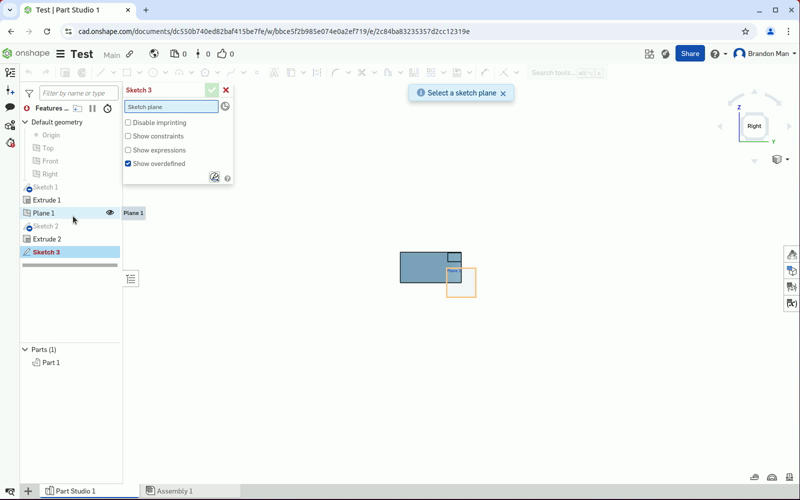
click(73, 215)
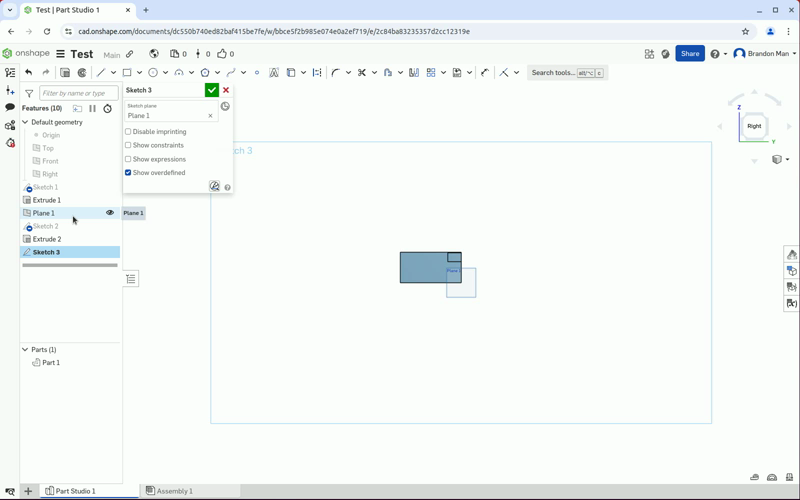
mouse_move(73, 352)
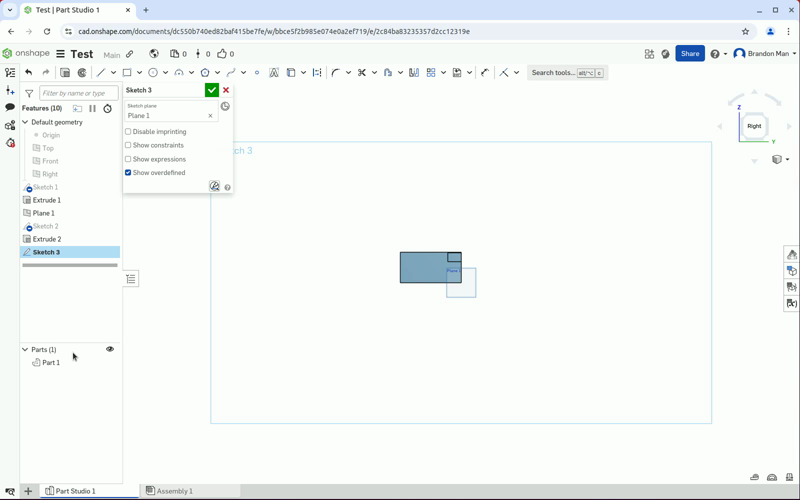
key(y)
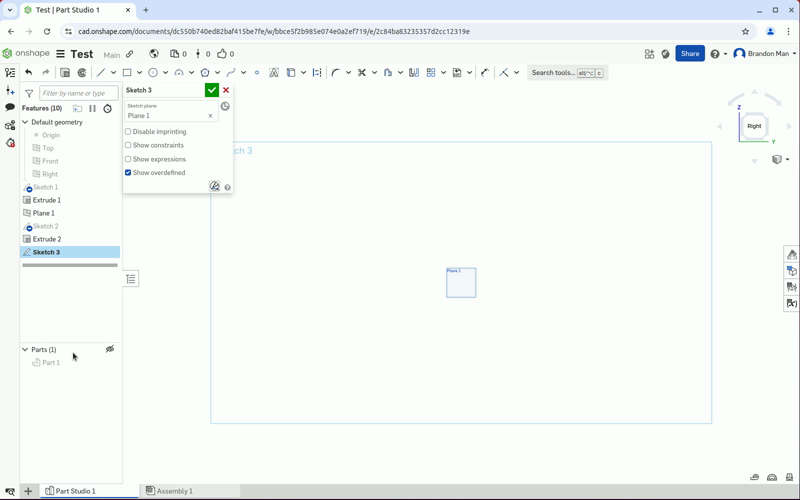
key(l)
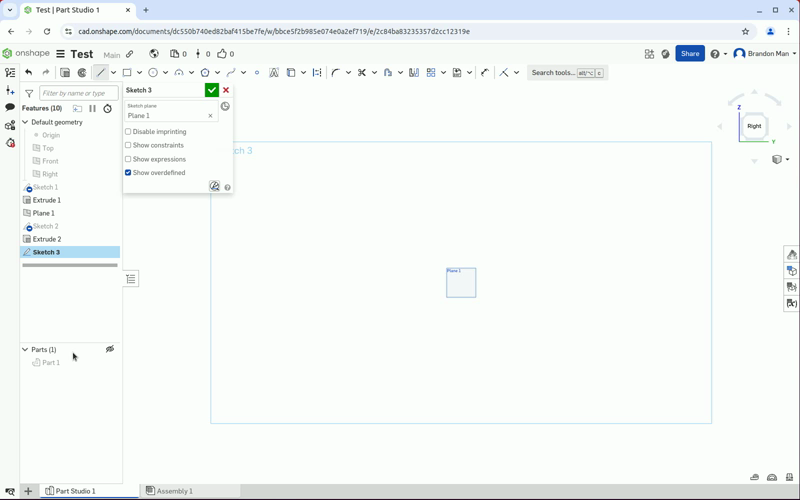
key_down(shift)
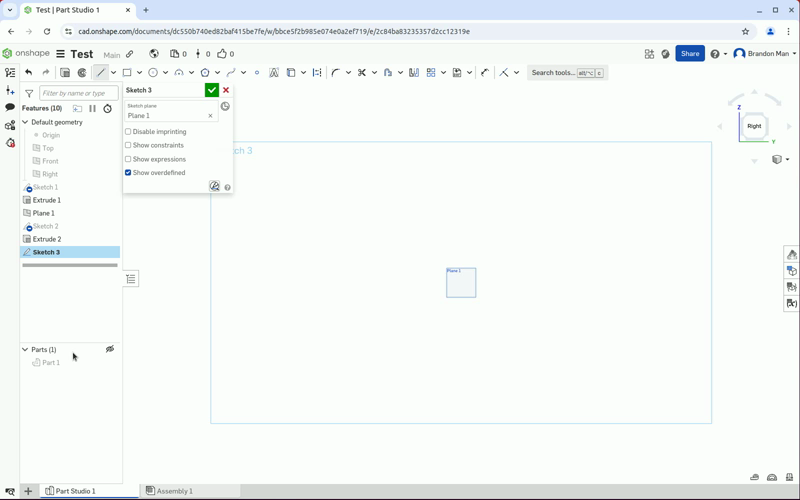
mouse_move(399, 261)
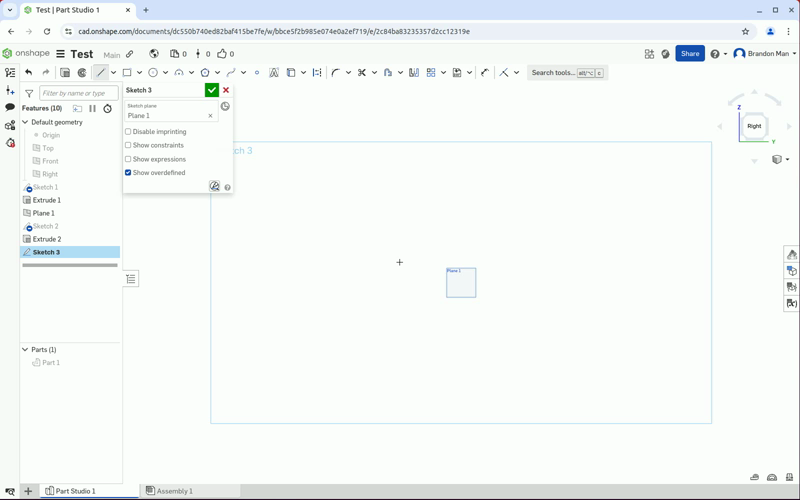
click(399, 261)
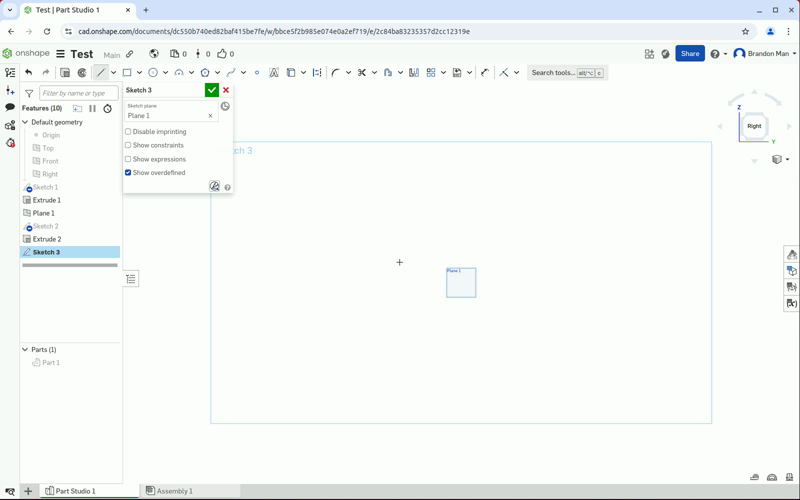
key_up(shift)
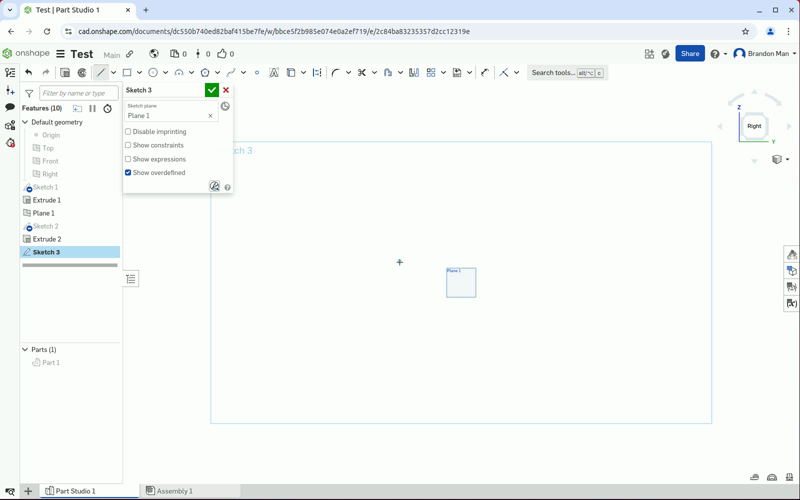
key_down(shift)
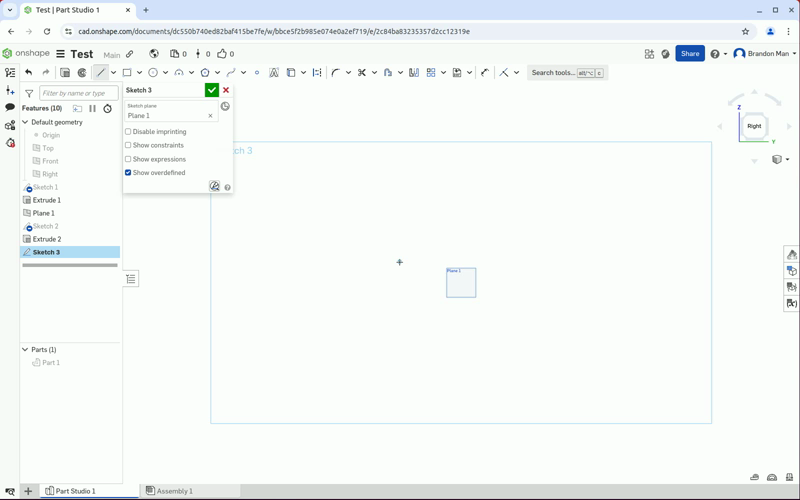
mouse_move(429, 261)
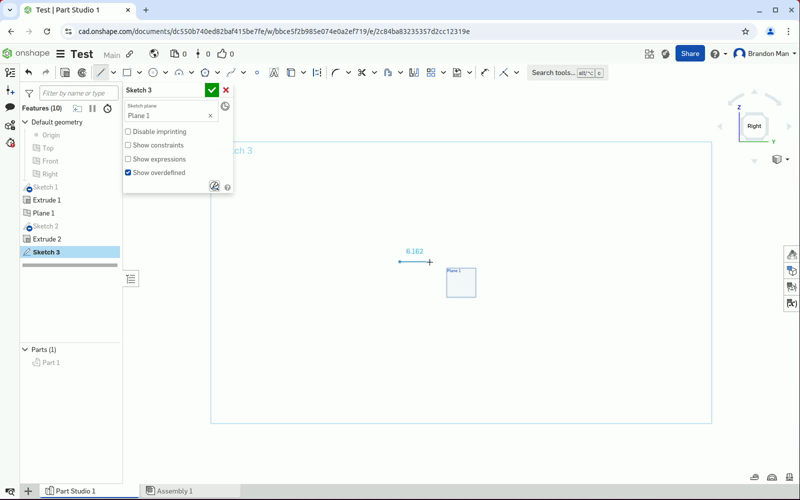
mouse_move(413, 261)
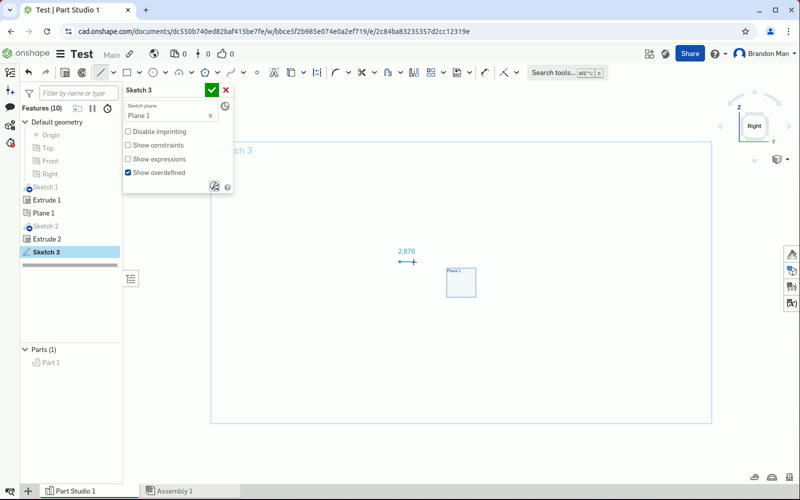
click(413, 261)
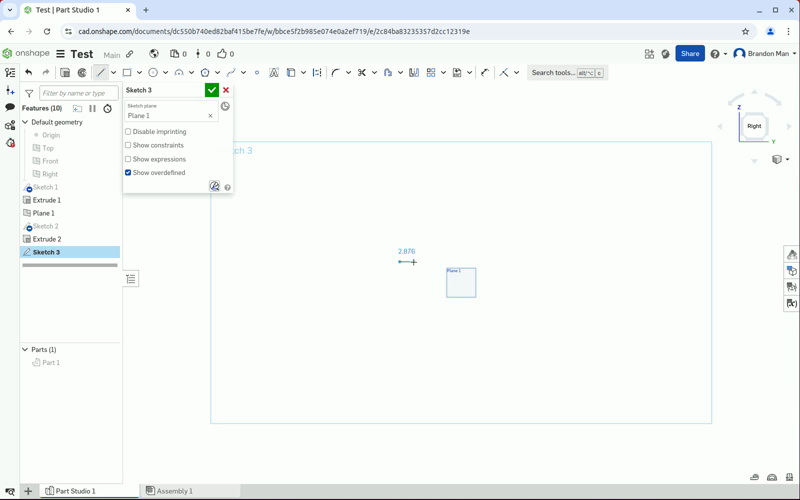
key_up(shift)
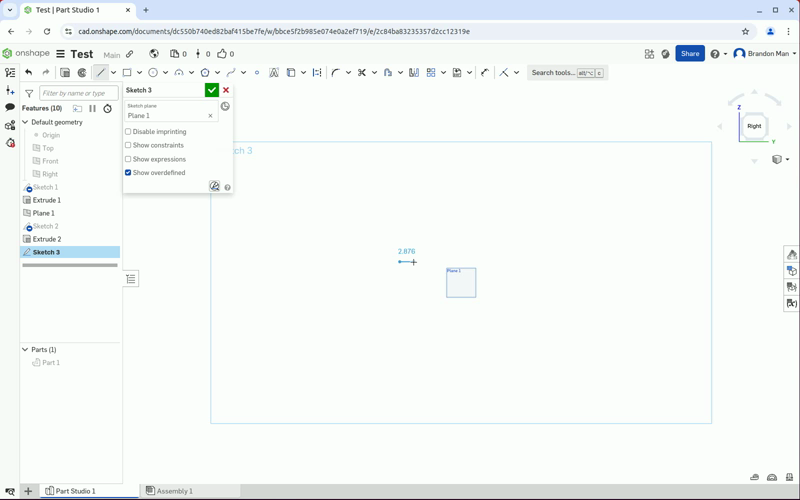
key_down(shift)
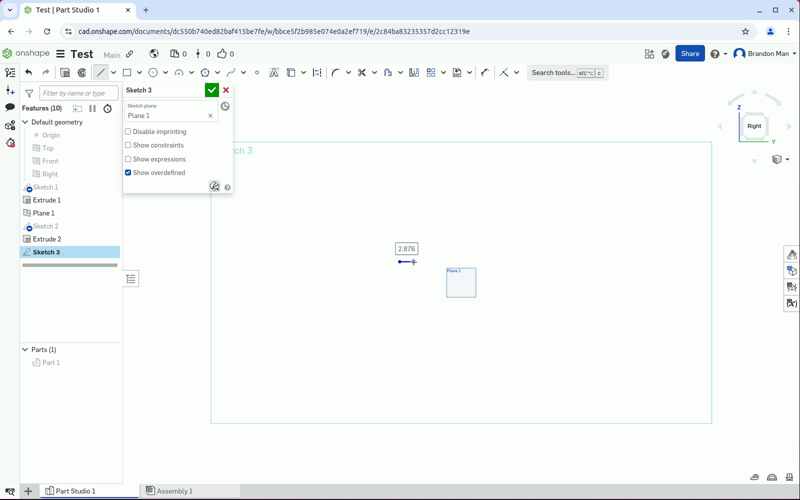
mouse_move(443, 261)
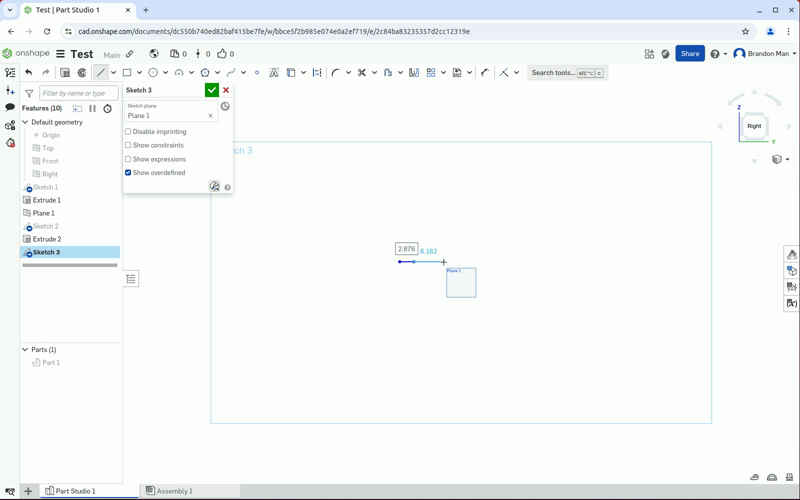
mouse_move(413, 252)
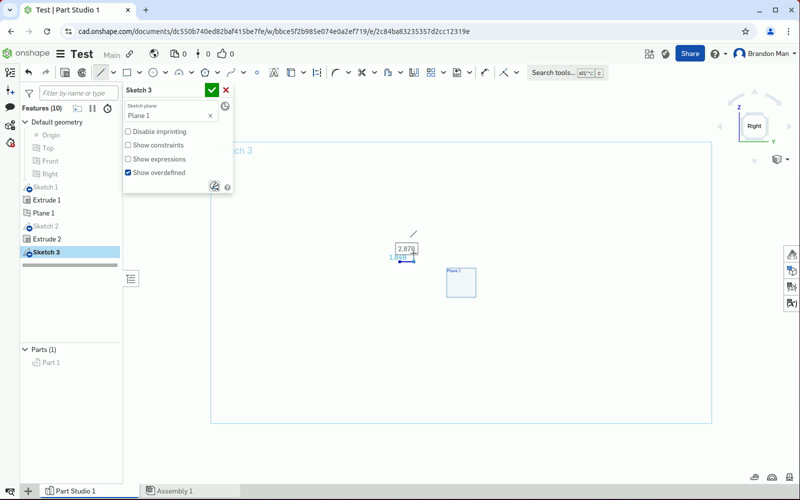
click(413, 252)
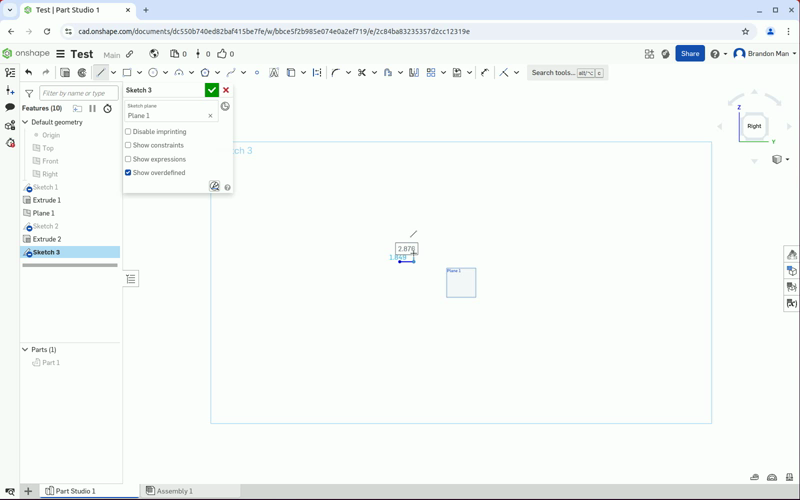
key_up(shift)
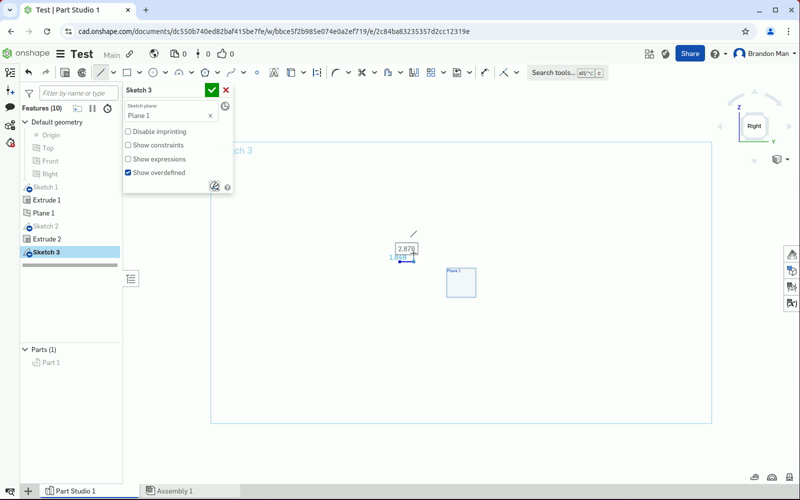
key_down(shift)
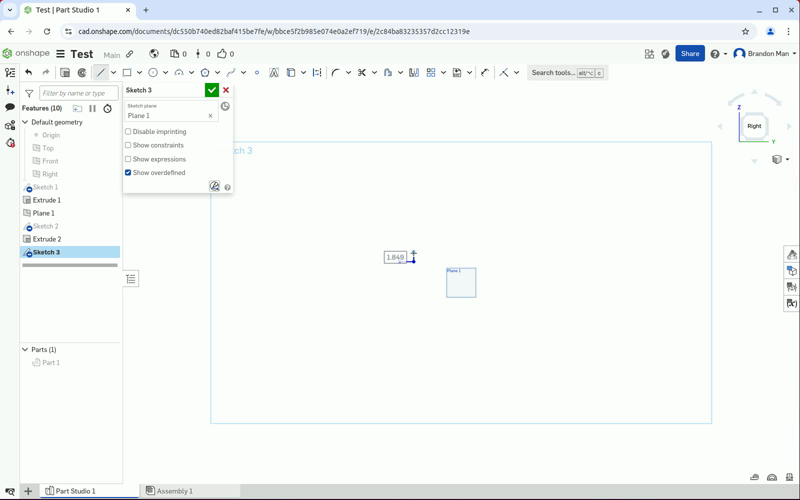
mouse_move(443, 252)
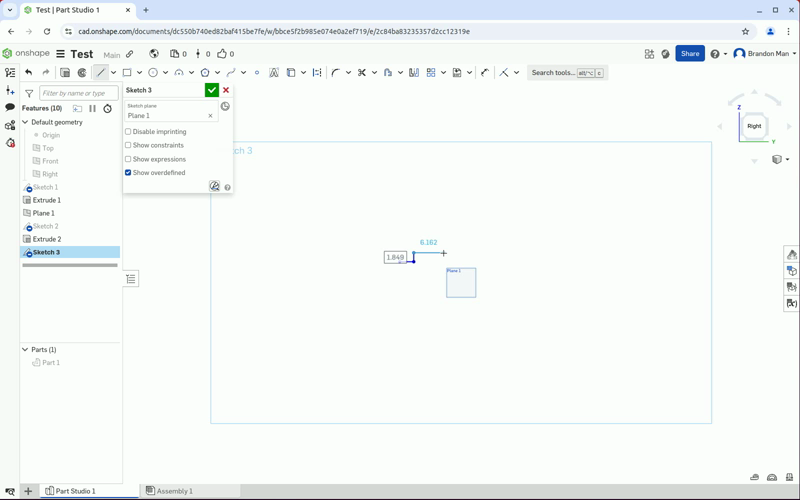
mouse_move(399, 252)
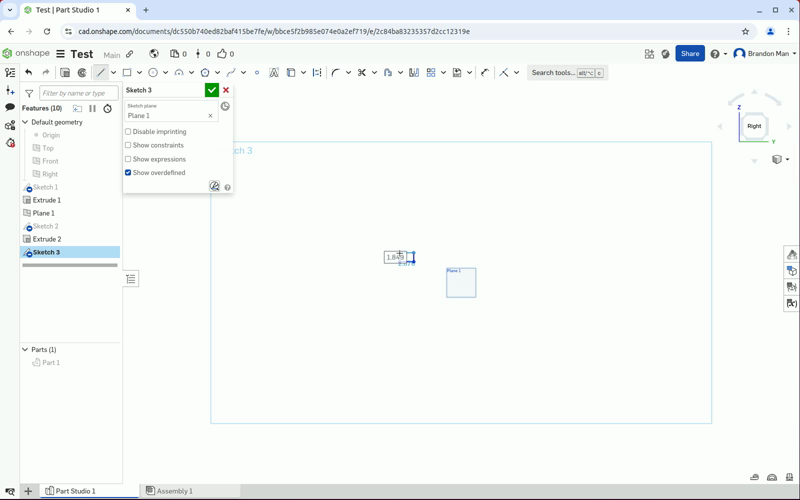
click(399, 252)
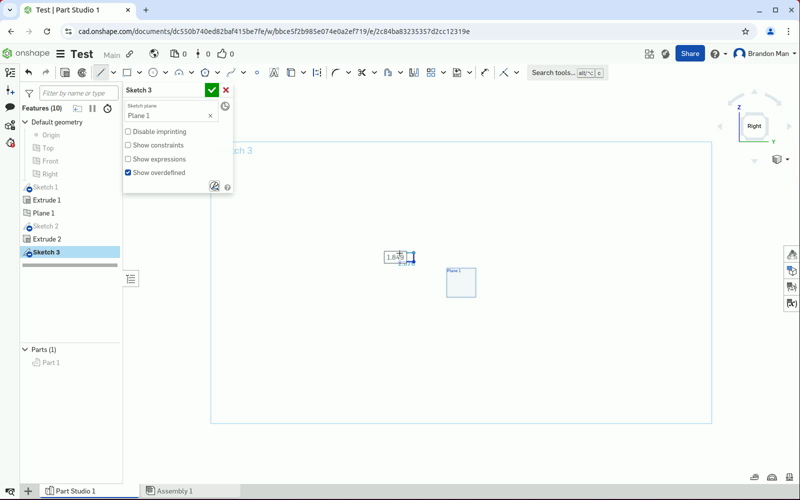
key_up(shift)
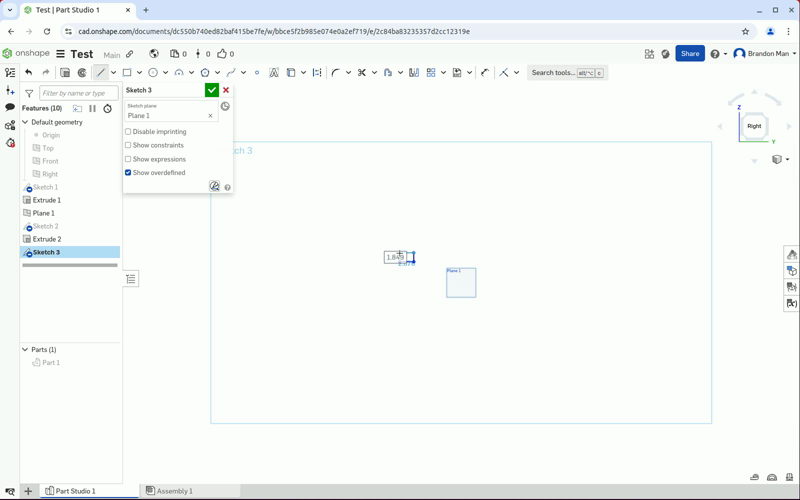
mouse_move(429, 252)
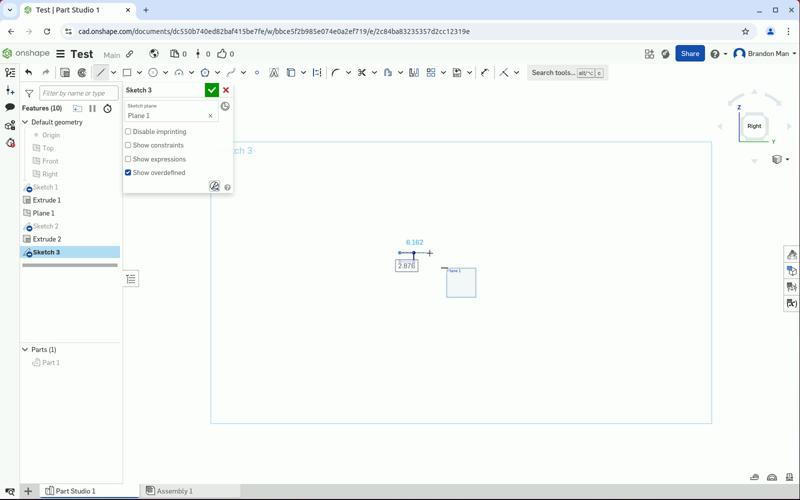
key_down(shift)
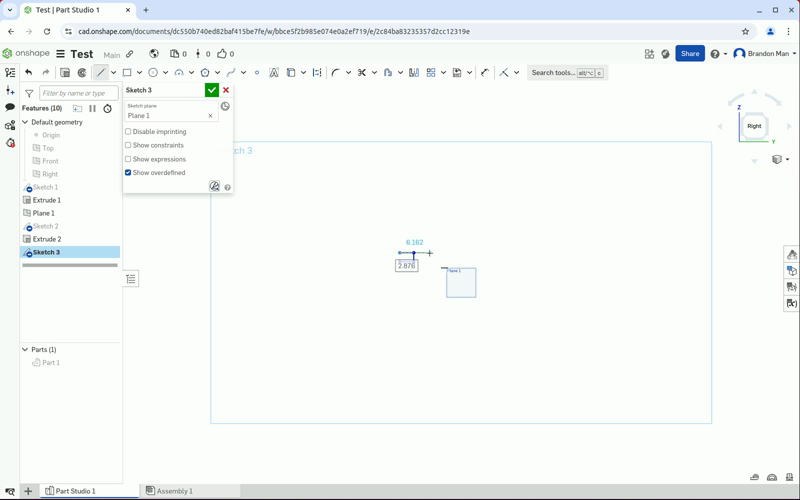
mouse_move(399, 261)
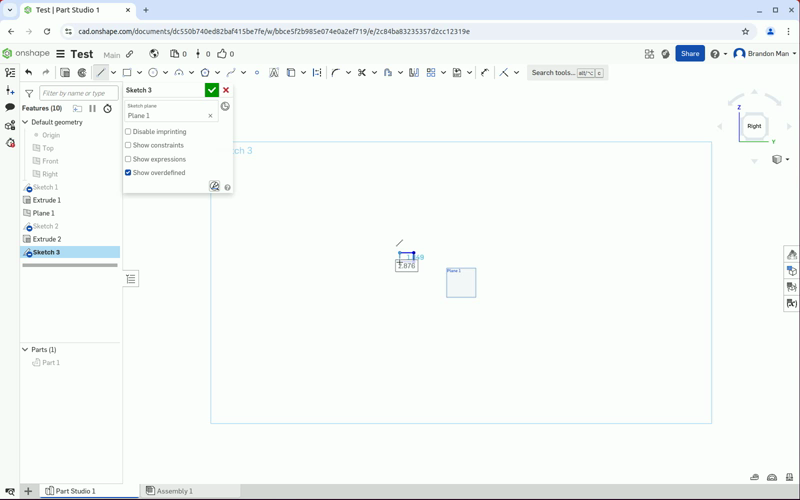
key_up(shift)
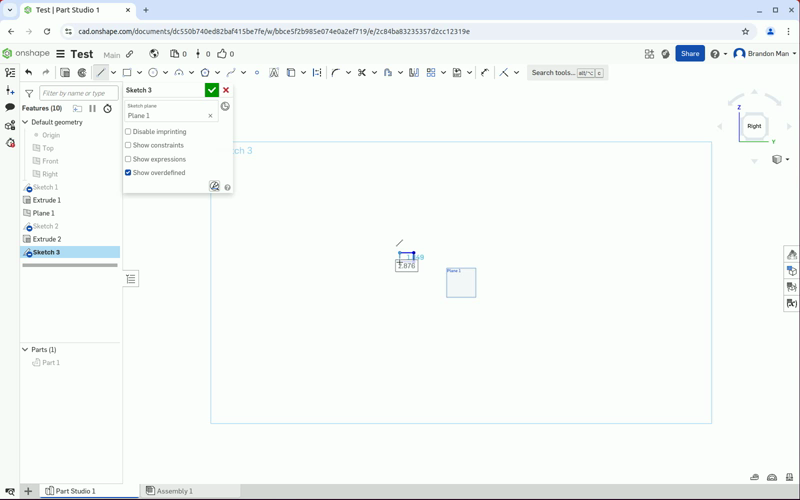
click(399, 261)
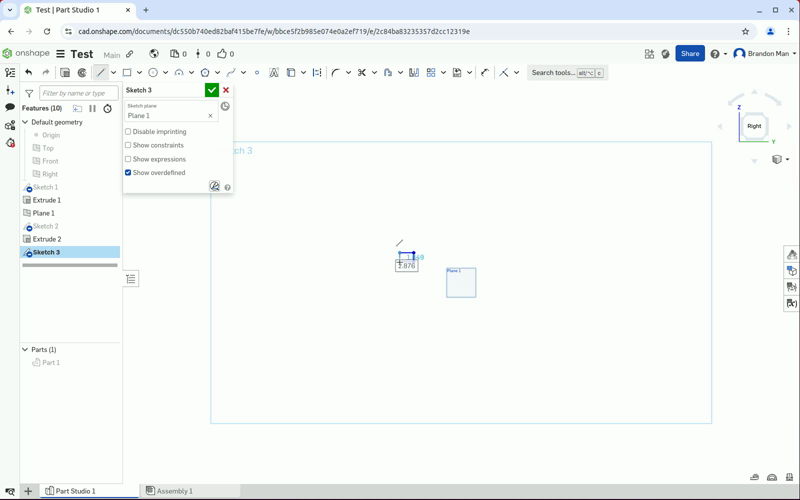
key(esc)
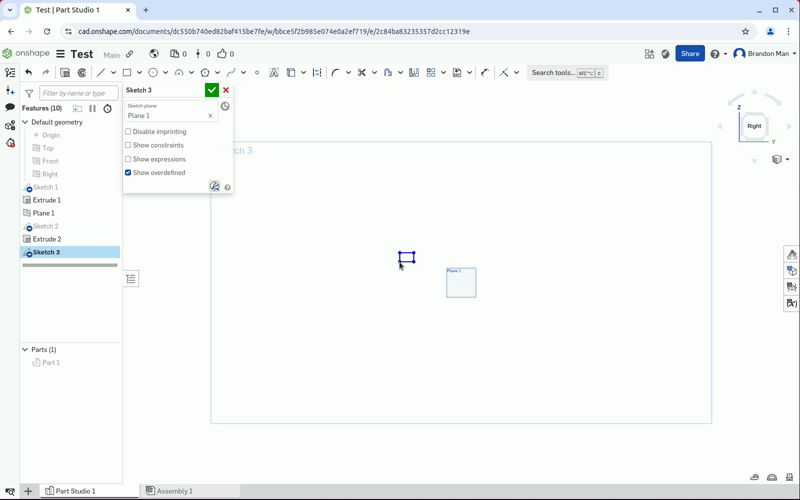
mouse_move(411, 260)
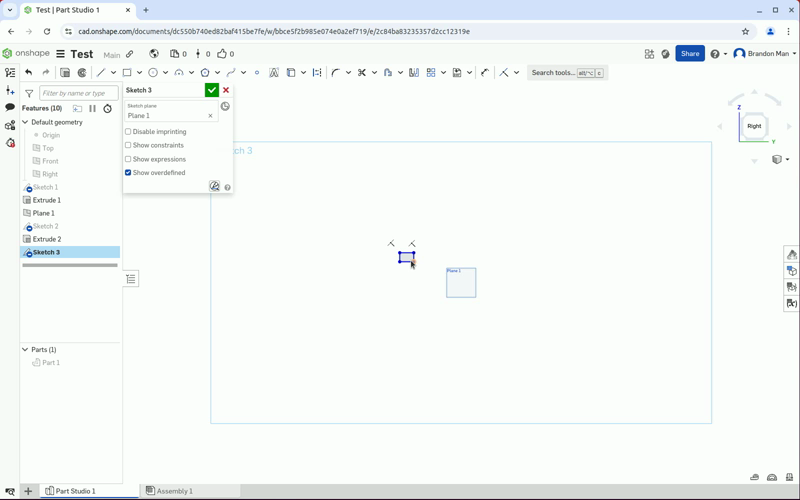
scroll(6)
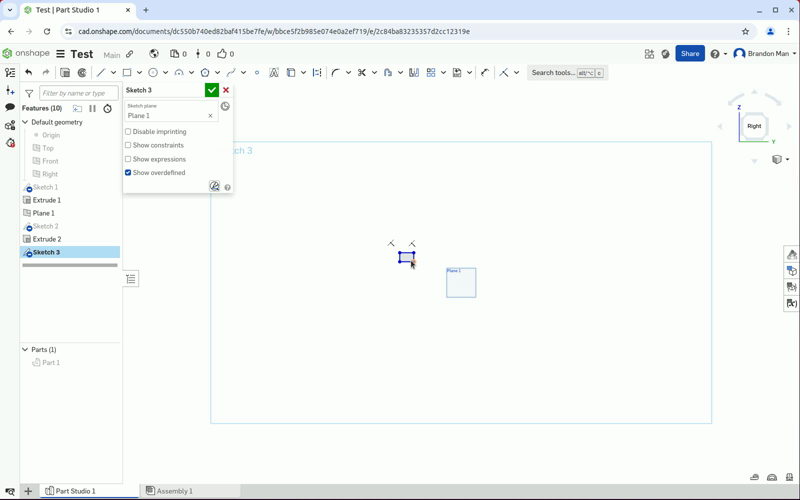
scroll(6)
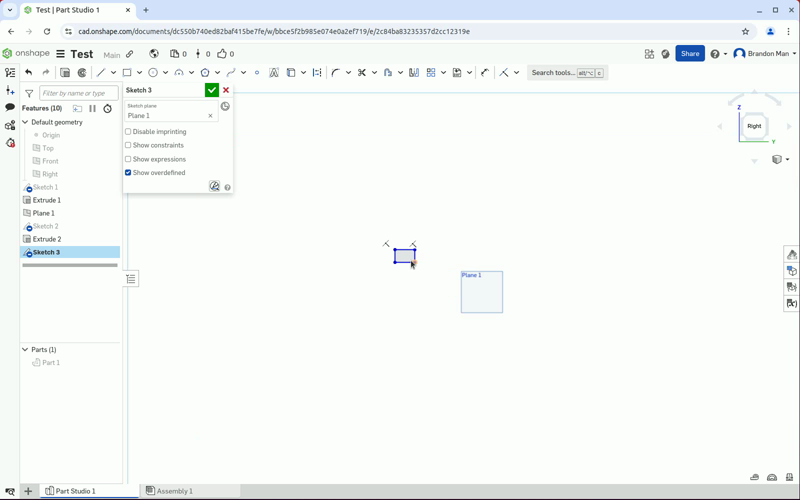
scroll(6)
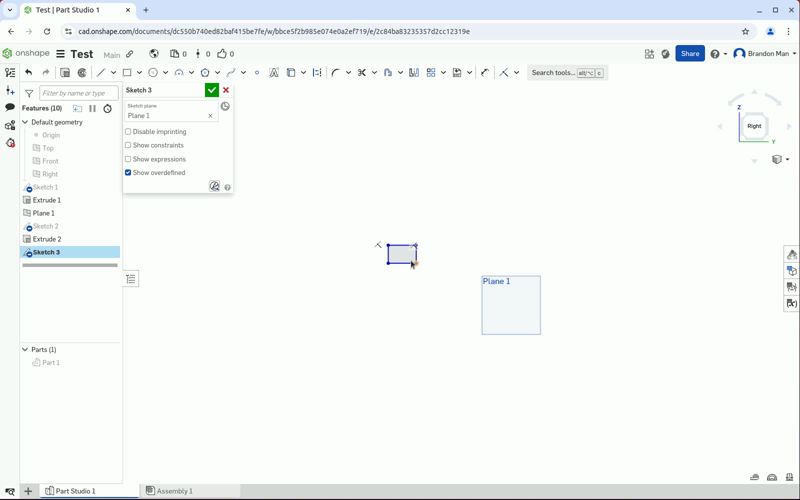
scroll(6)
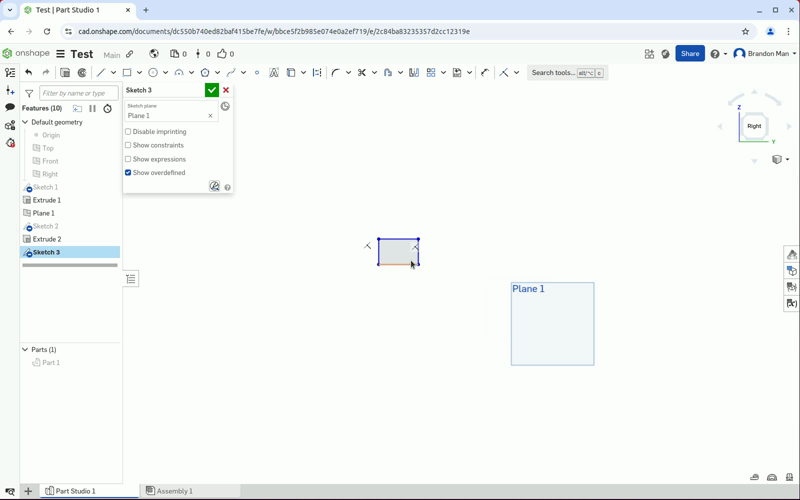
scroll(6)
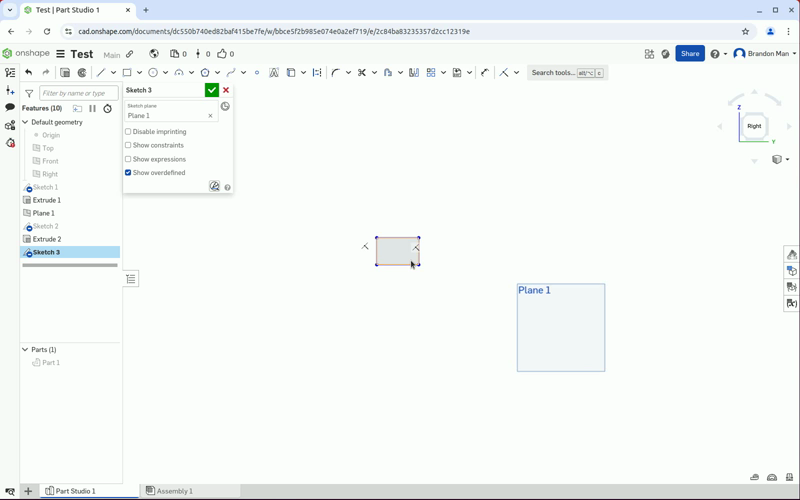
scroll(6)
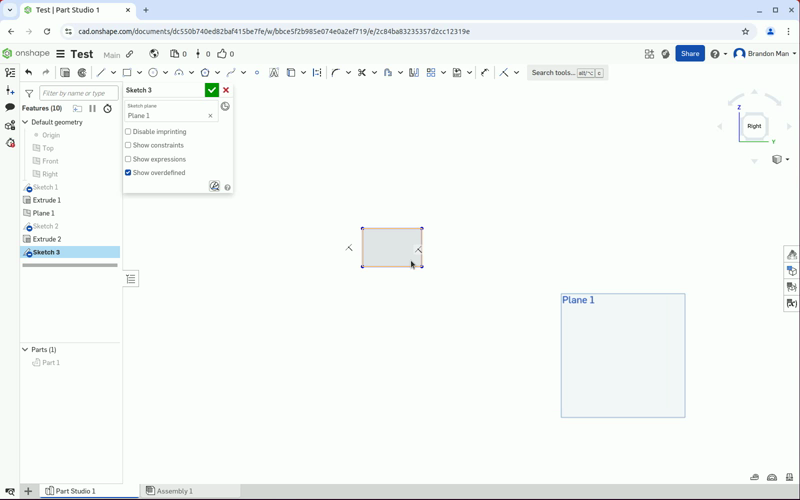
scroll(6)
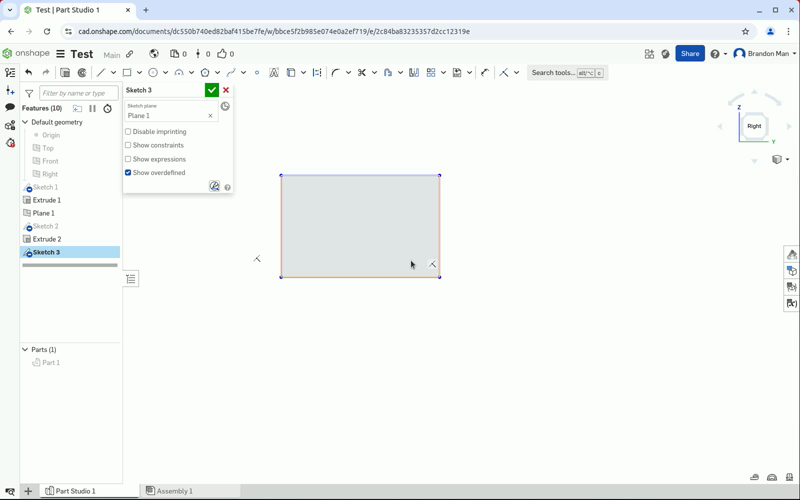
click(411, 260)
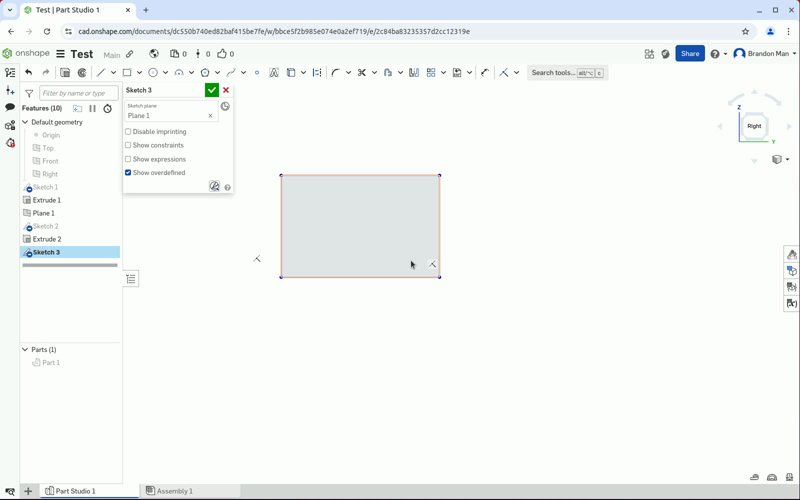
scroll(-6)
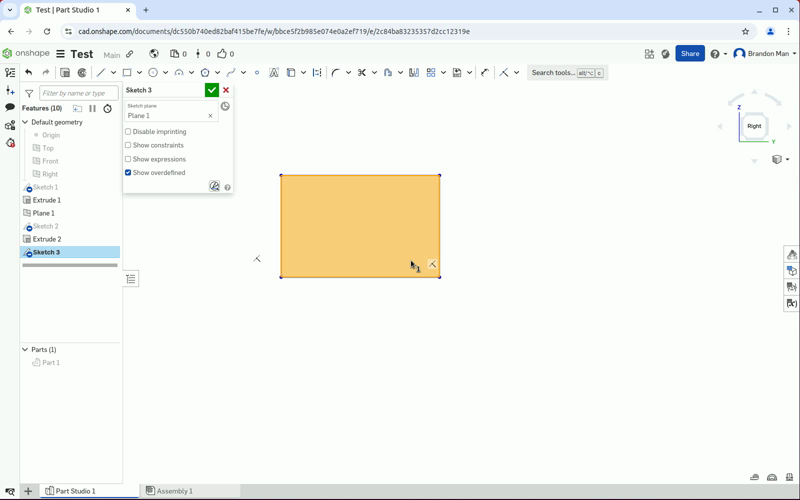
scroll(-6)
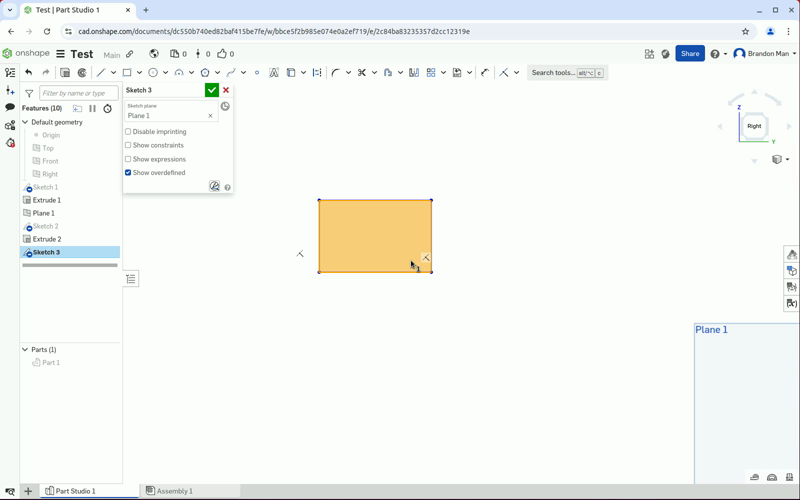
scroll(-6)
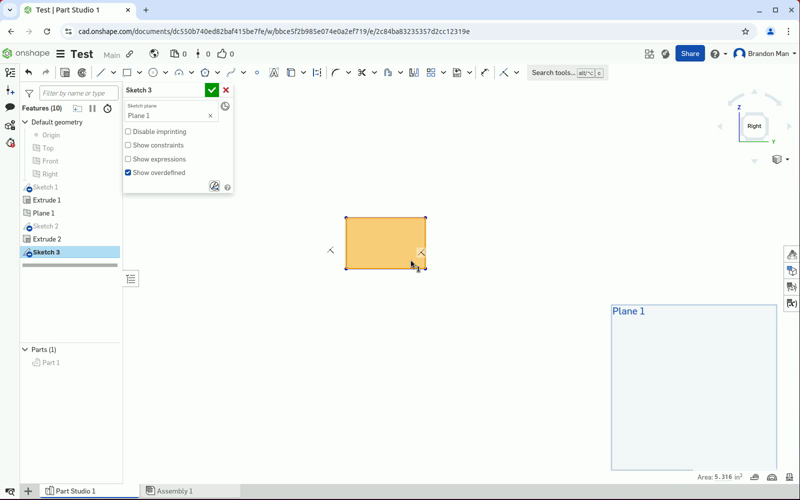
scroll(-6)
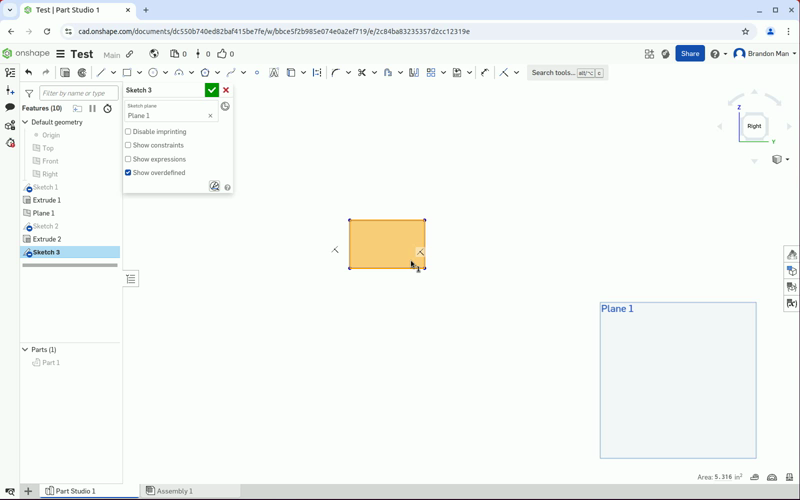
scroll(-6)
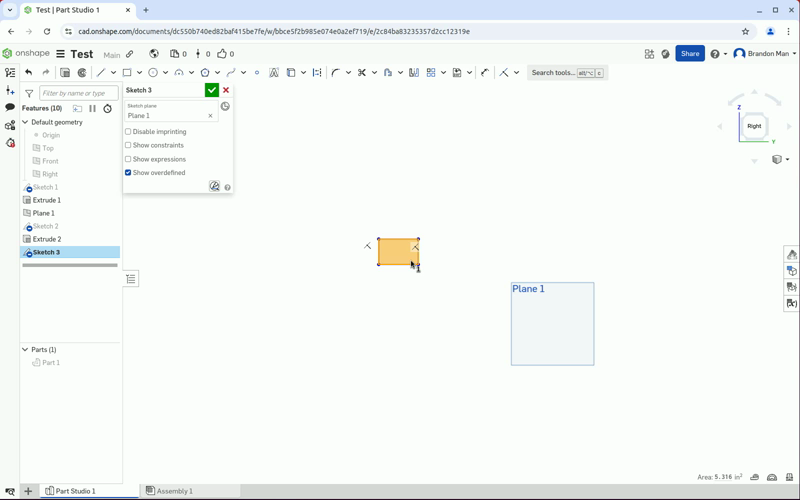
scroll(-6)
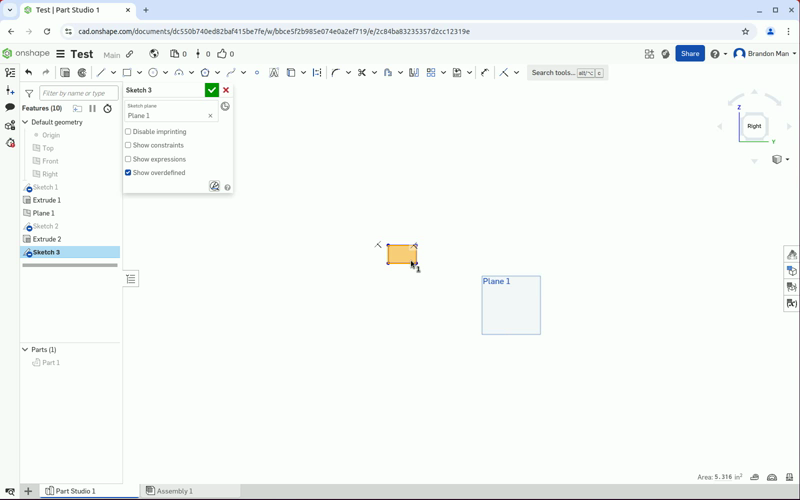
scroll(-6)
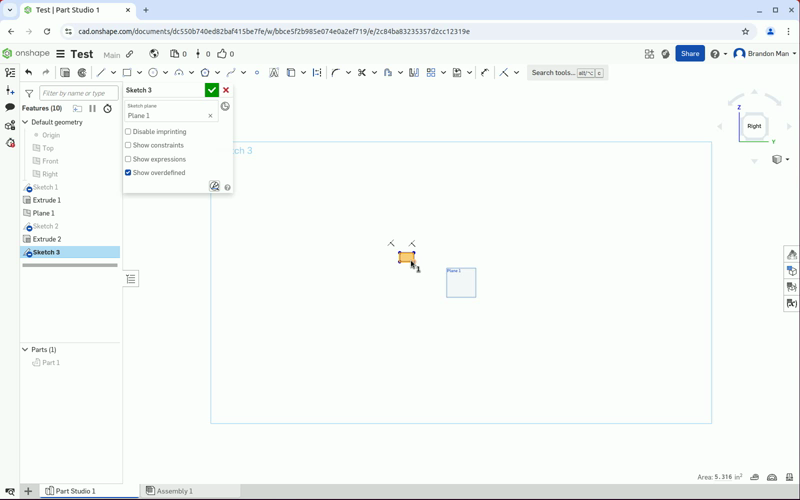
mouse_move(73, 352)
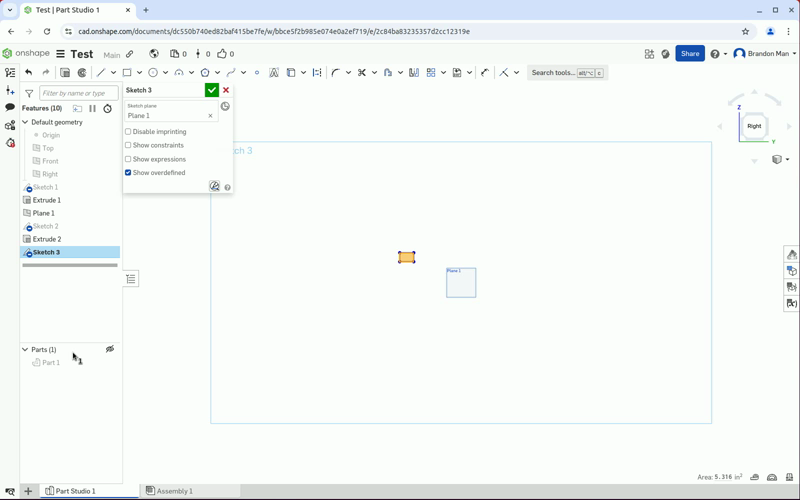
key(shift+y)
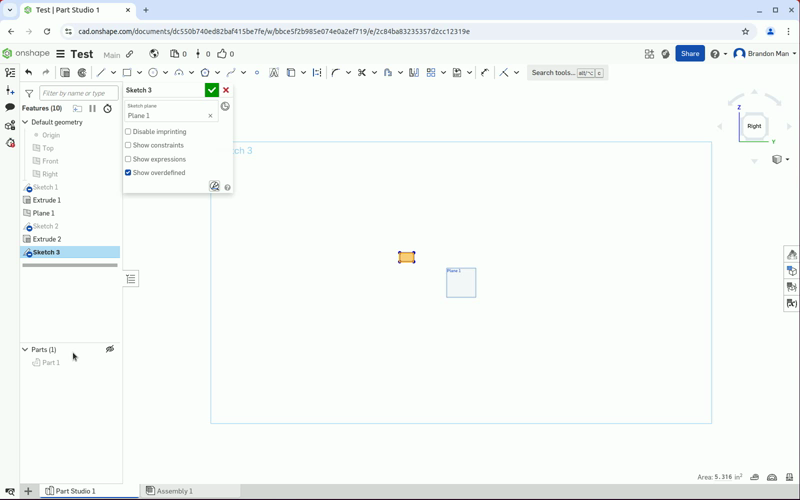
key(shift+e)
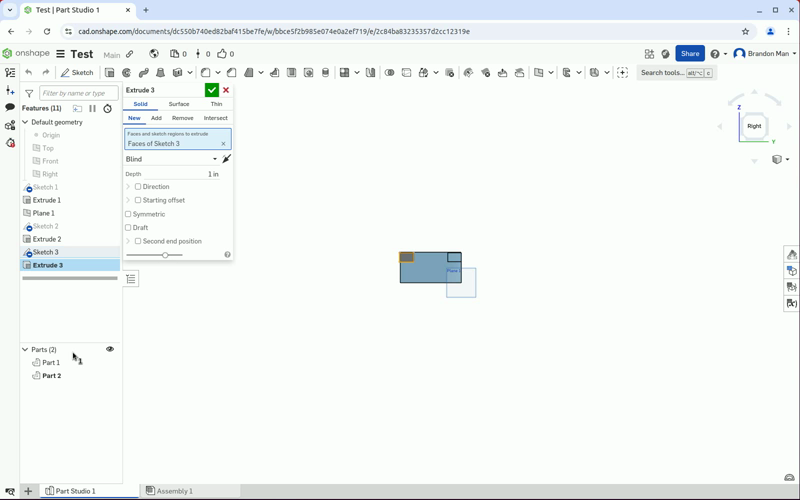
mouse_move(143, 106)
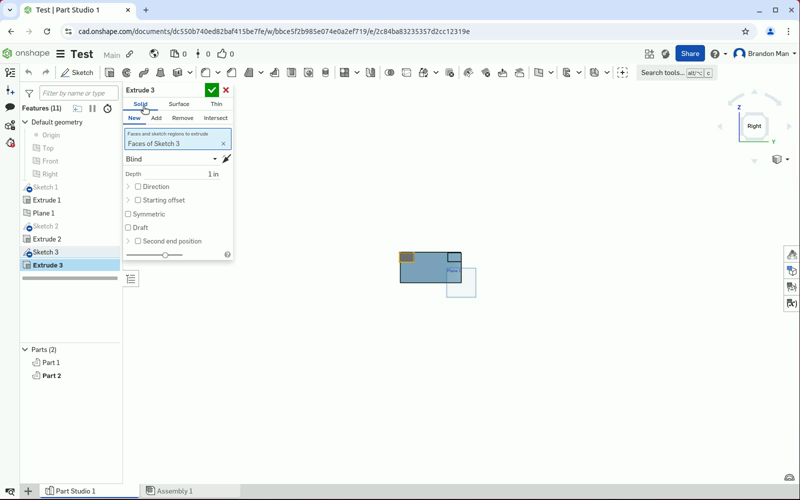
click(143, 106)
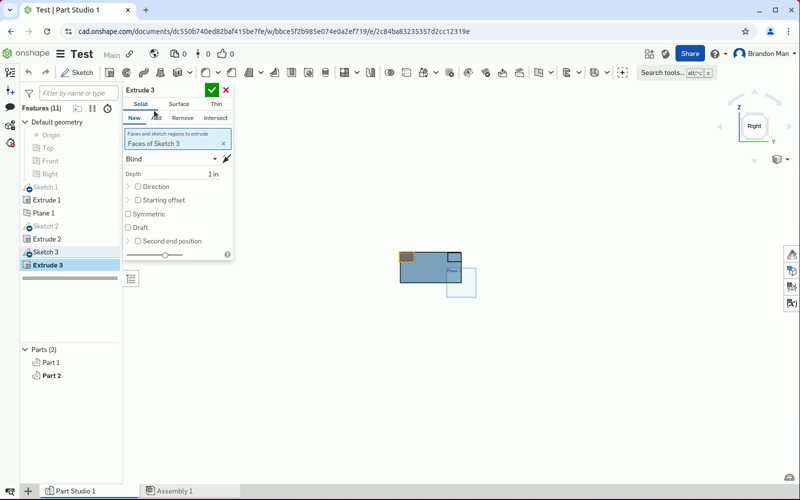
mouse_move(186, 120)
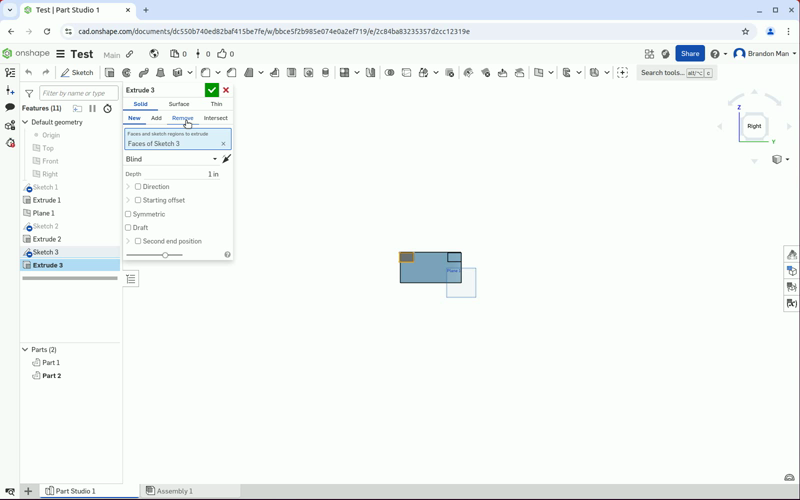
click(186, 120)
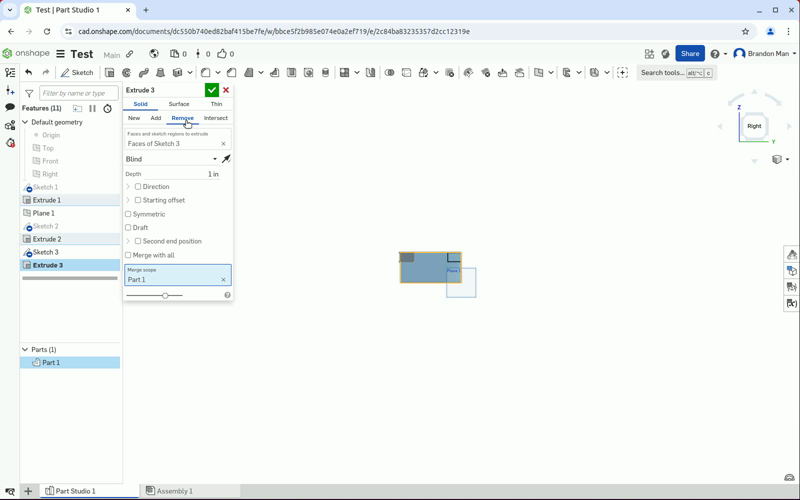
key(tab, 4)
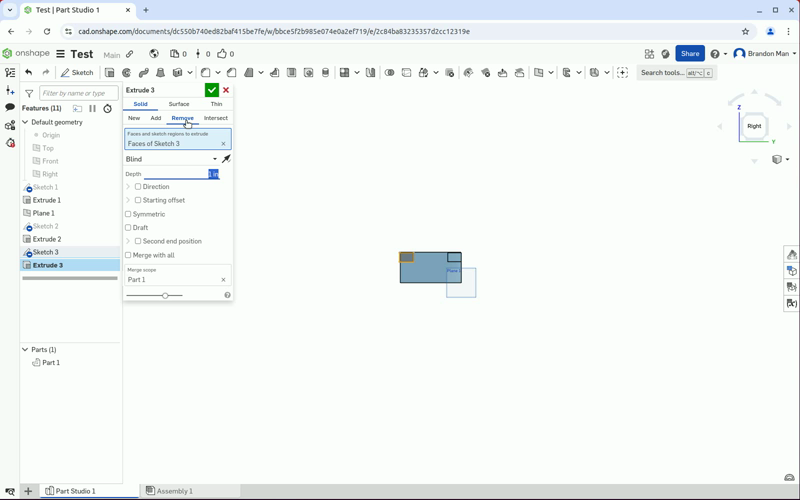
text(23.108)
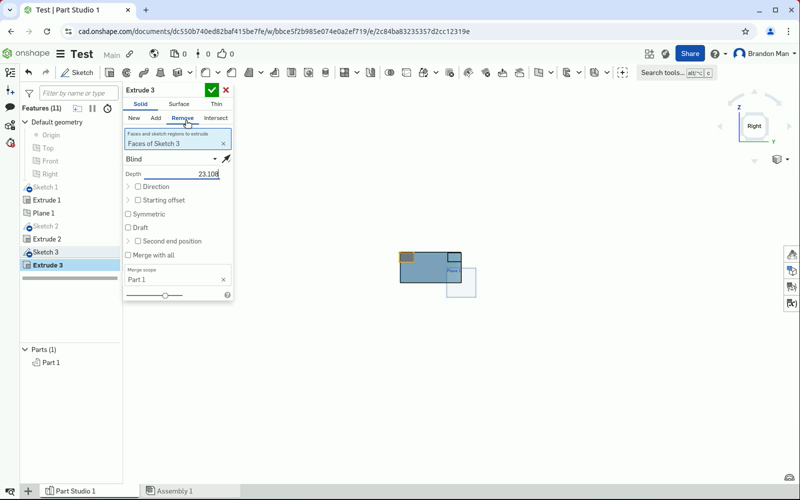
key(tab, 6)
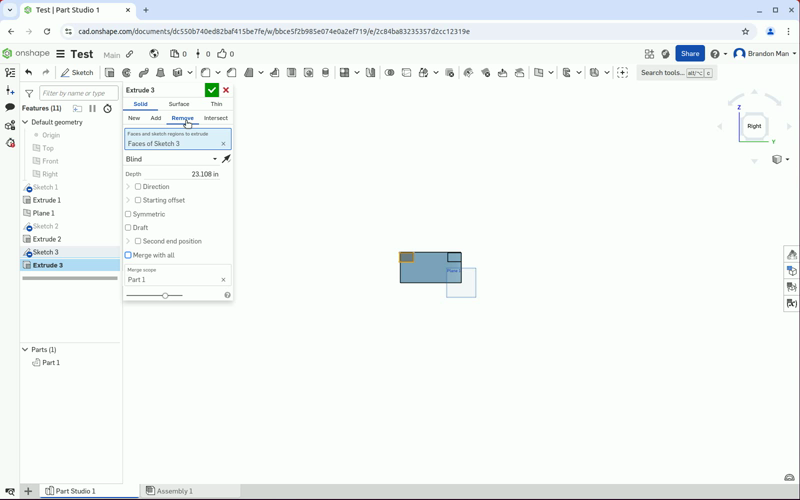
key(space)
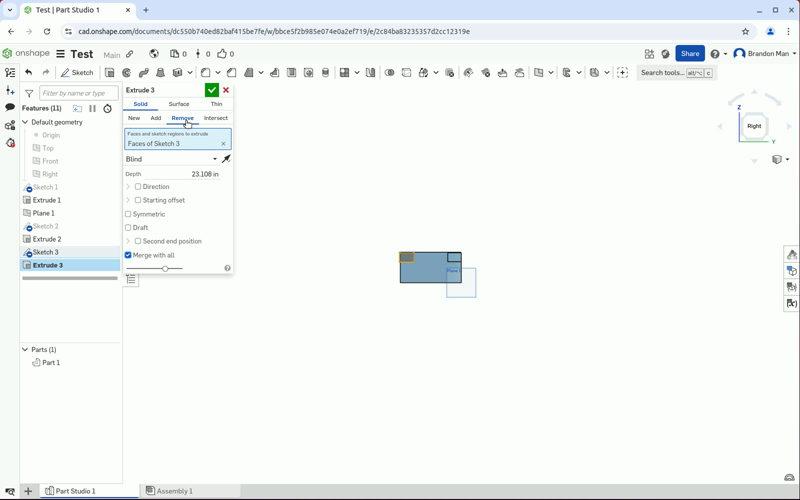
key(enter)
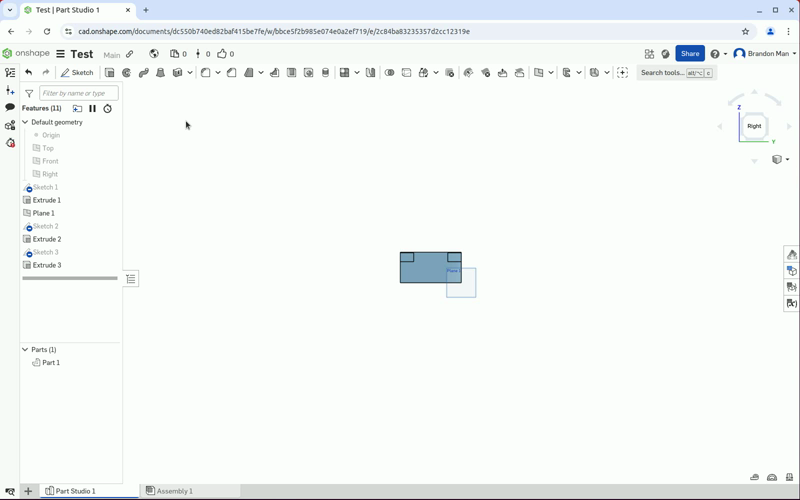
key(shift+h)
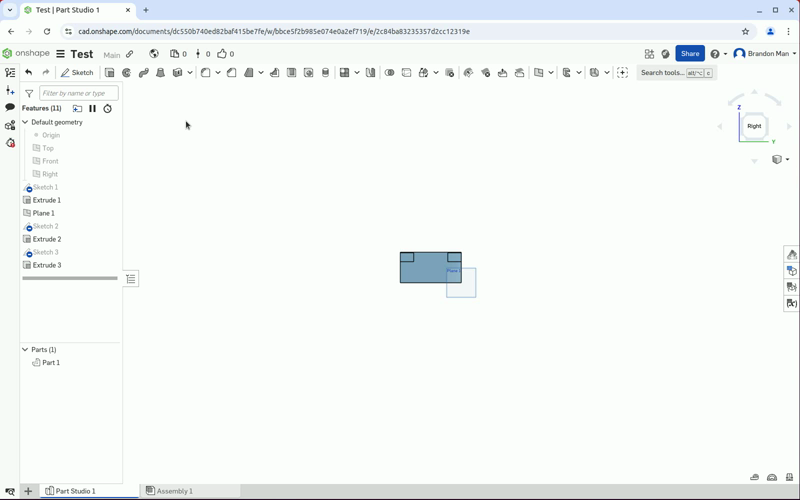
key(shift+h)
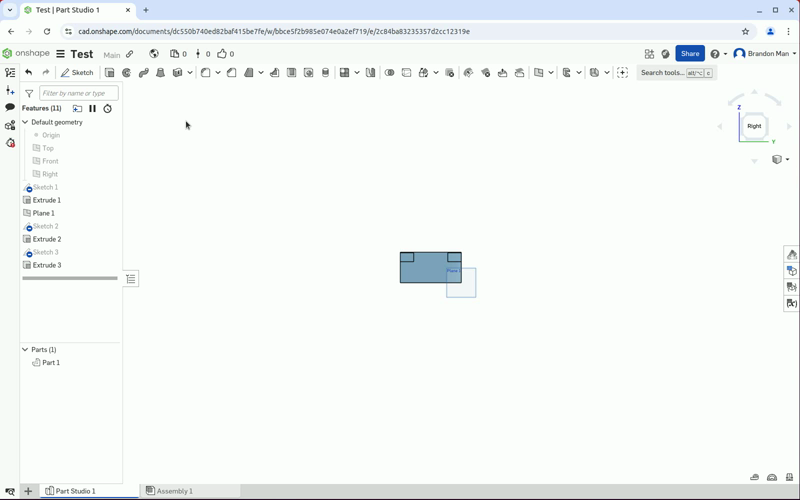
mouse_move(73, 189)
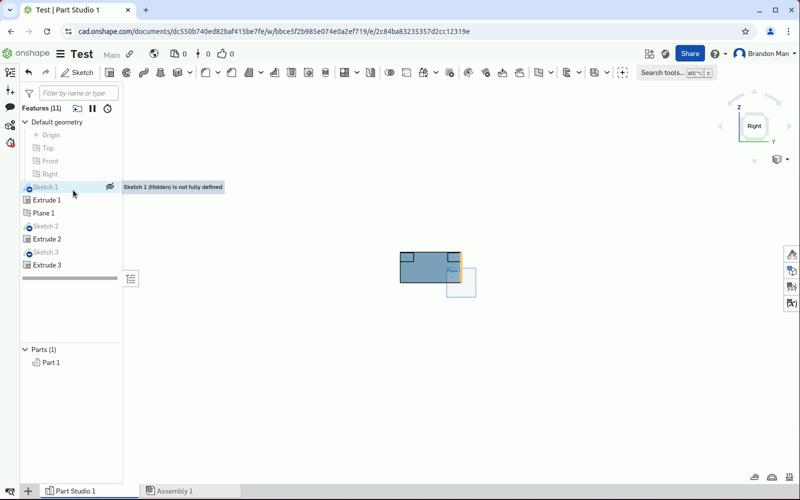
click(73, 189)
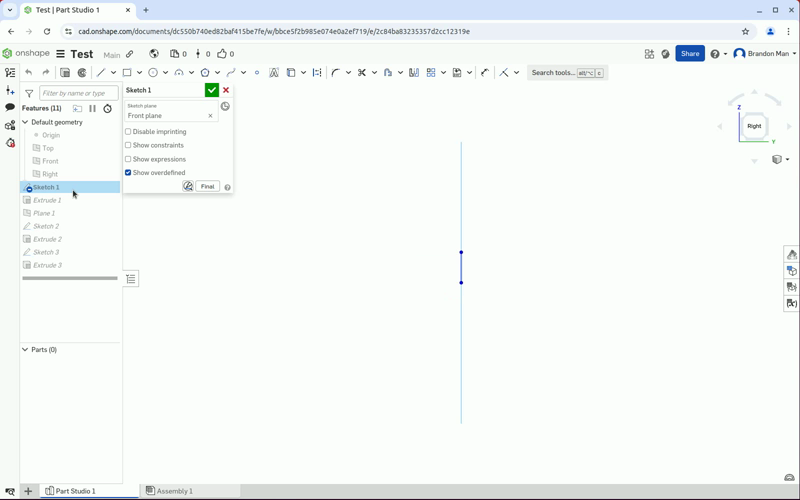
mouse_move(229, 92)
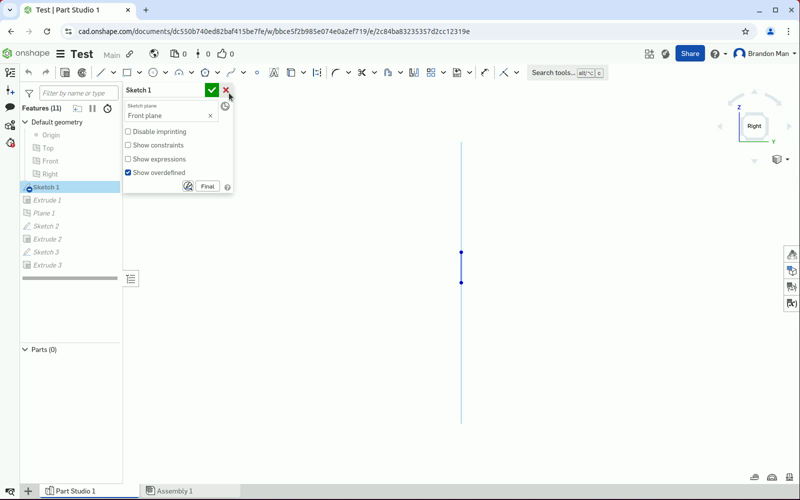
click(229, 92)
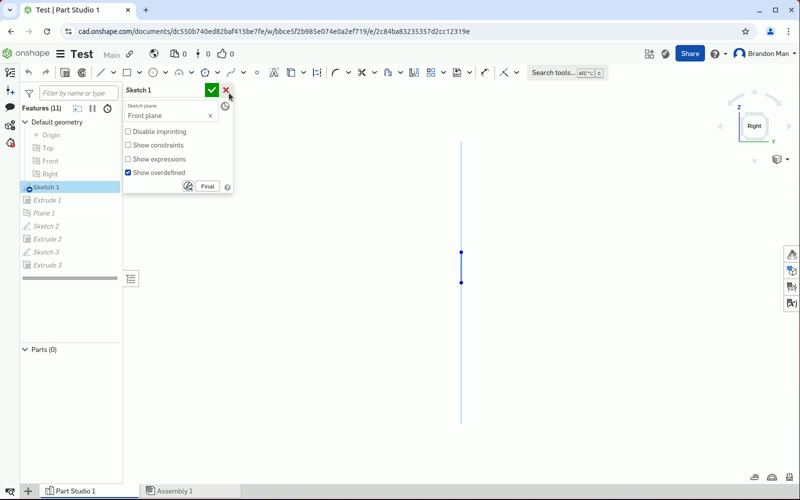
key(shift+s)
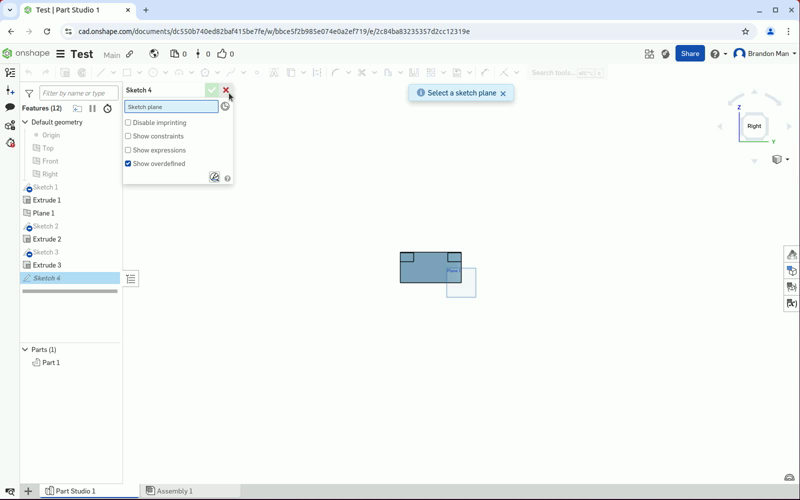
mouse_move(73, 215)
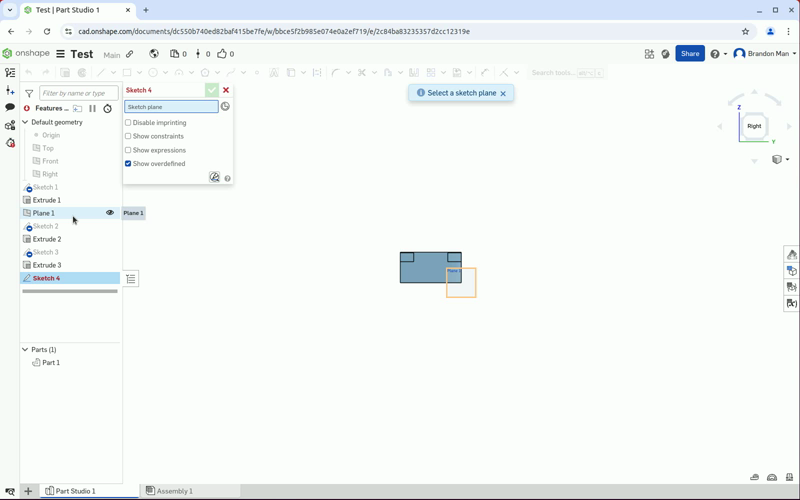
click(73, 215)
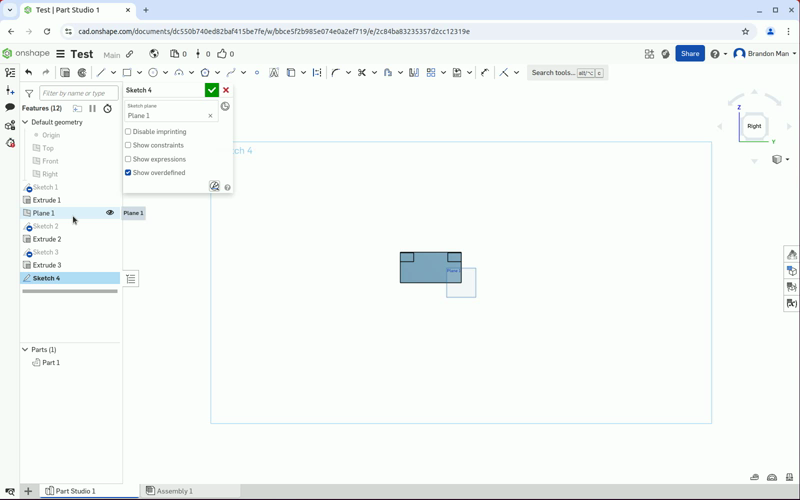
mouse_move(73, 352)
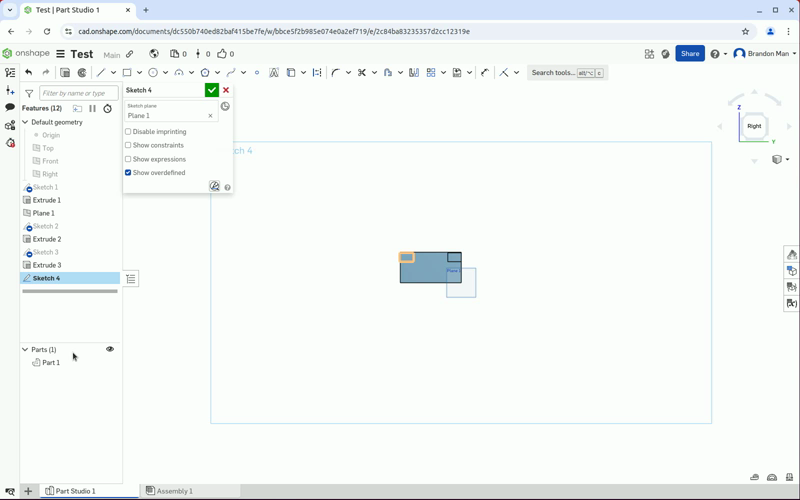
key(y)
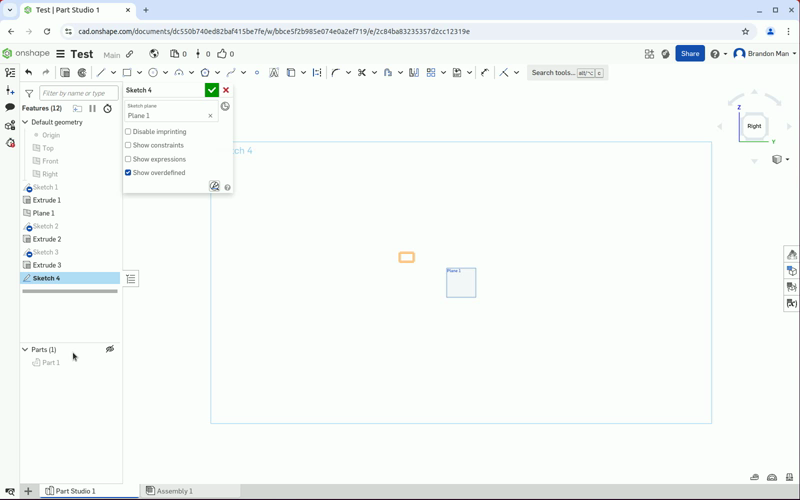
key(l)
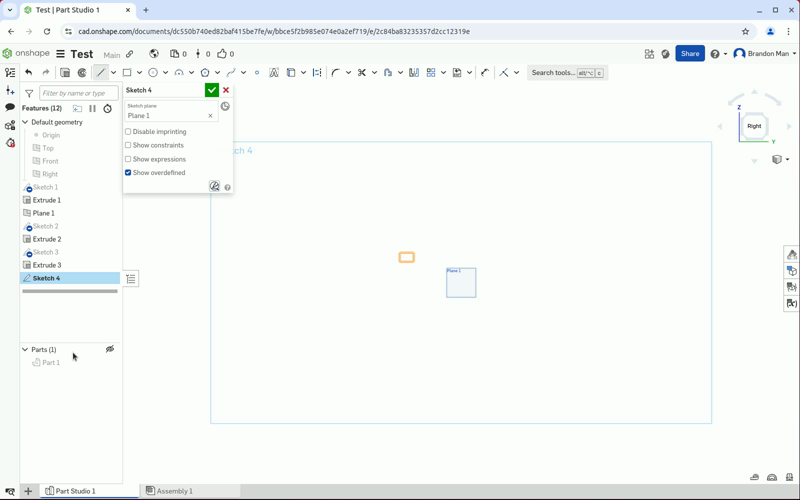
key_down(shift)
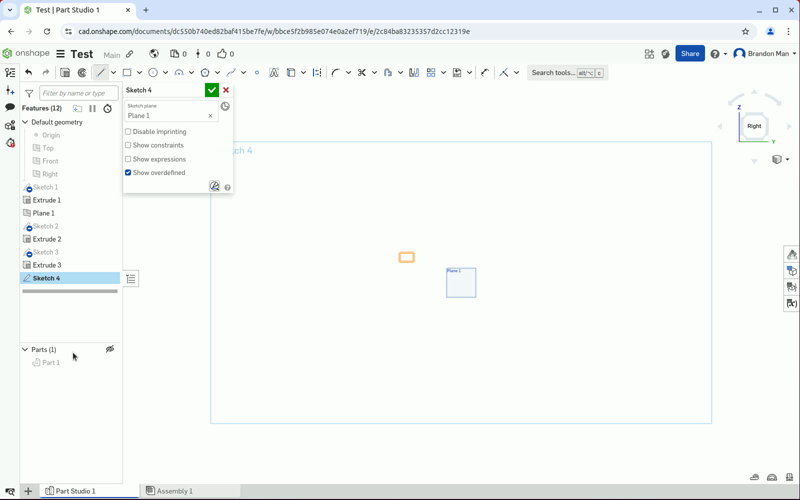
mouse_move(412, 282)
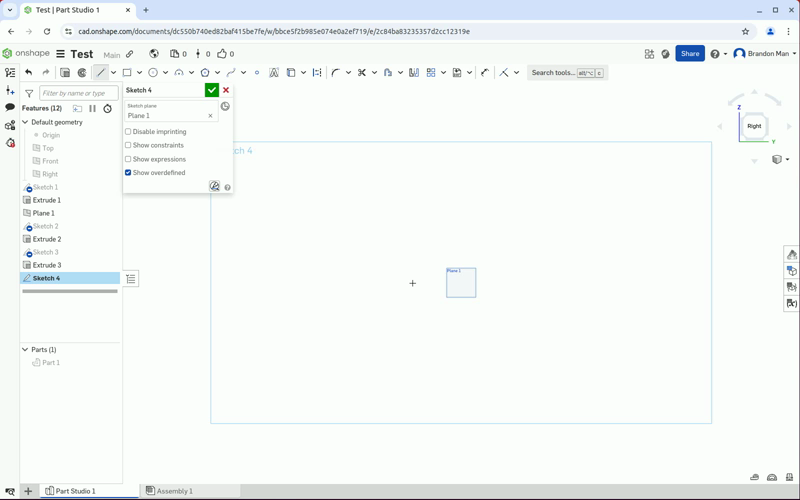
click(412, 282)
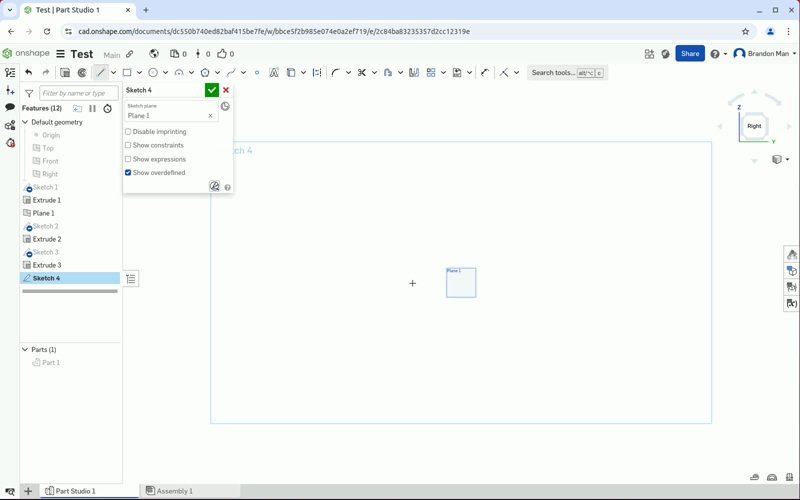
key_up(shift)
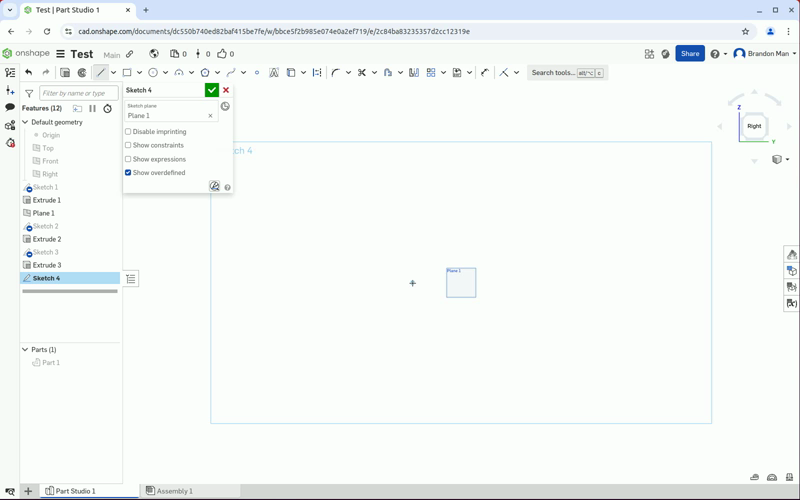
key_down(shift)
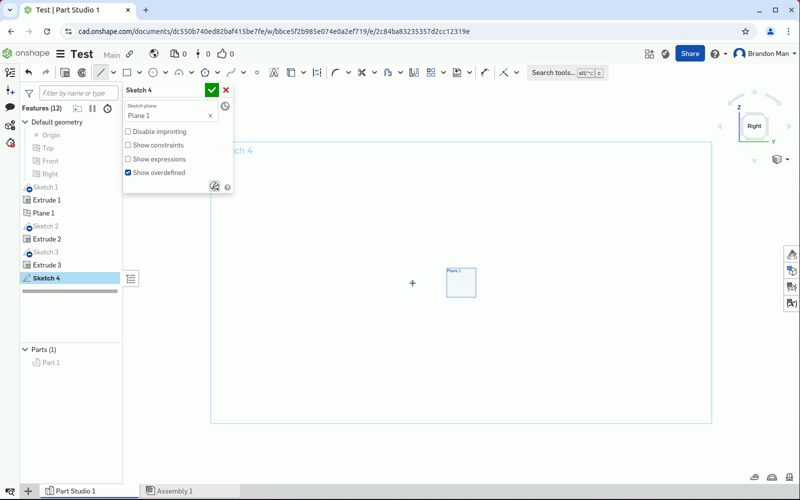
mouse_move(442, 282)
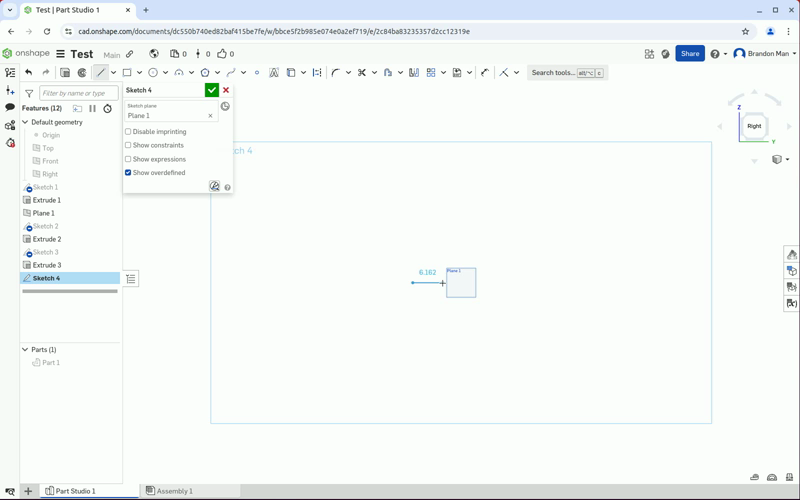
mouse_move(448, 282)
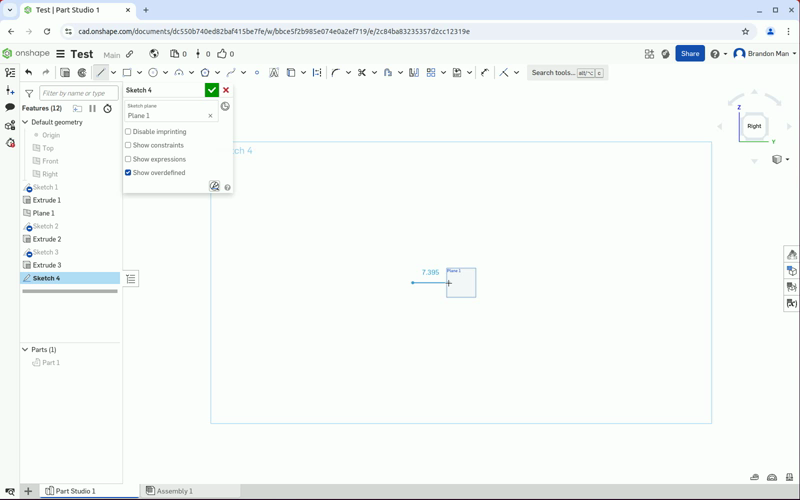
click(448, 282)
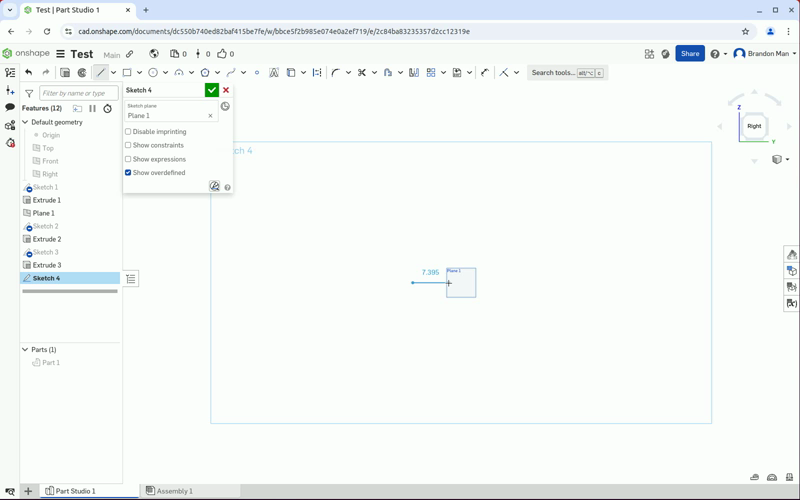
key_up(shift)
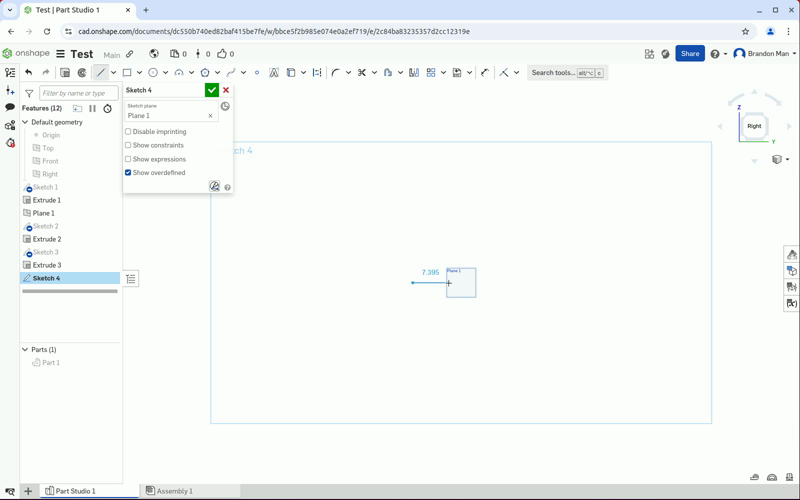
key_down(shift)
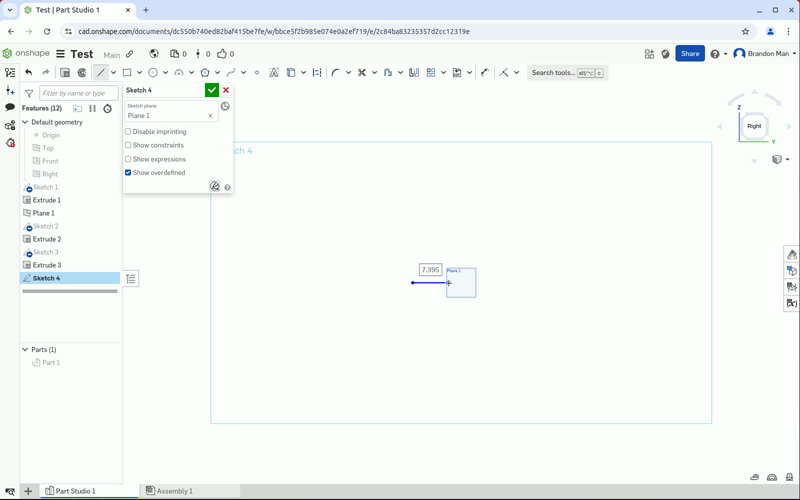
mouse_move(478, 282)
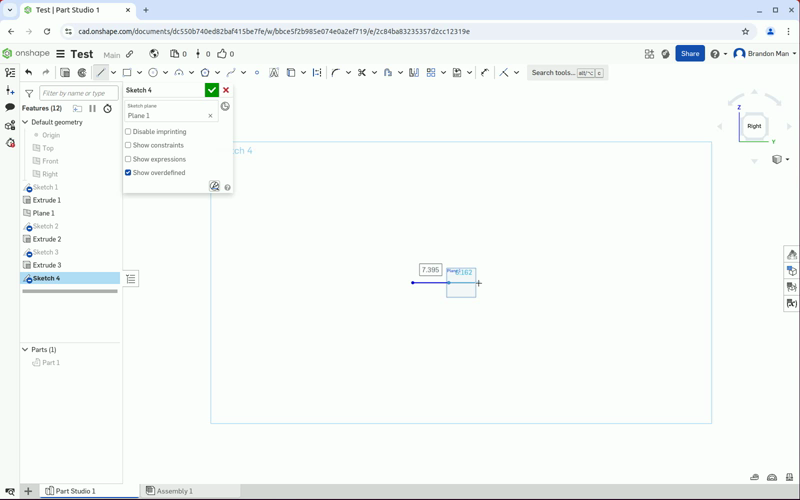
mouse_move(448, 273)
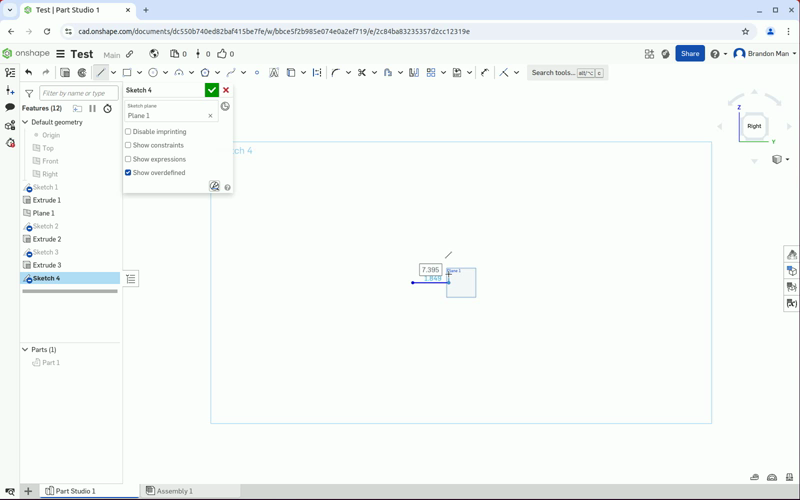
click(448, 273)
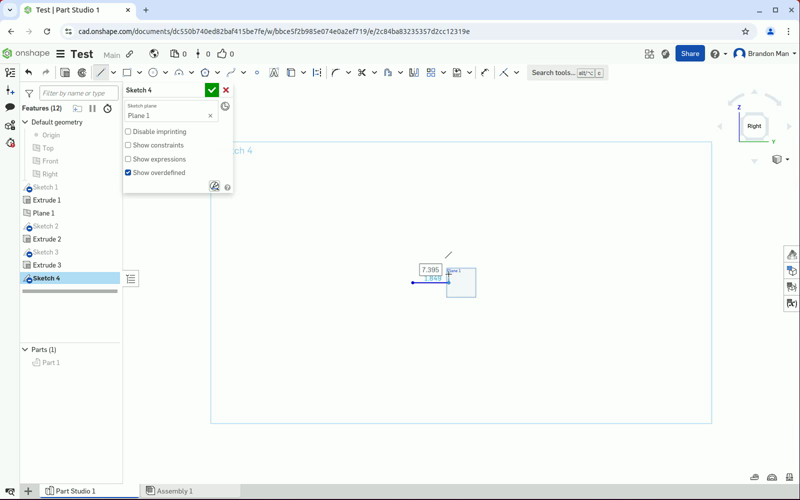
key_up(shift)
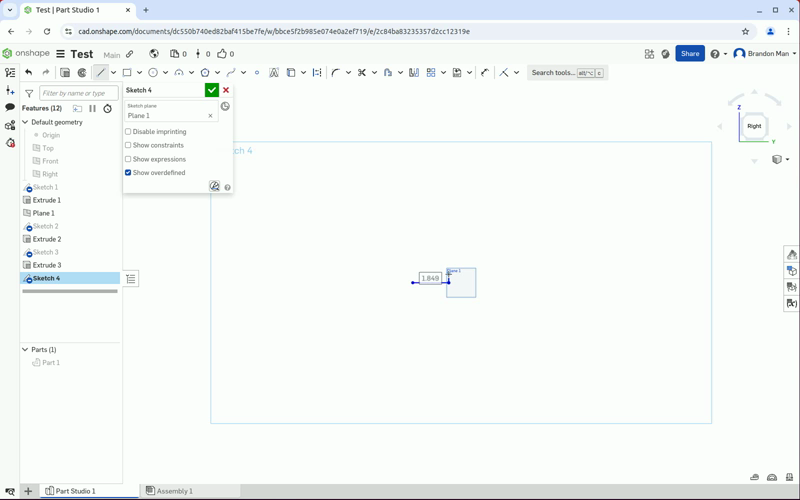
key_down(shift)
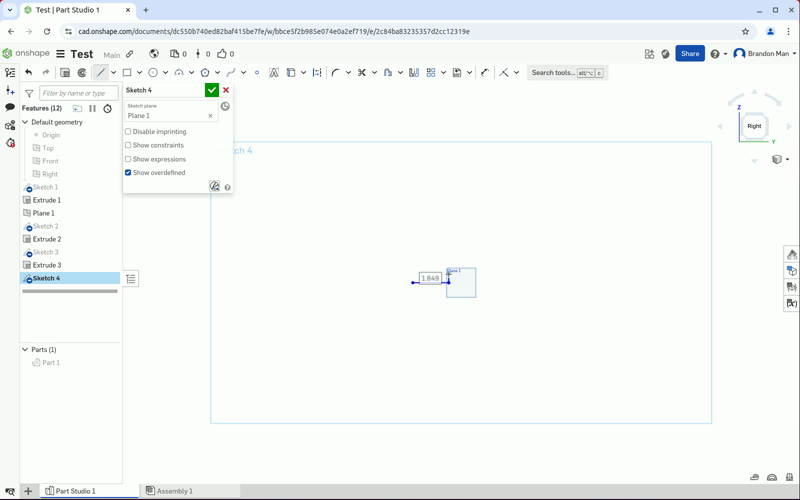
mouse_move(478, 273)
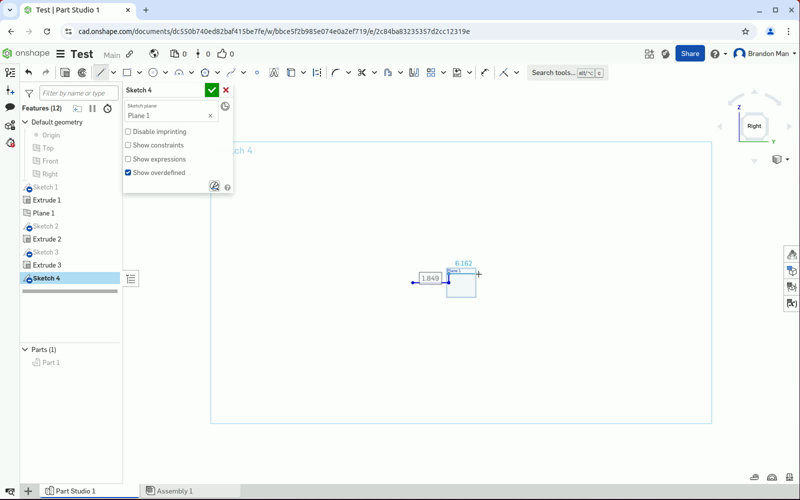
mouse_move(412, 273)
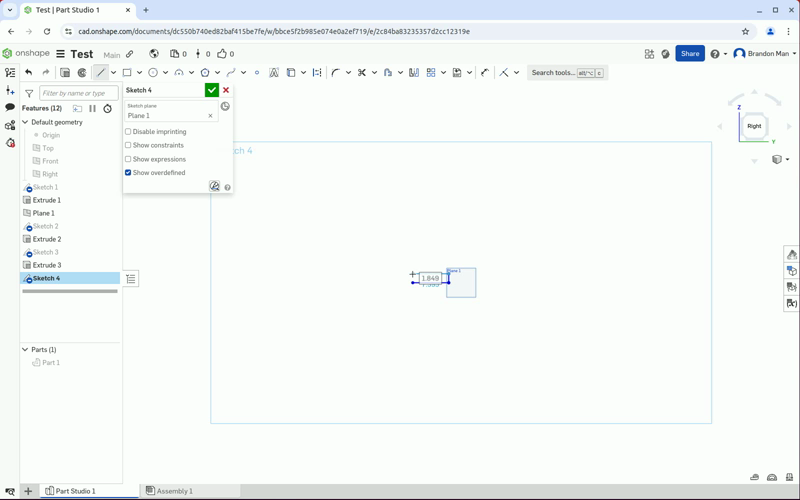
click(412, 273)
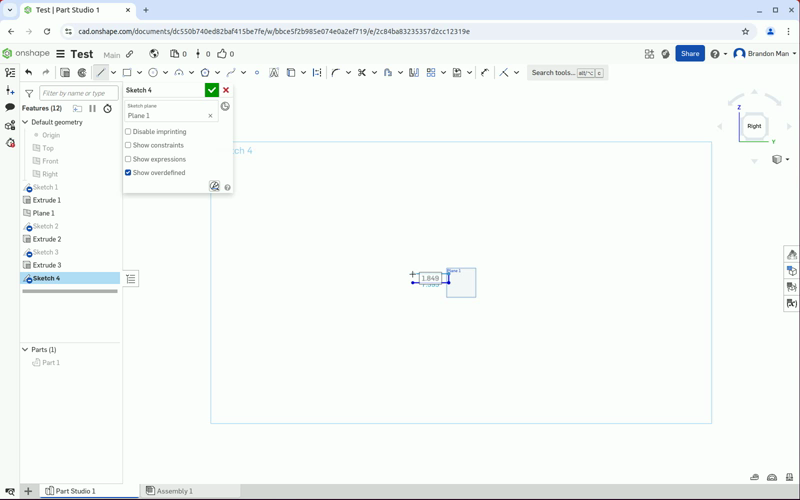
key_up(shift)
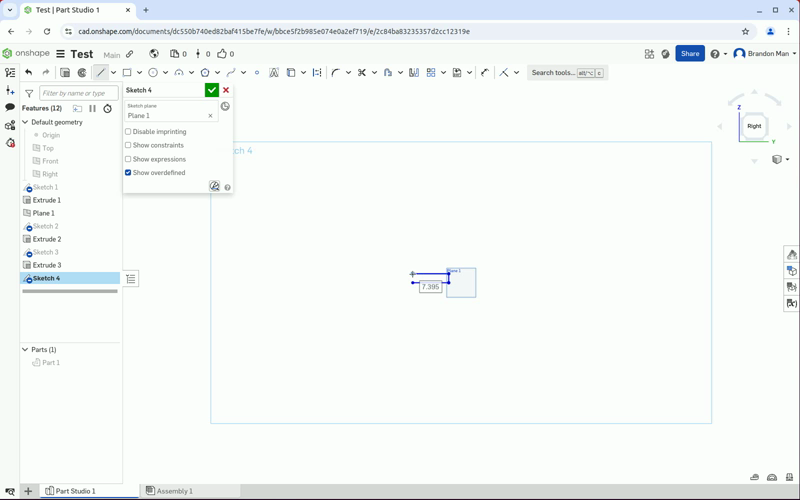
mouse_move(442, 273)
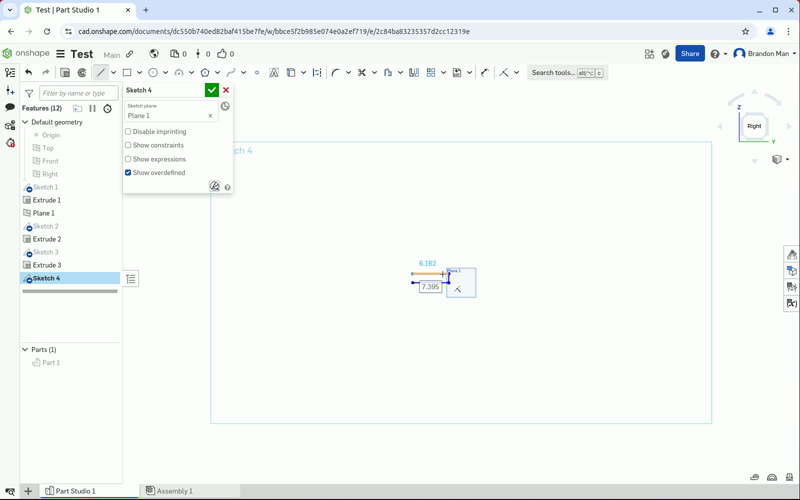
key_down(shift)
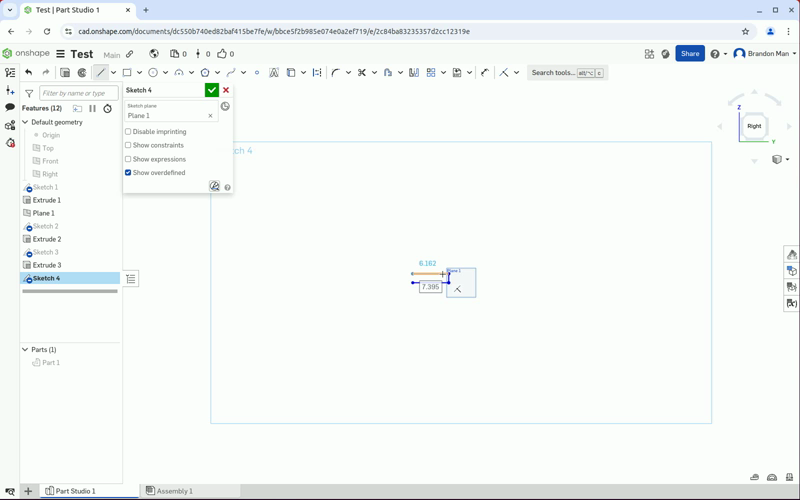
mouse_move(412, 282)
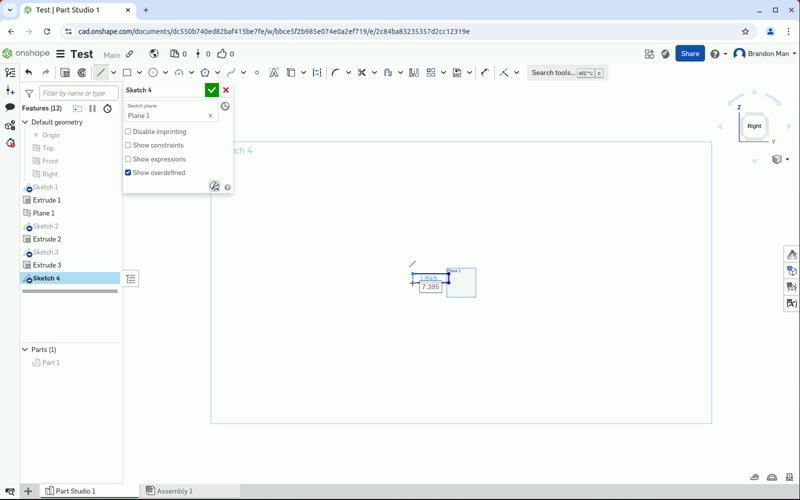
key_up(shift)
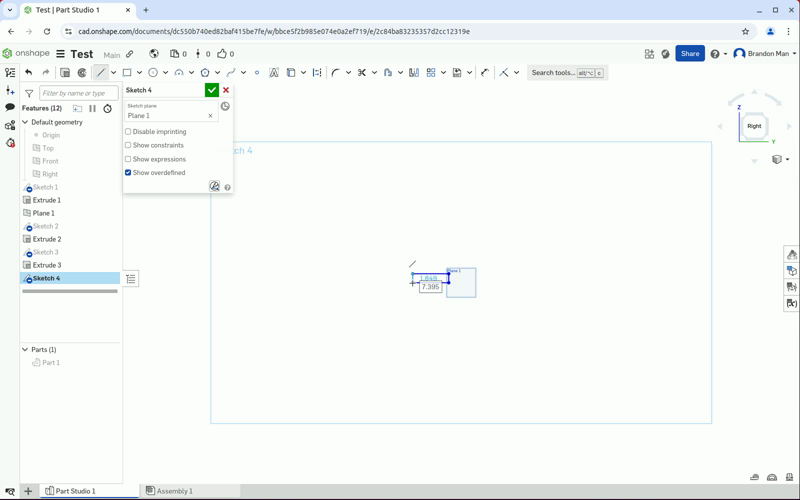
click(412, 282)
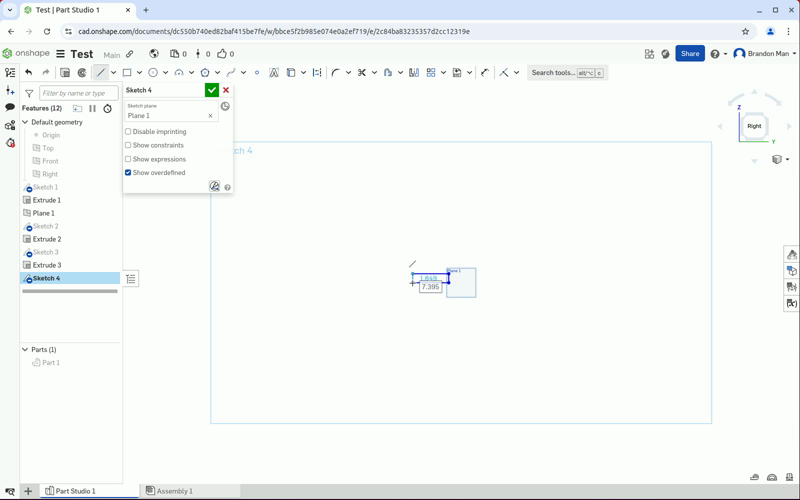
key(esc)
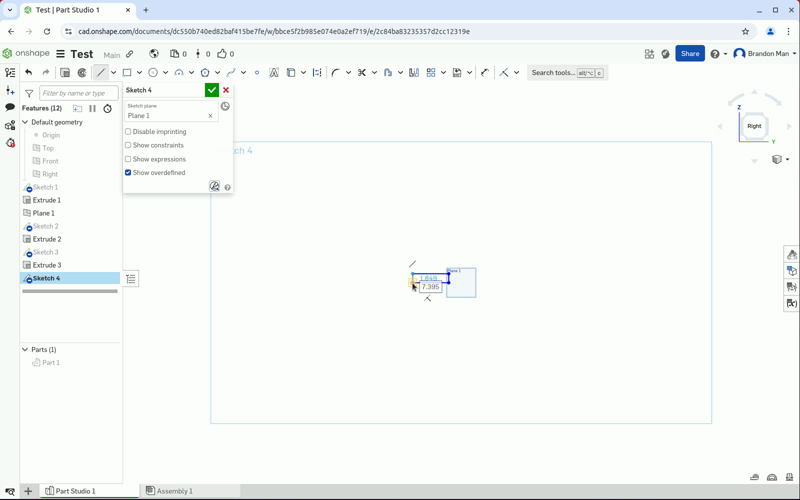
mouse_move(424, 282)
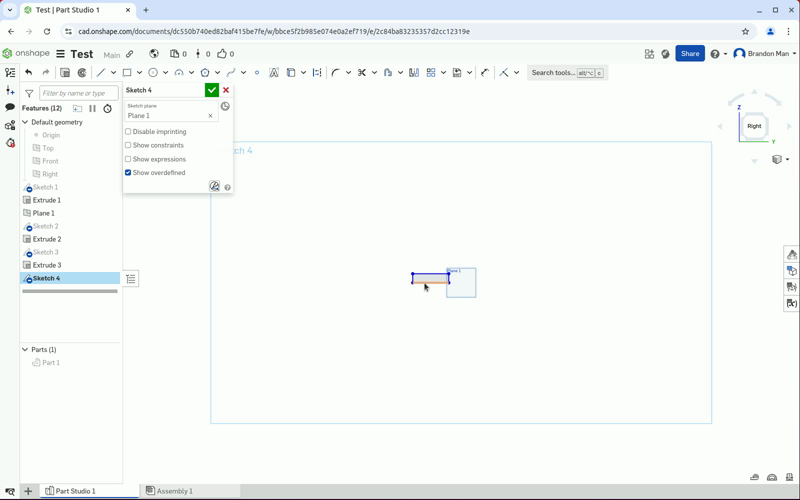
scroll(6)
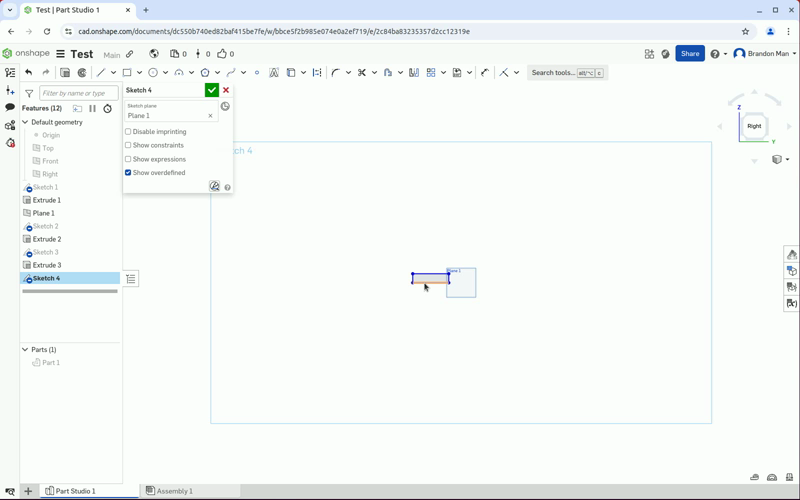
scroll(6)
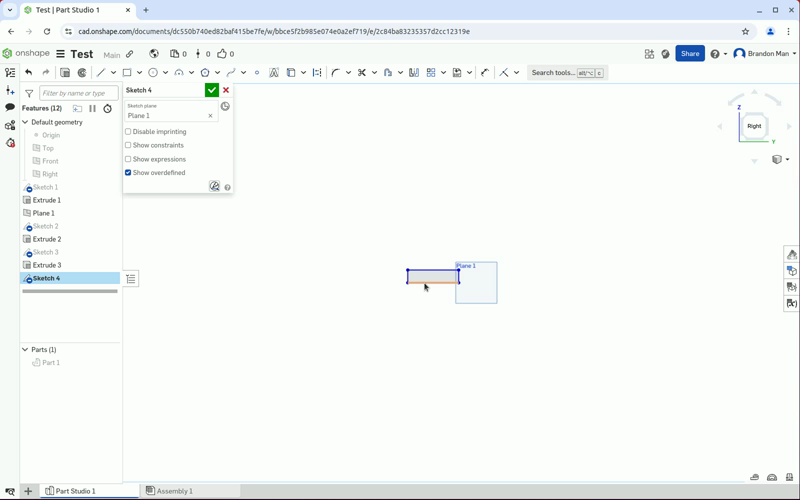
scroll(6)
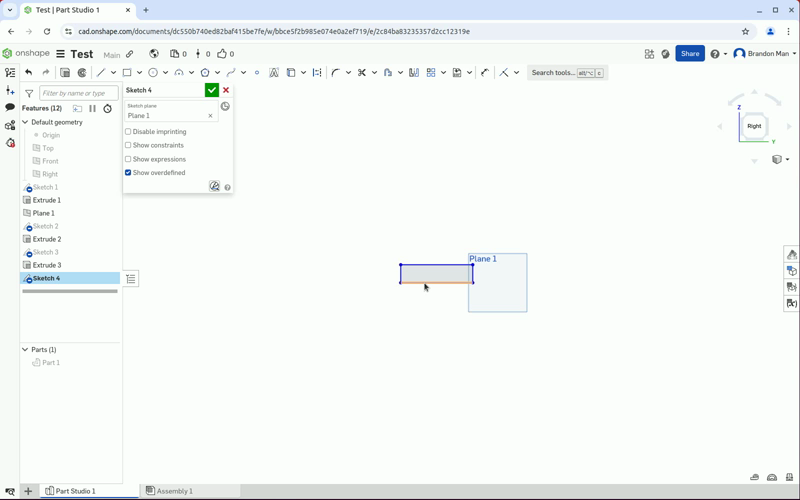
scroll(6)
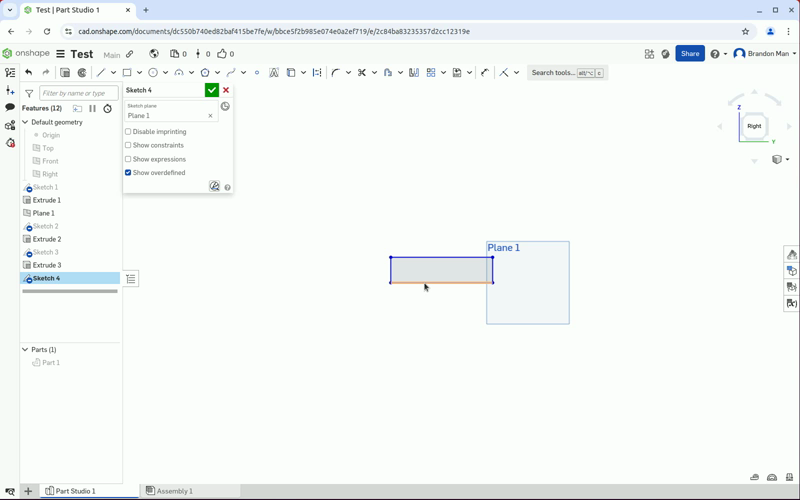
scroll(6)
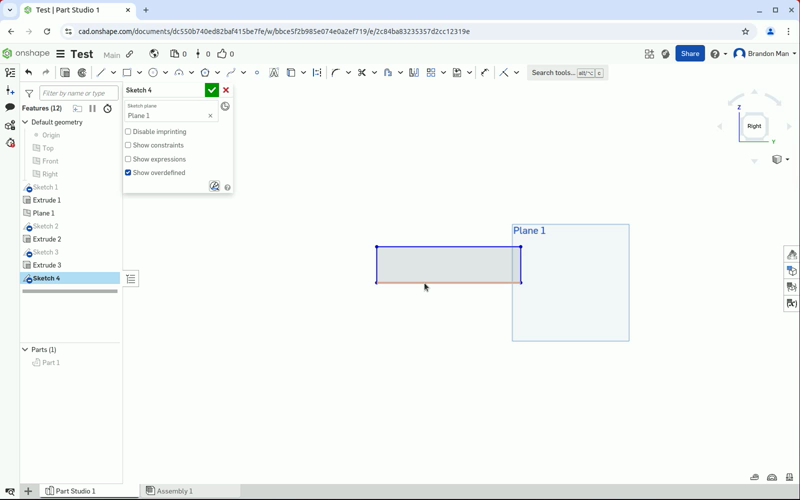
scroll(6)
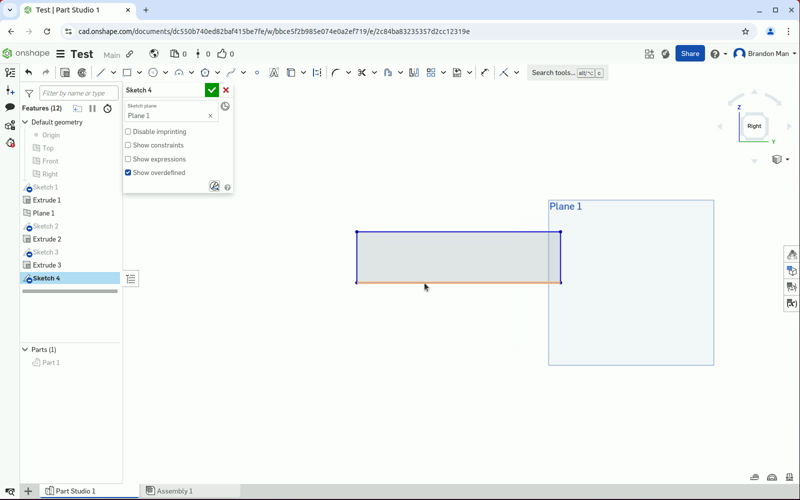
scroll(6)
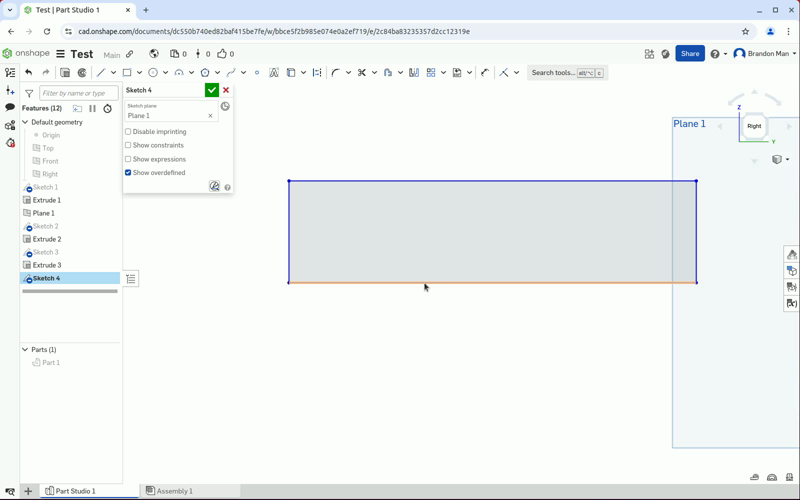
click(424, 282)
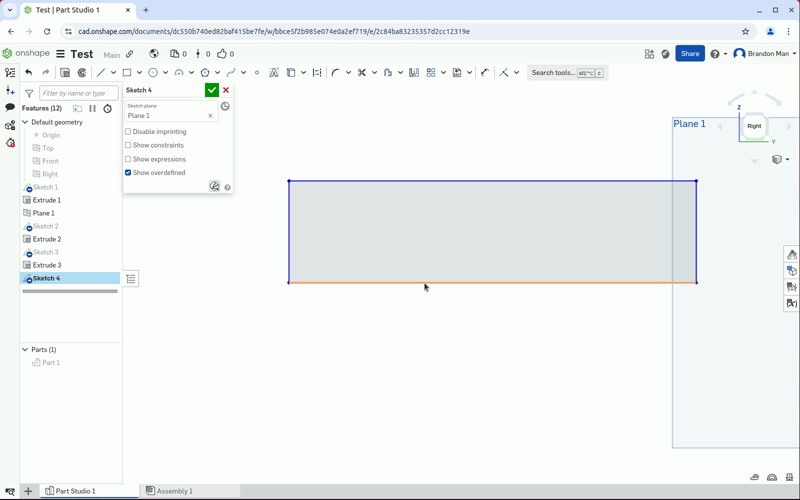
scroll(-6)
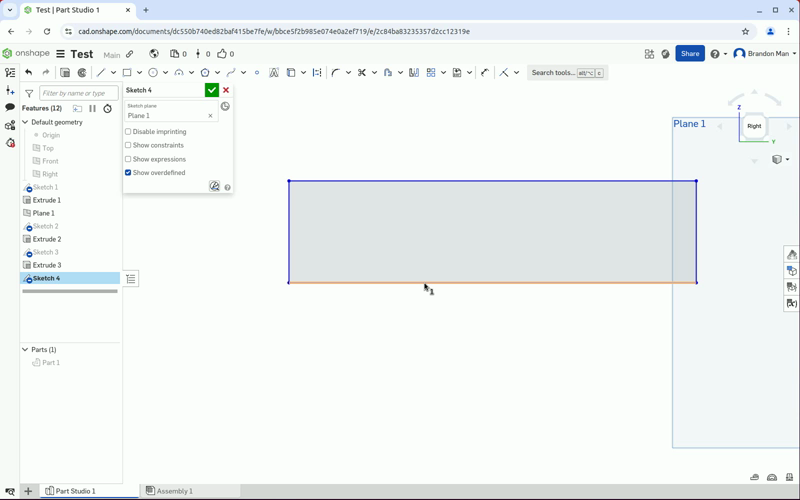
scroll(-6)
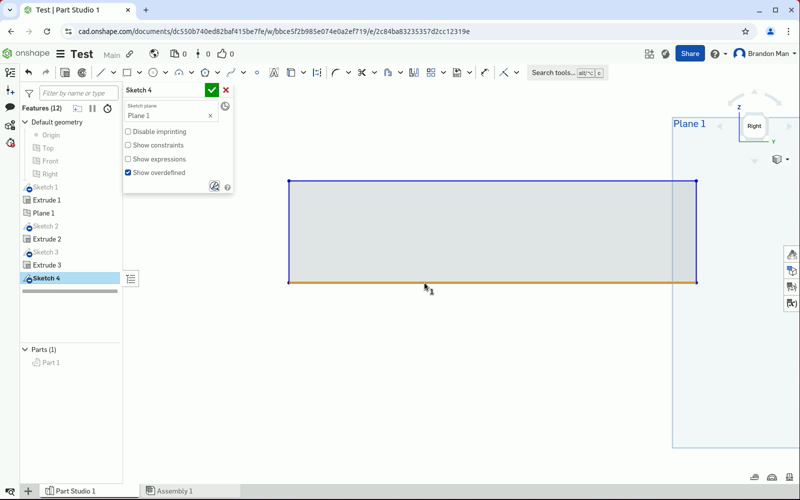
scroll(-6)
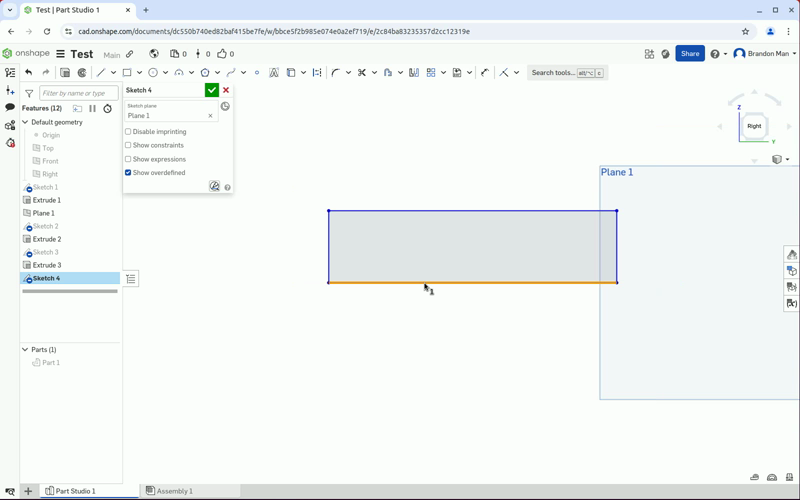
scroll(-6)
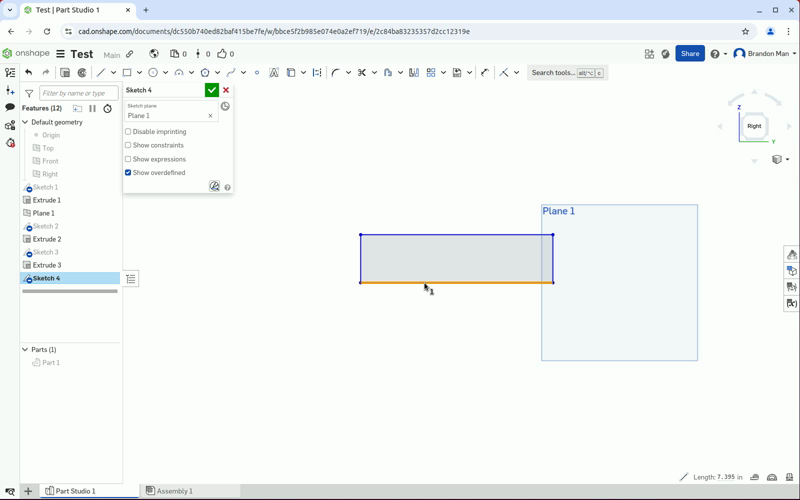
scroll(-6)
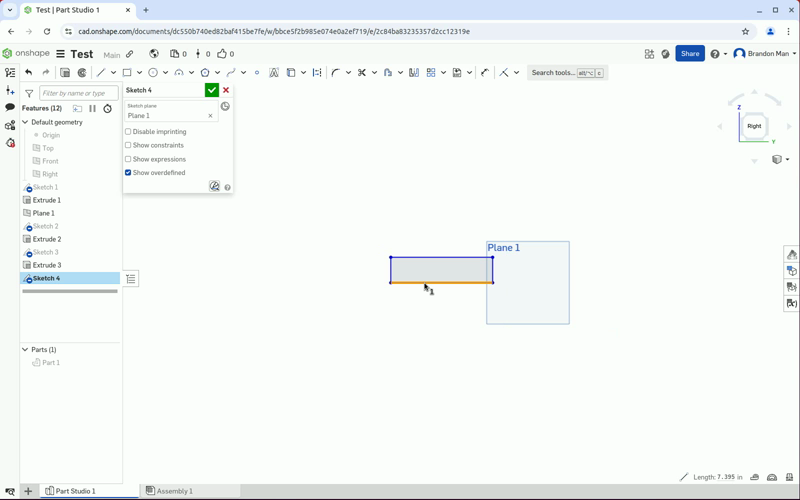
scroll(-6)
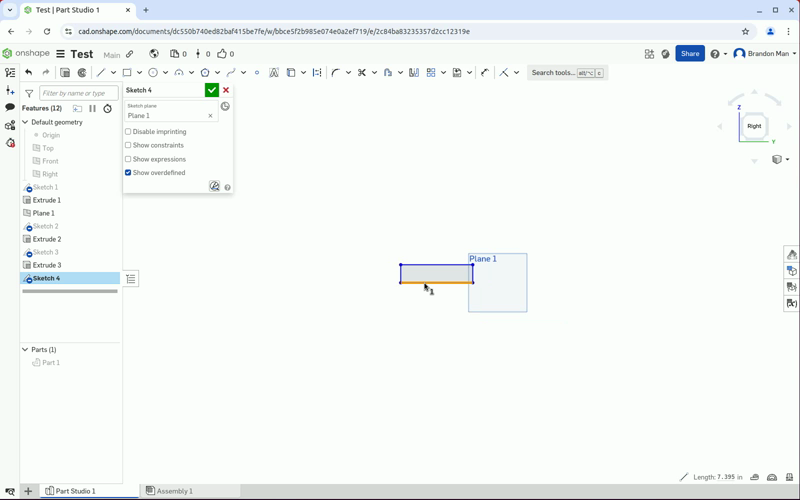
scroll(-6)
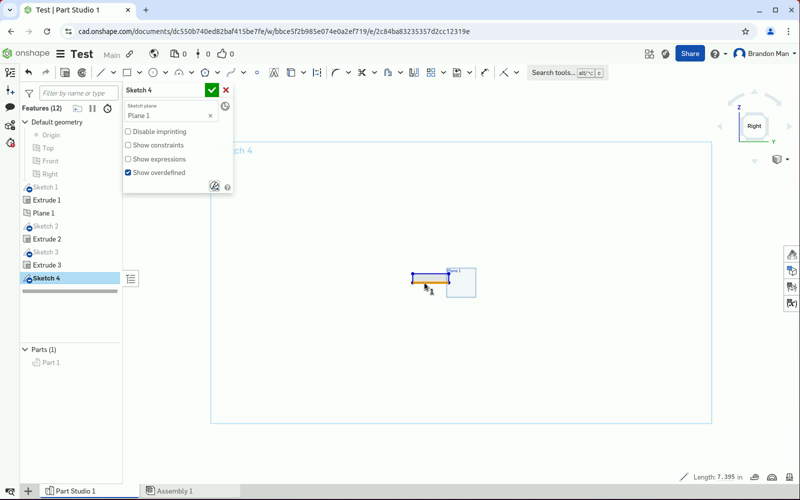
mouse_move(73, 352)
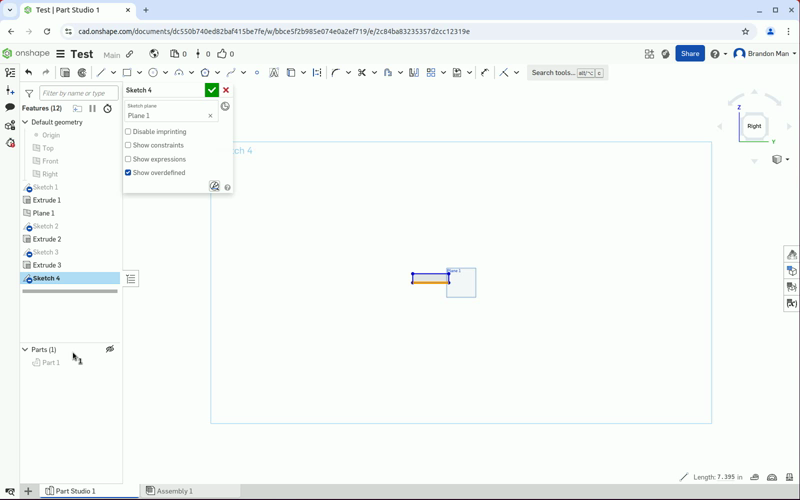
key(shift+y)
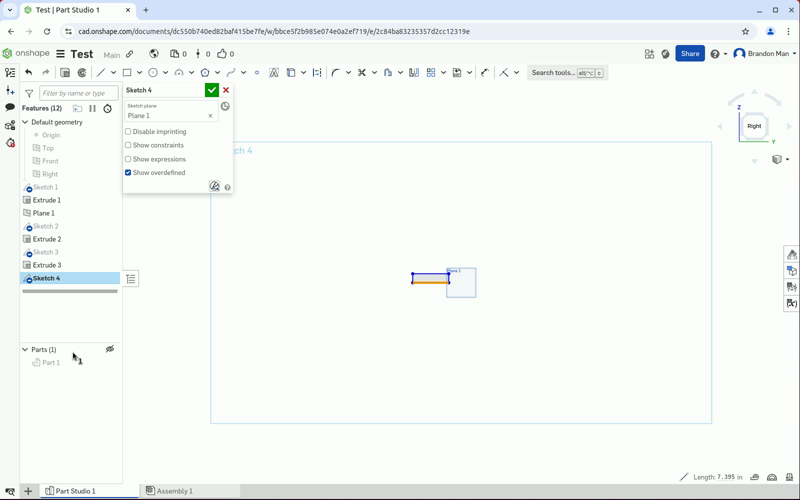
key(shift+e)
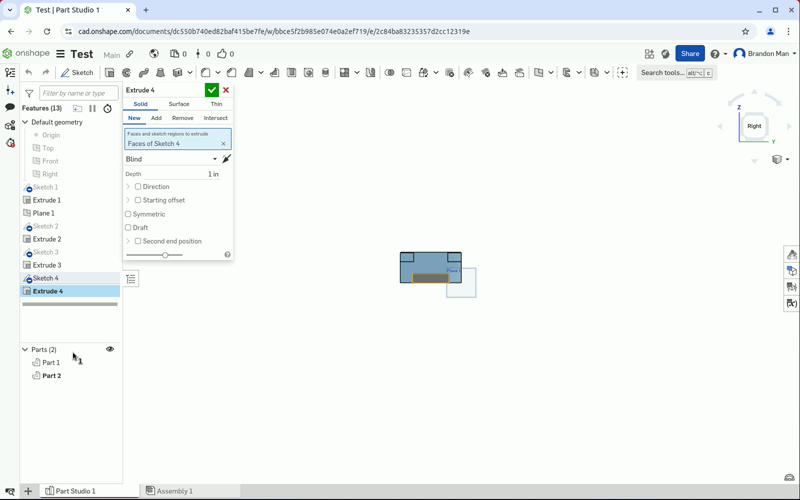
mouse_move(143, 106)
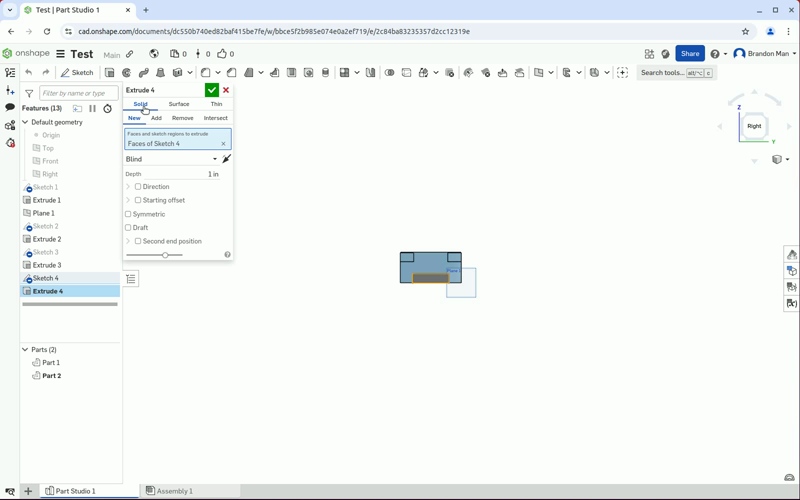
click(143, 106)
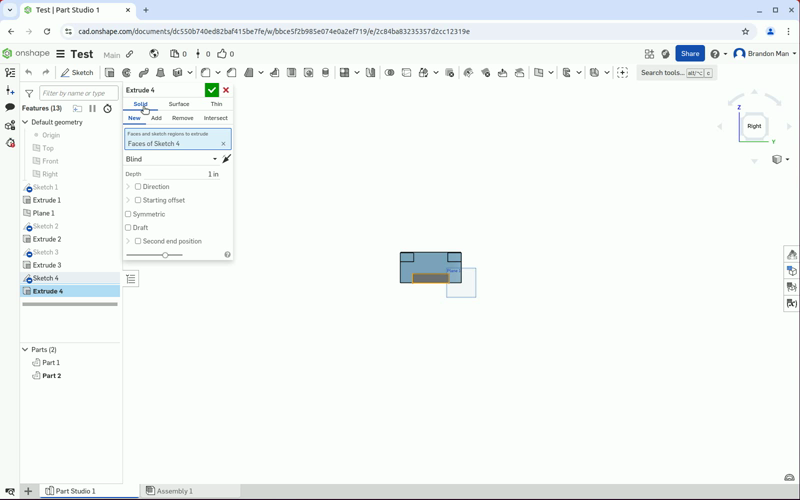
mouse_move(186, 120)
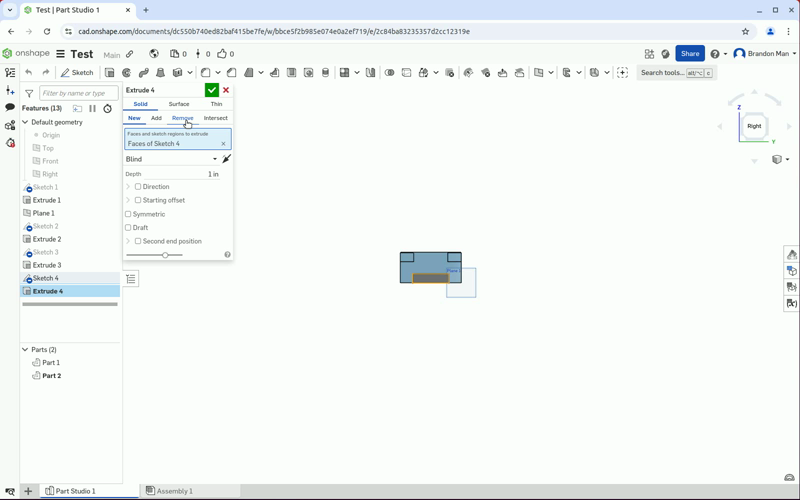
click(186, 120)
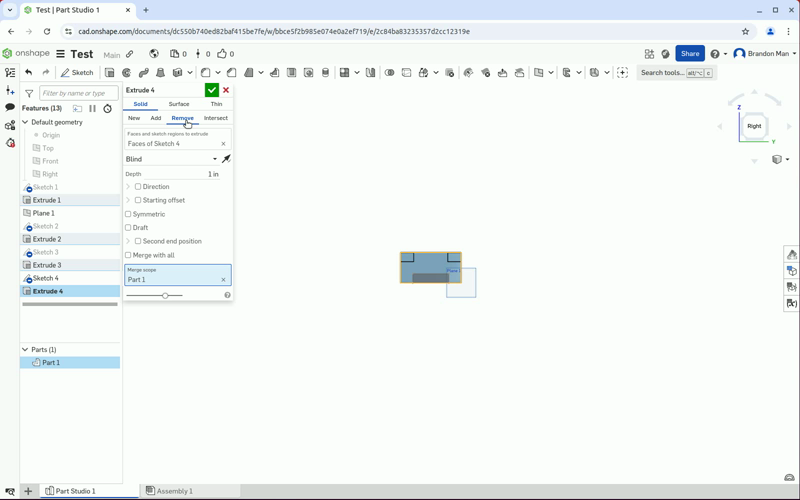
key(tab, 4)
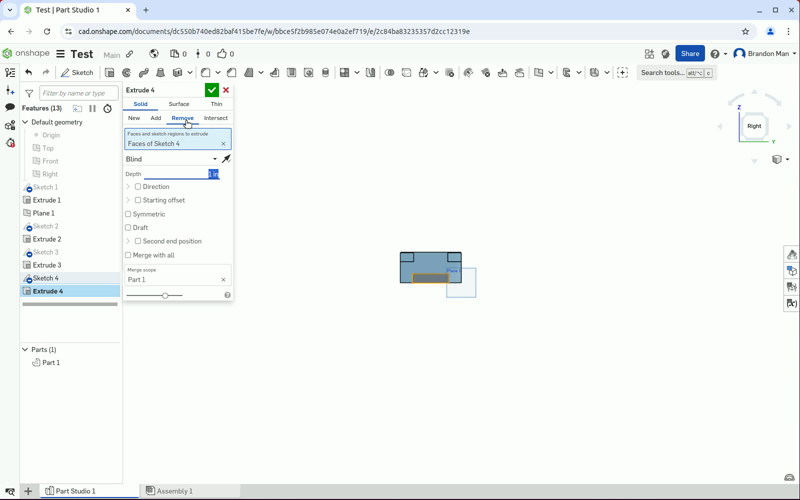
text(23.108)
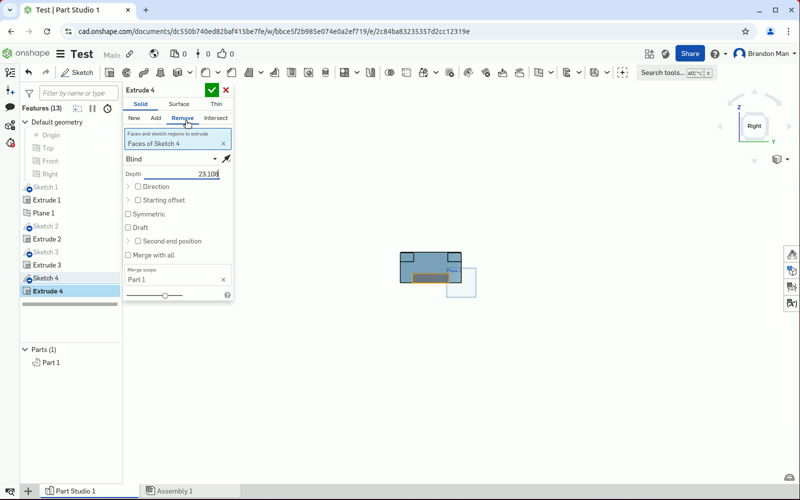
key(tab, 6)
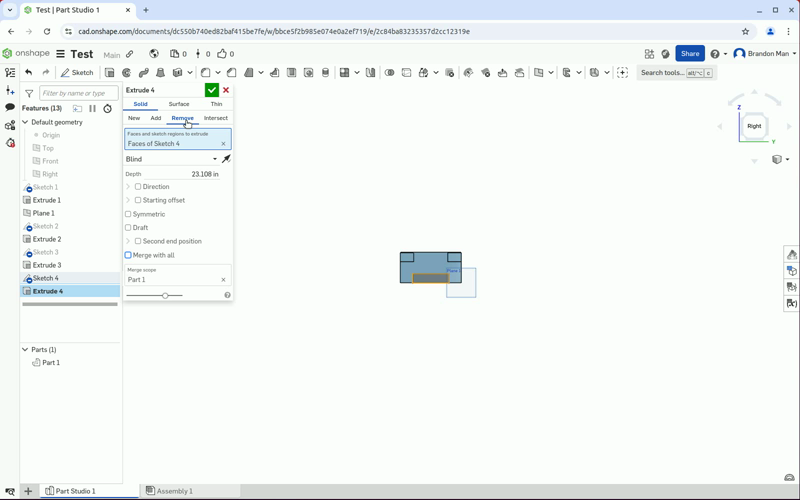
key(space)
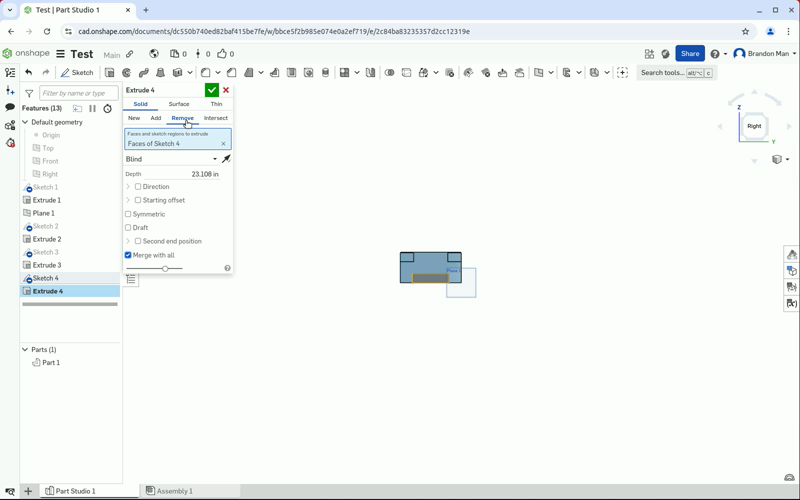
key(enter)
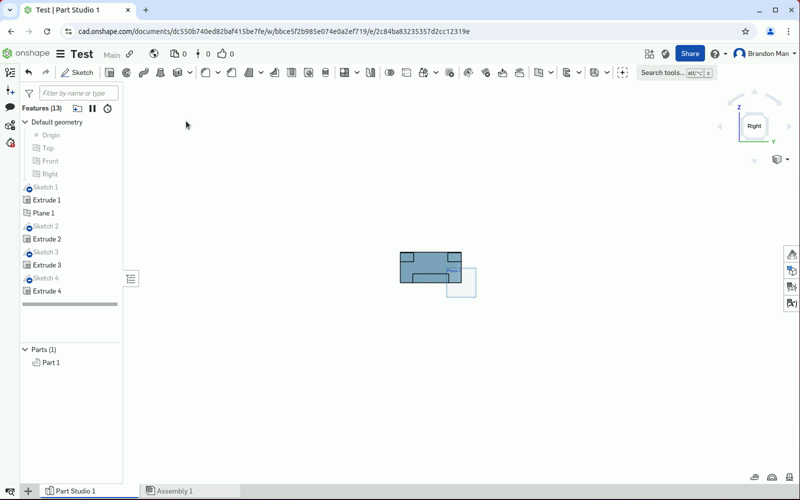
key(shift+h)
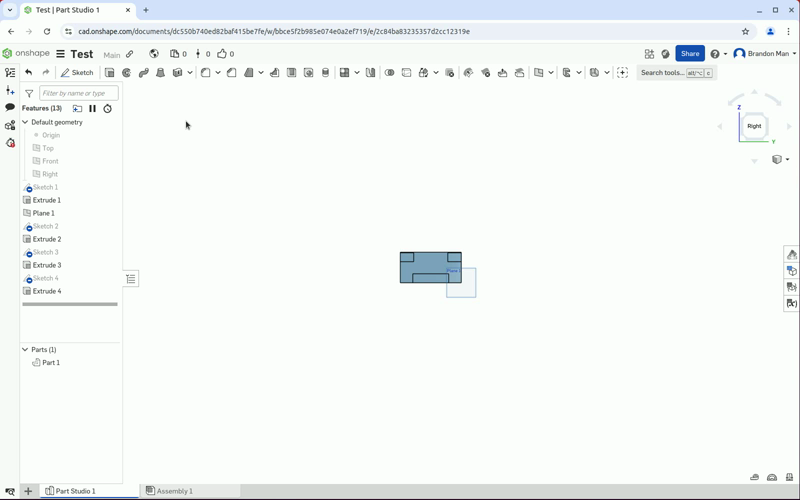
key(shift+h)
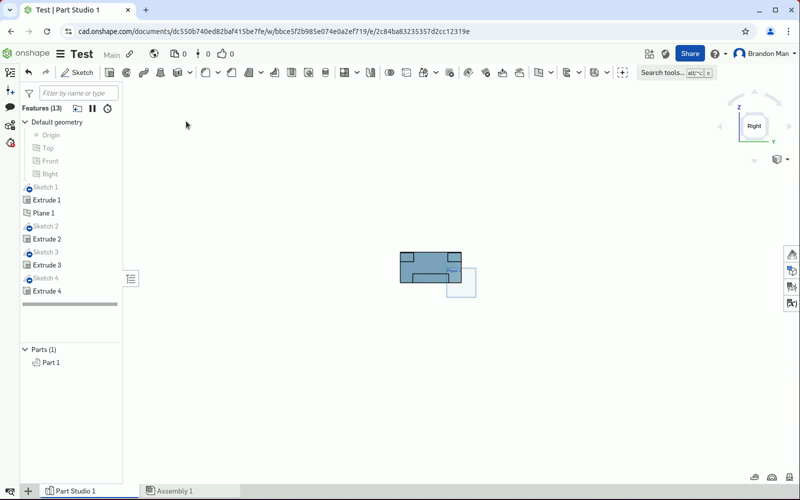
mouse_move(73, 189)
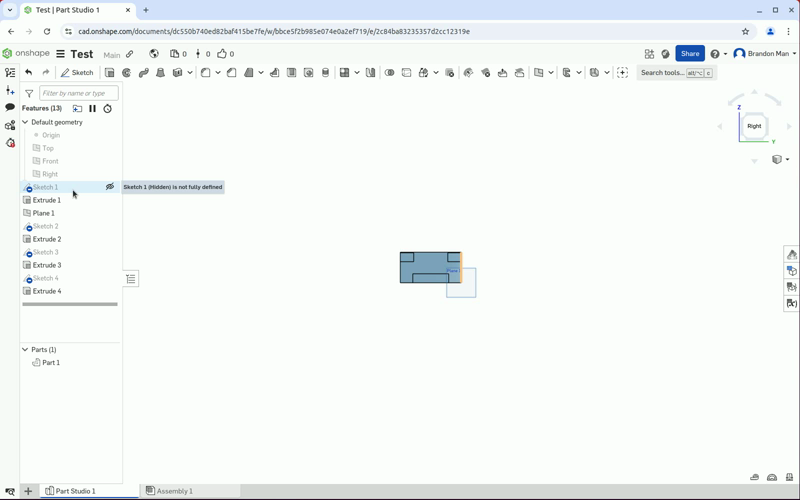
click(73, 189)
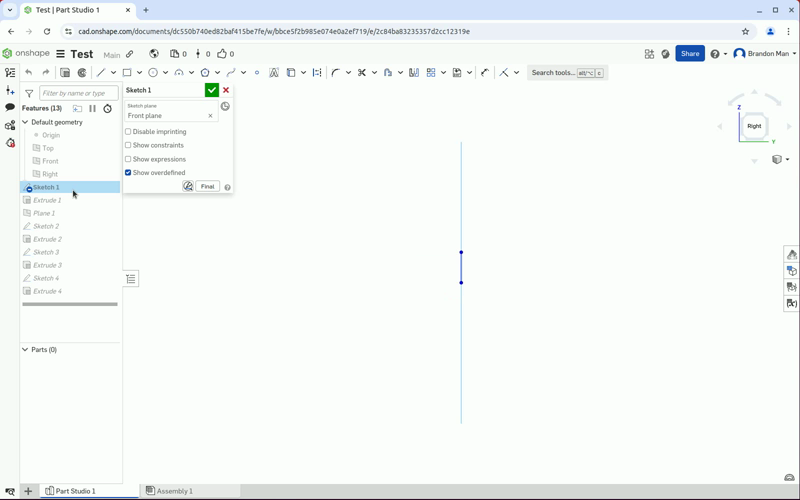
mouse_move(229, 92)
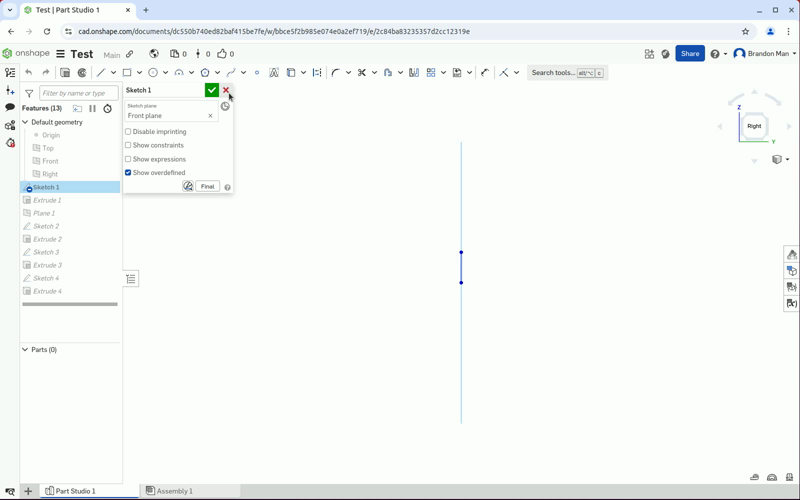
click(229, 92)
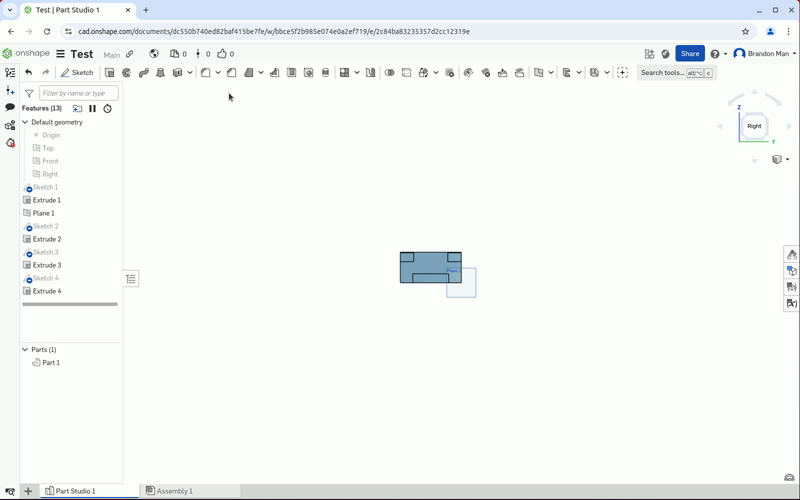
mouse_move(73, 352)
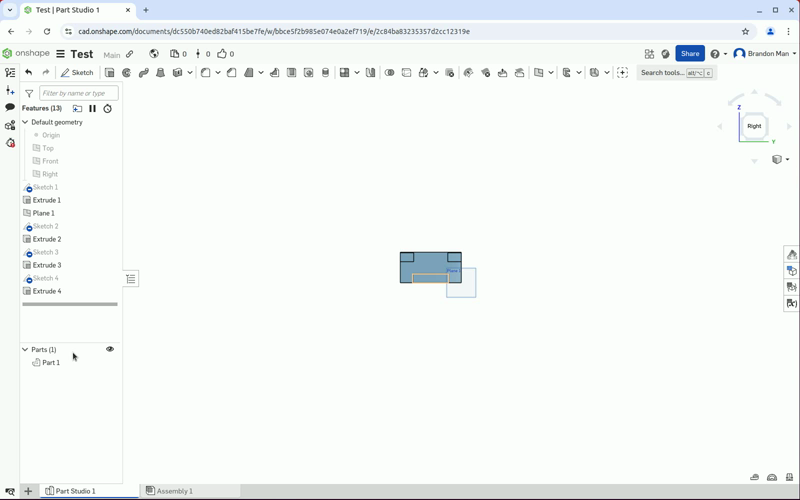
key(y)
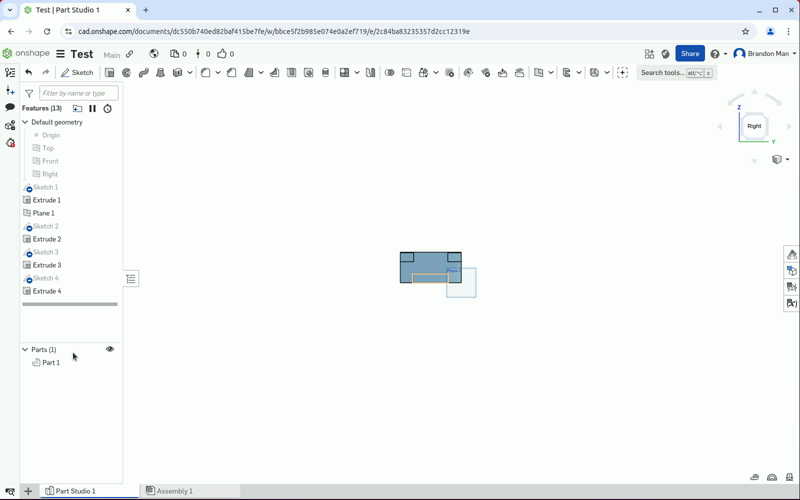
key(shift+p)
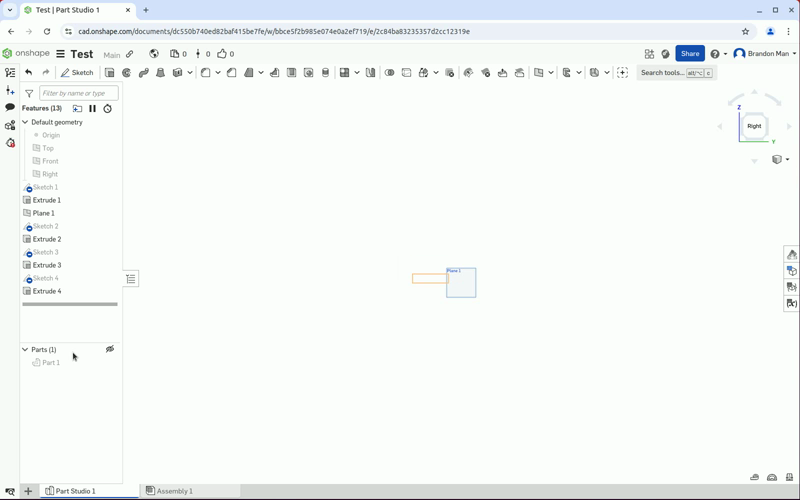
key(space)
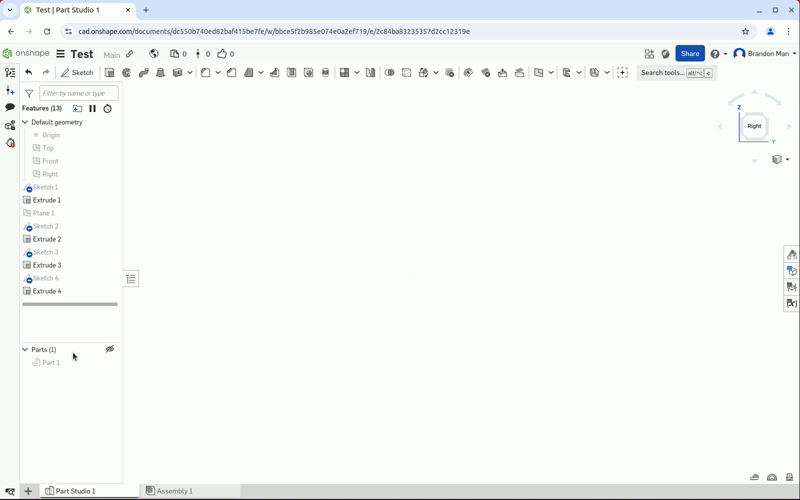
key_down(shift)
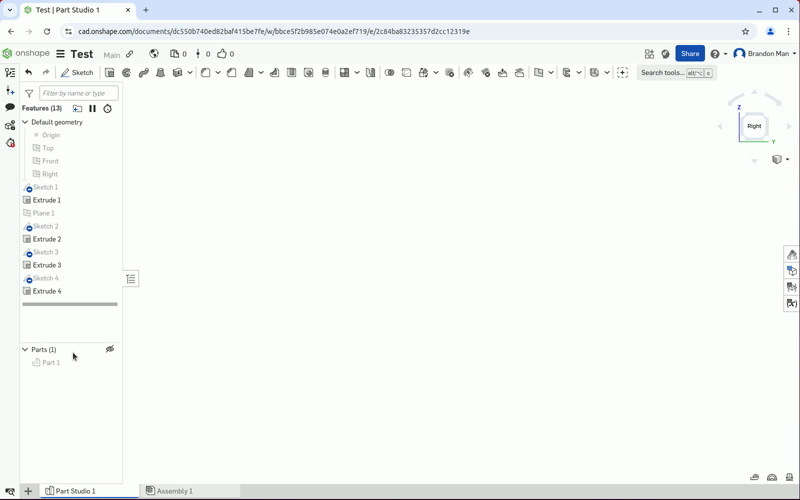
key(right)
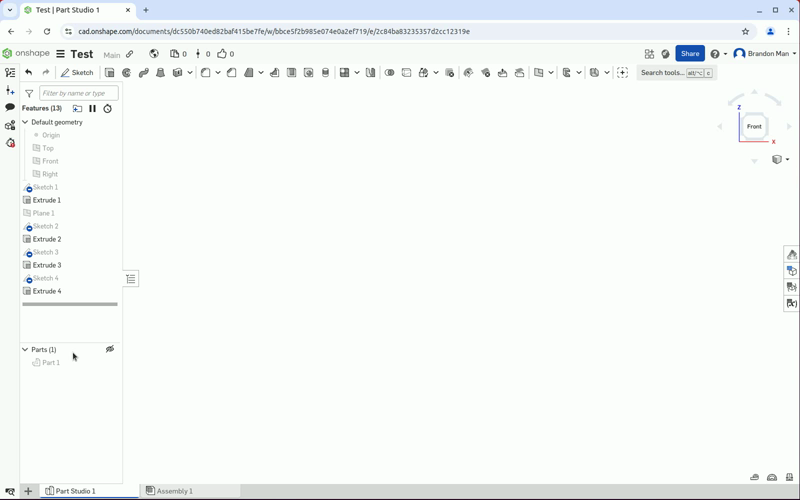
key_up(shift)
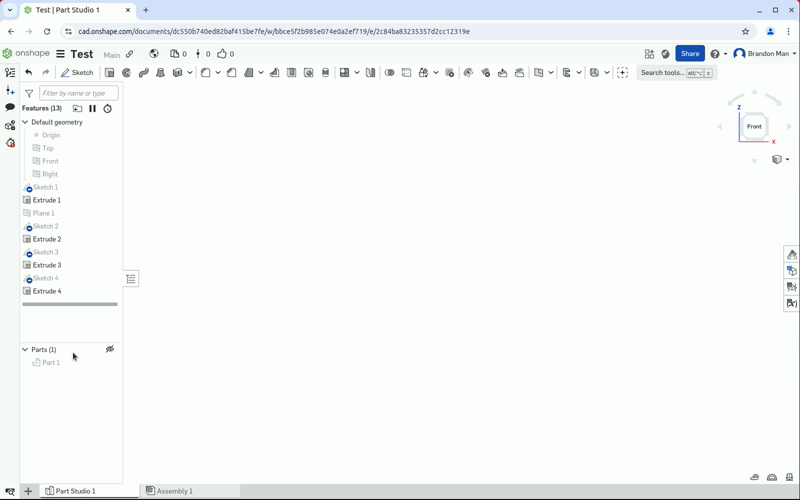
key(space)
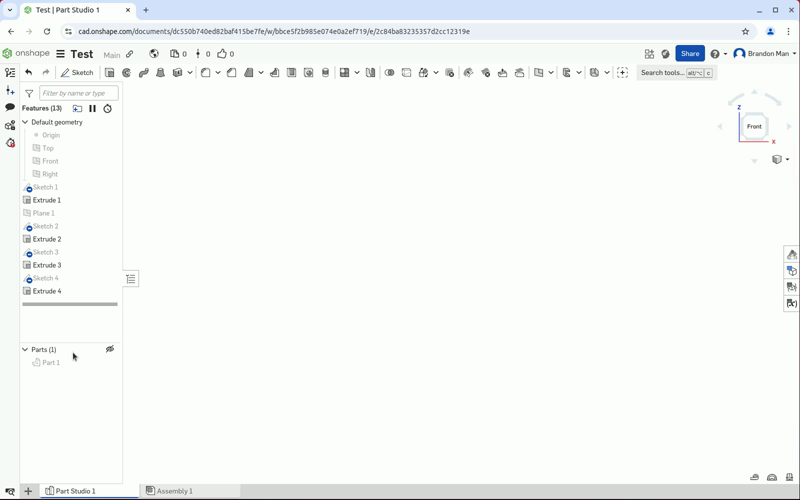
key_down(shift)
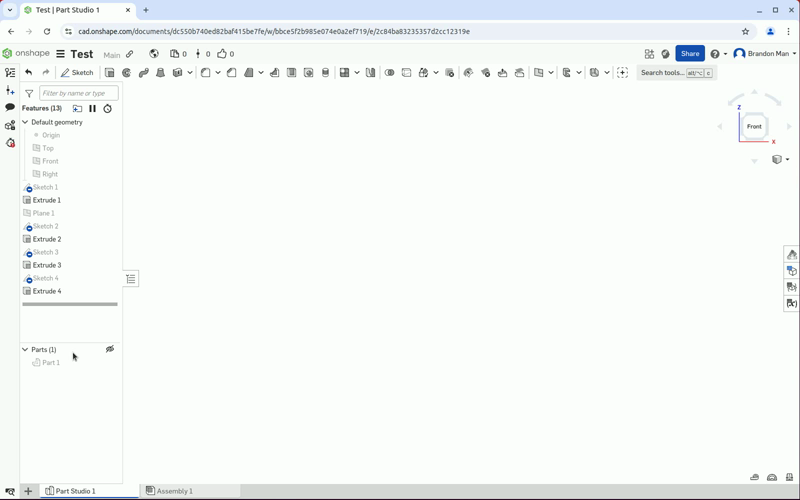
key(down)
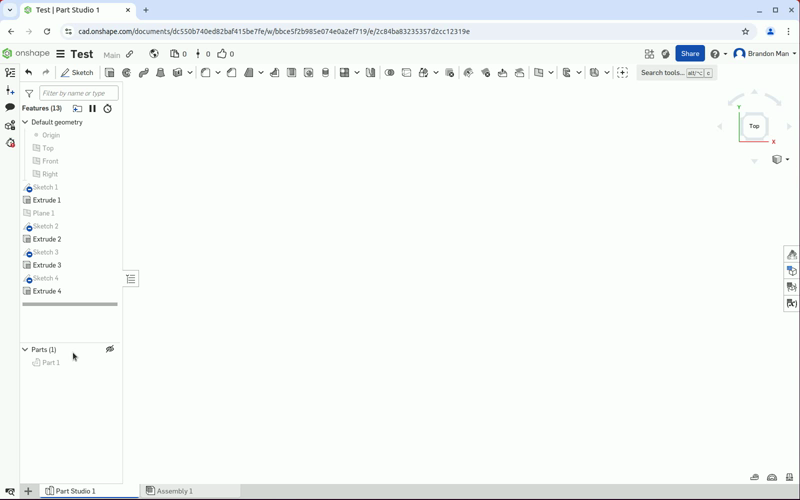
key_up(shift)
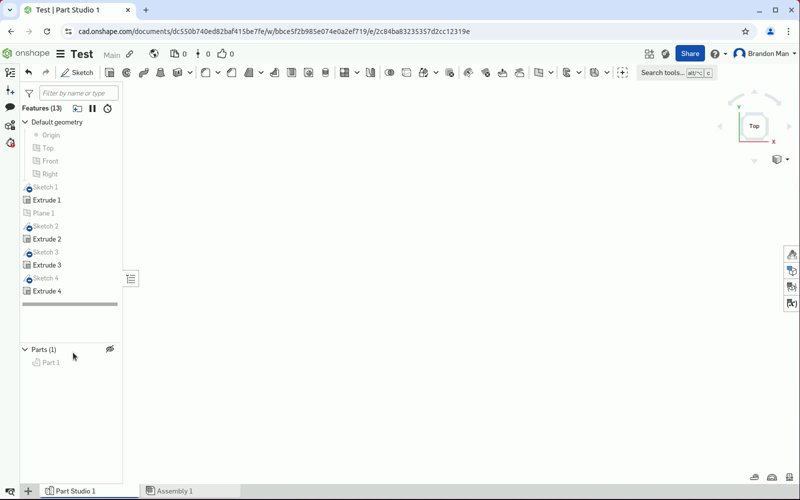
mouse_move(73, 352)
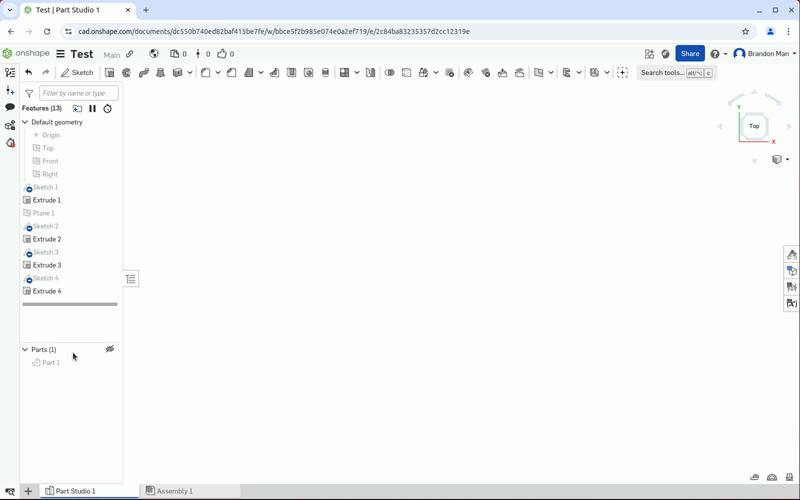
key(shift+y)
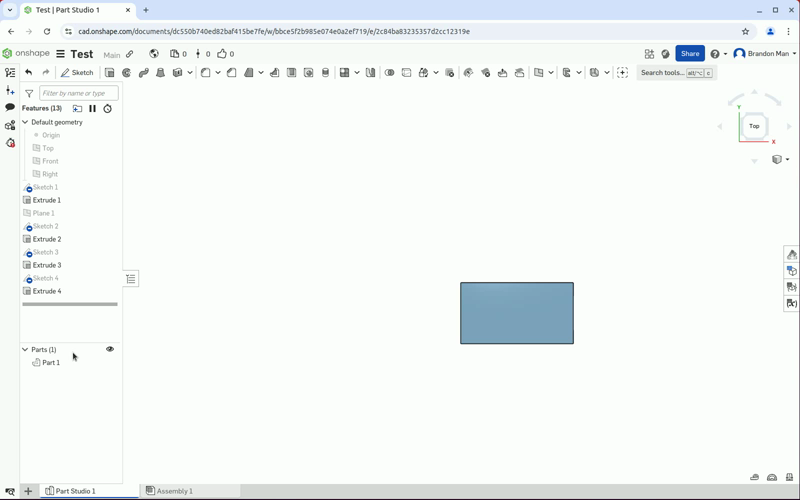
mouse_move(541, 75)
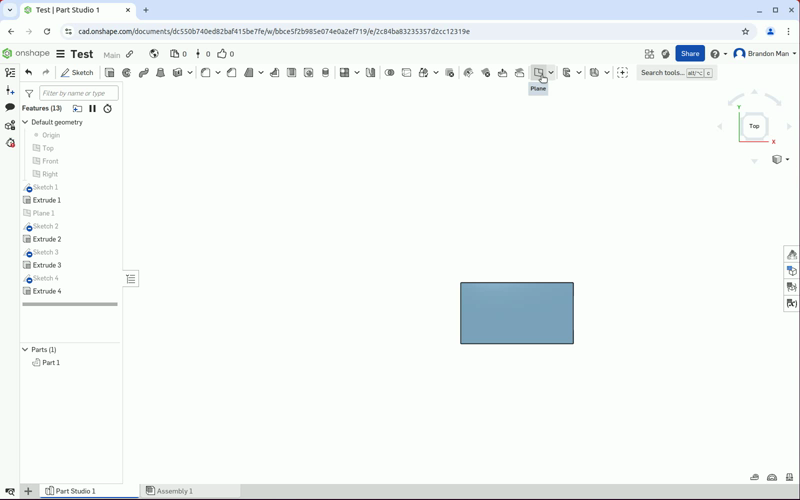
click(541, 75)
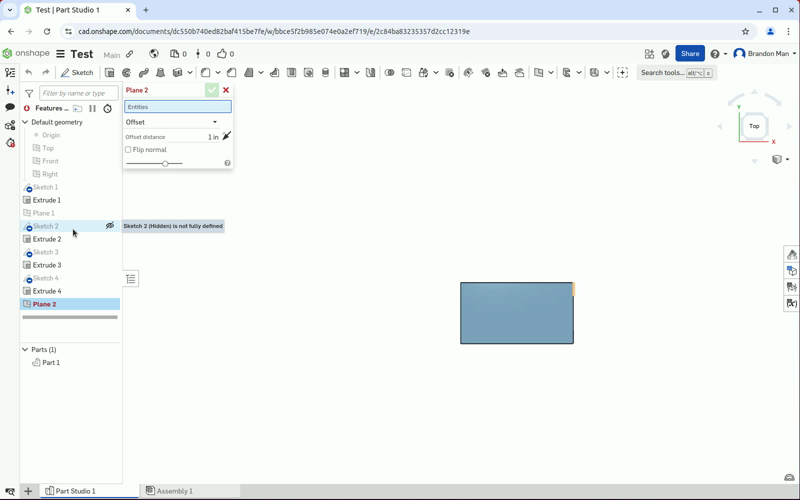
scroll(3)
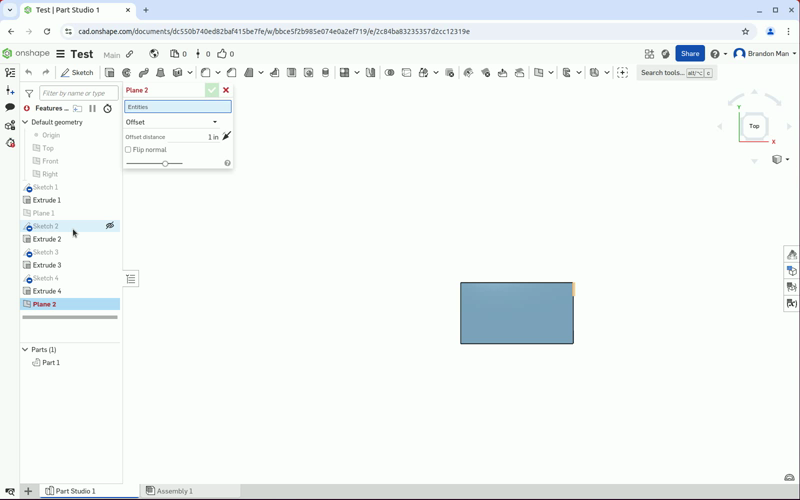
mouse_move(73, 150)
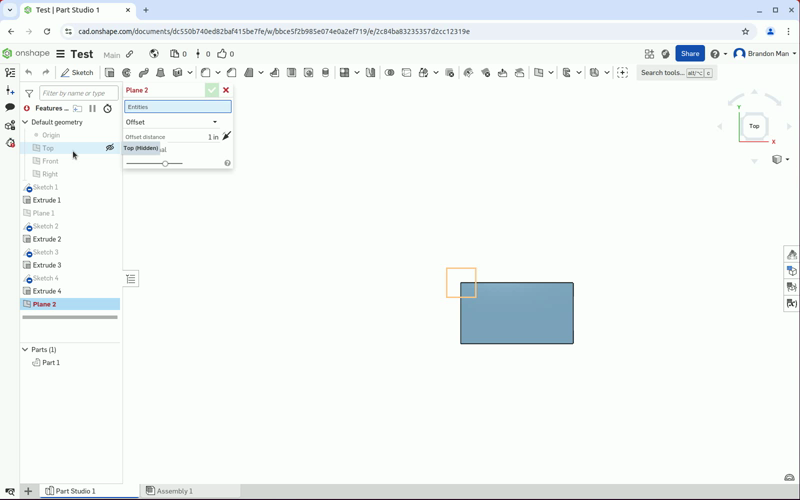
click(73, 150)
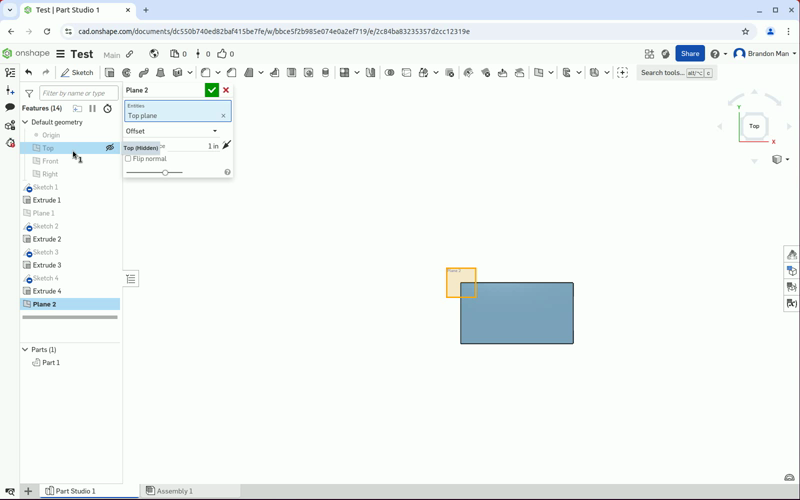
key(tab, 2)
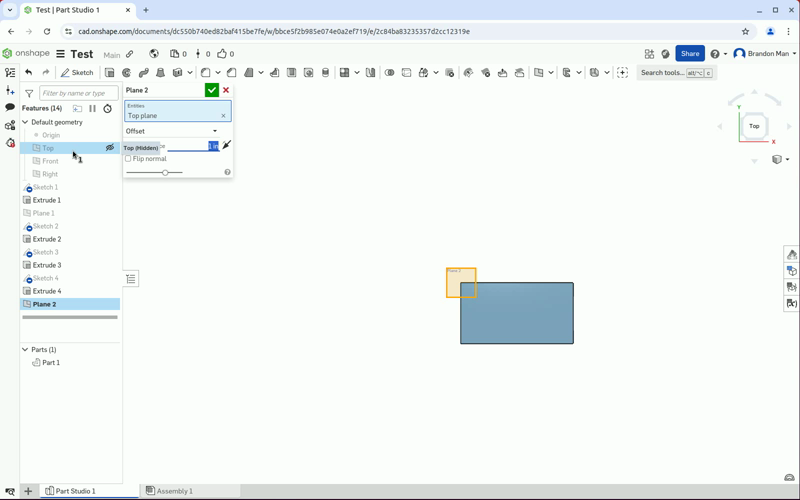
text(6.255)
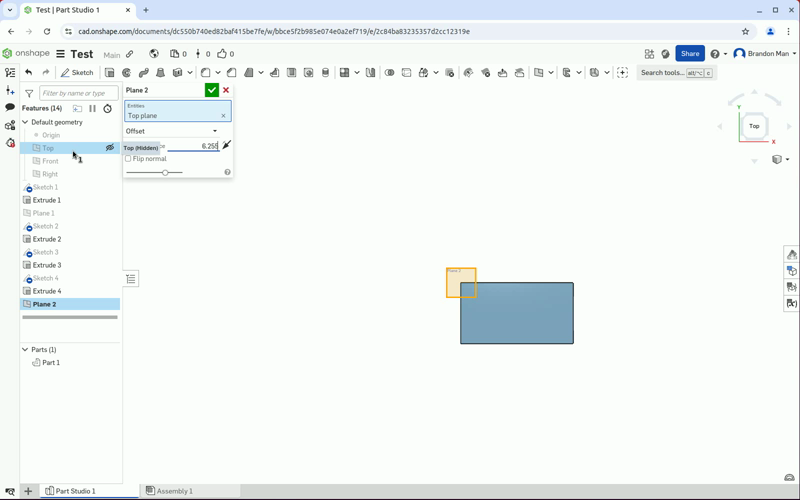
key(enter, 2)
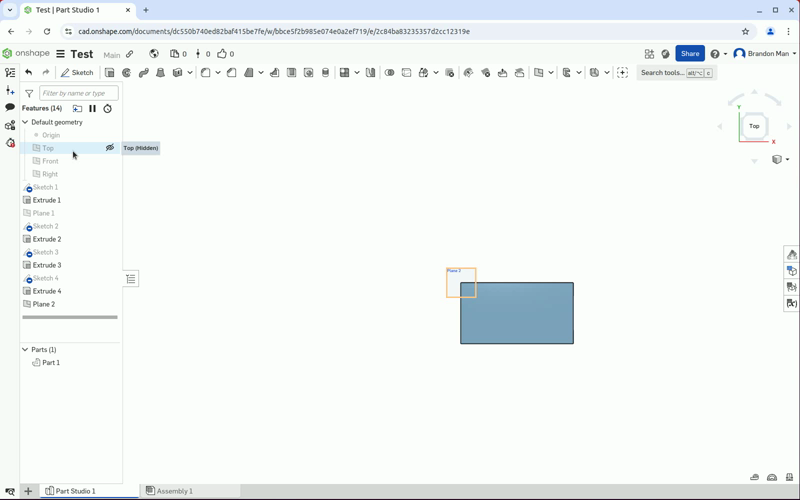
key(shift+s)
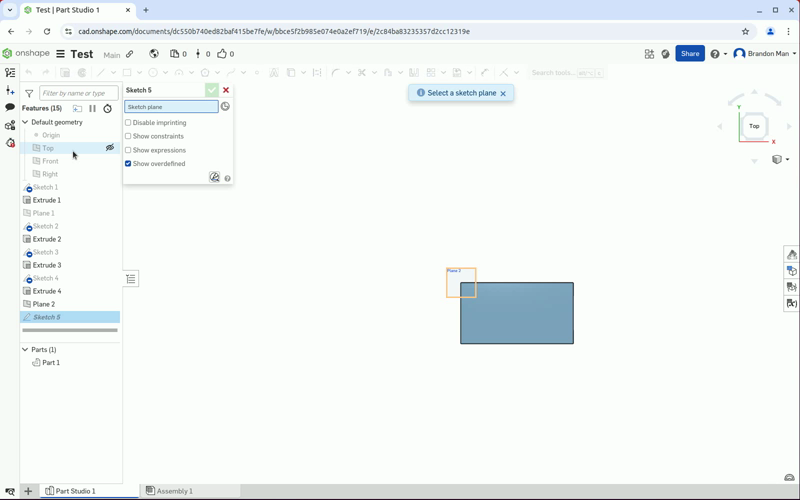
mouse_move(73, 306)
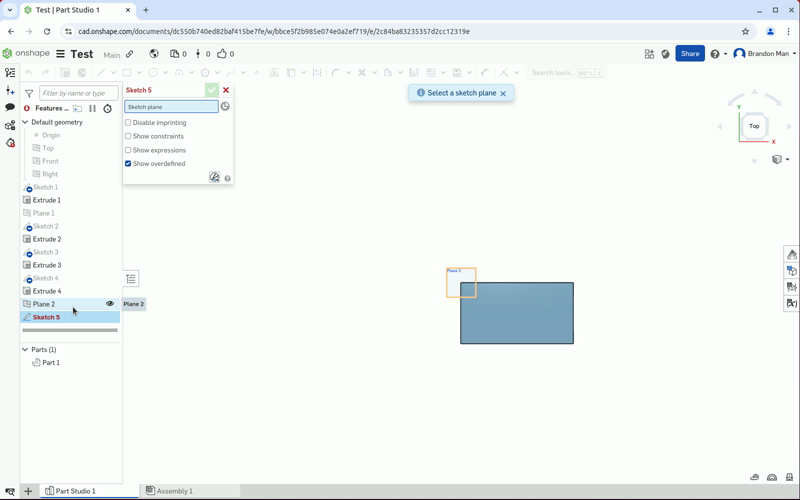
click(73, 306)
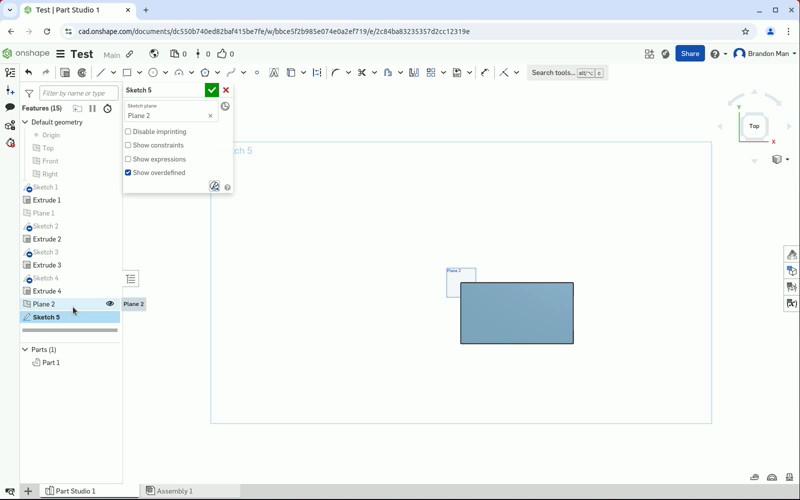
mouse_move(73, 352)
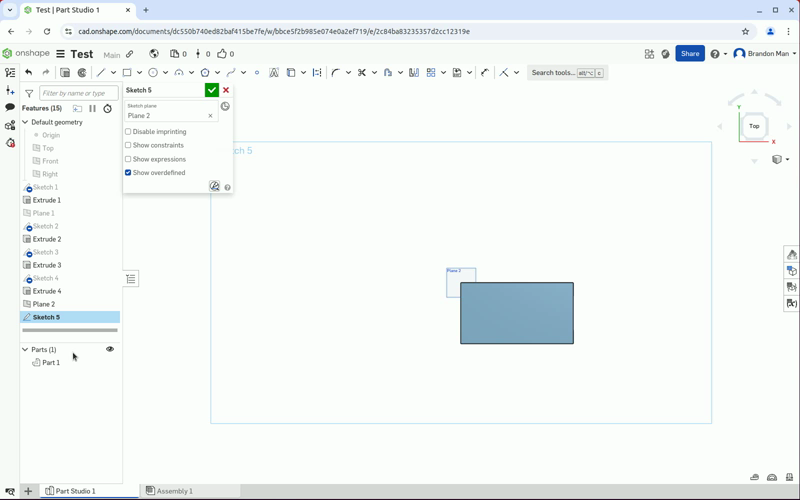
key(y)
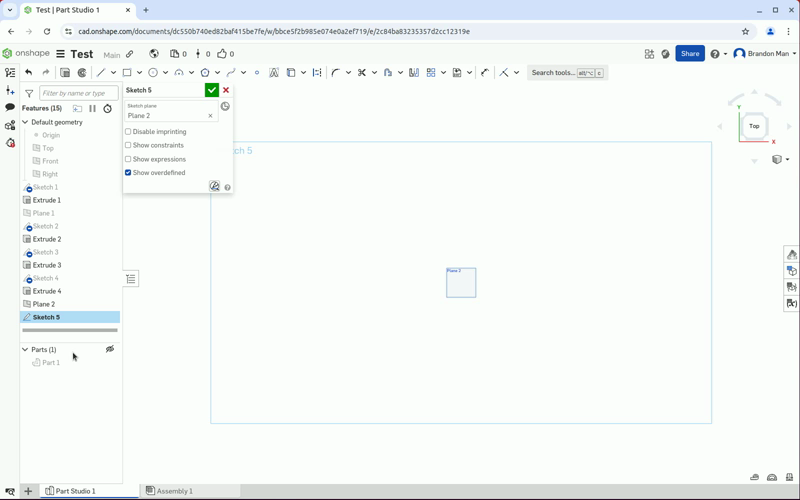
key(c)
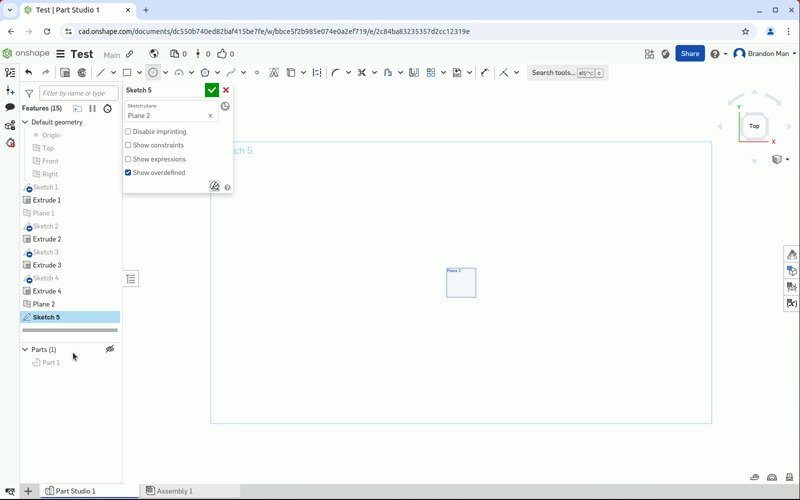
key_down(shift)
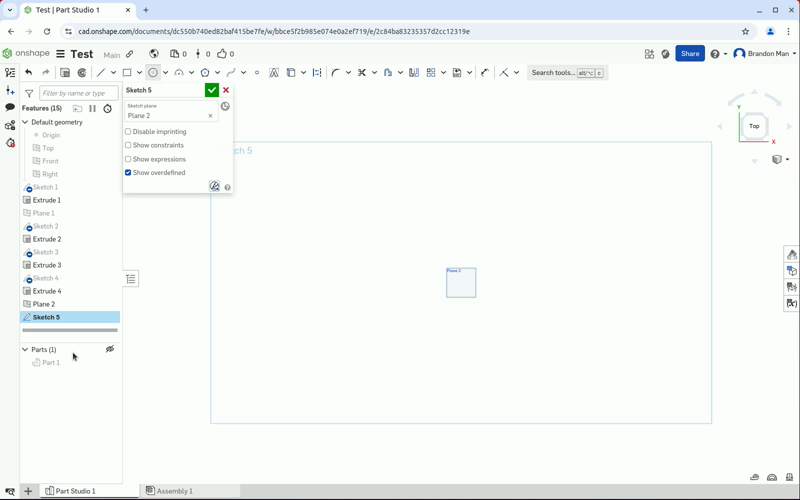
mouse_move(490, 313)
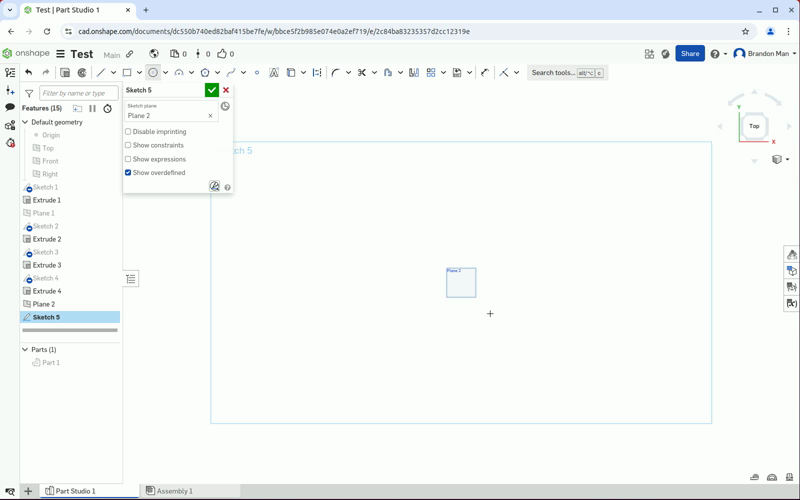
click(490, 313)
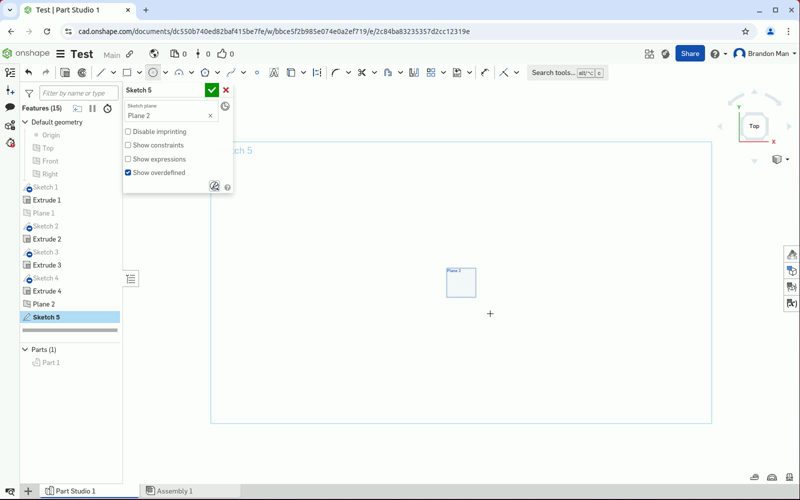
key_up(shift)
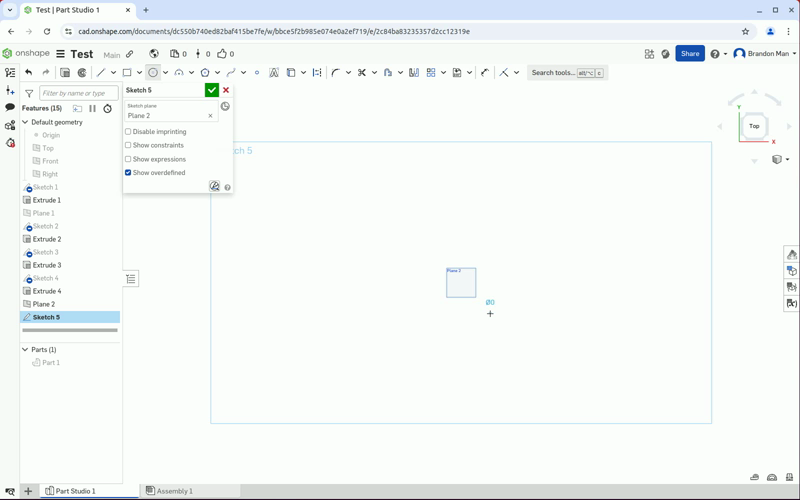
mouse_move(499, 313)
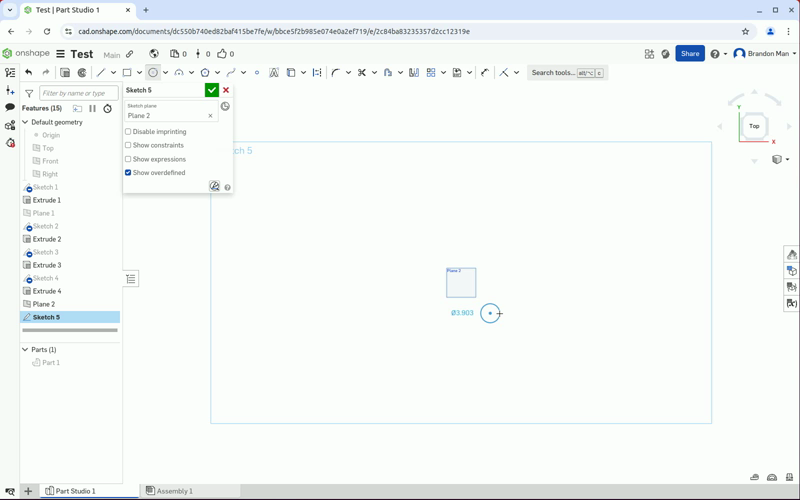
click(499, 313)
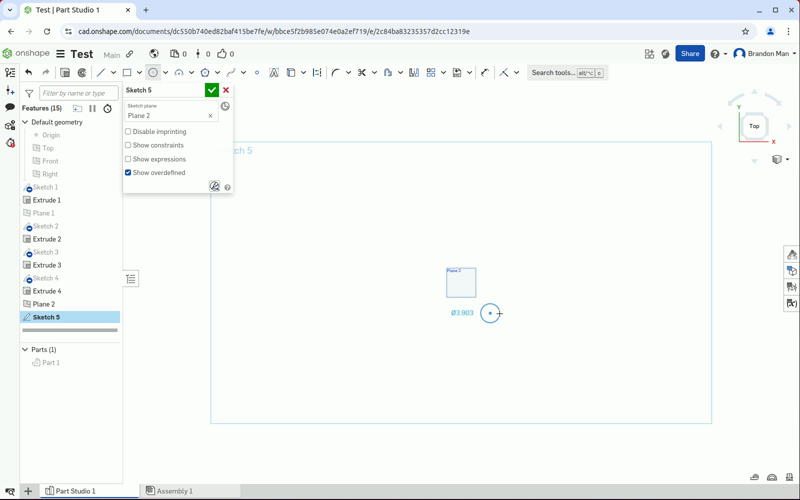
key(esc)
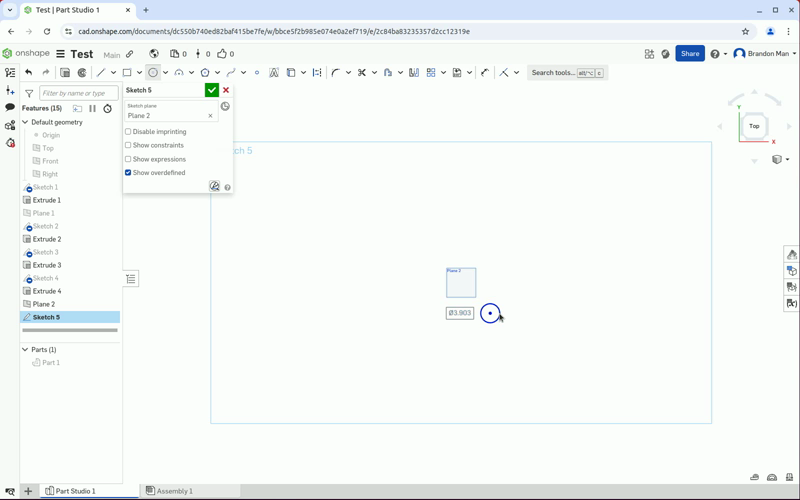
mouse_move(491, 305)
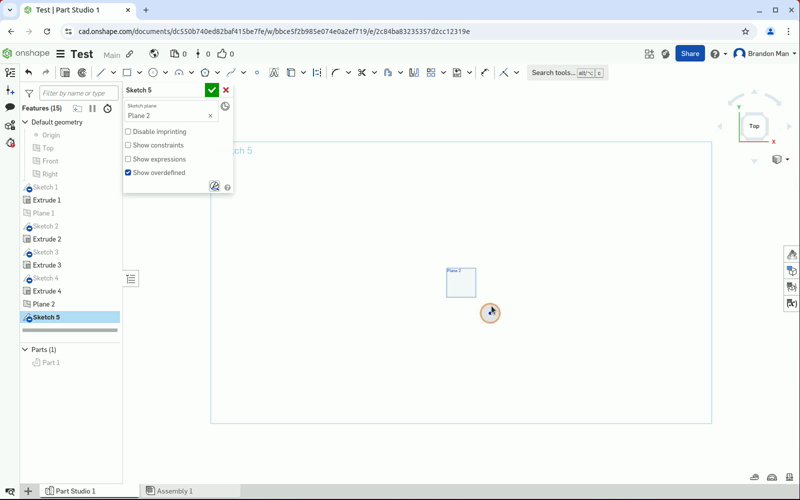
scroll(6)
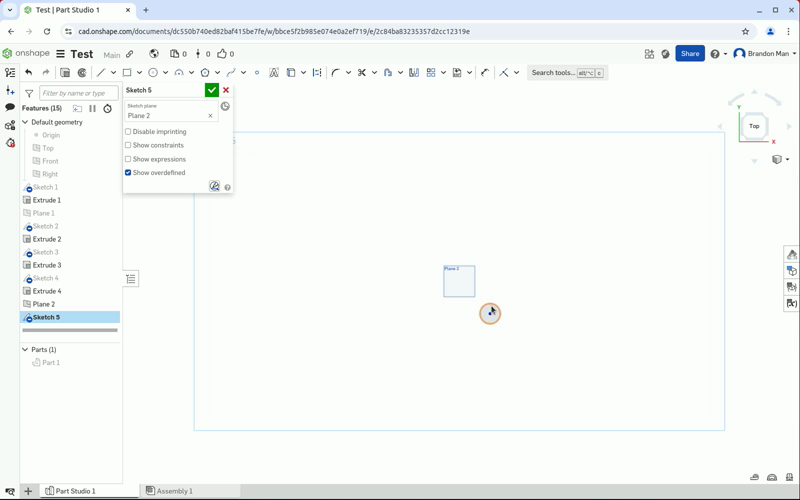
scroll(6)
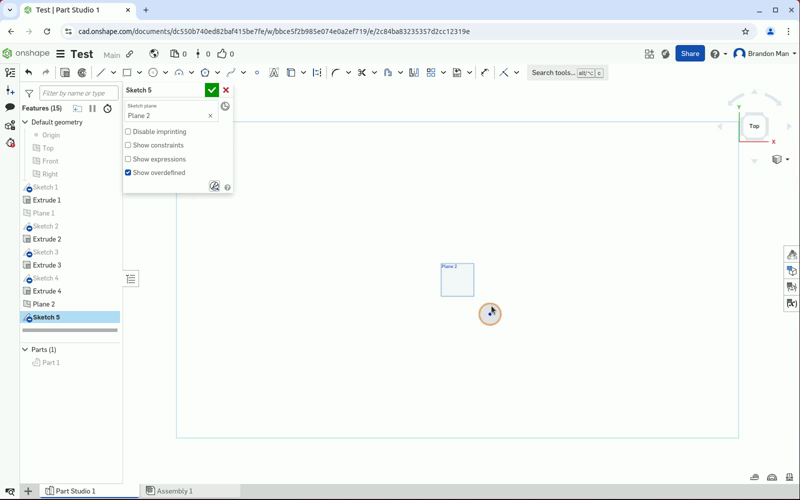
scroll(6)
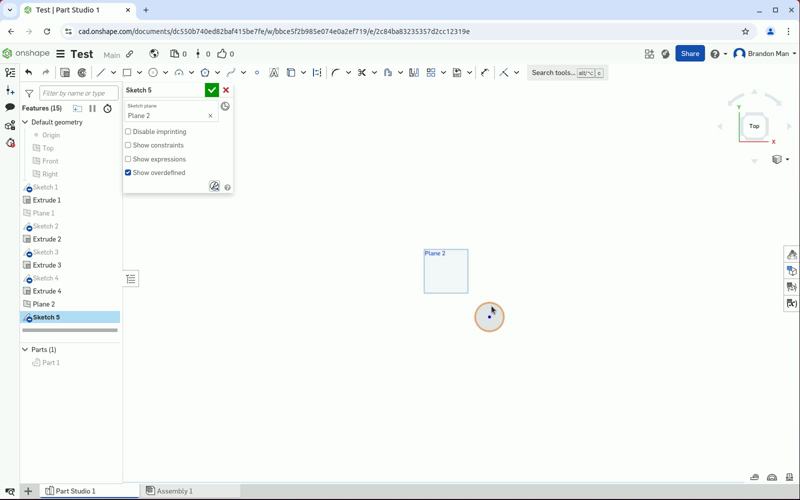
scroll(6)
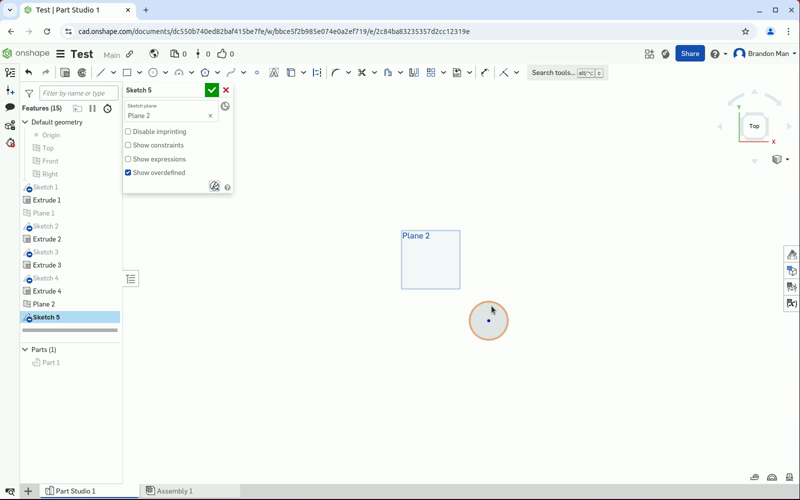
scroll(6)
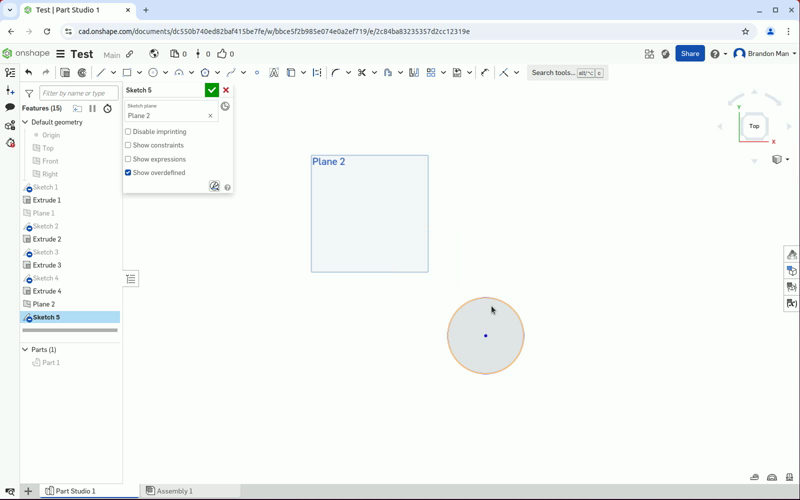
scroll(6)
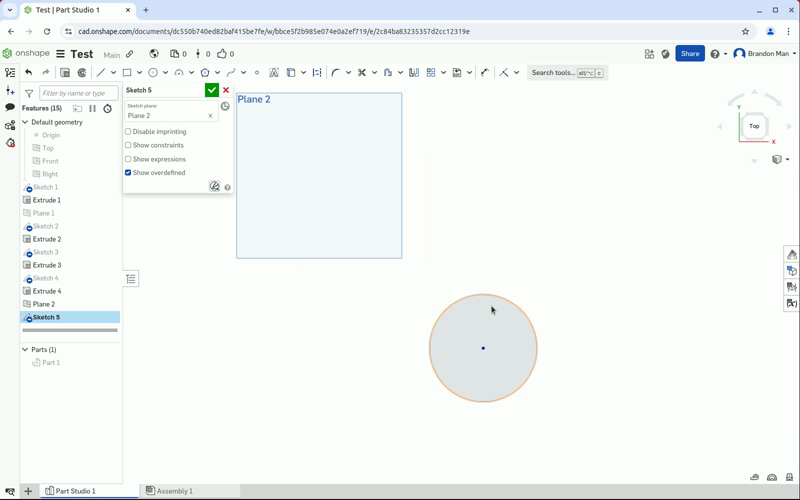
scroll(6)
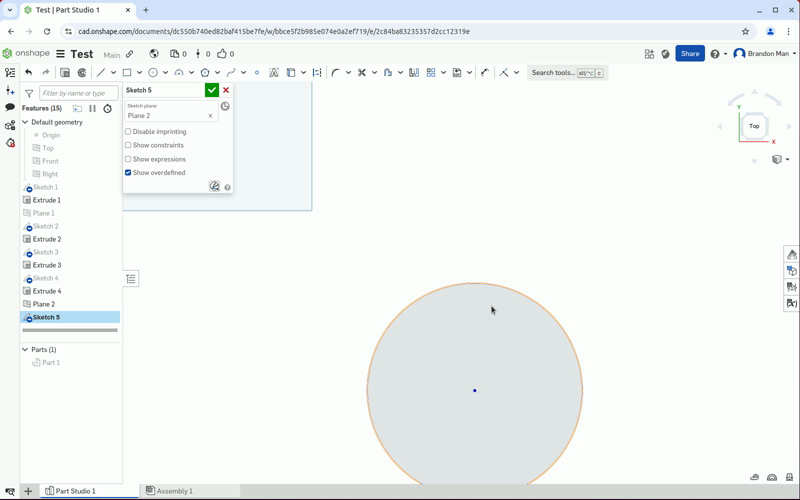
click(491, 305)
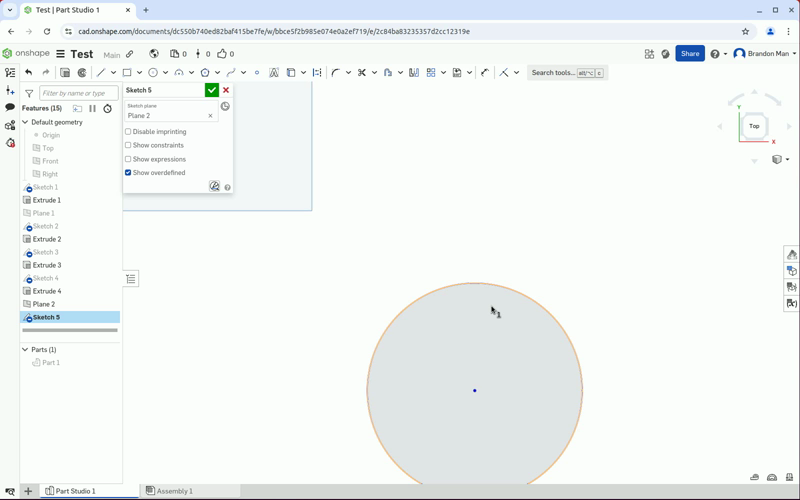
scroll(-6)
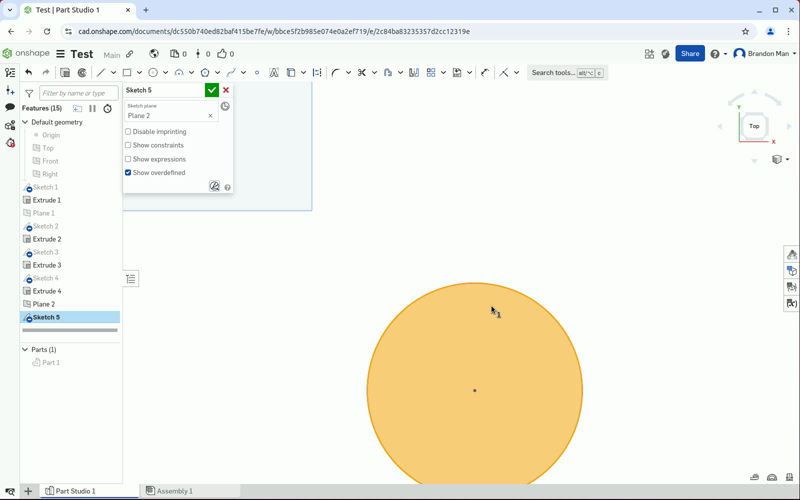
scroll(-6)
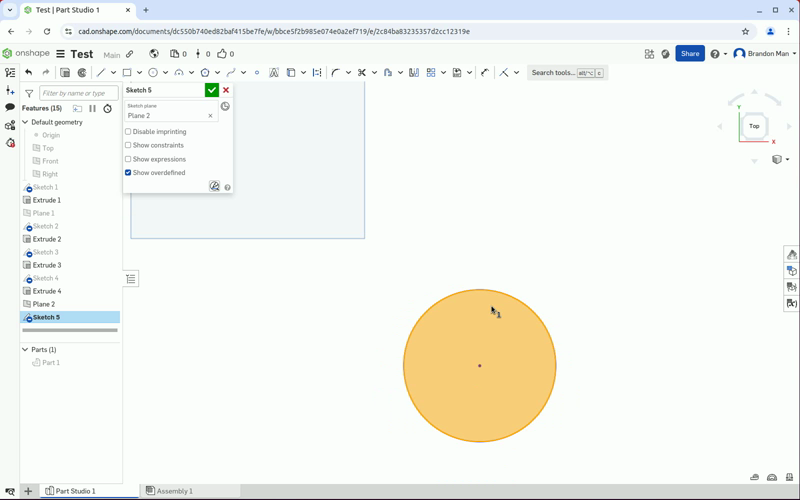
scroll(-6)
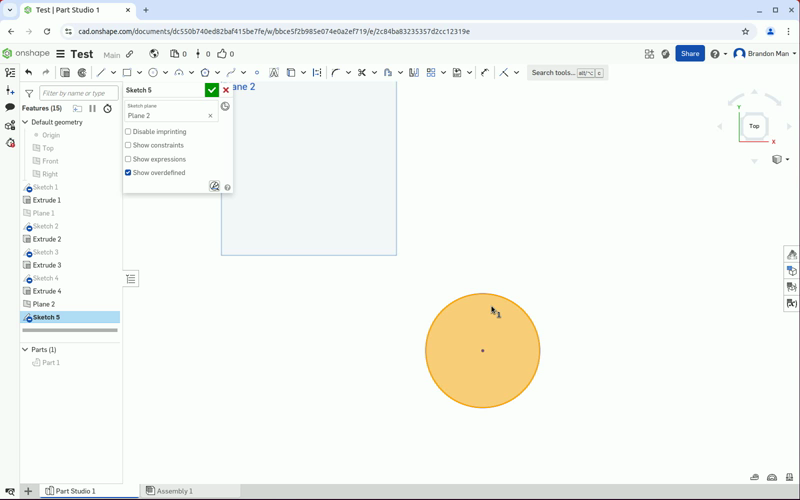
scroll(-6)
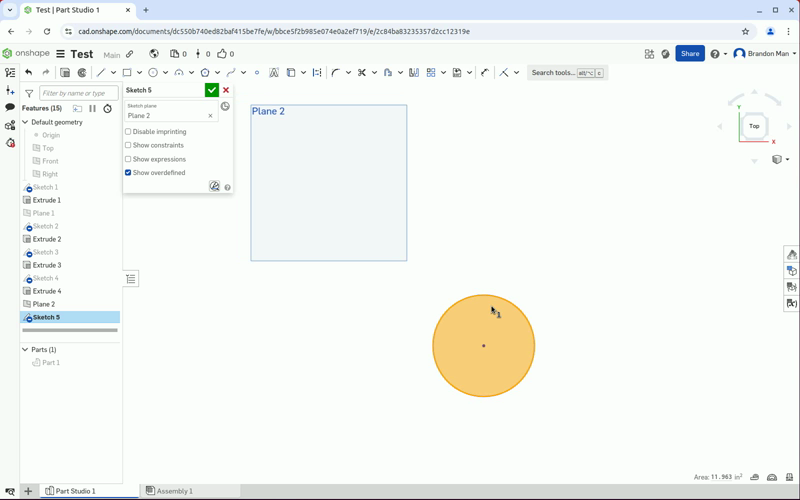
scroll(-6)
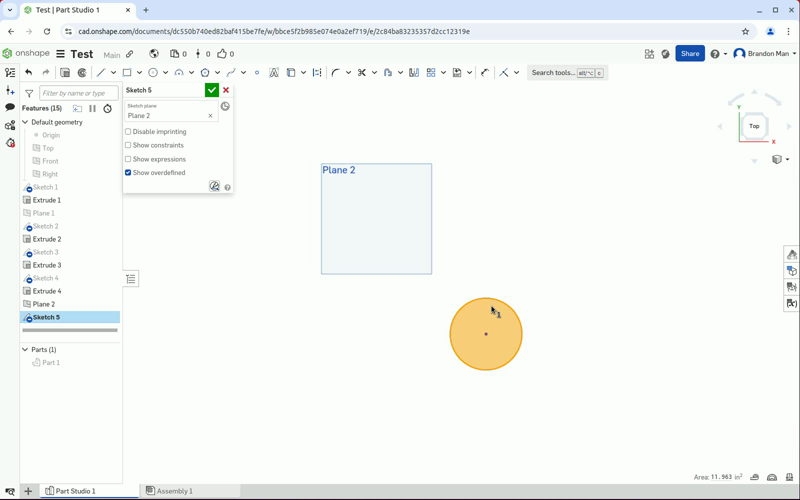
scroll(-6)
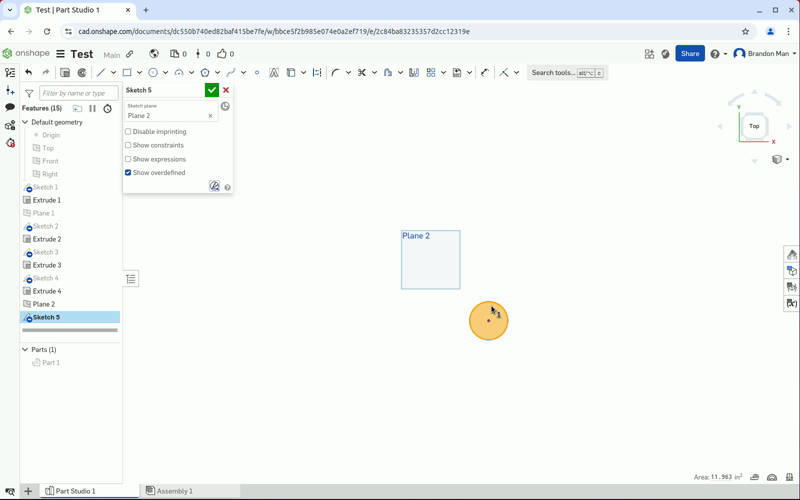
scroll(-6)
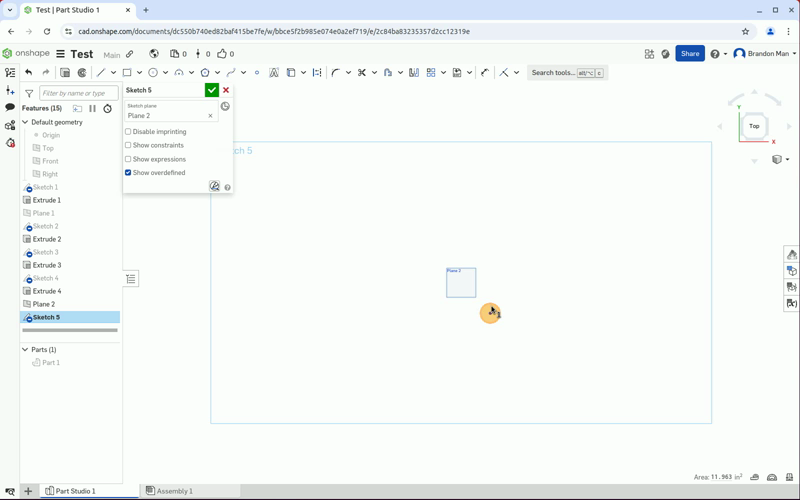
mouse_move(73, 352)
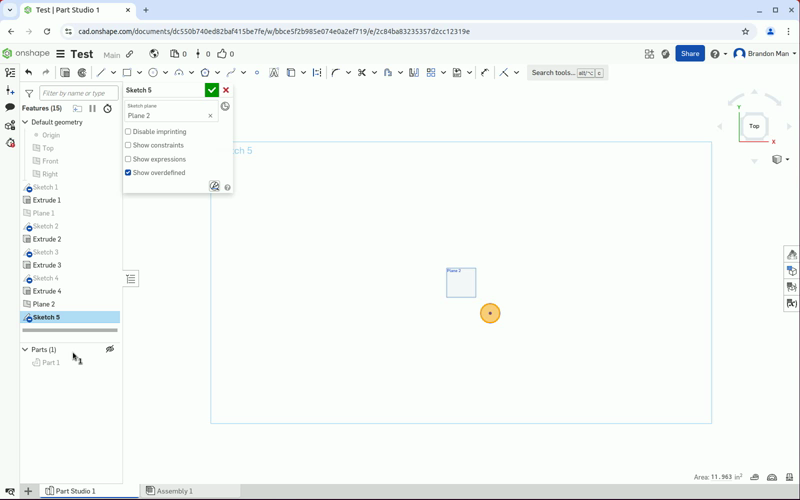
key(shift+y)
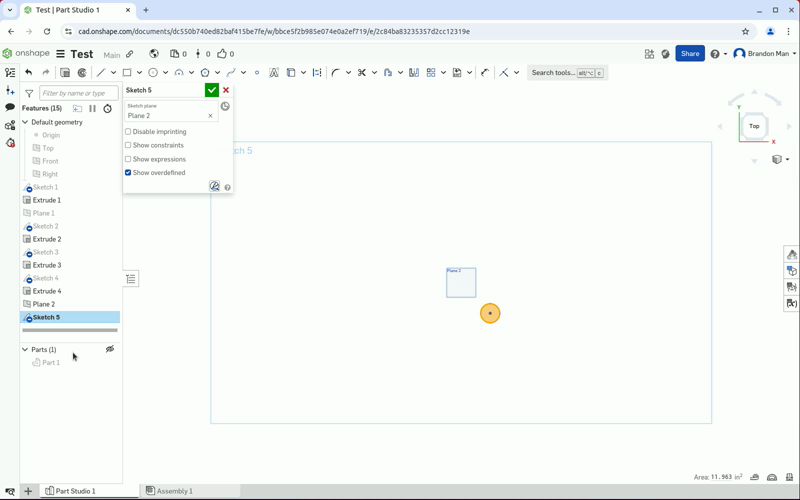
key(shift+e)
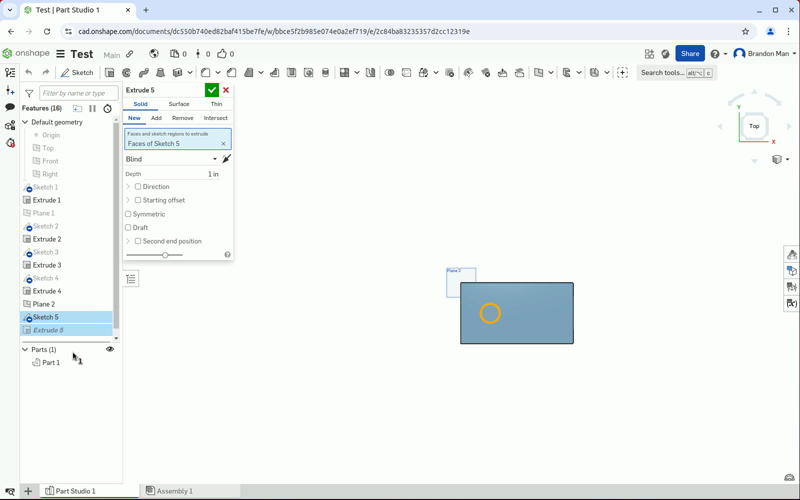
mouse_move(143, 106)
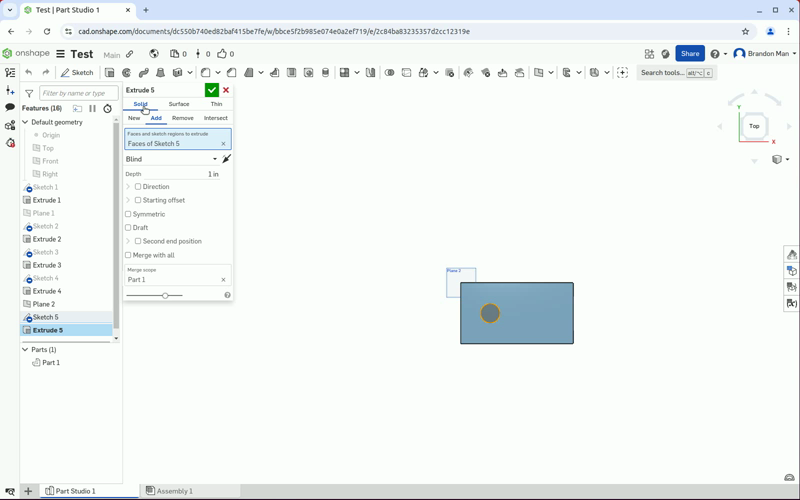
click(143, 106)
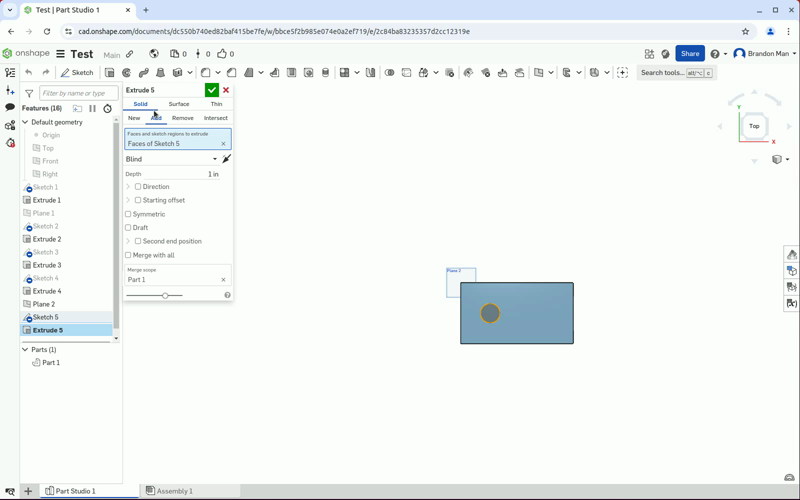
mouse_move(186, 120)
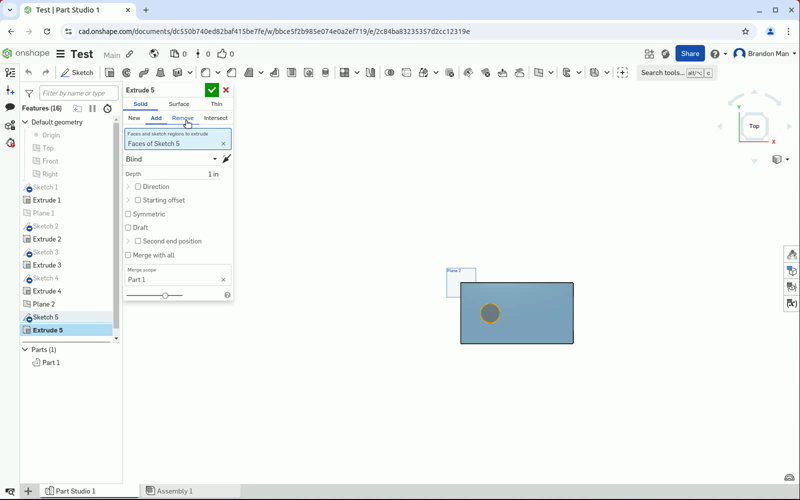
click(186, 120)
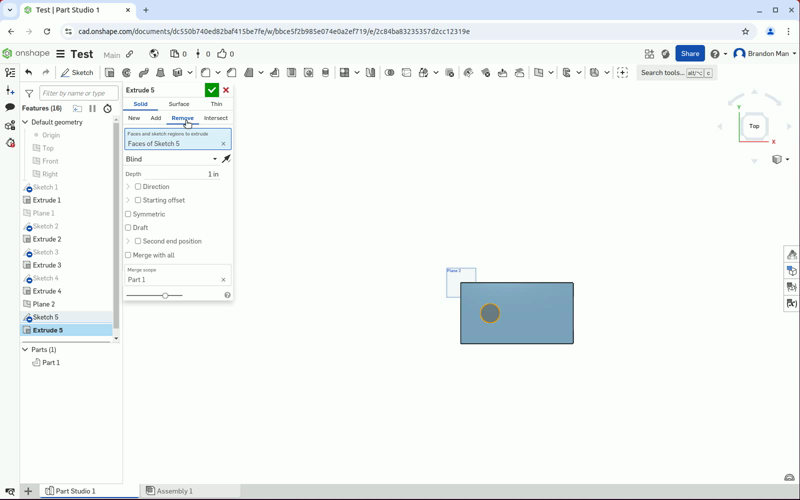
key(tab, 4)
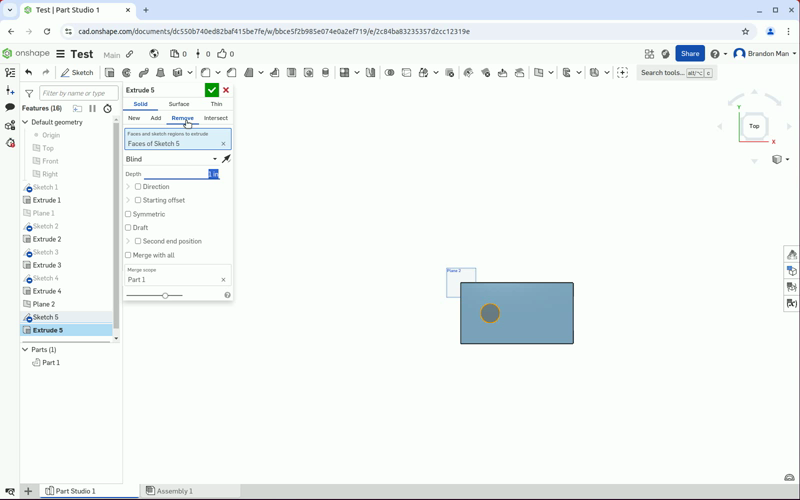
text(5.296)
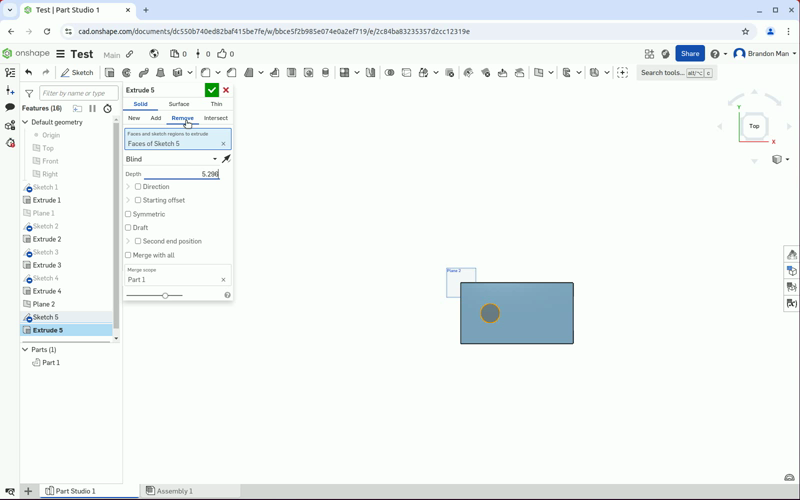
key(tab, 6)
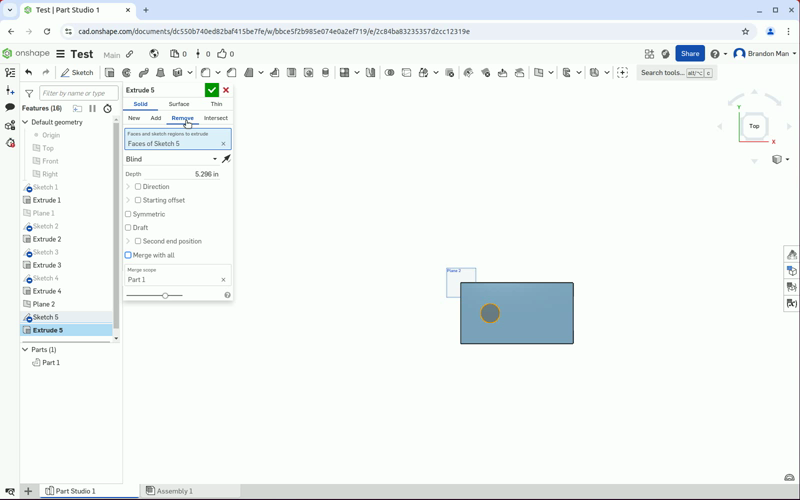
key(space)
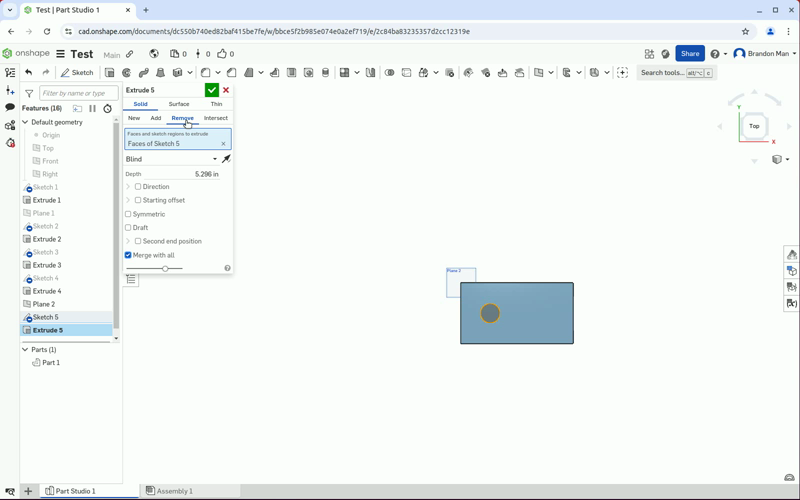
key(enter)
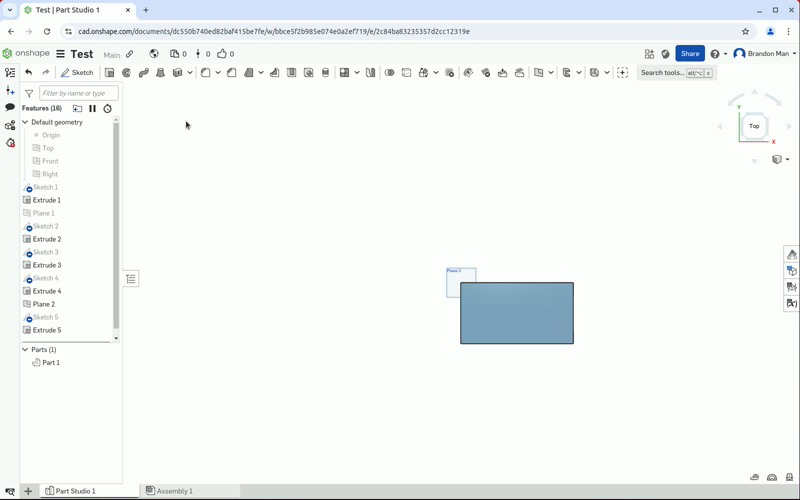
key(shift+h)
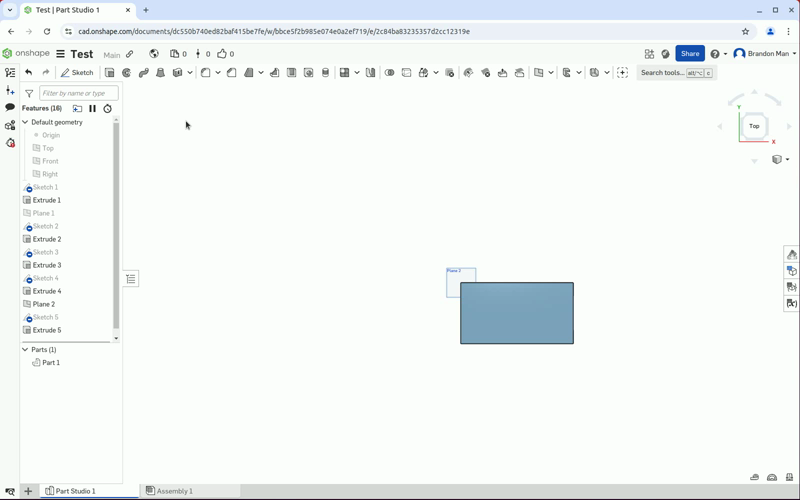
key(shift+h)
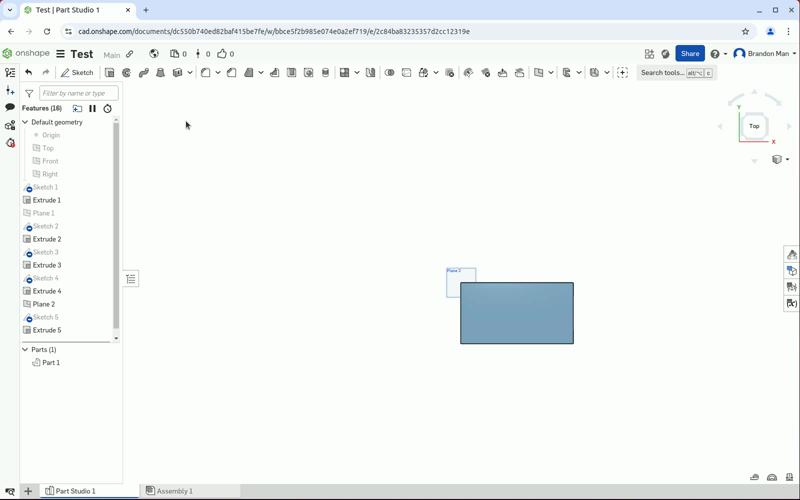
mouse_move(69, 189)
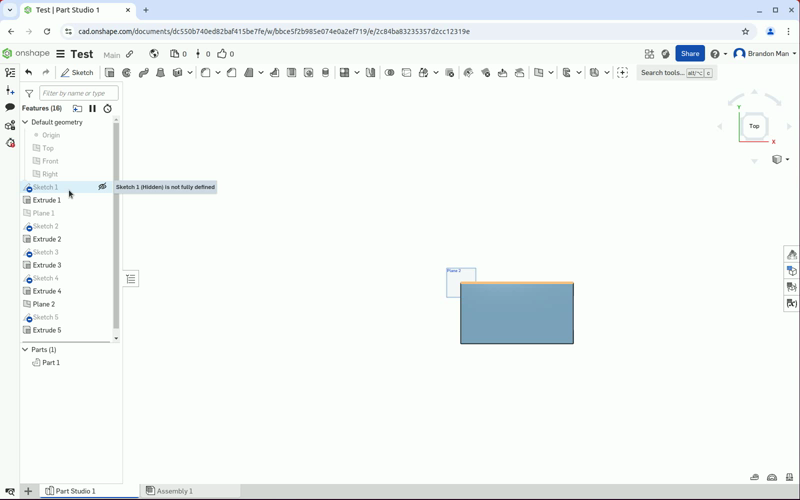
click(69, 189)
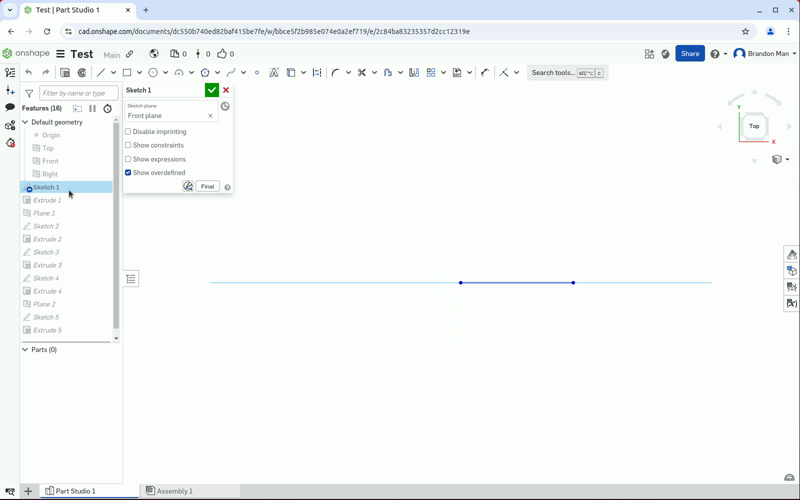
mouse_move(229, 92)
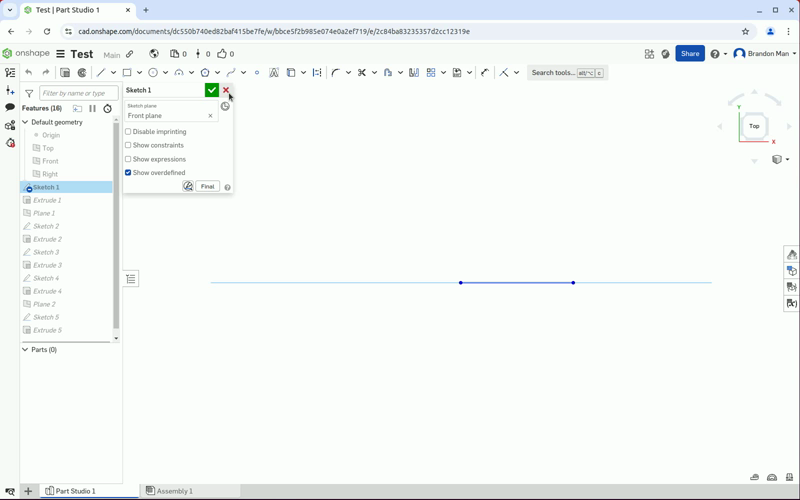
click(229, 92)
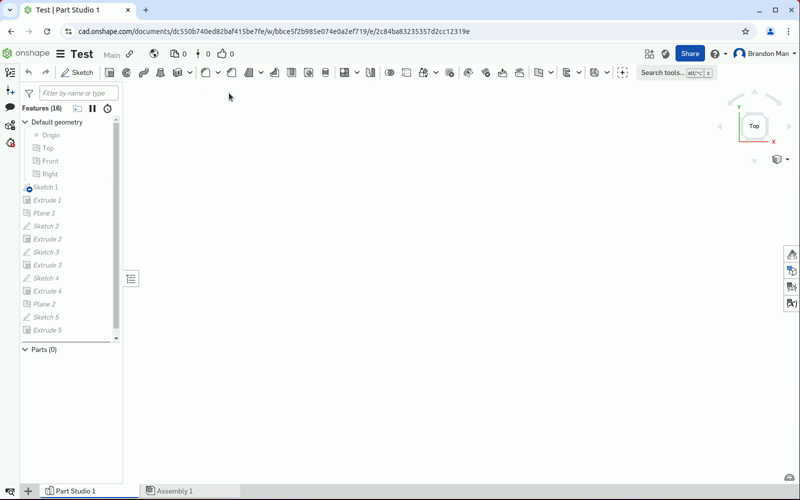
key(shift+s)
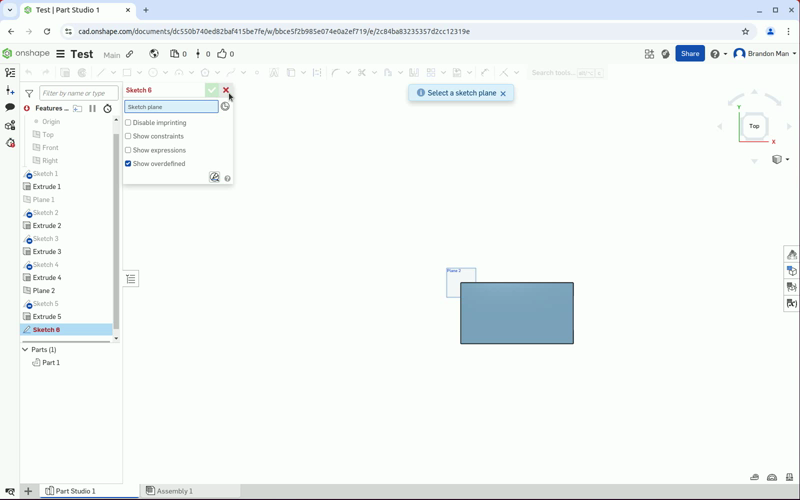
mouse_move(69, 293)
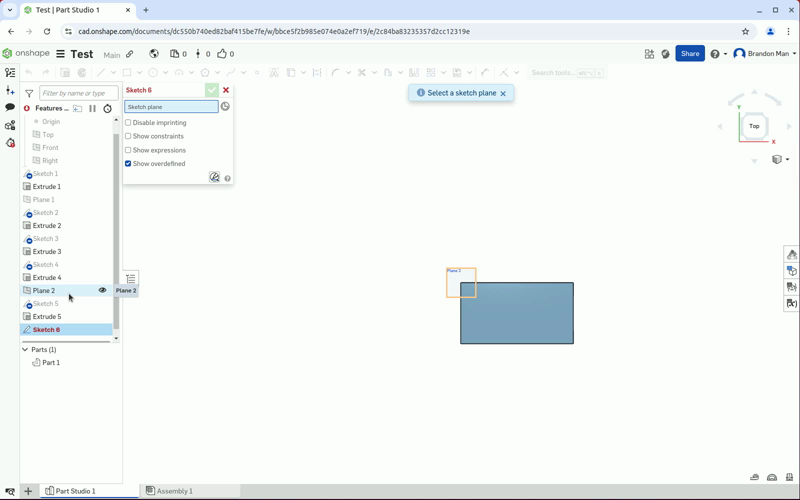
click(69, 293)
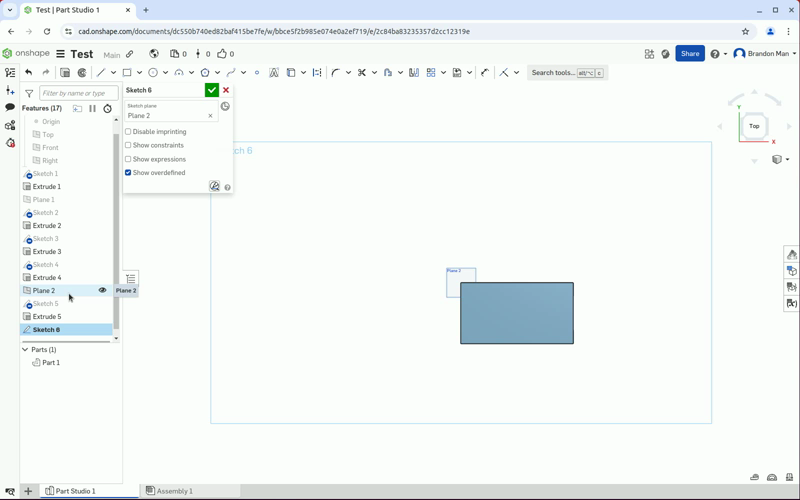
mouse_move(73, 352)
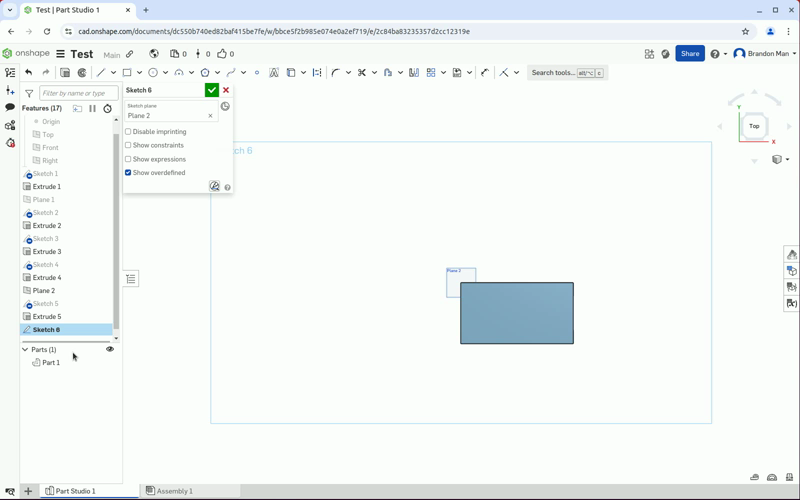
key(y)
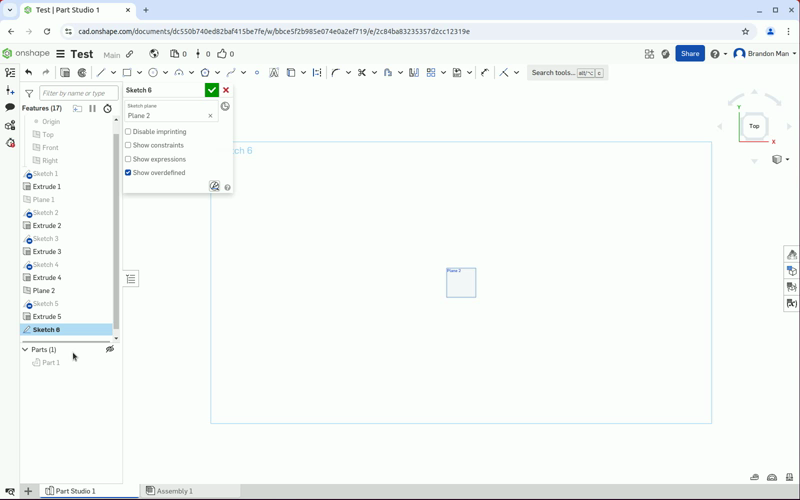
key(c)
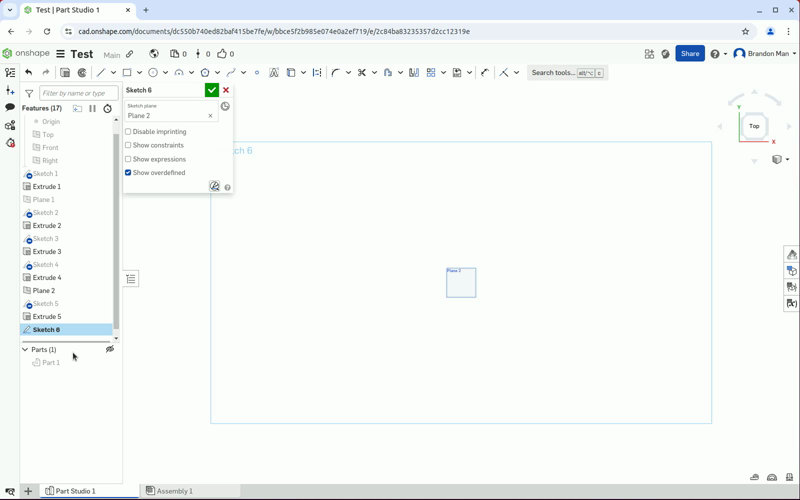
key_down(shift)
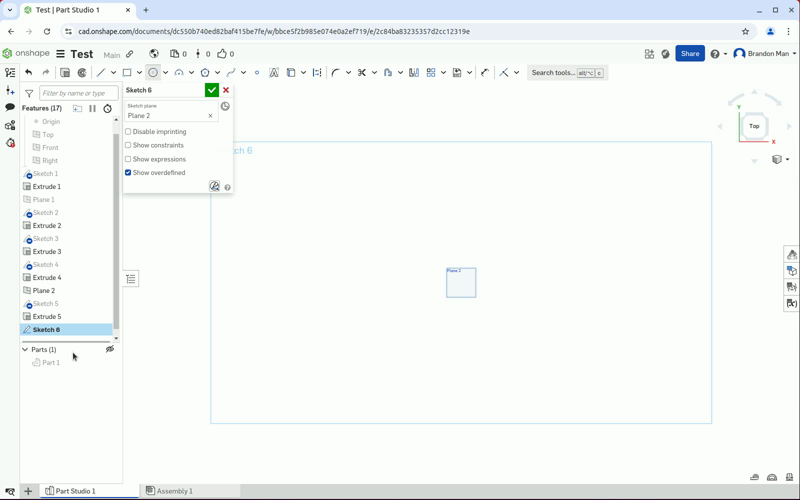
mouse_move(546, 313)
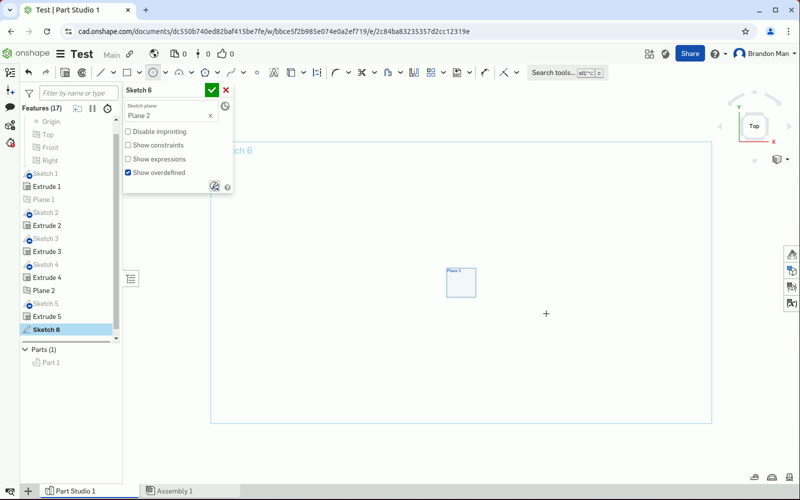
click(546, 313)
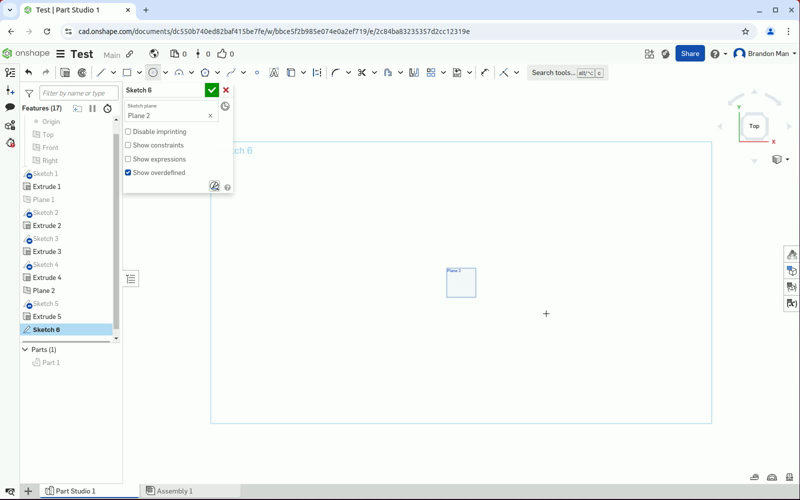
key_up(shift)
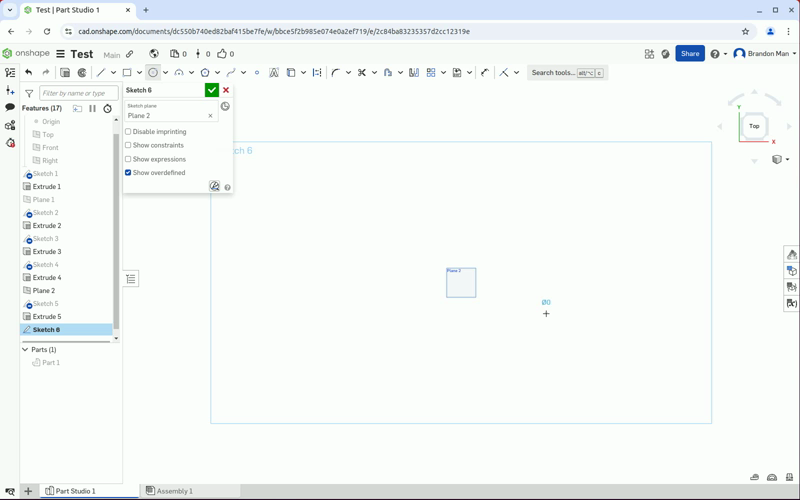
mouse_move(555, 313)
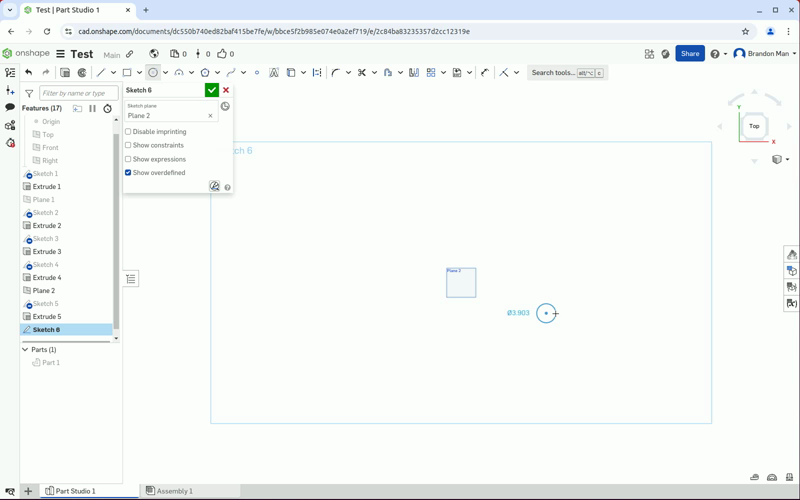
click(555, 313)
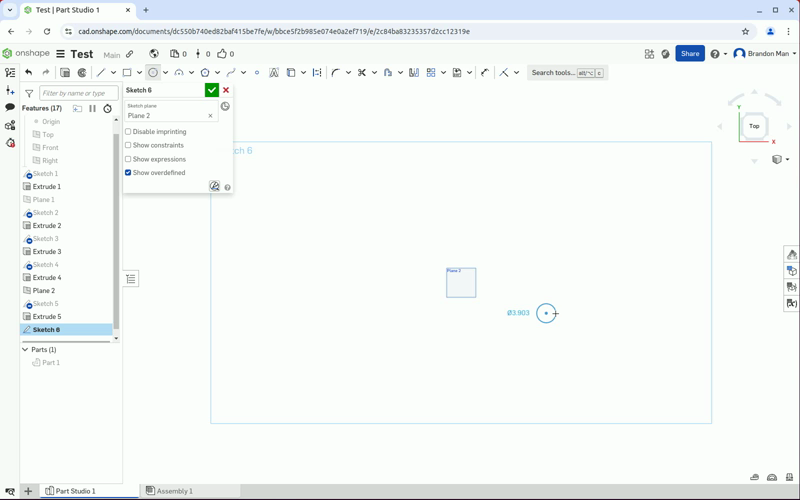
key(esc)
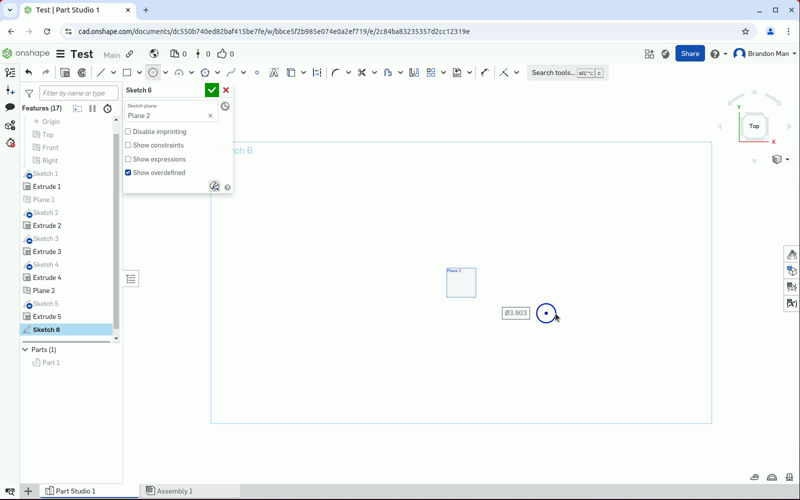
mouse_move(539, 318)
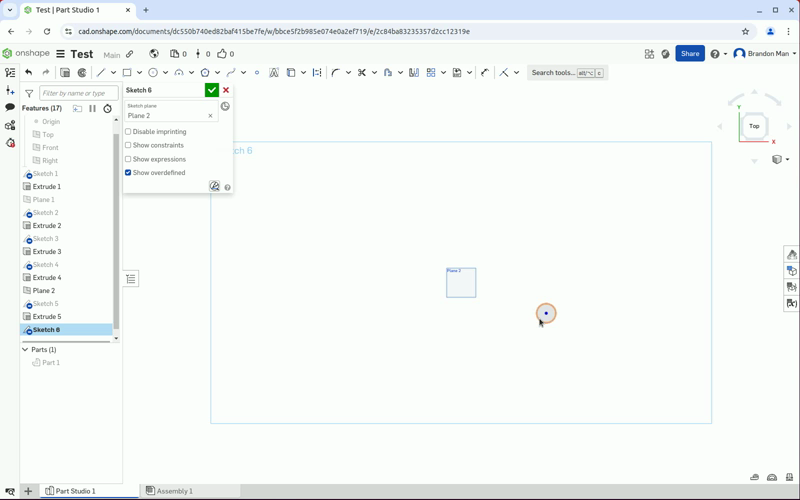
scroll(6)
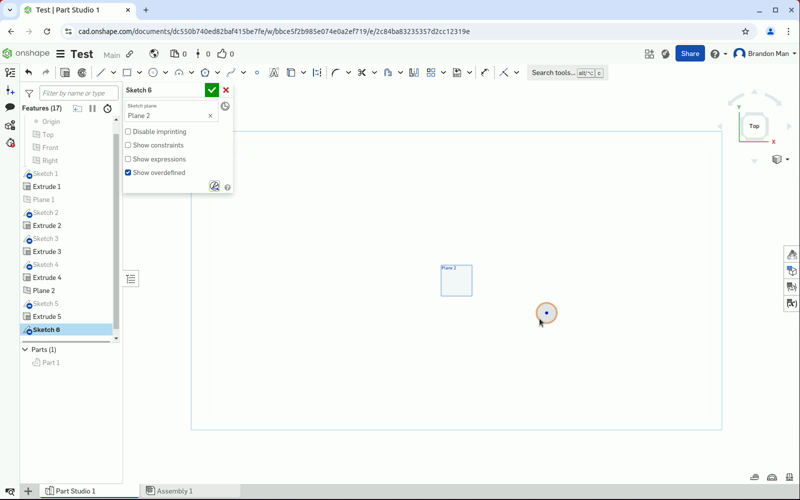
scroll(6)
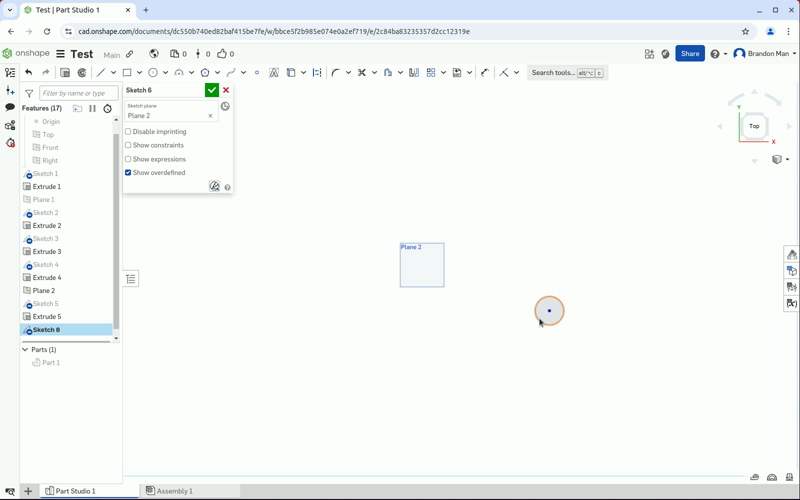
scroll(6)
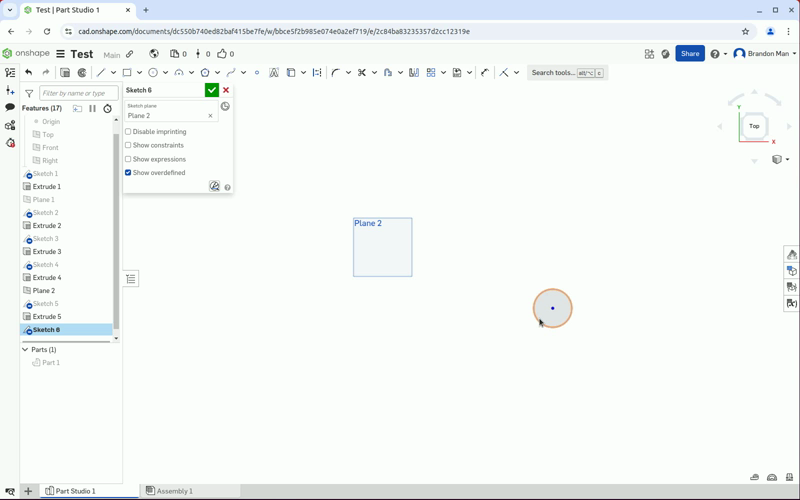
scroll(6)
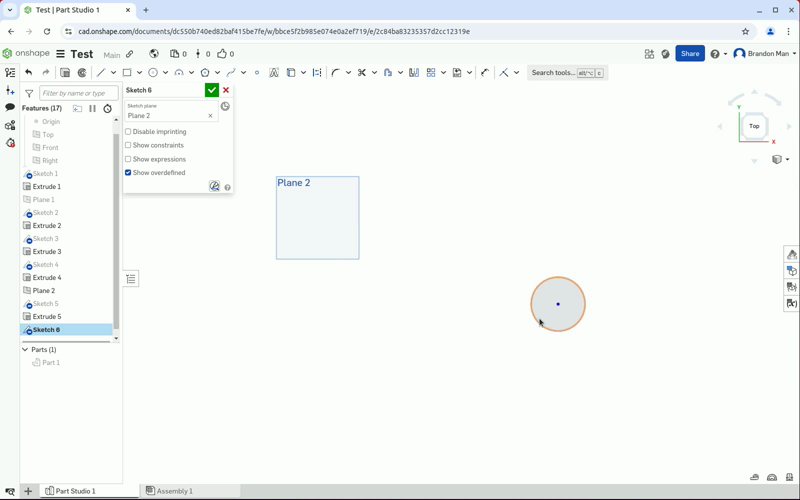
scroll(6)
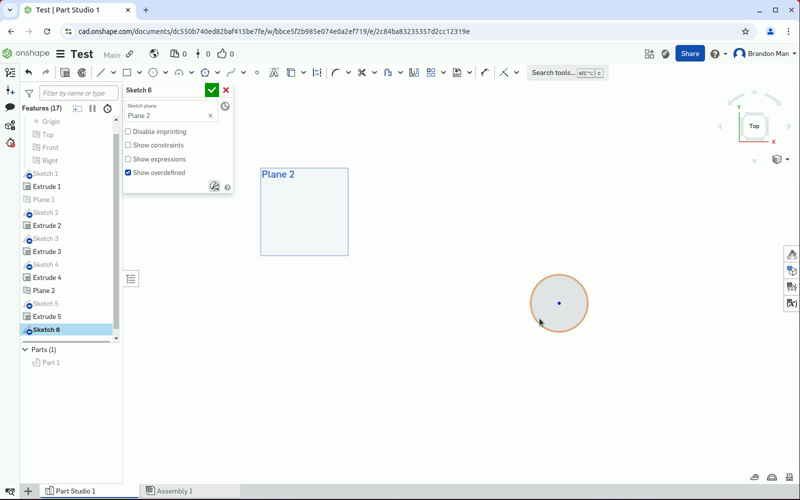
scroll(6)
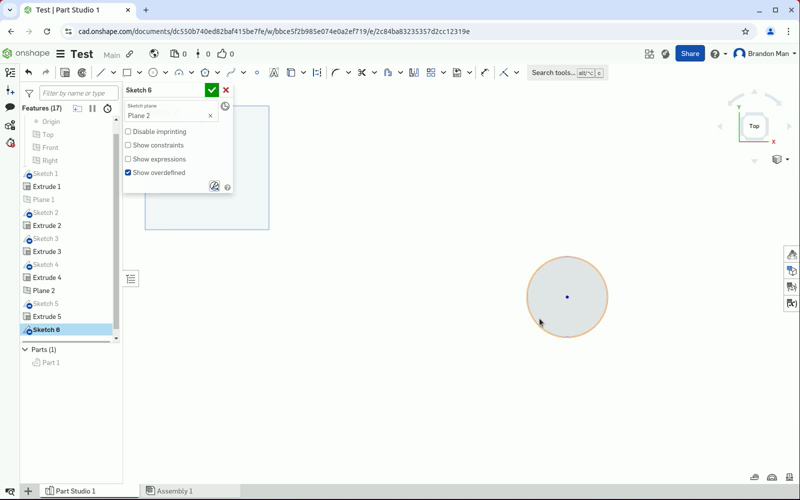
scroll(6)
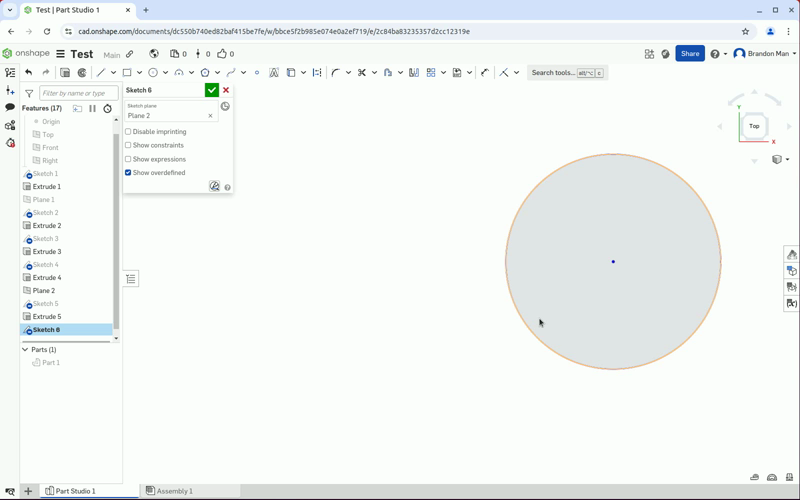
click(539, 318)
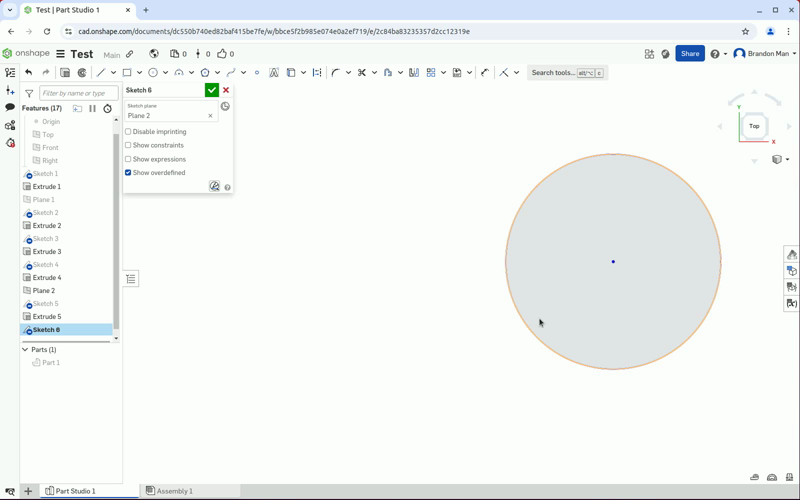
scroll(-6)
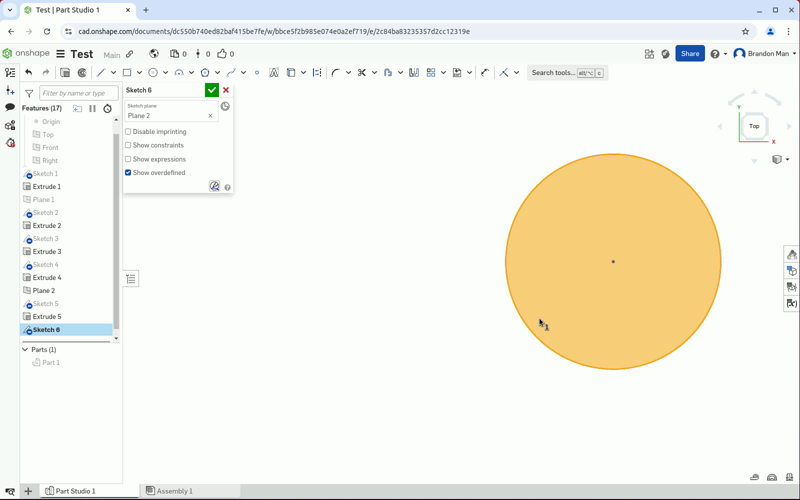
scroll(-6)
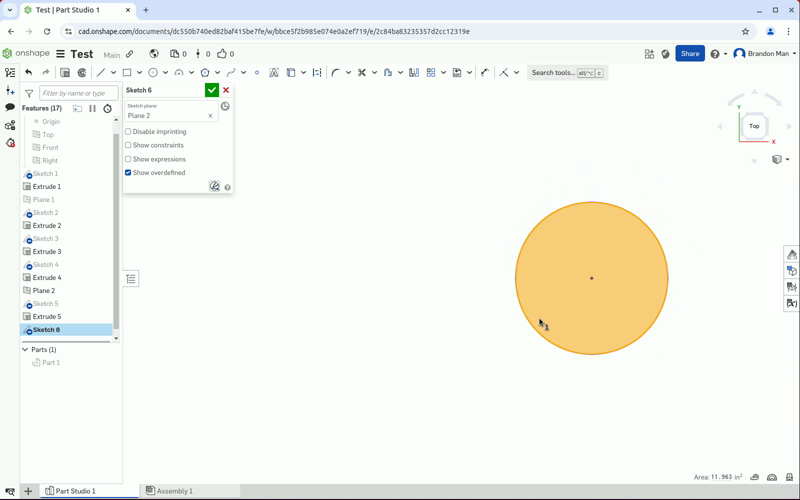
scroll(-6)
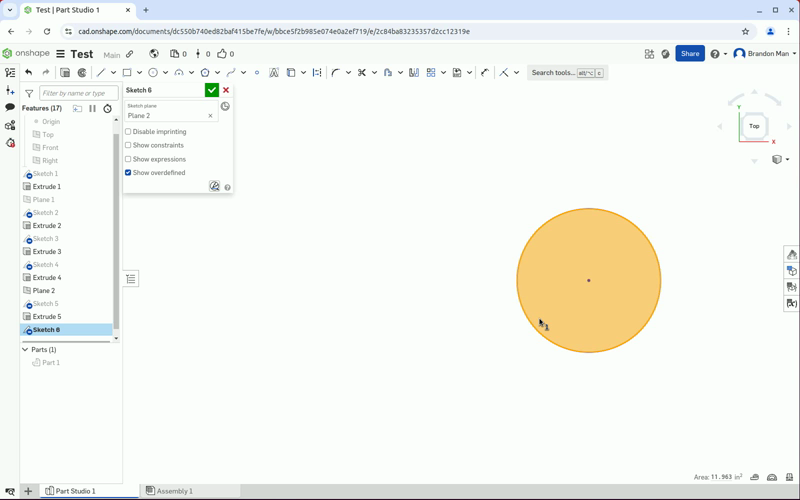
scroll(-6)
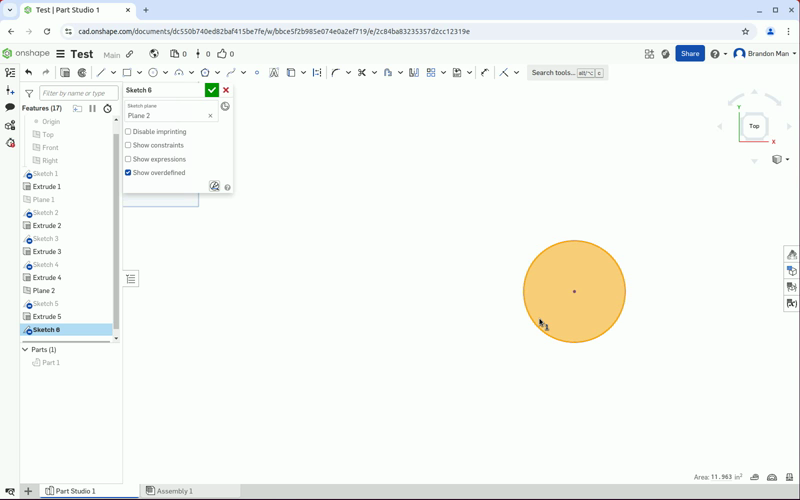
scroll(-6)
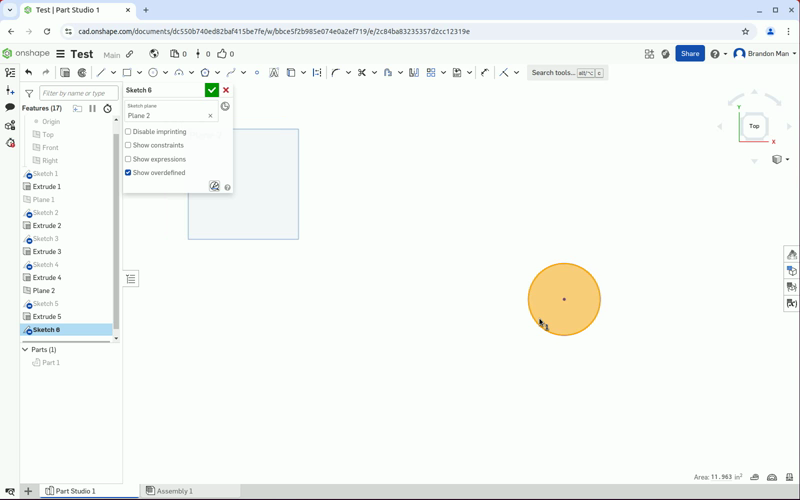
scroll(-6)
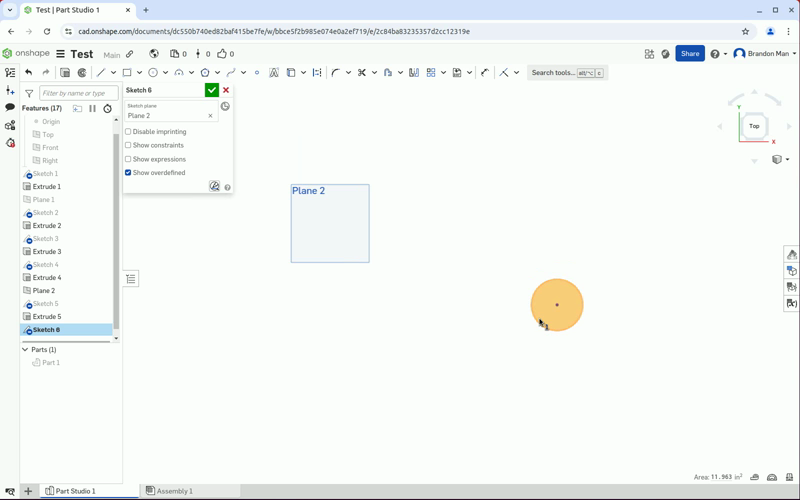
scroll(-6)
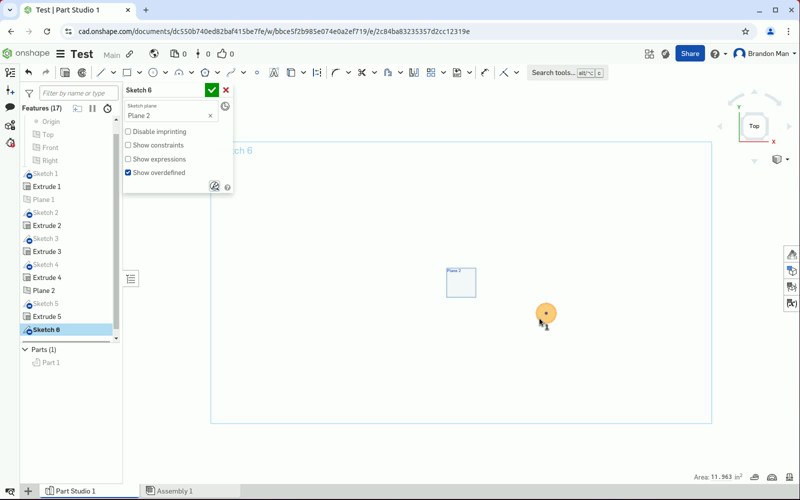
mouse_move(73, 352)
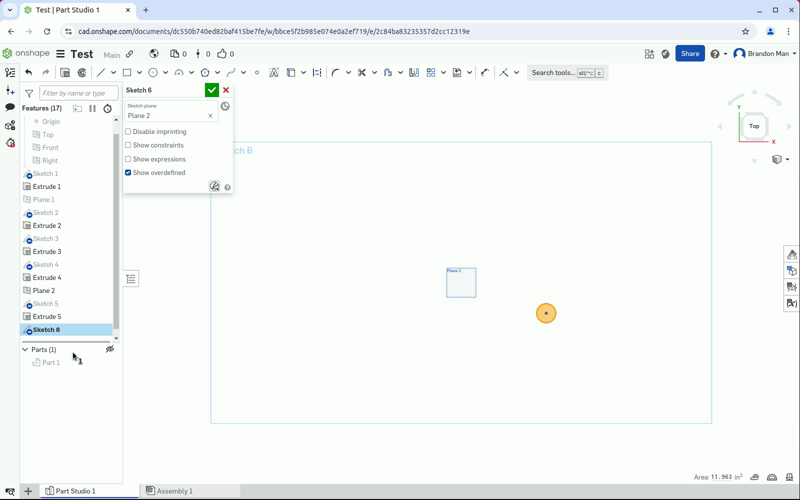
key(shift+y)
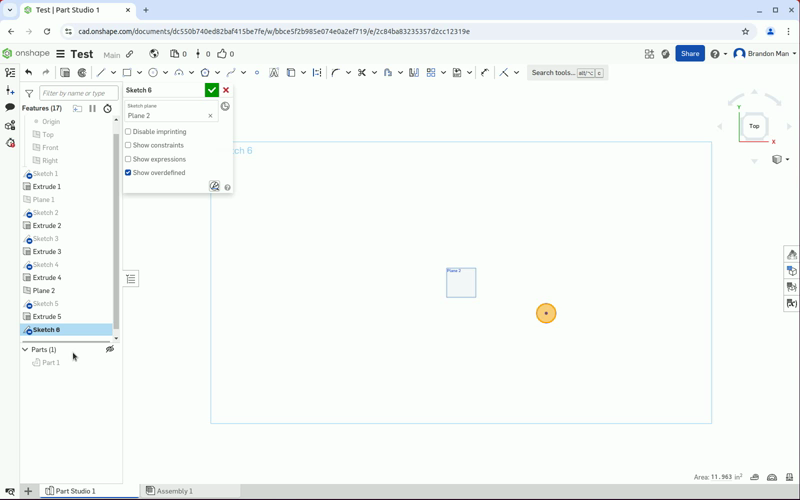
key(shift+e)
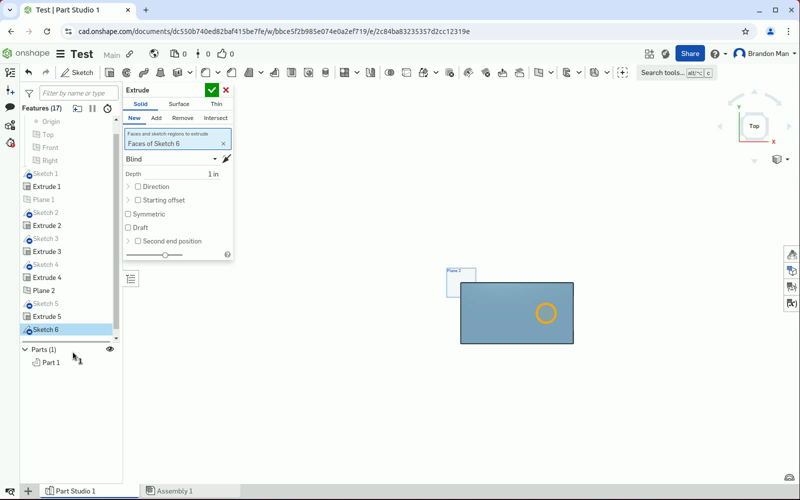
mouse_move(143, 106)
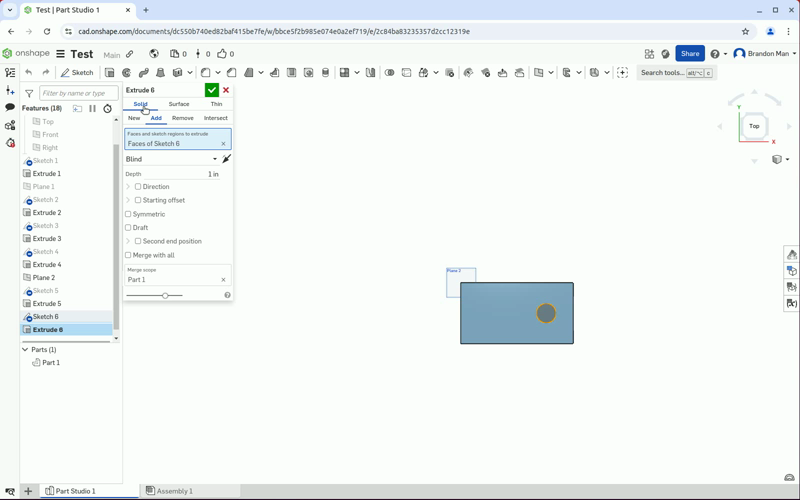
click(143, 106)
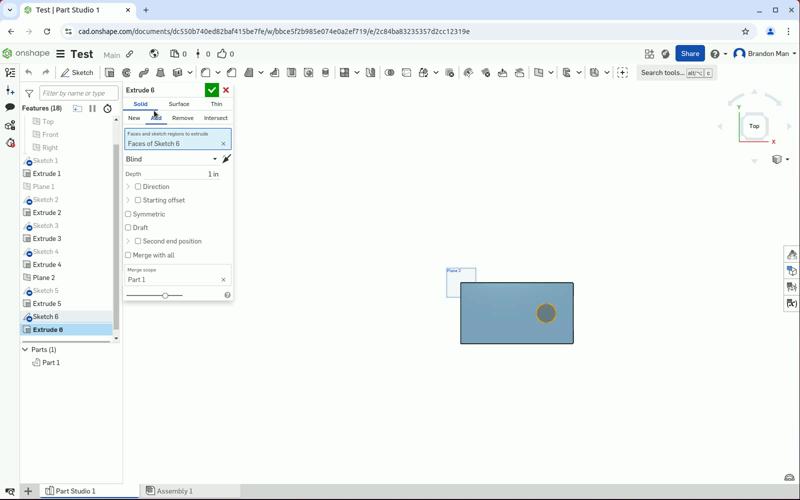
mouse_move(186, 120)
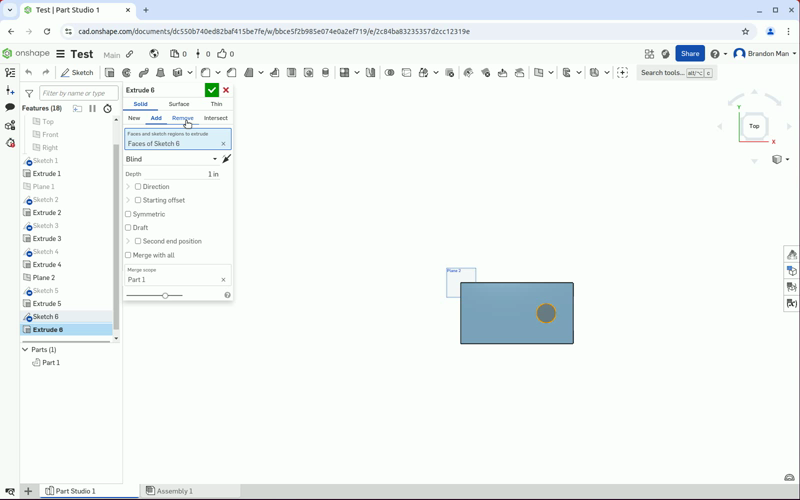
click(186, 120)
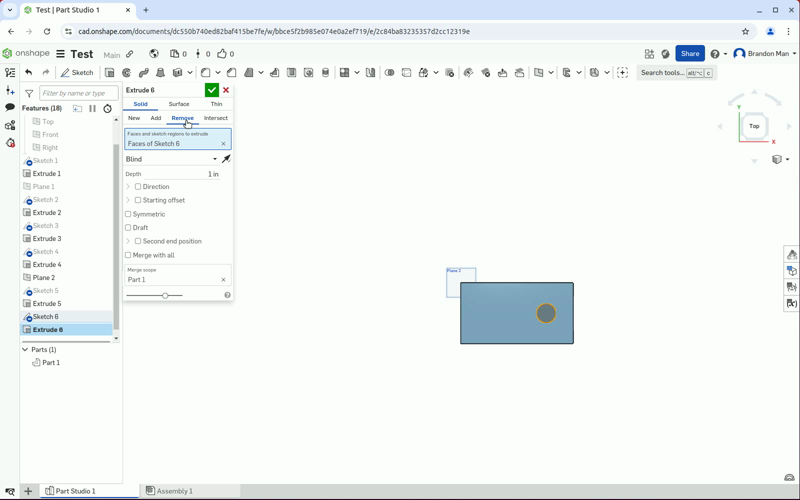
key(tab, 4)
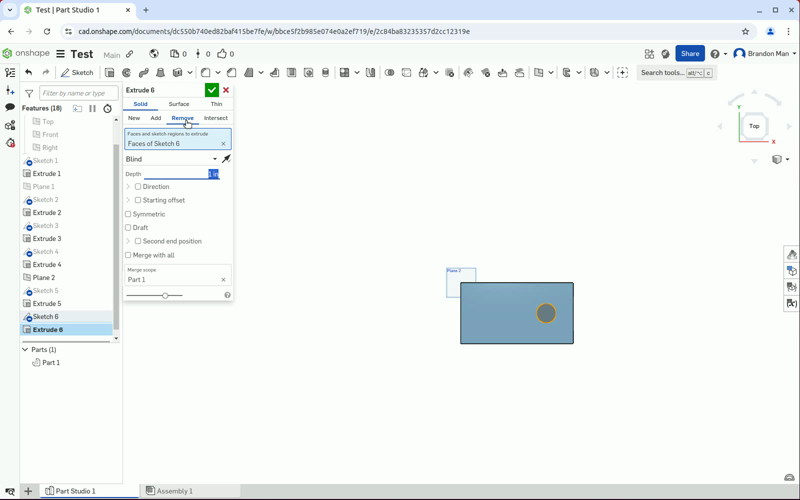
text(5.296)
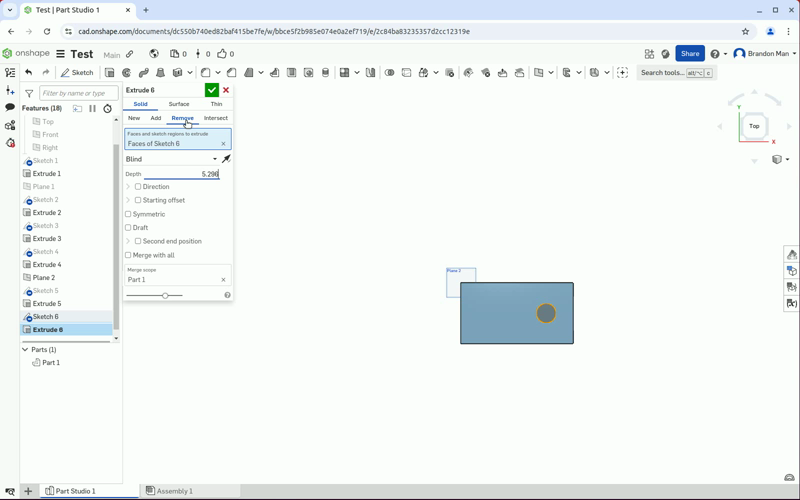
key(tab, 6)
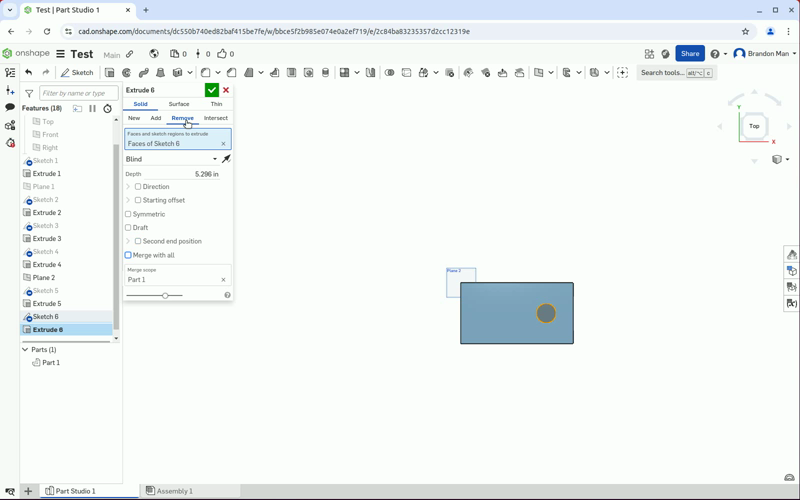
key(space)
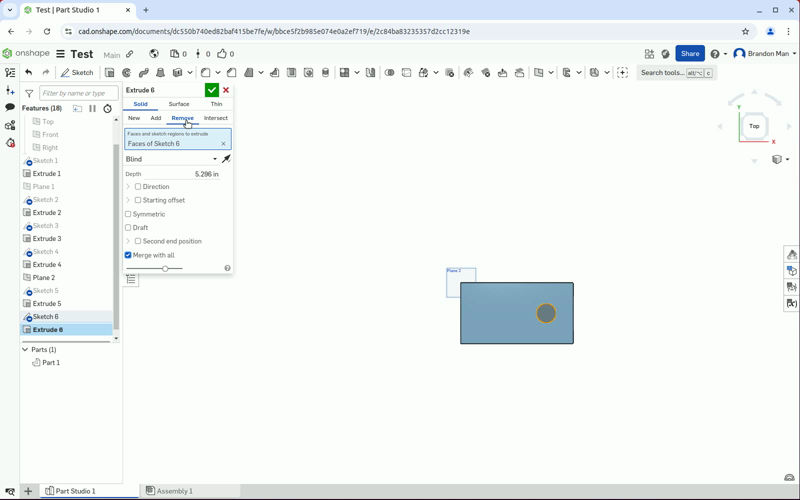
key(enter)
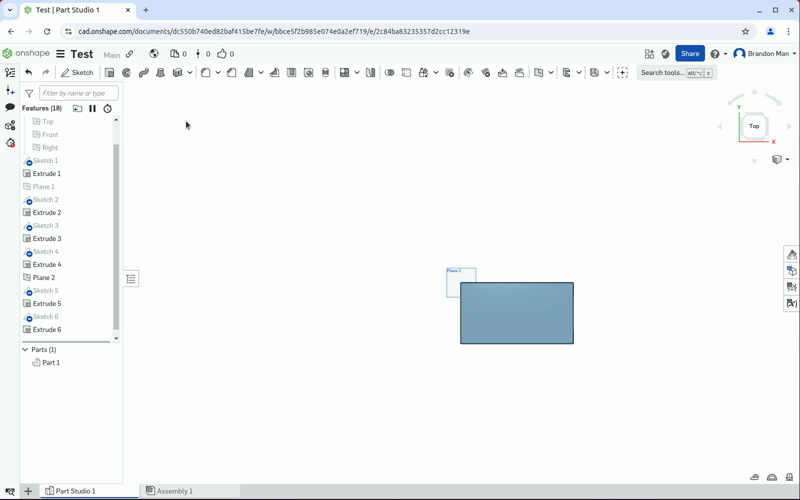
key(shift+h)
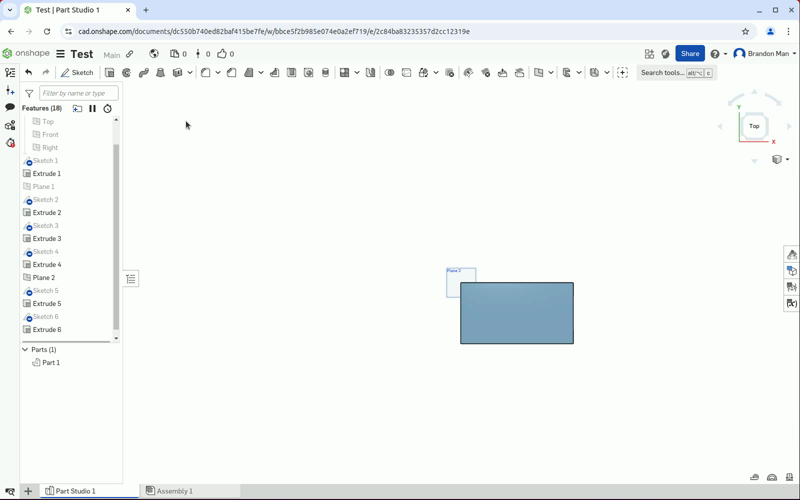
key(shift+h)
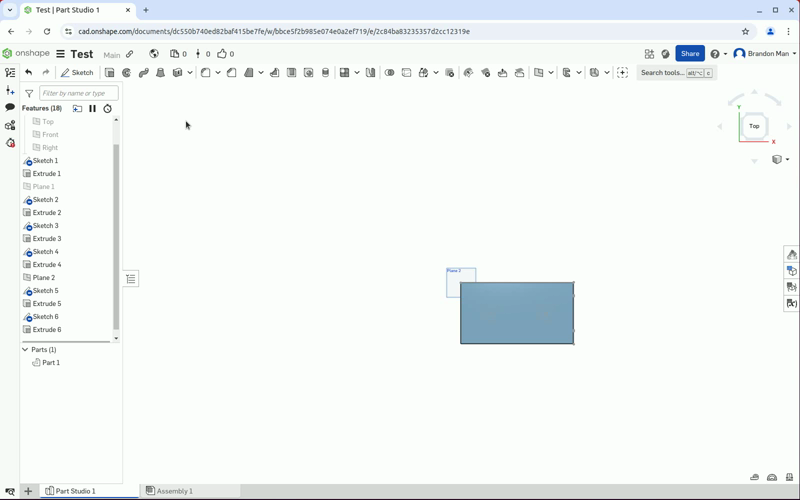
key(shift+7)
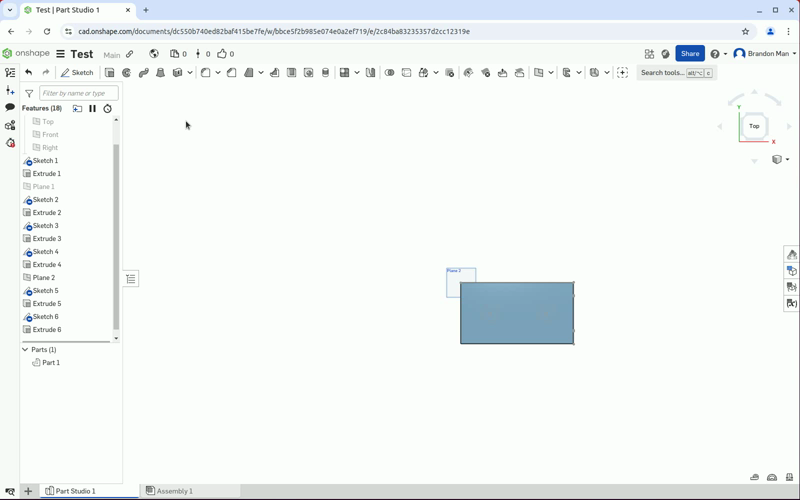
key(up, 3)
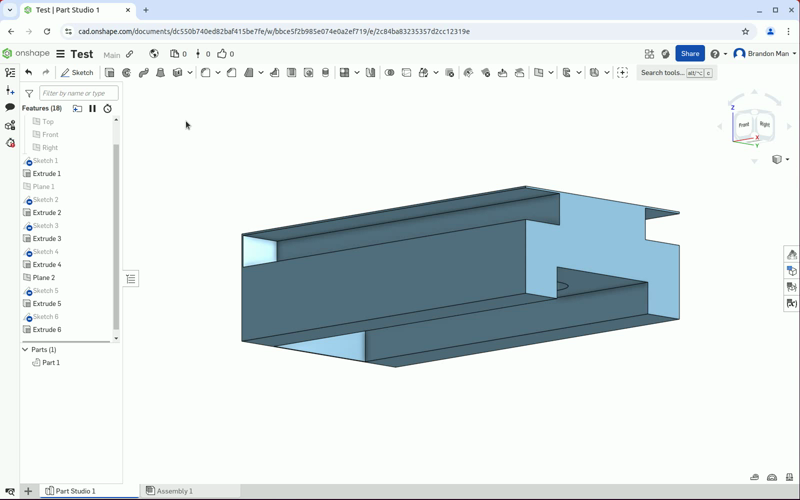
key(left, 3)
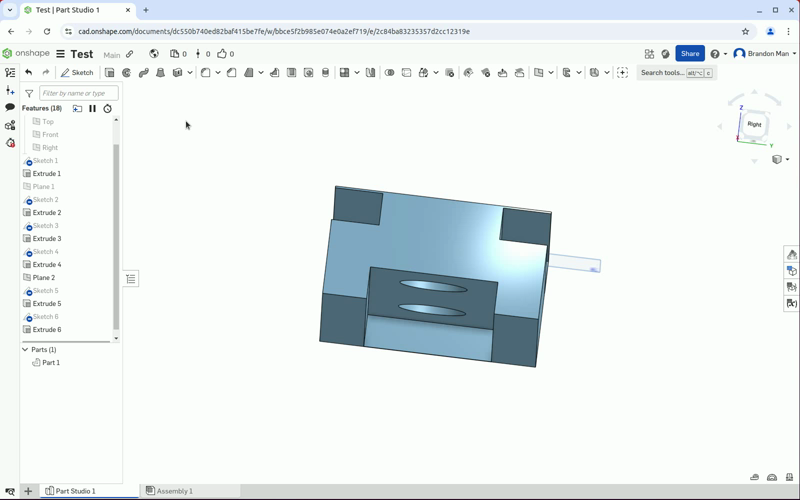
key(right, 3)
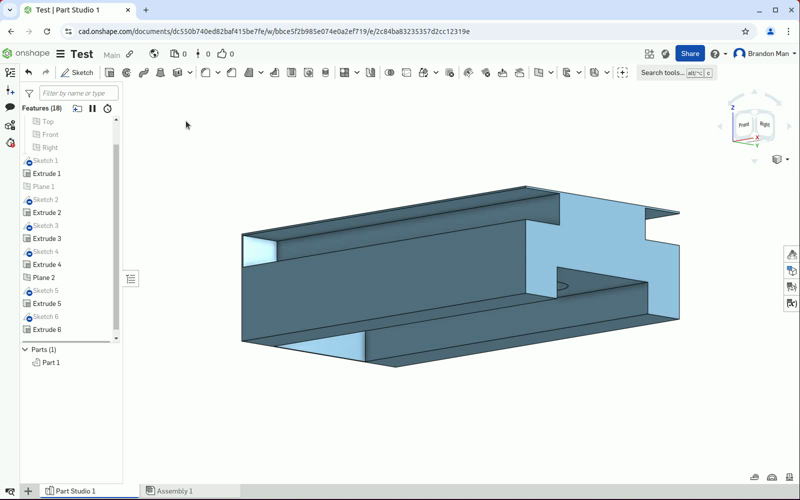
key(down, 3)
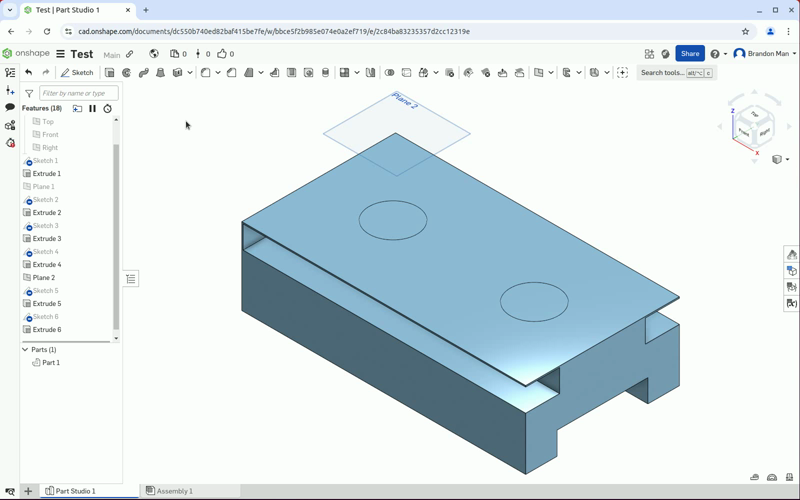
mouse_move(69, 163)
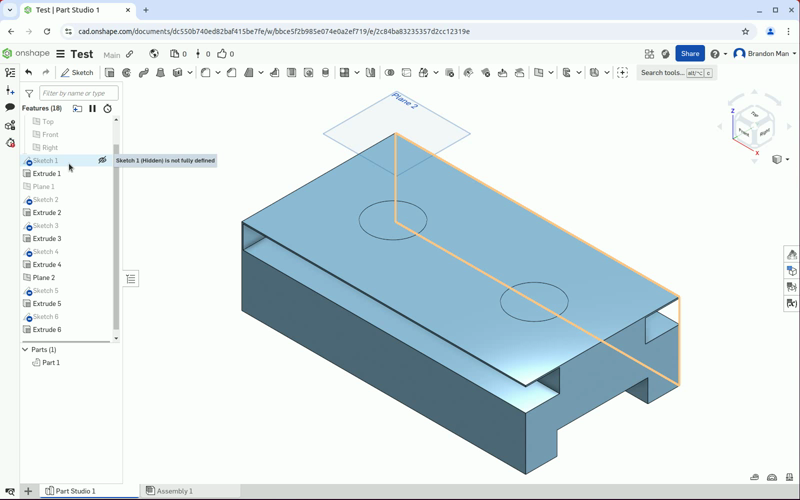
click(69, 163)